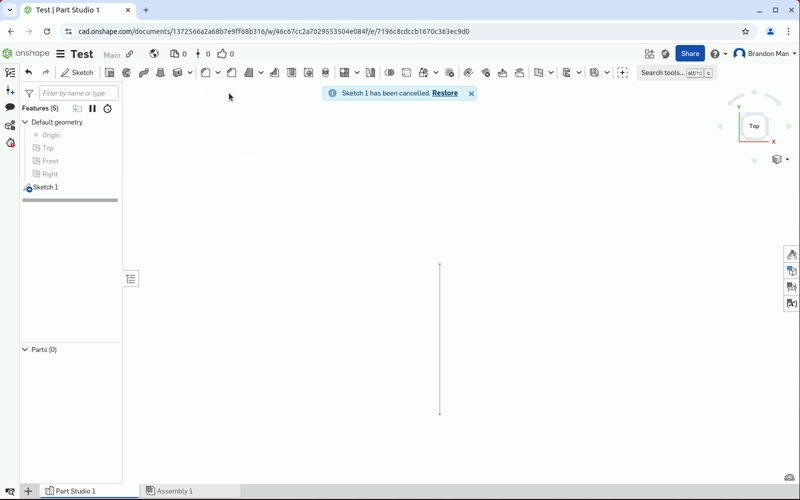
key(shift+h)
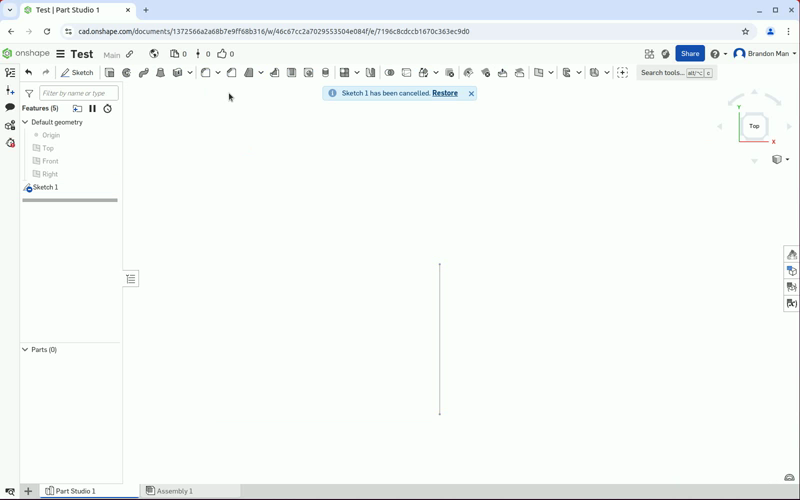
key(shift+s)
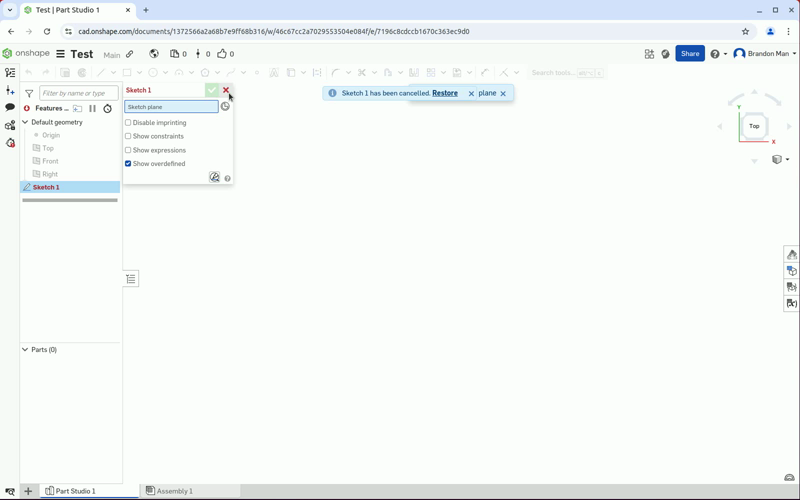
mouse_move(73, 150)
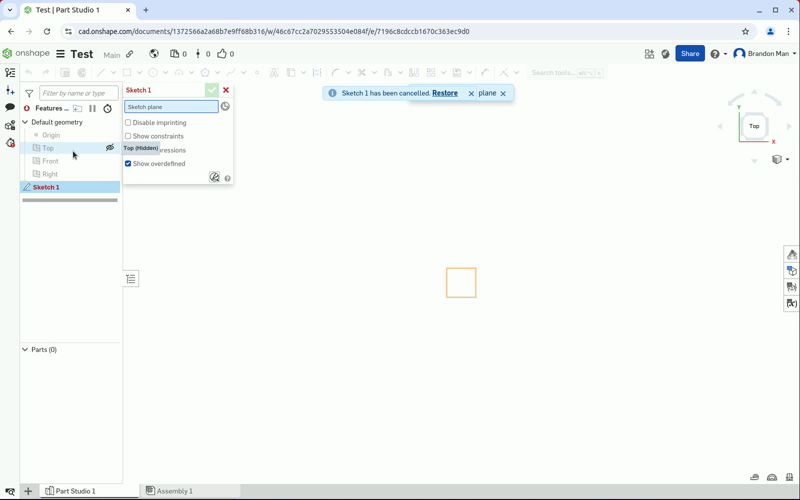
click(73, 150)
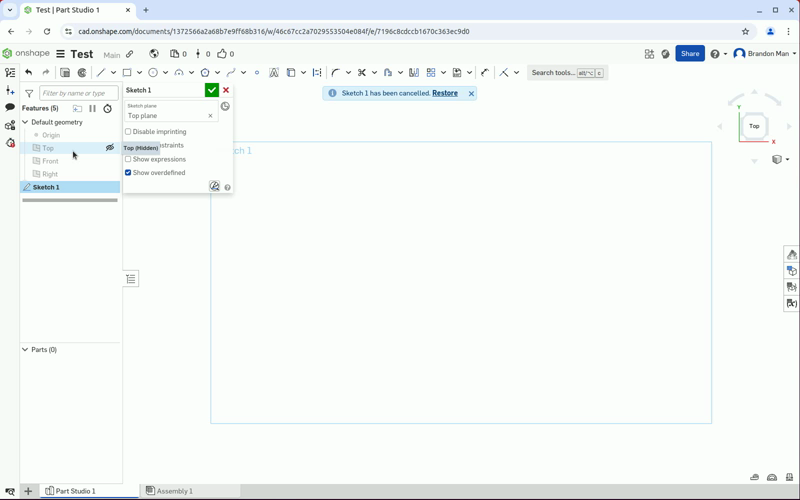
mouse_move(73, 352)
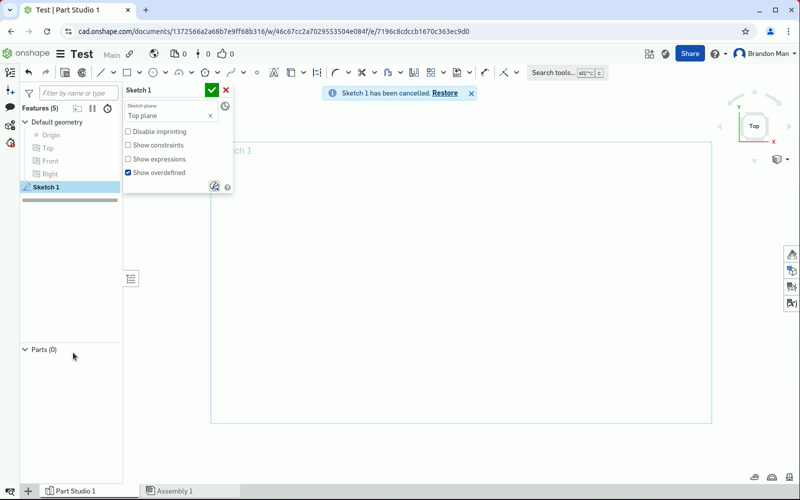
key(y)
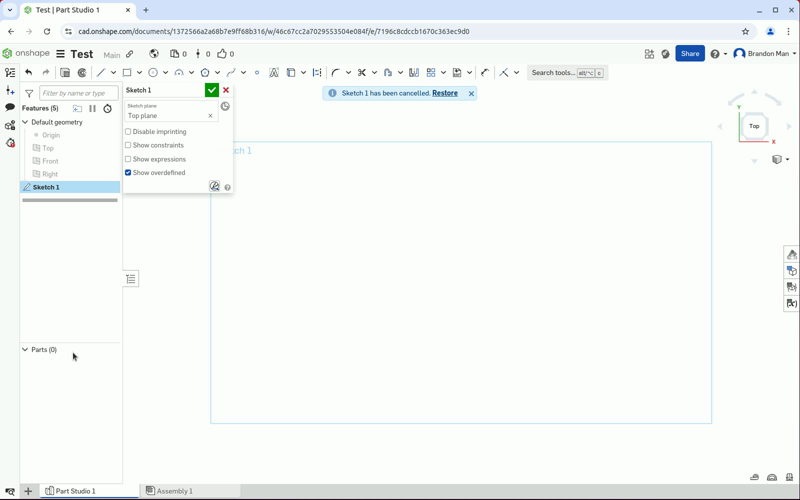
key(l)
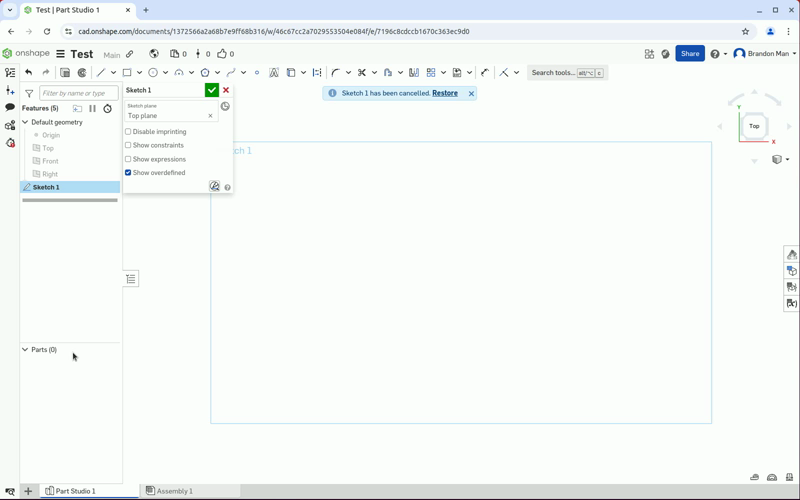
key_down(shift)
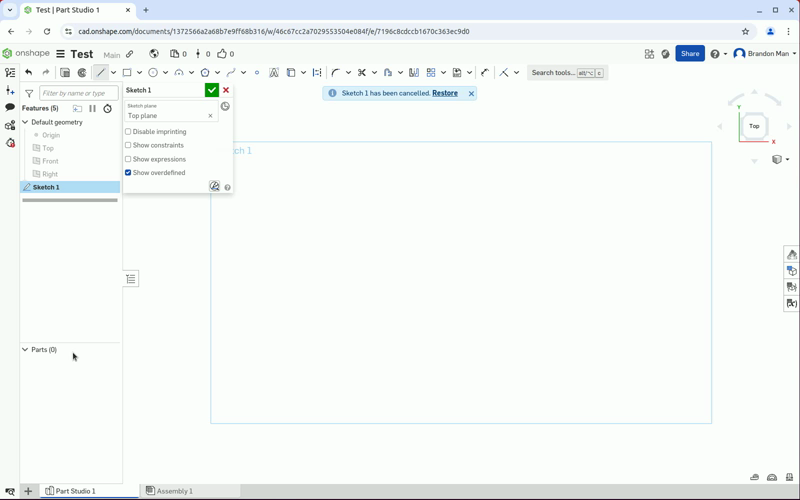
mouse_move(458, 184)
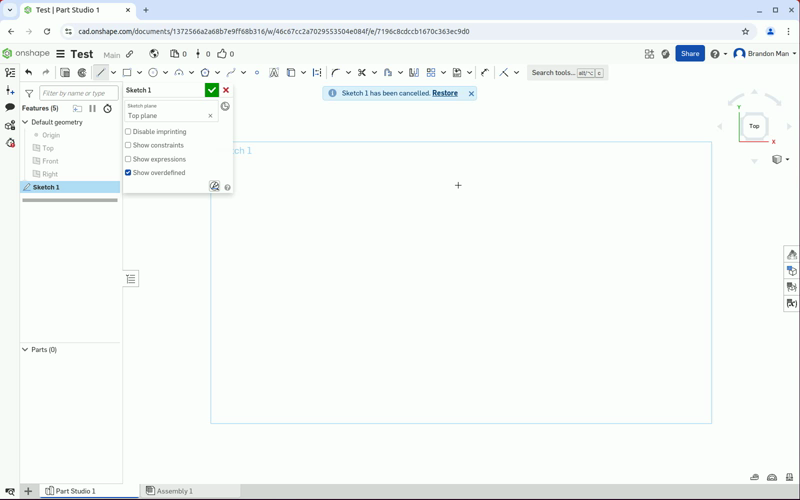
click(458, 184)
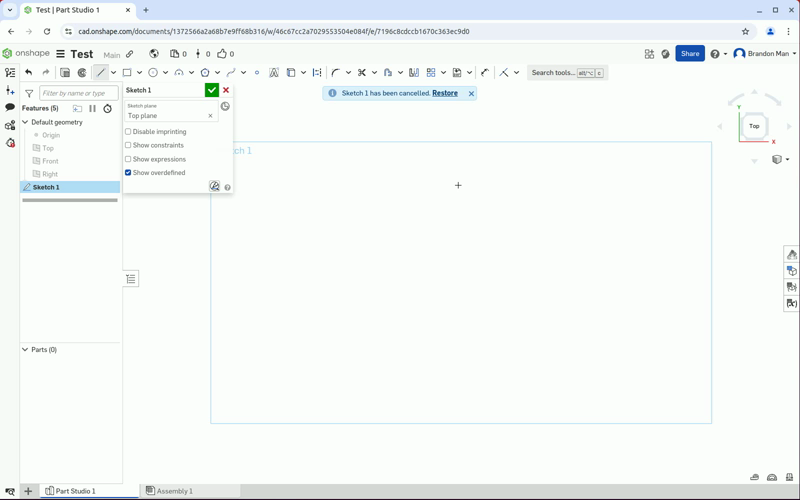
key_up(shift)
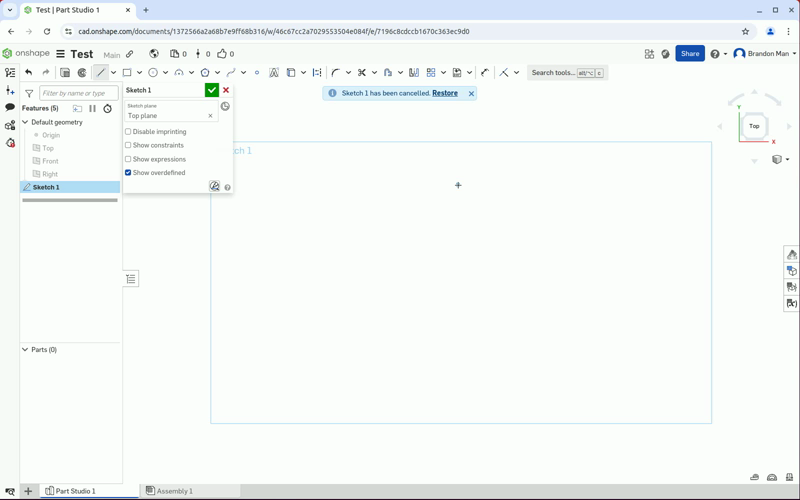
key_down(shift)
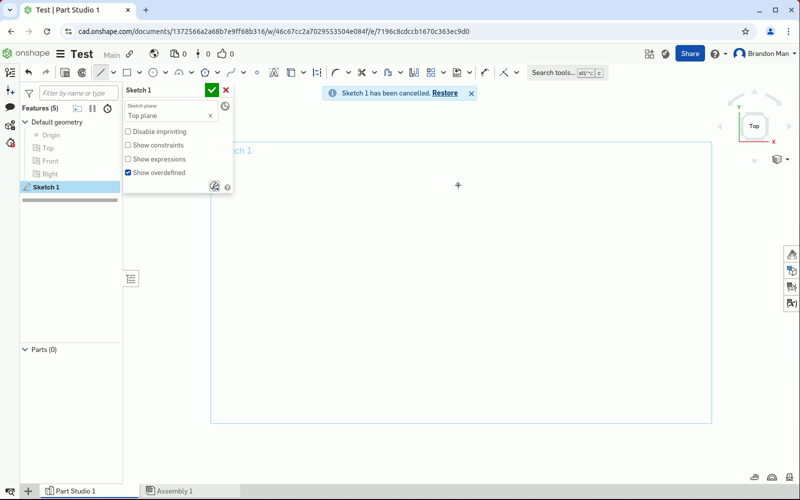
mouse_move(488, 184)
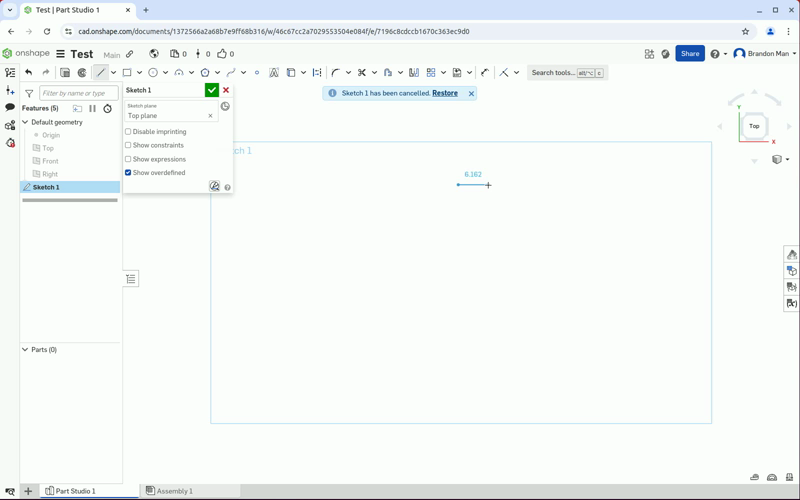
mouse_move(504, 184)
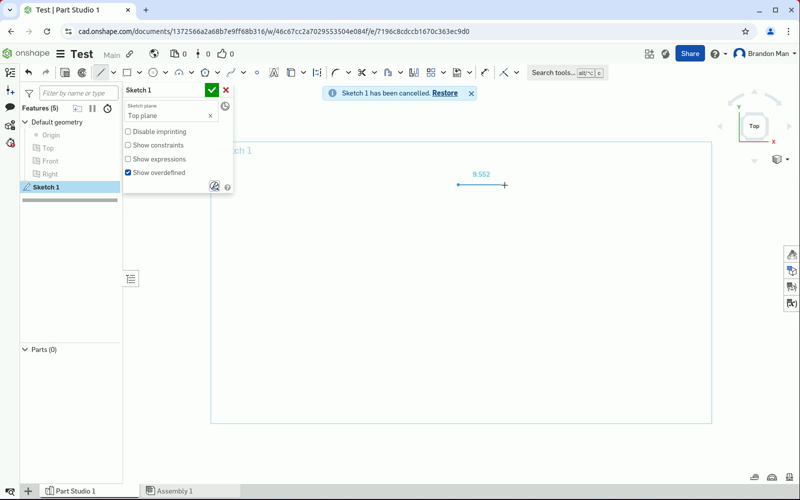
click(504, 184)
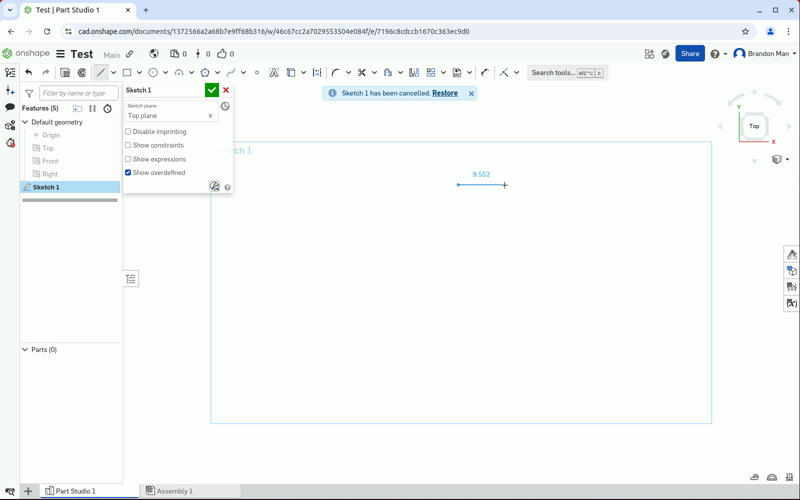
key_up(shift)
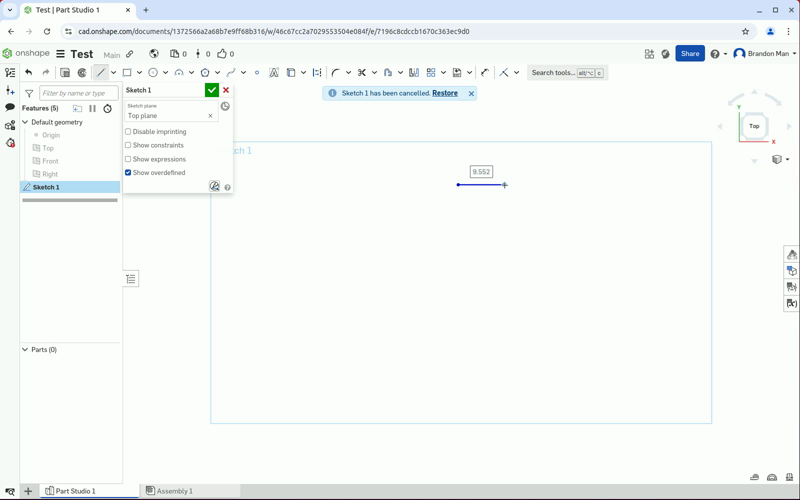
key_down(shift)
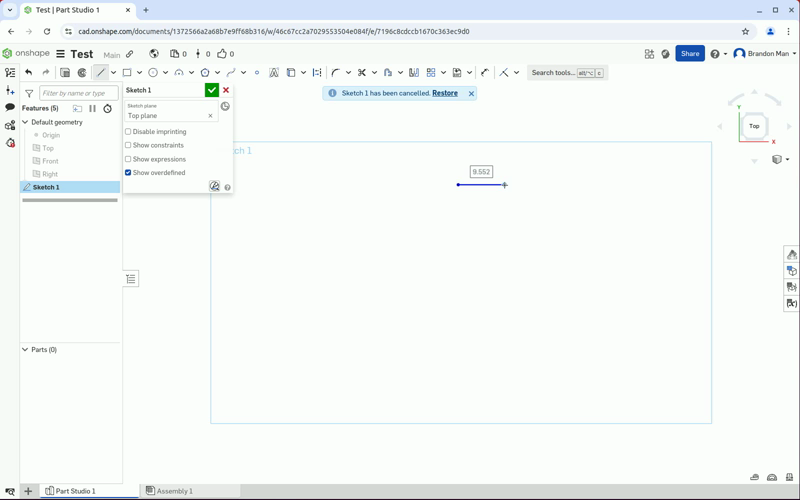
mouse_move(534, 184)
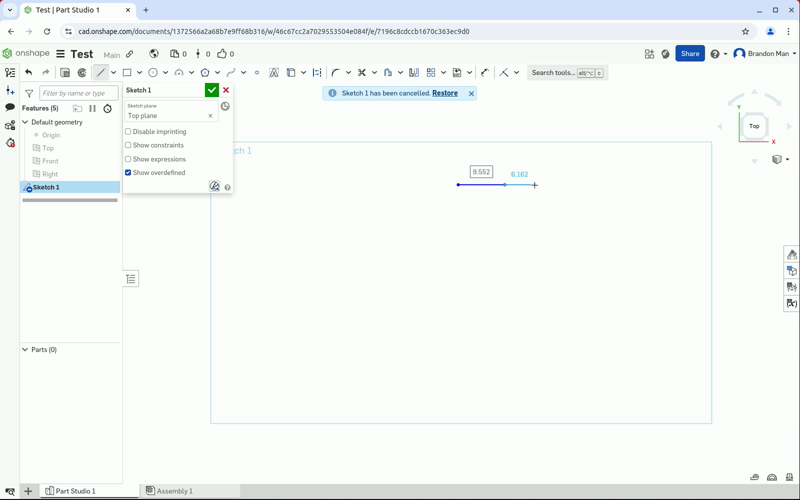
mouse_move(504, 169)
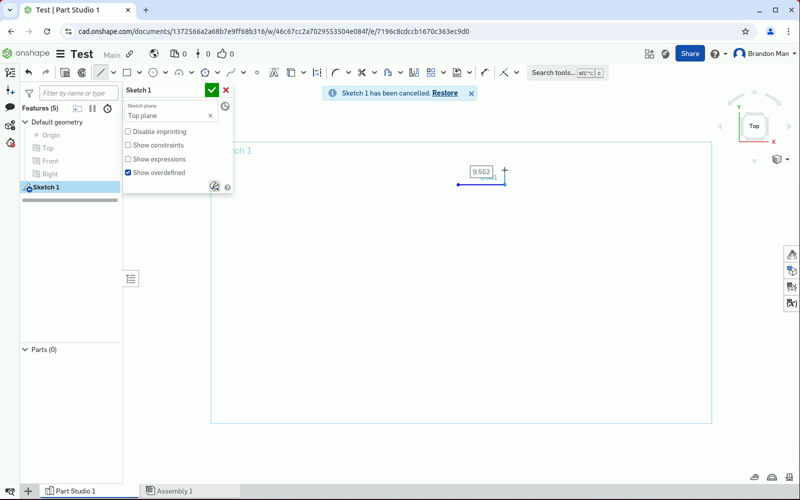
click(504, 169)
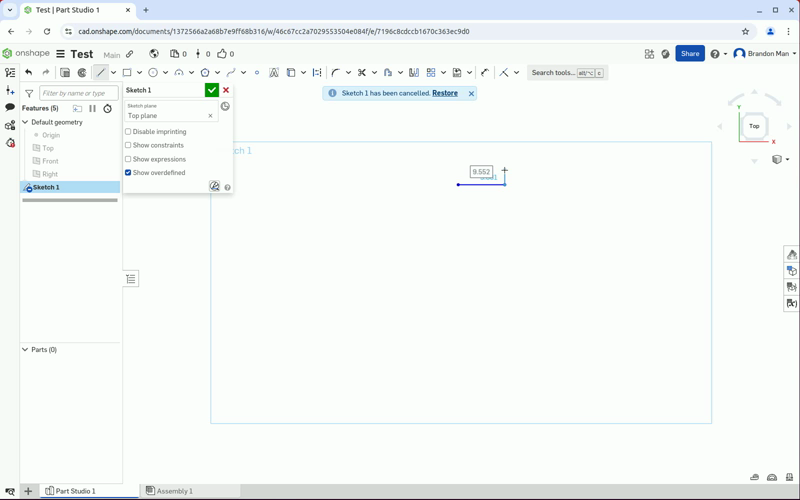
key_up(shift)
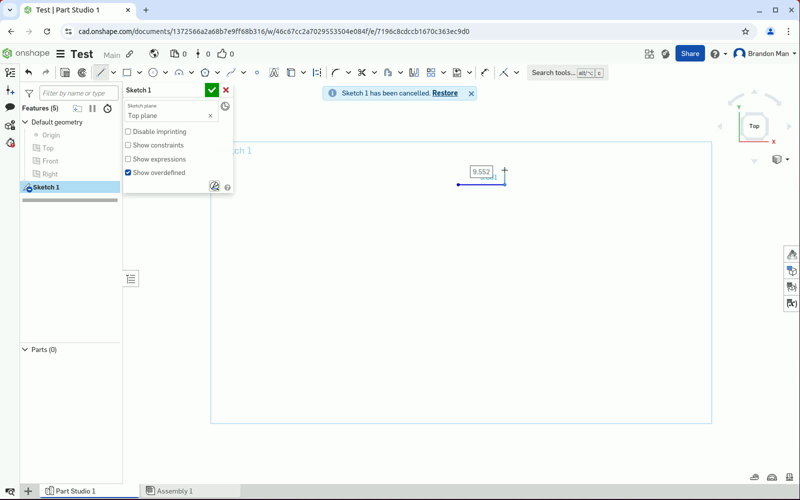
key_down(shift)
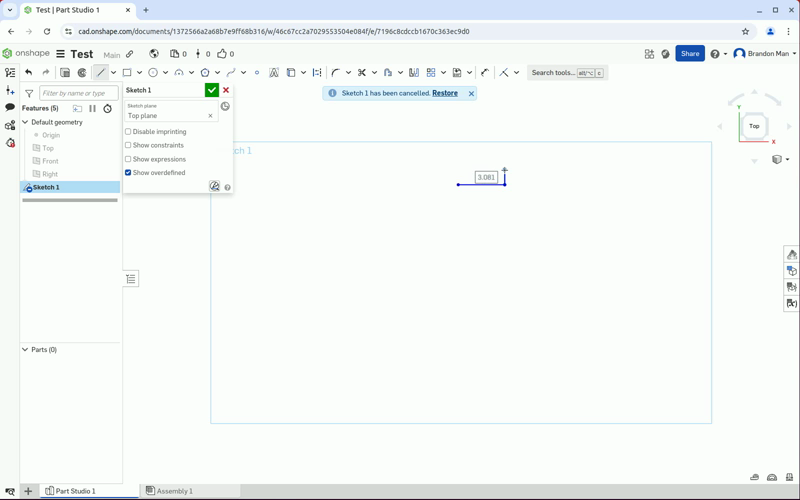
mouse_move(534, 169)
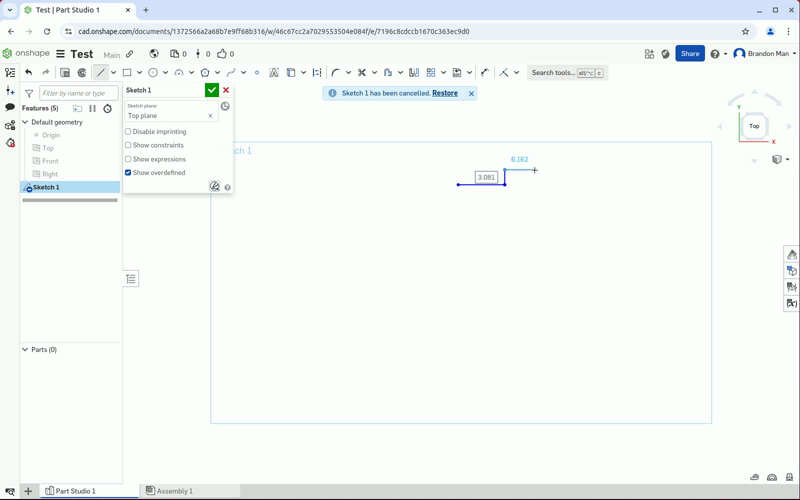
mouse_move(458, 169)
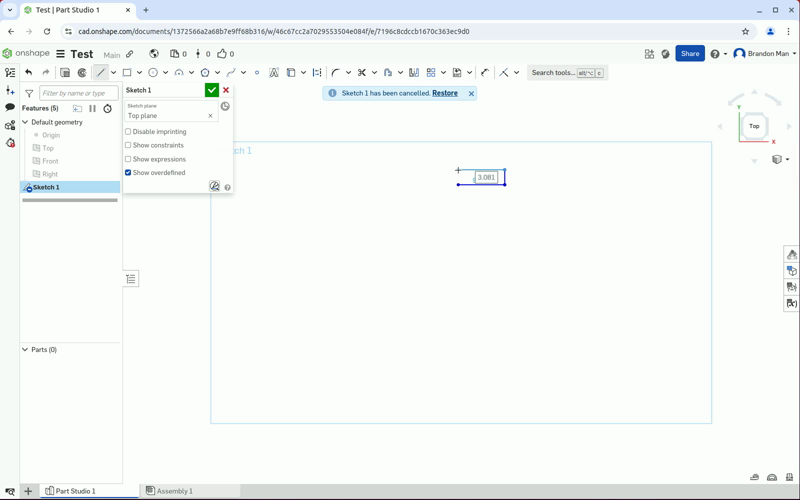
click(458, 169)
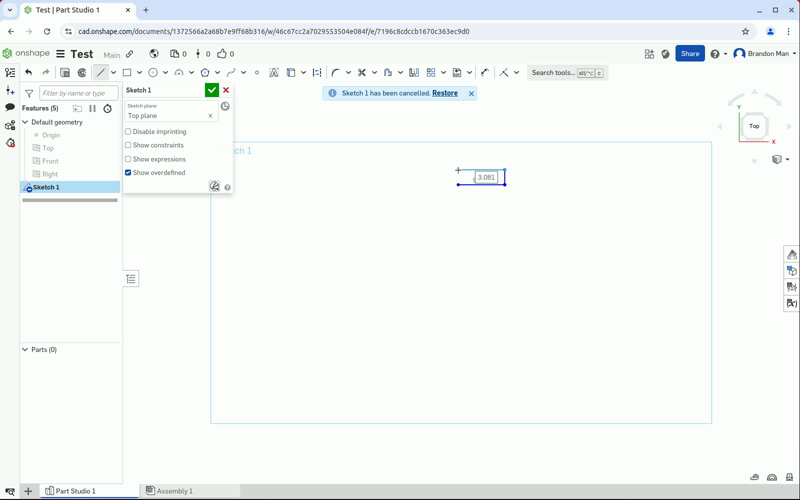
key_up(shift)
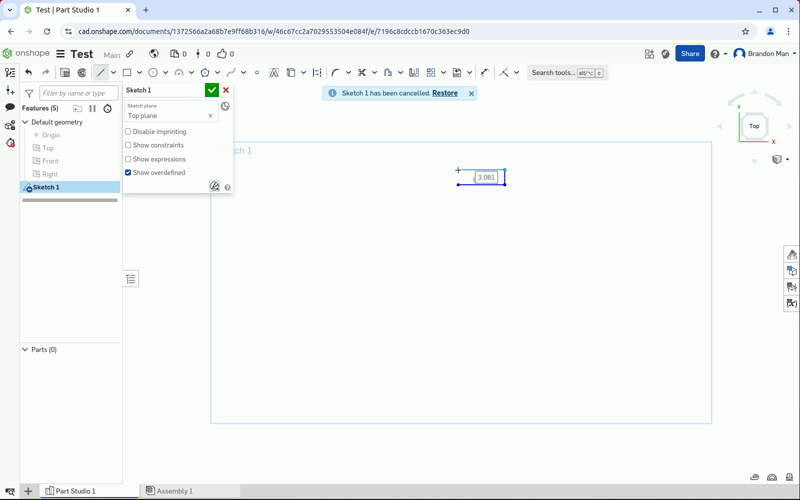
mouse_move(488, 169)
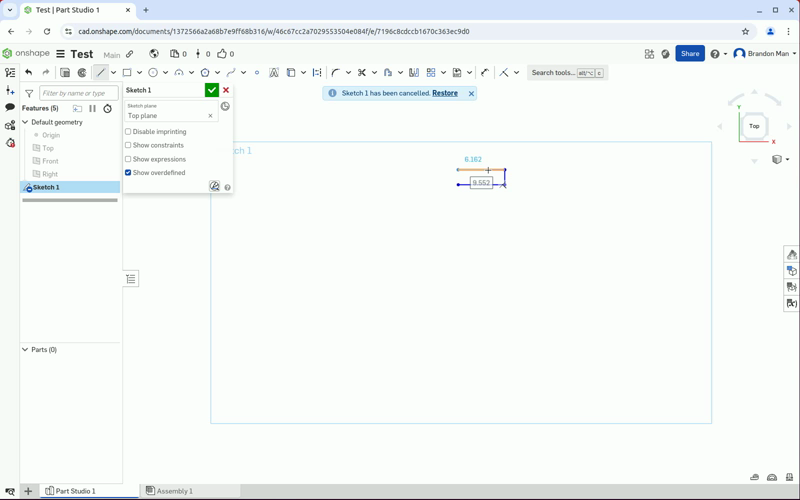
key_down(shift)
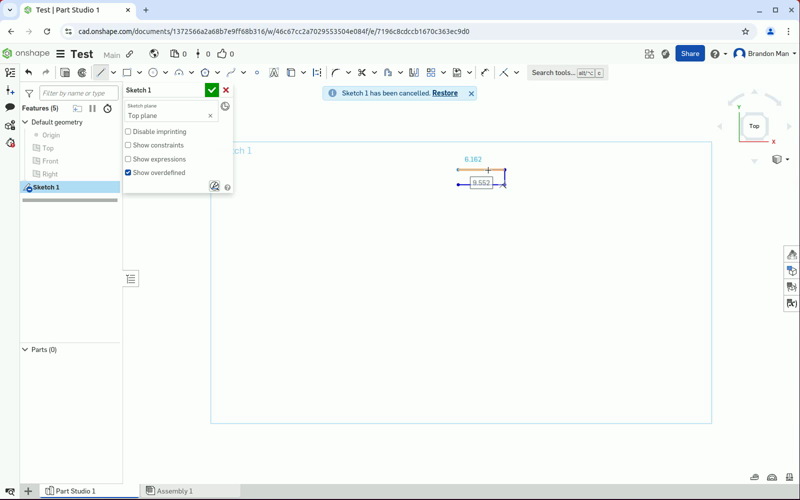
mouse_move(458, 184)
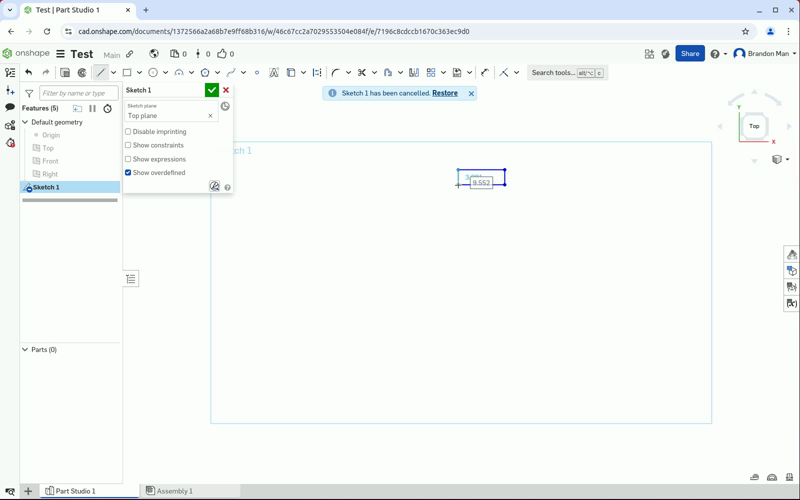
key_up(shift)
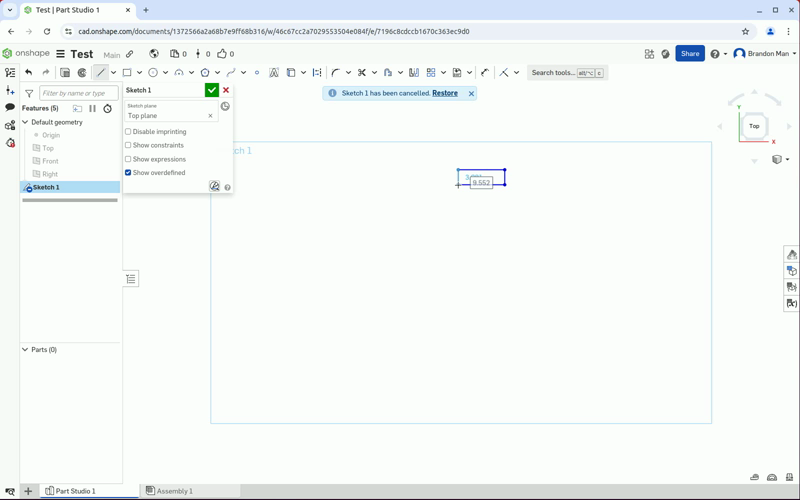
click(458, 184)
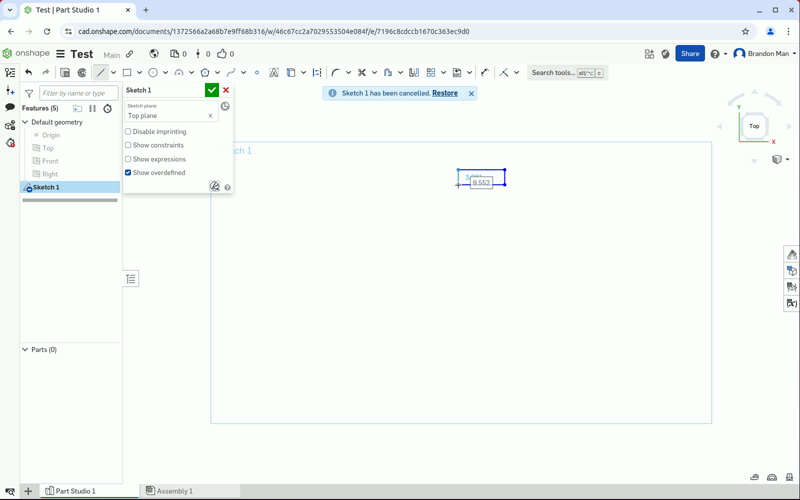
key(esc)
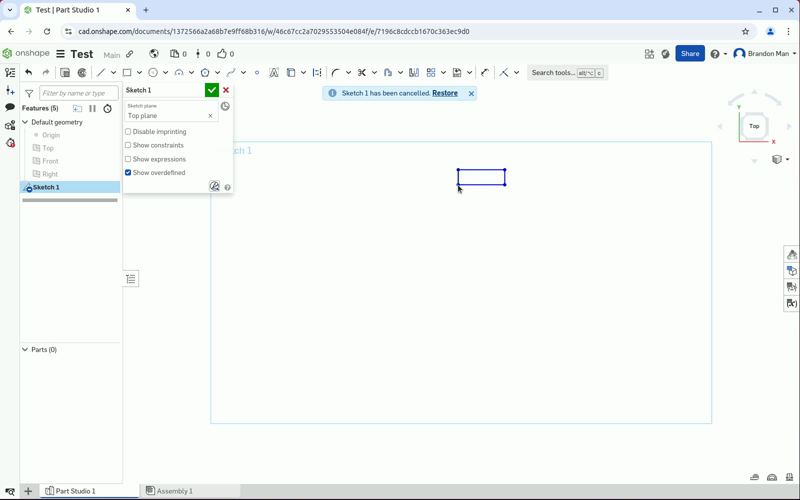
mouse_move(499, 182)
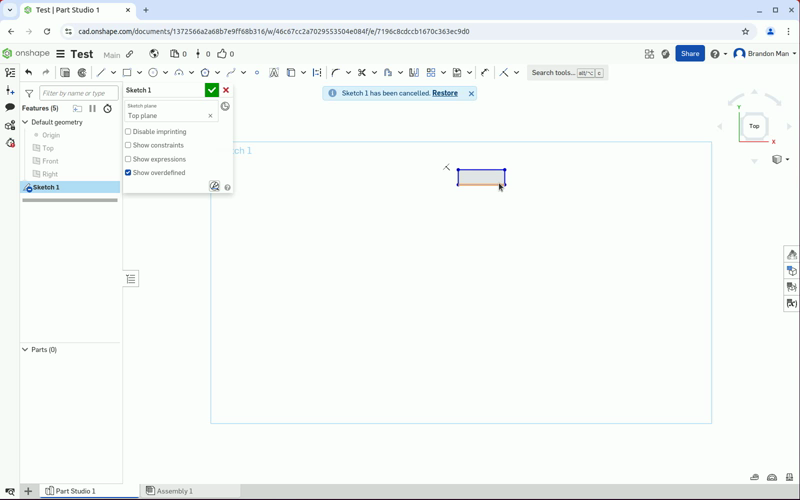
scroll(6)
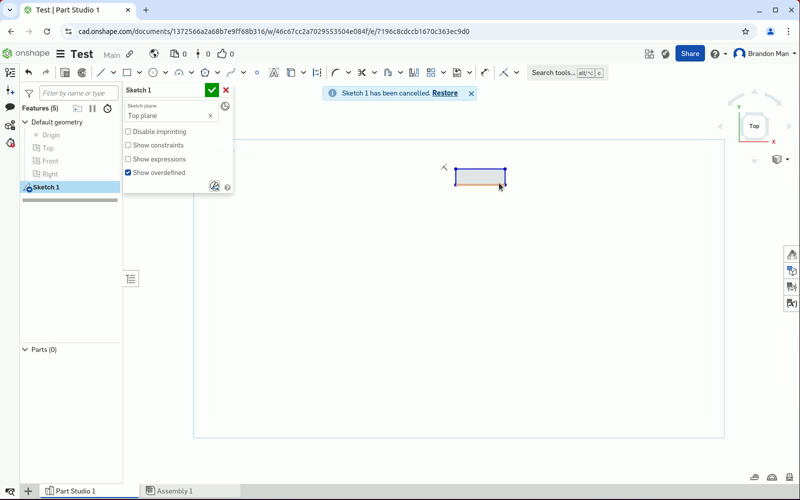
scroll(6)
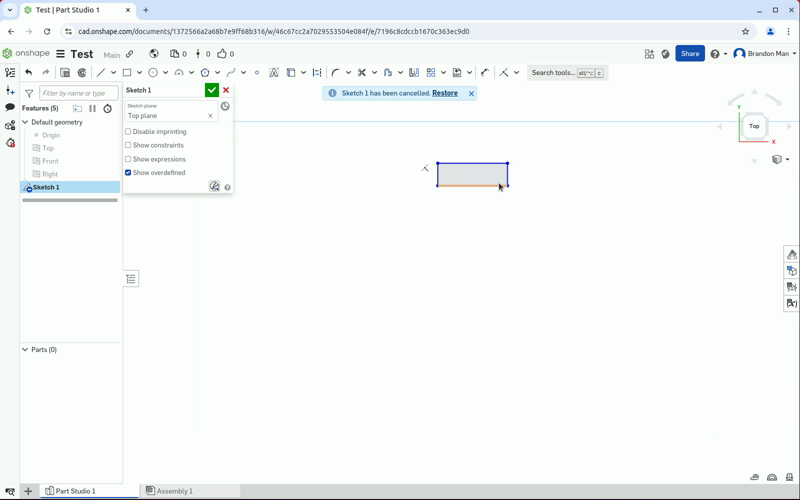
scroll(6)
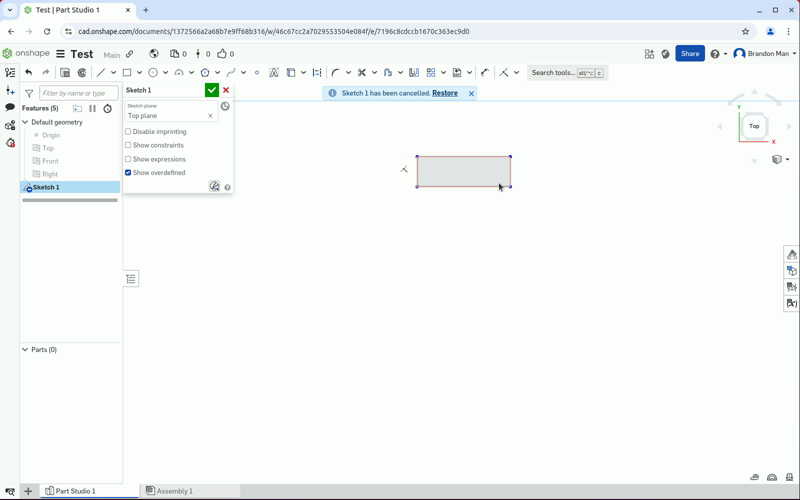
scroll(6)
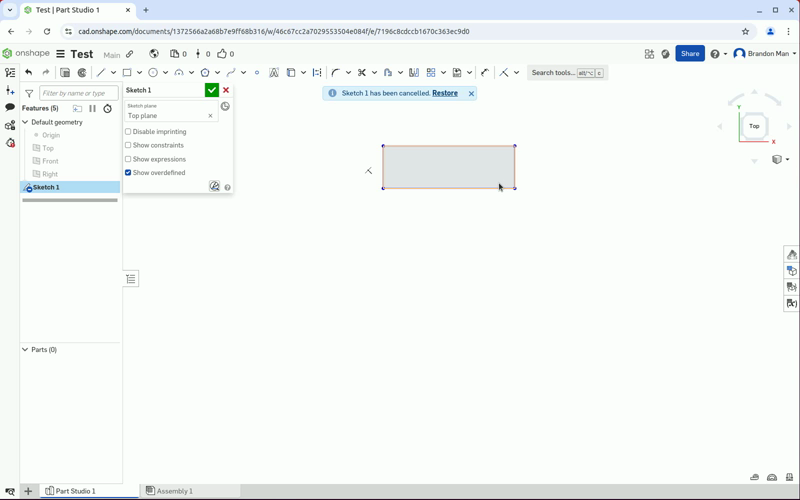
scroll(6)
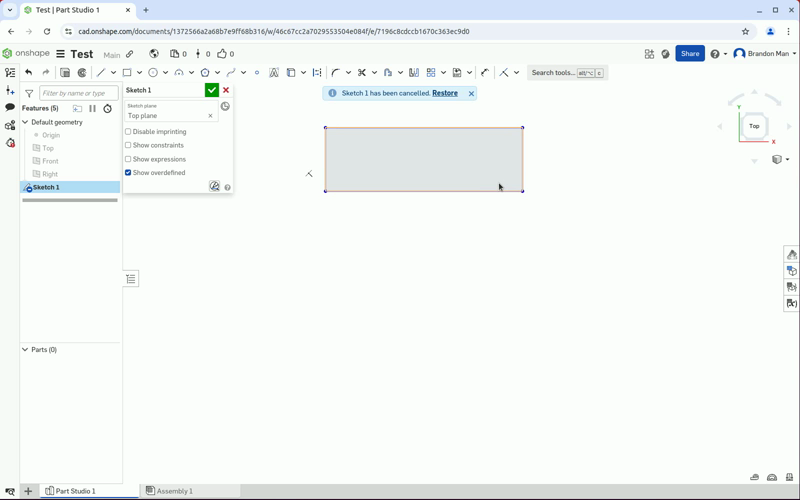
scroll(6)
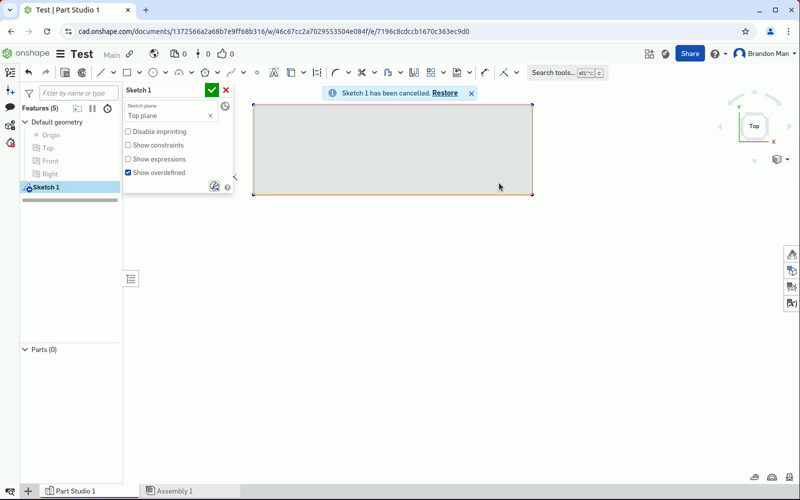
scroll(6)
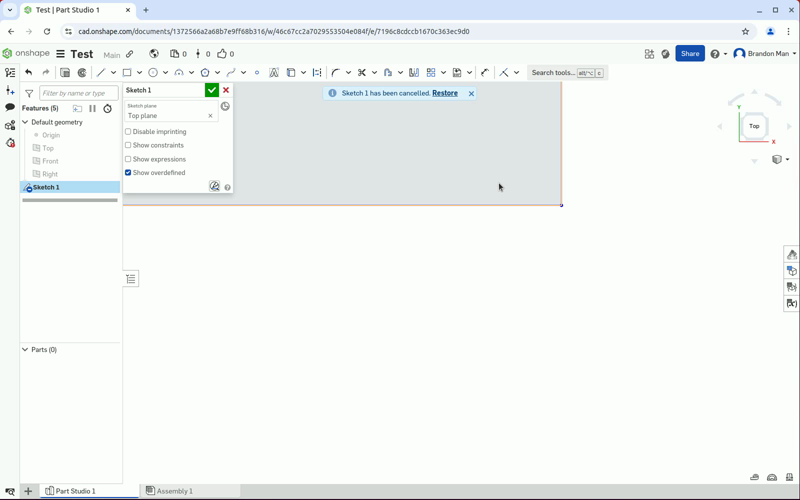
click(499, 182)
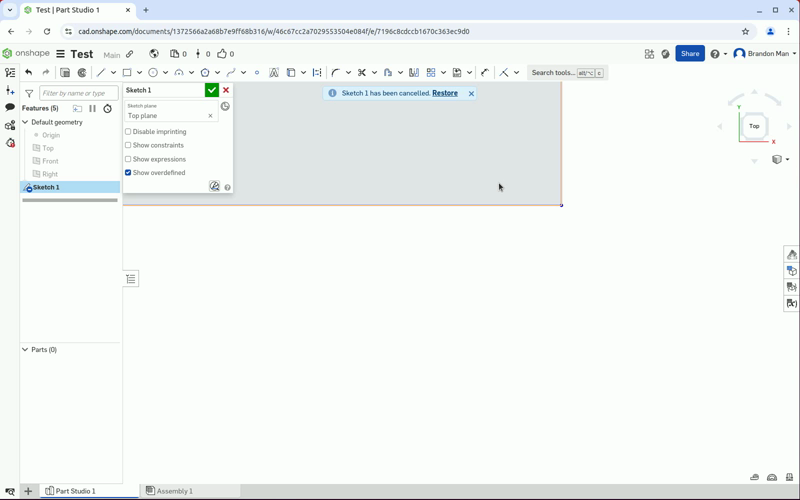
scroll(-6)
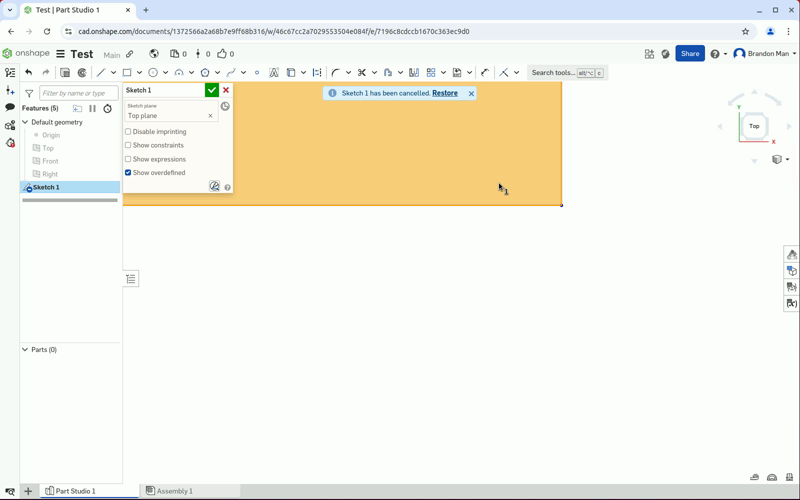
scroll(-6)
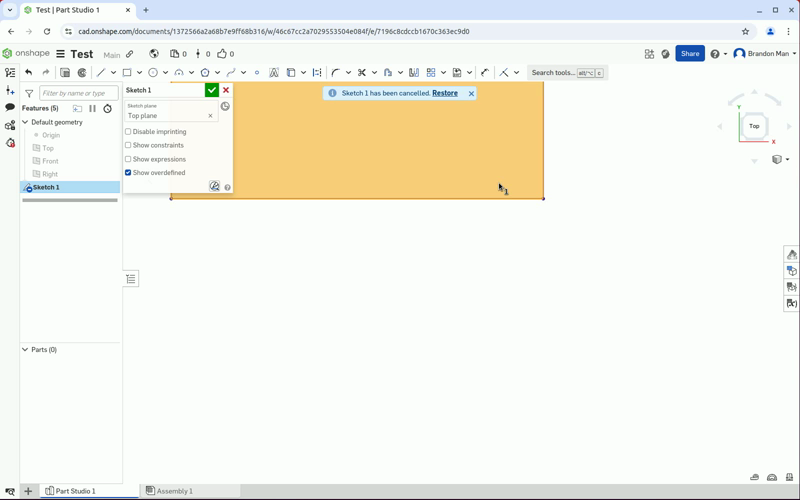
scroll(-6)
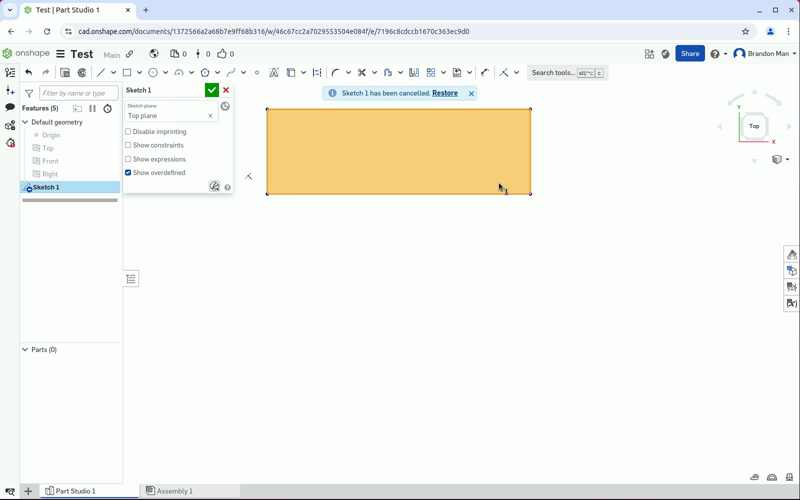
scroll(-6)
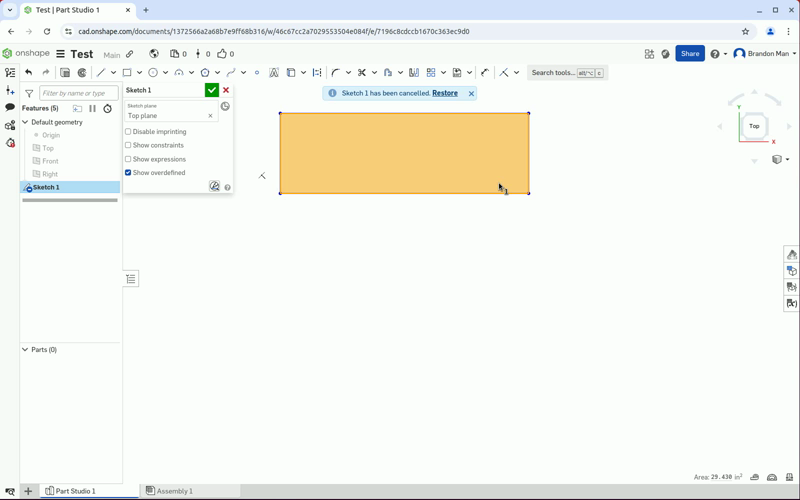
scroll(-6)
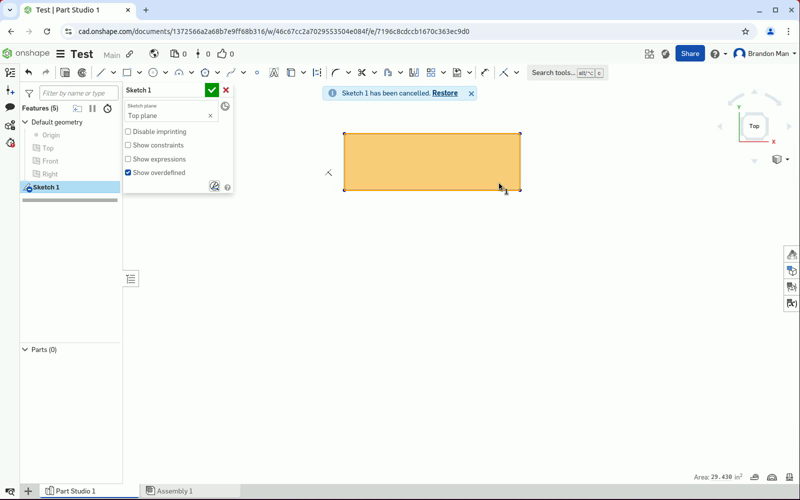
scroll(-6)
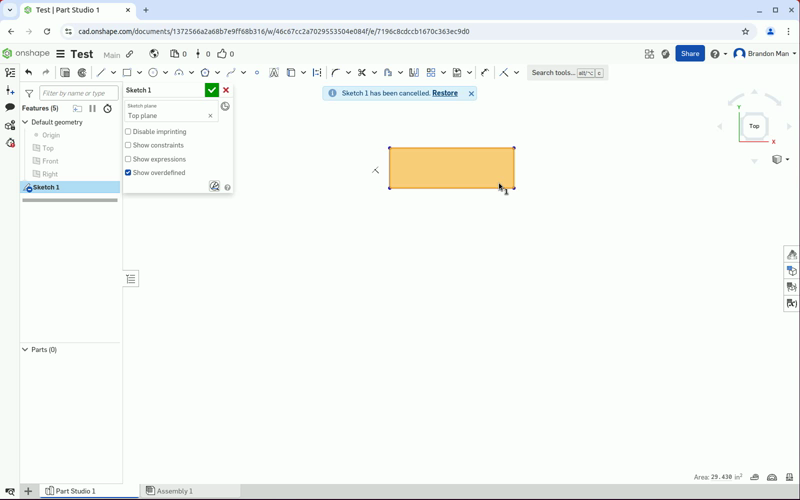
scroll(-6)
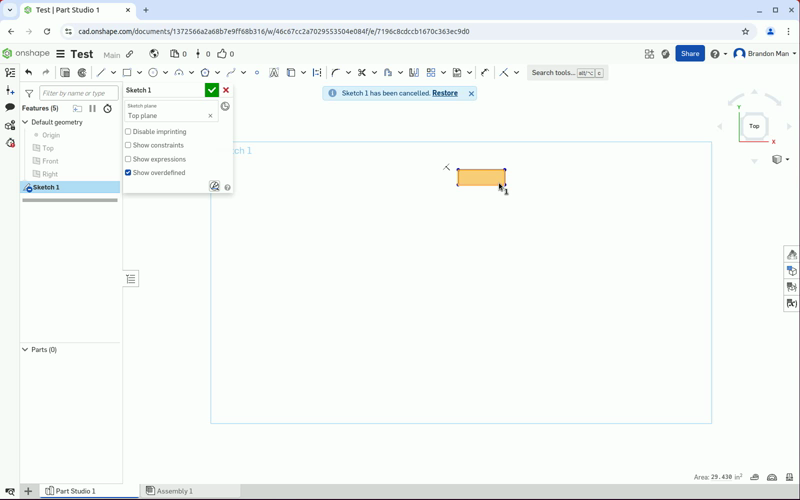
mouse_move(73, 352)
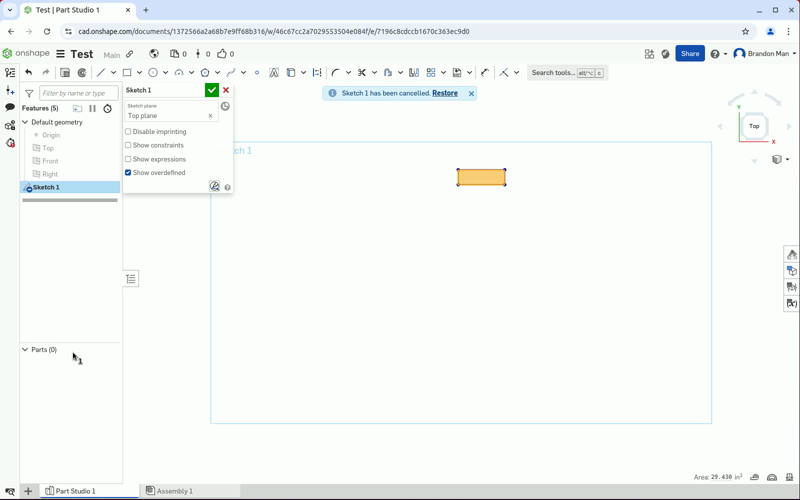
key(shift+y)
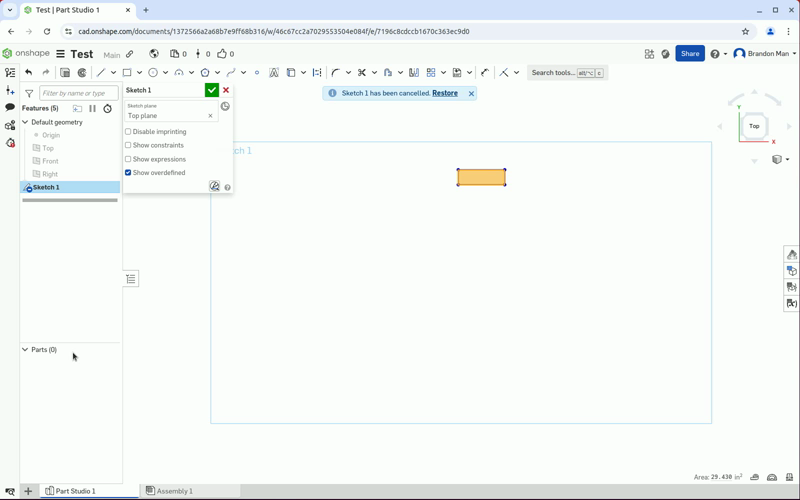
key(shift+e)
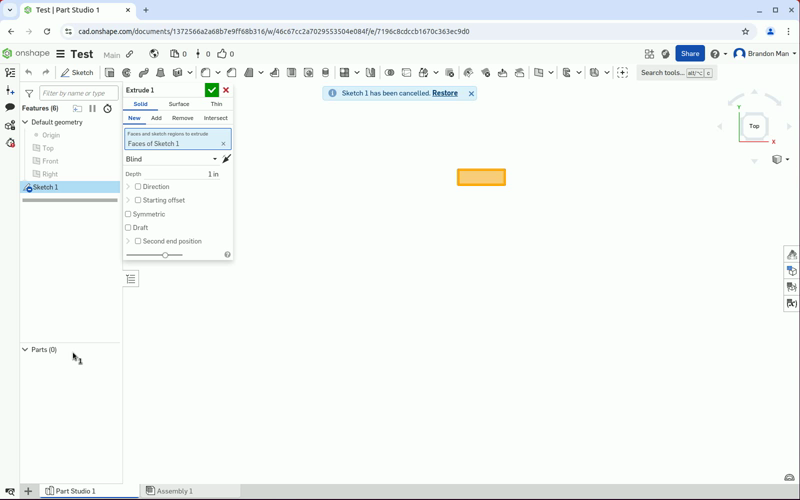
mouse_move(143, 106)
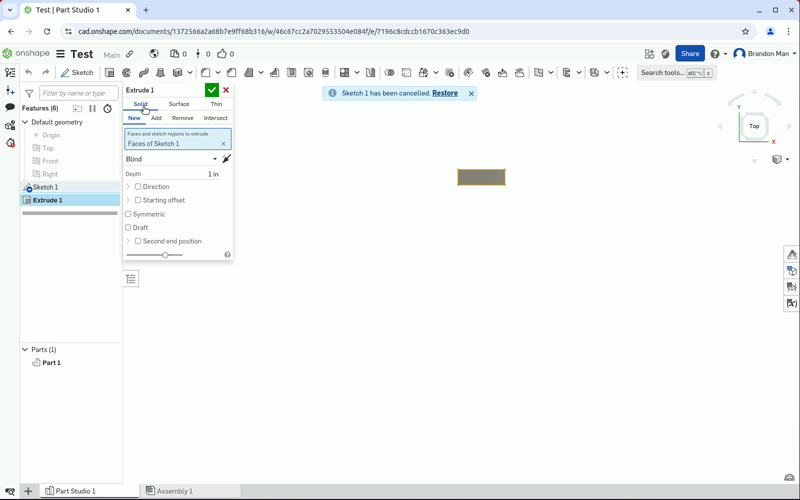
click(143, 106)
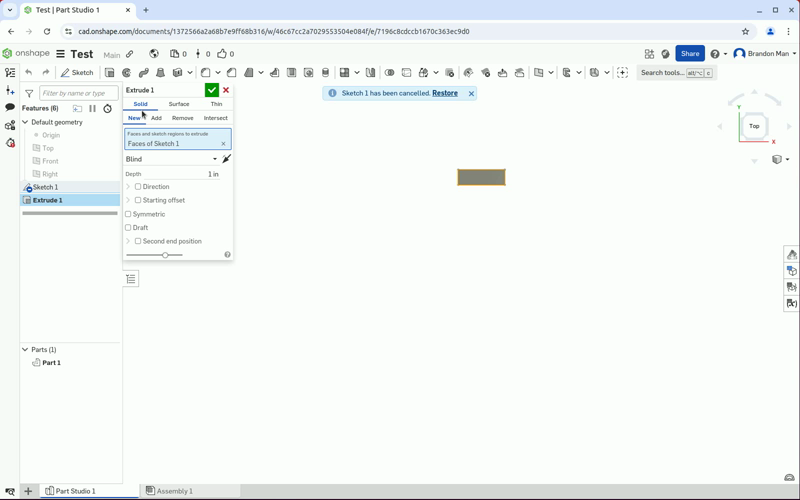
mouse_move(137, 120)
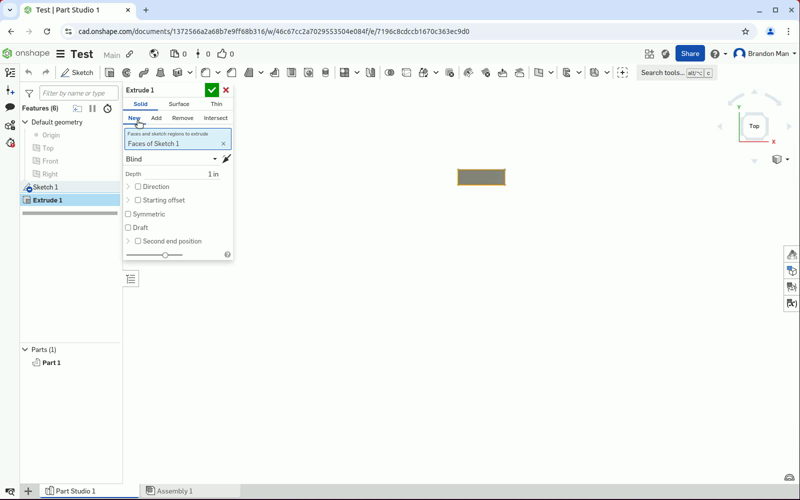
click(137, 120)
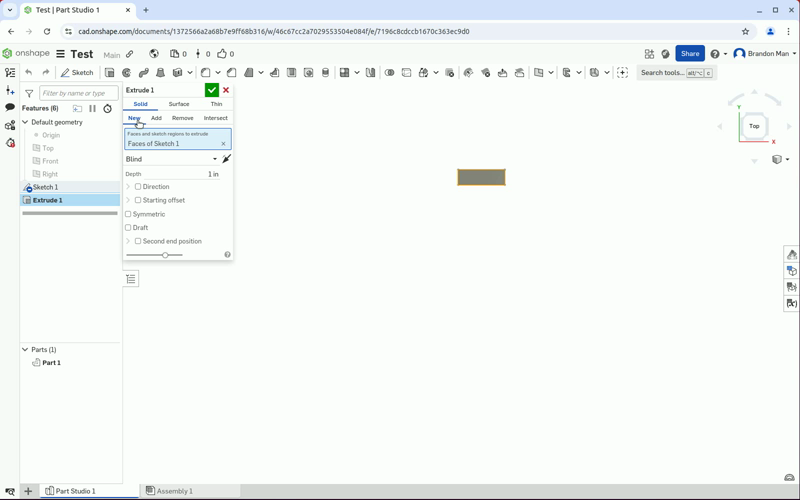
key(tab, 4)
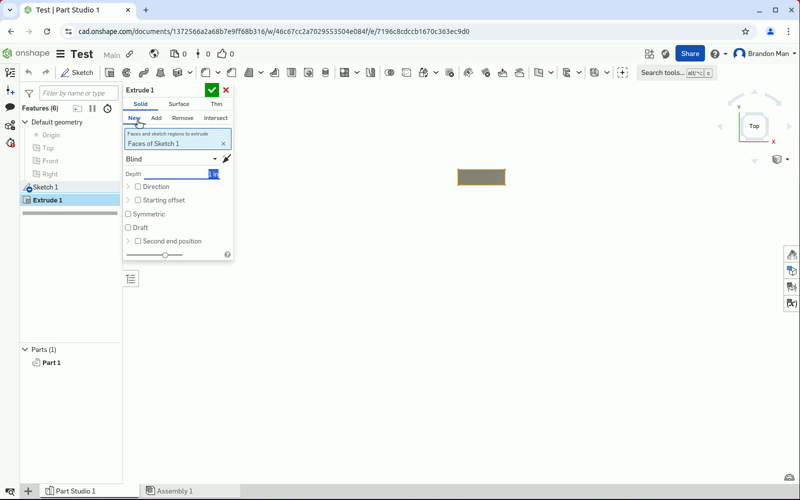
text(2.889)
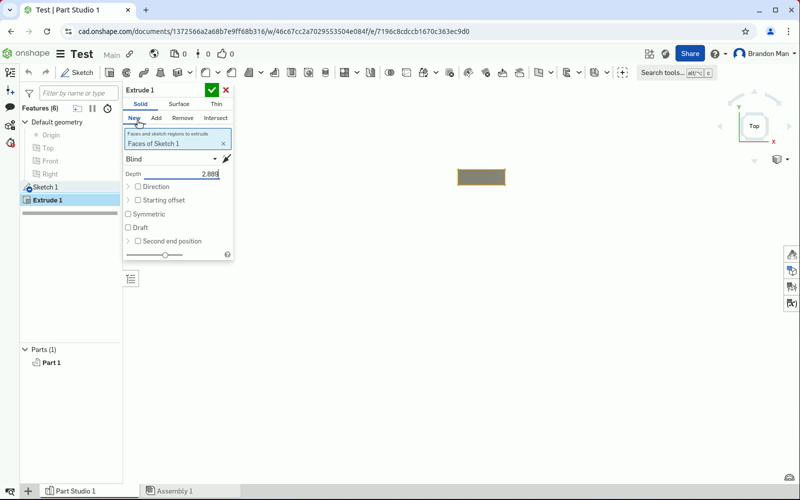
key(enter)
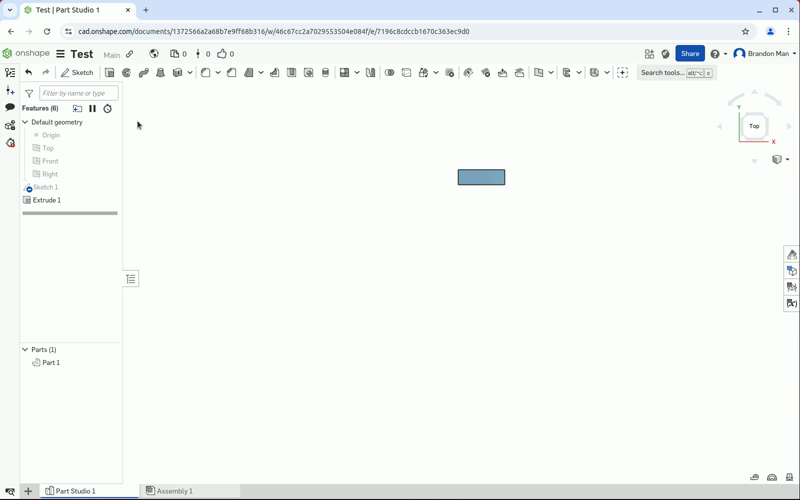
key(shift+h)
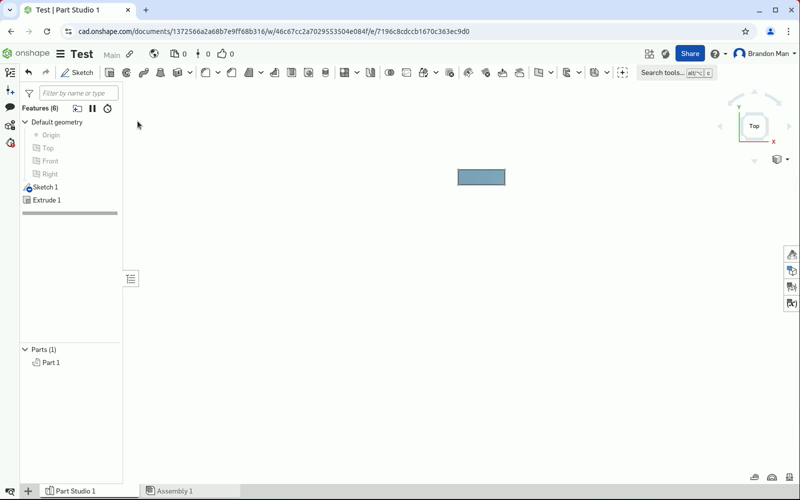
key(shift+h)
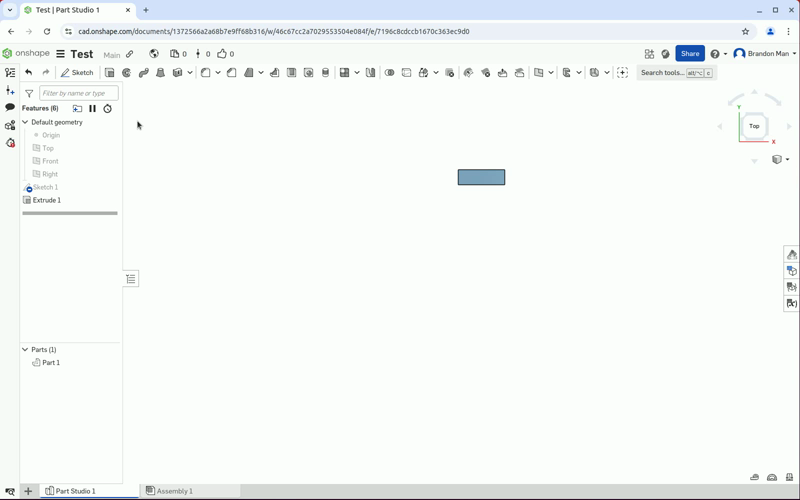
mouse_move(73, 189)
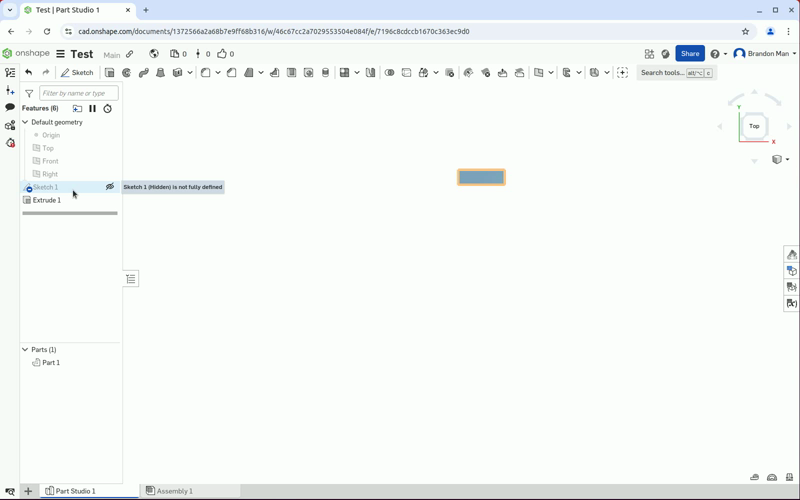
click(73, 189)
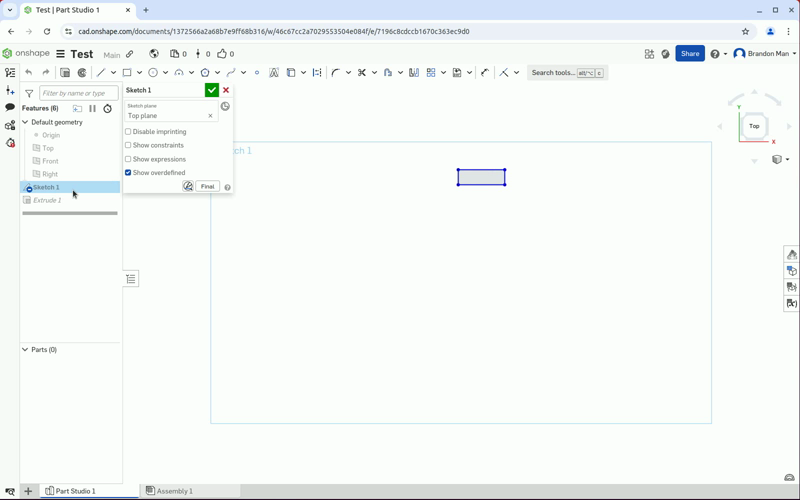
mouse_move(229, 92)
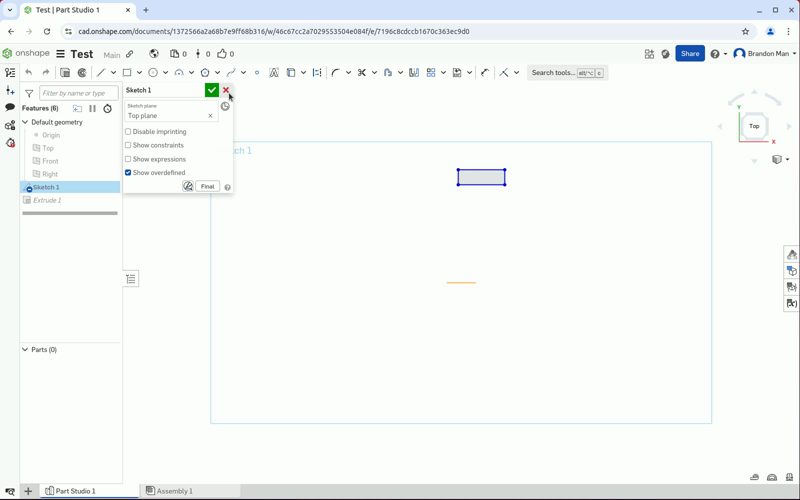
click(229, 92)
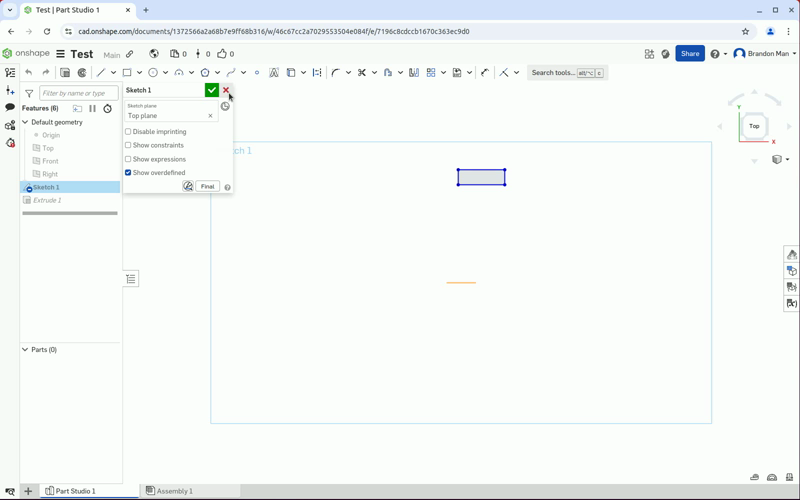
key(shift+s)
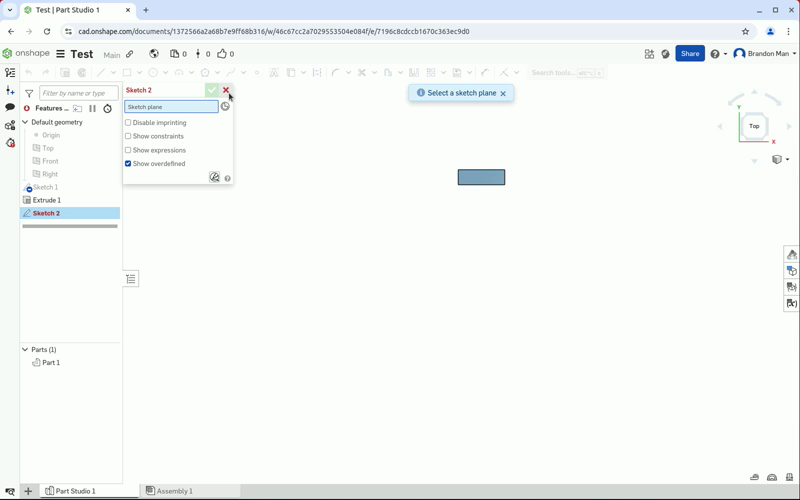
mouse_move(73, 150)
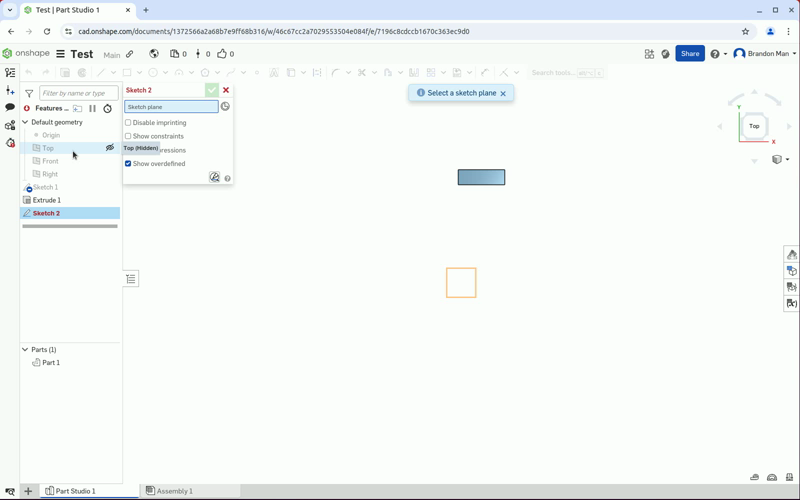
click(73, 150)
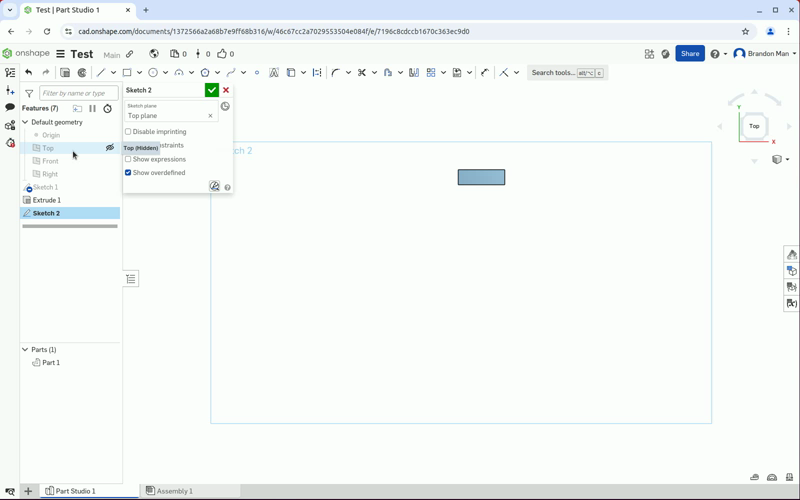
mouse_move(73, 352)
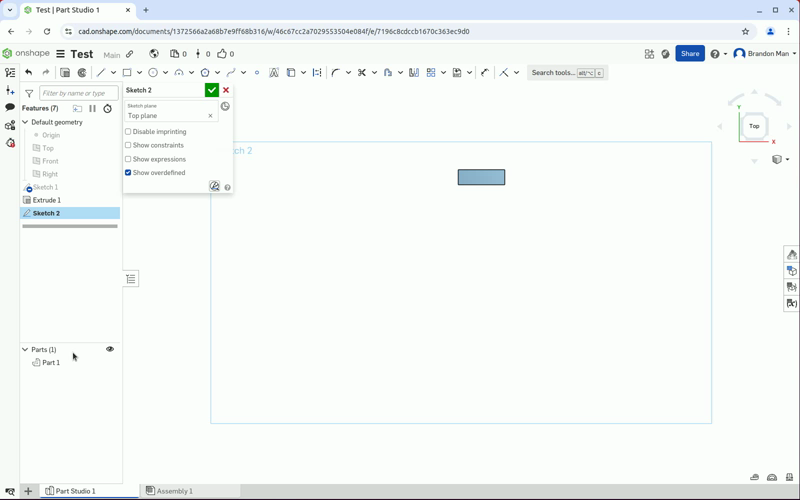
key(y)
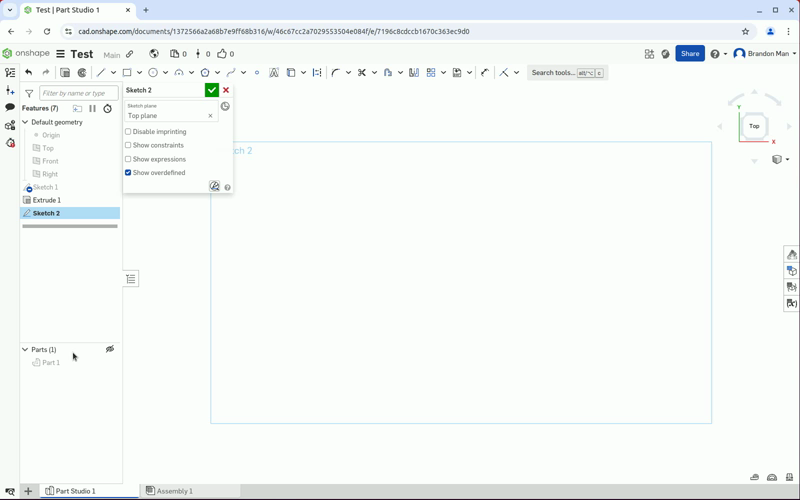
key(l)
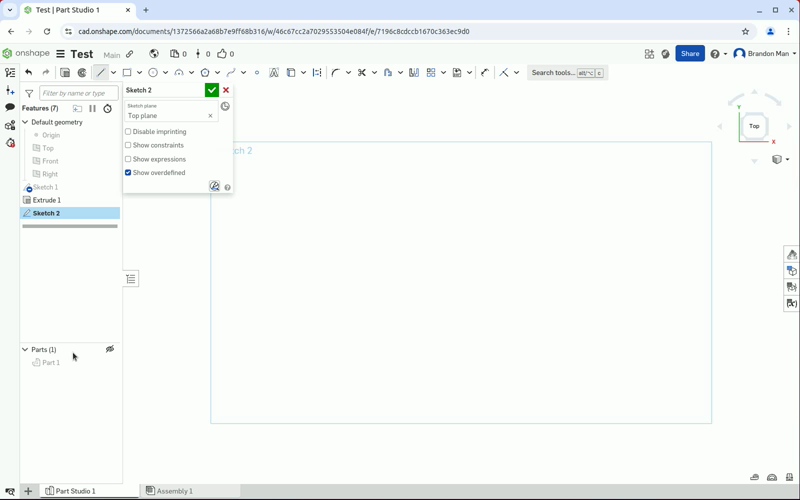
key_down(shift)
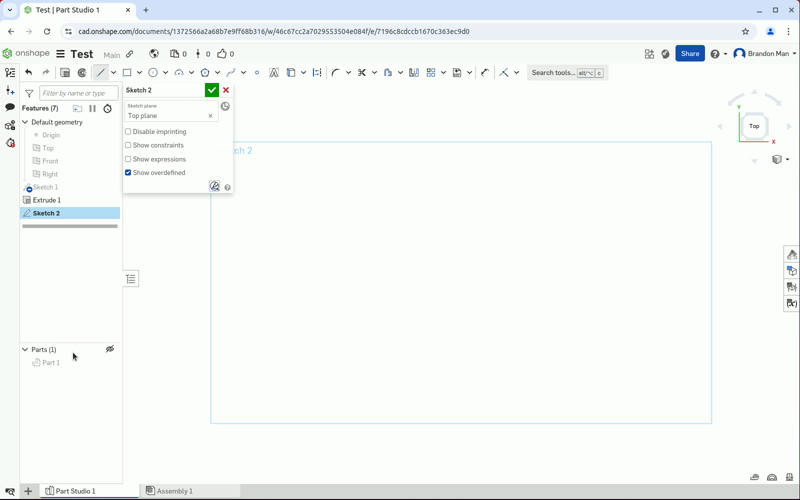
mouse_move(444, 313)
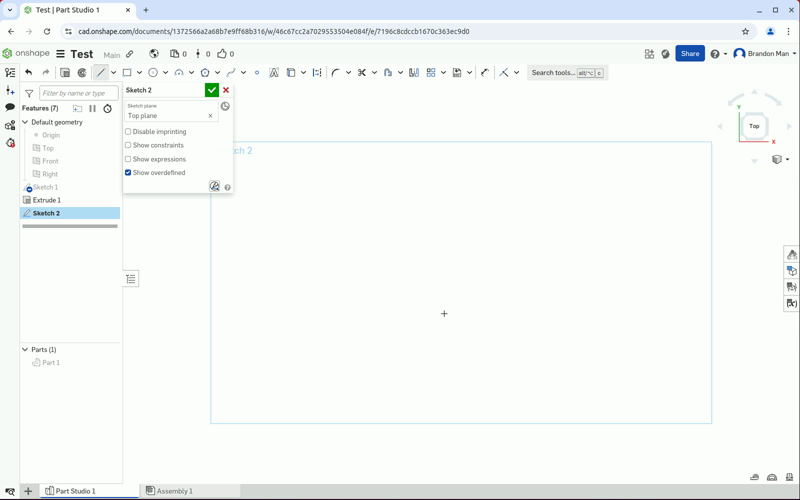
click(444, 313)
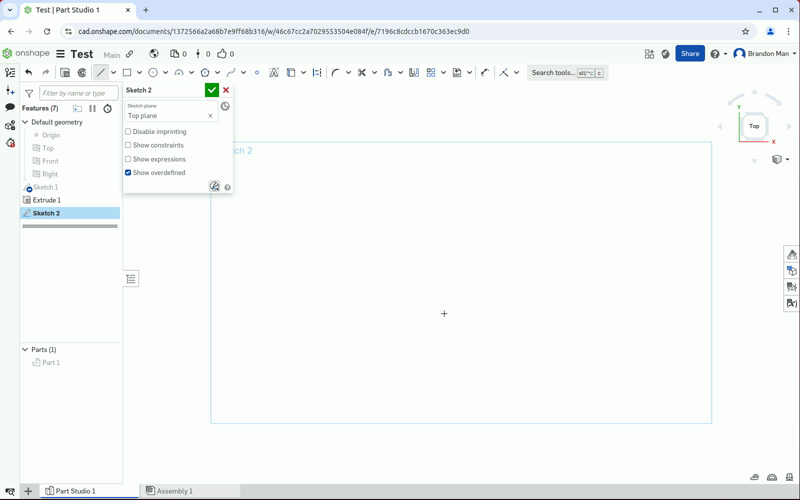
key_up(shift)
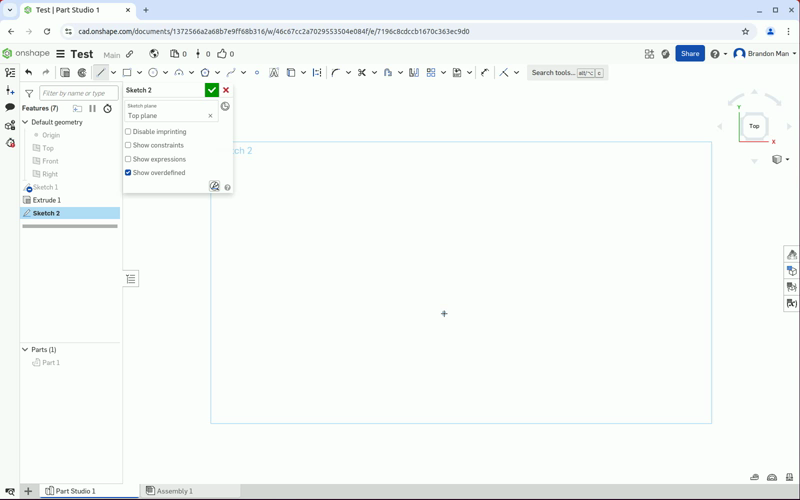
key_down(shift)
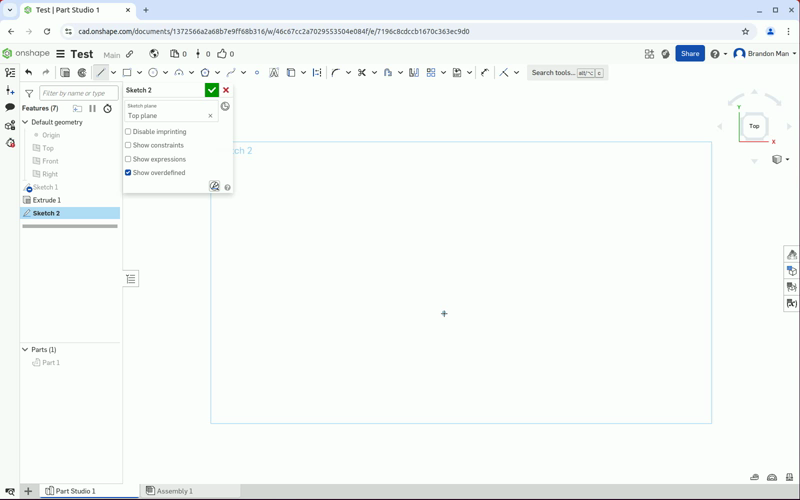
mouse_move(518, 313)
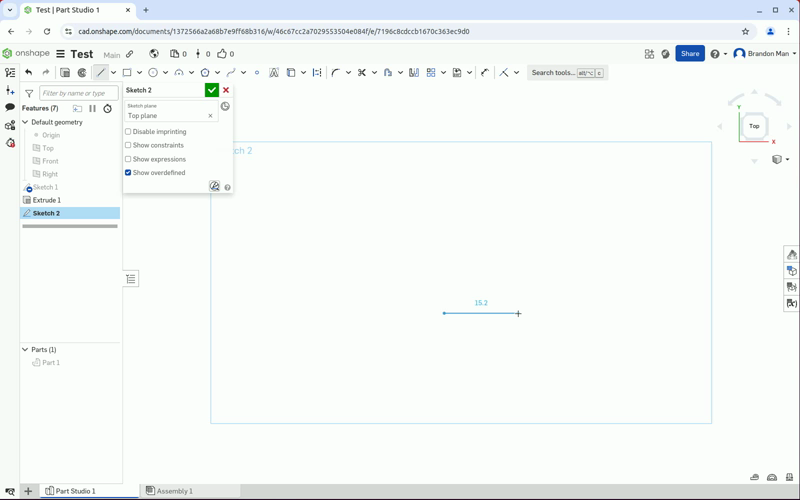
click(518, 313)
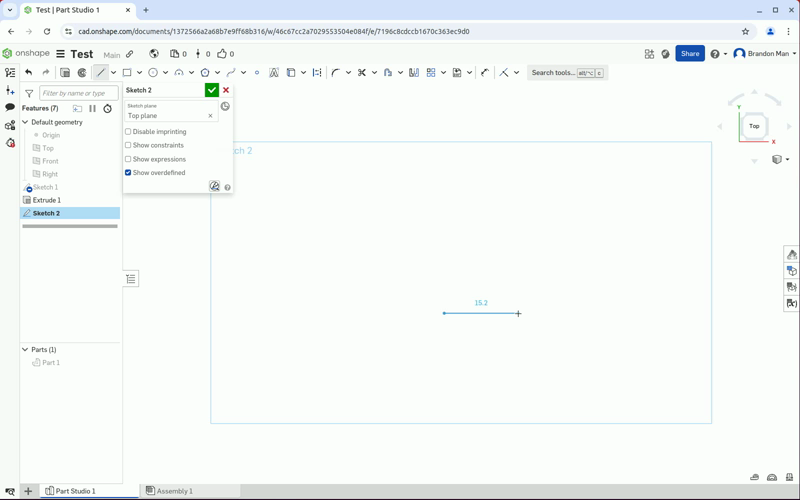
key_up(shift)
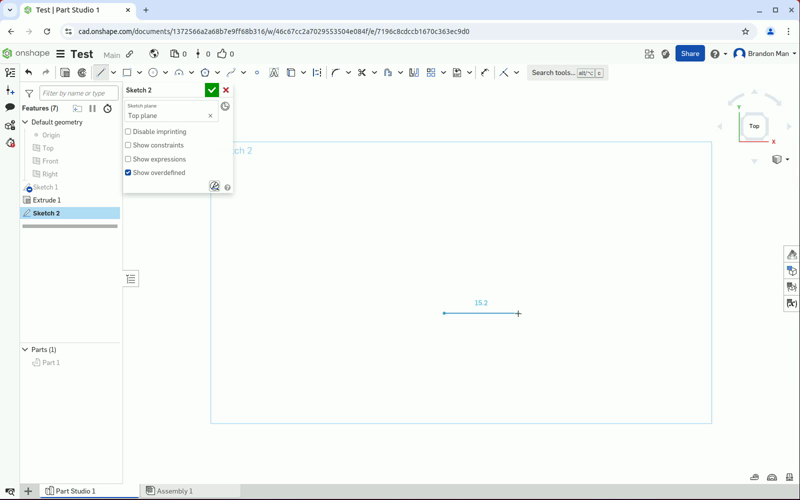
key_down(shift)
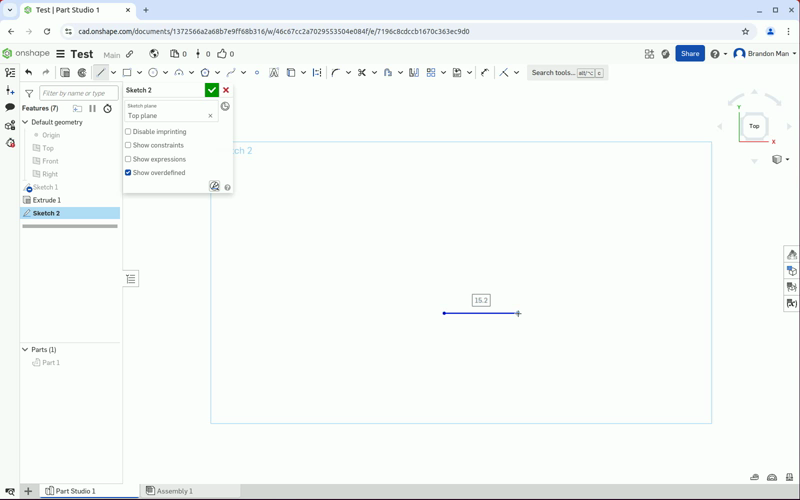
mouse_move(518, 242)
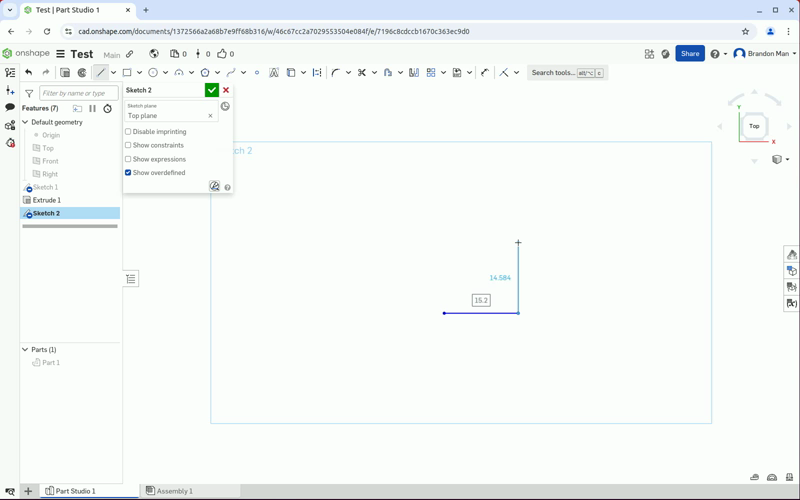
click(518, 242)
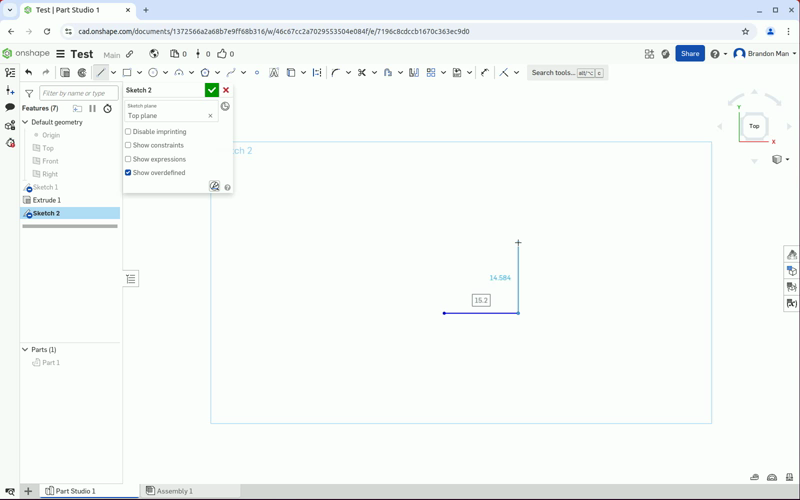
key_up(shift)
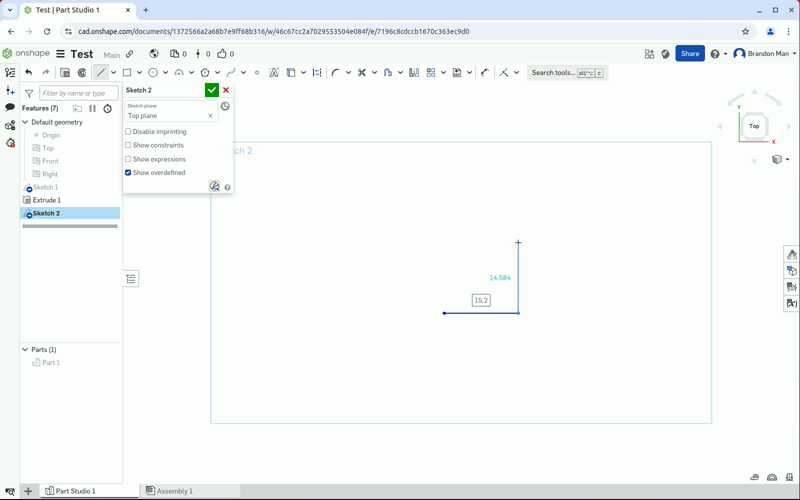
key_down(shift)
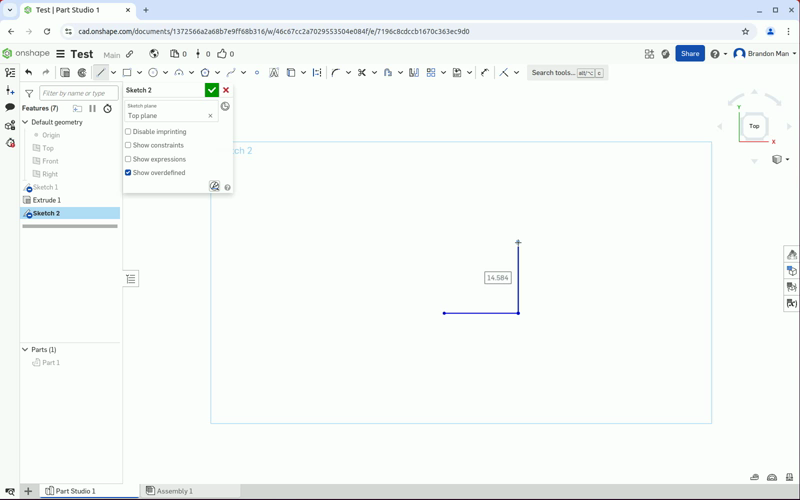
mouse_move(548, 242)
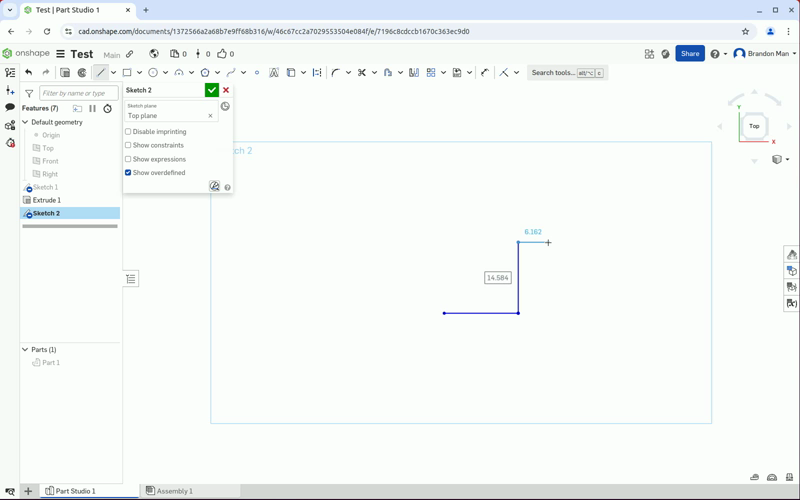
mouse_move(504, 242)
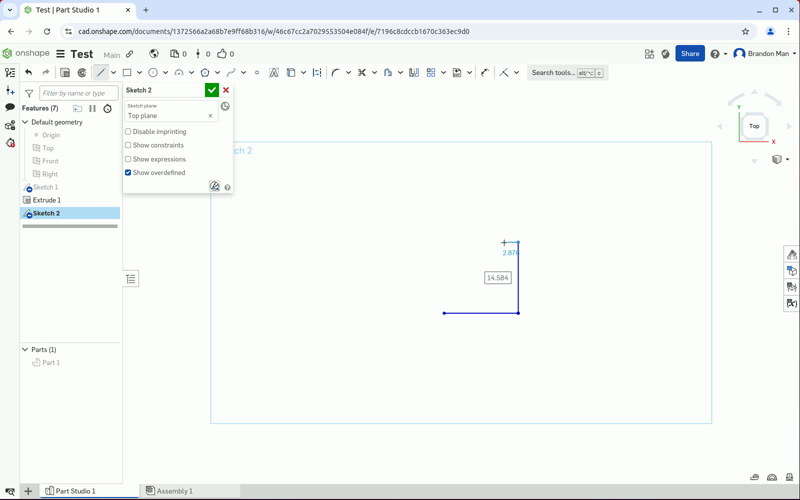
click(504, 242)
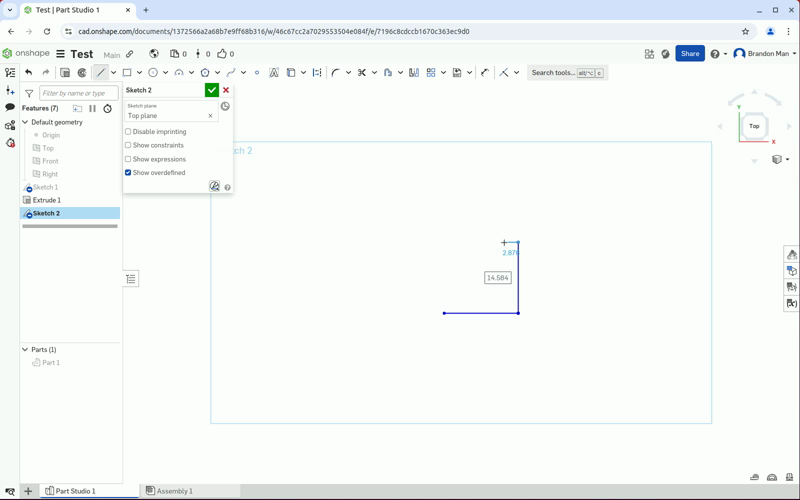
key_up(shift)
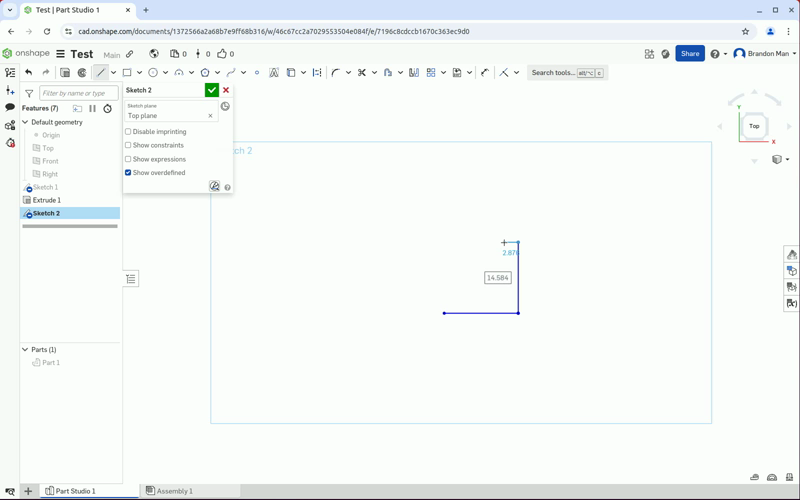
key_down(shift)
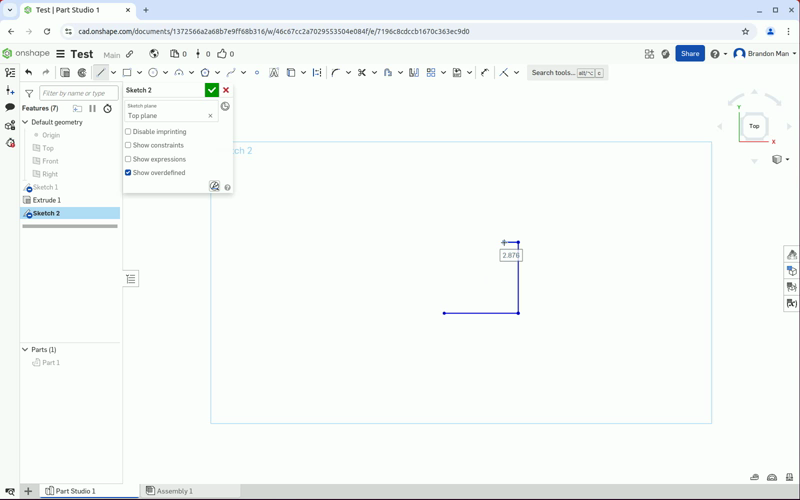
mouse_move(534, 242)
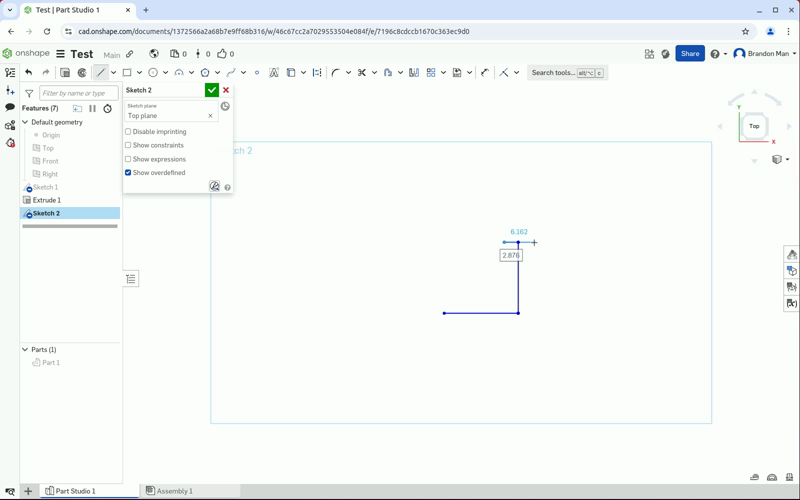
mouse_move(504, 298)
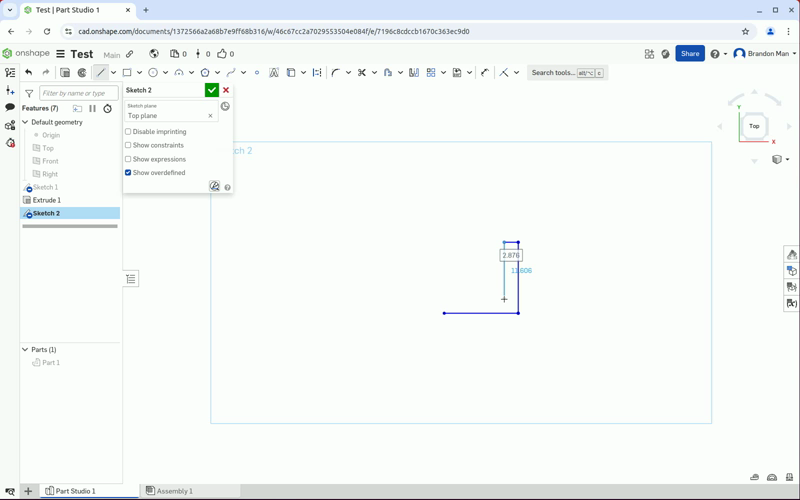
click(504, 298)
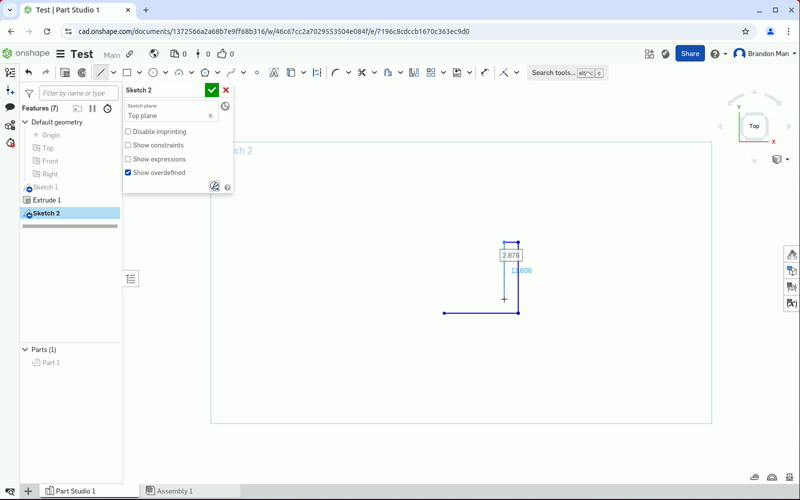
key_up(shift)
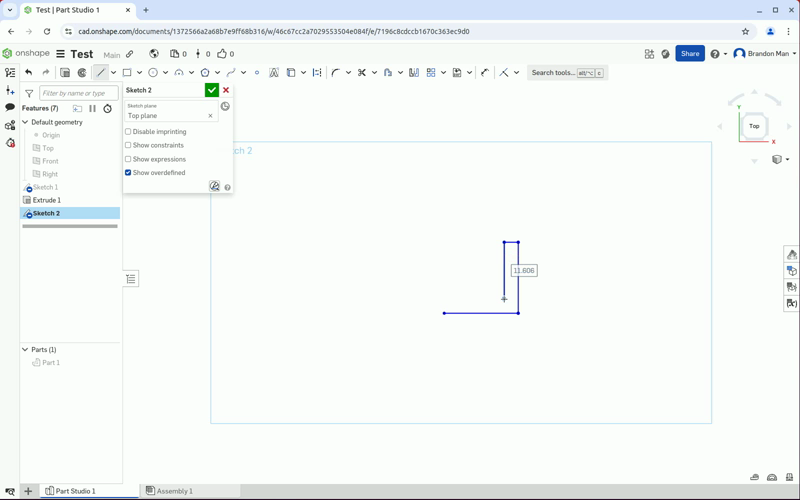
key_down(shift)
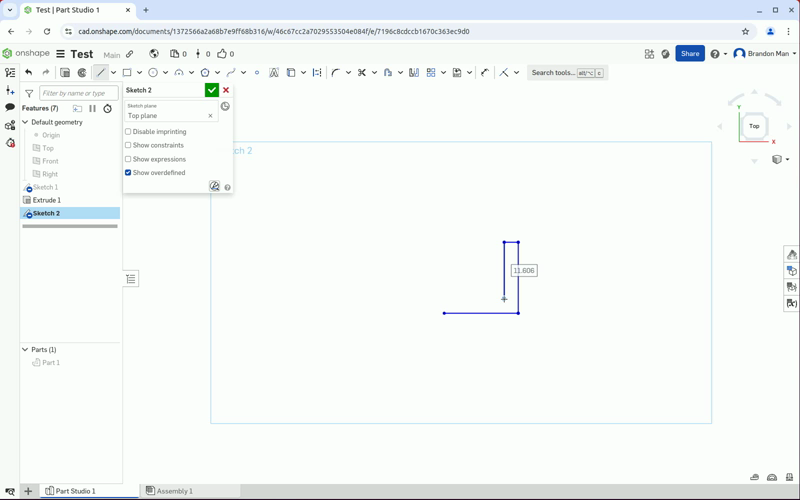
mouse_move(534, 298)
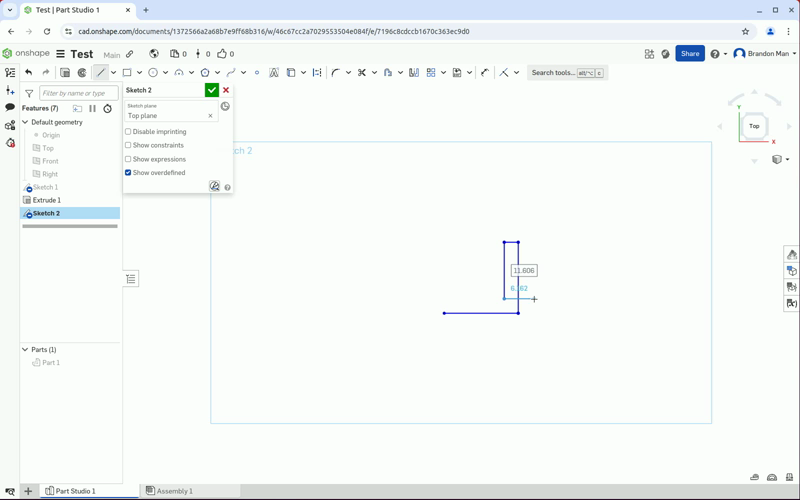
mouse_move(458, 298)
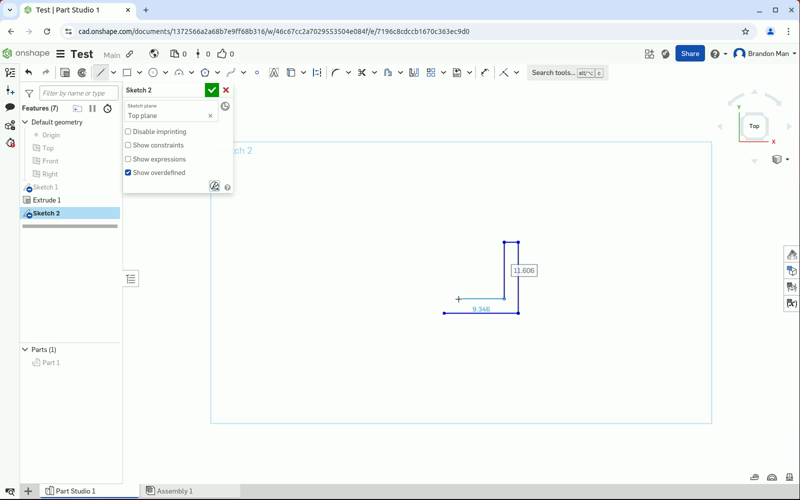
click(458, 298)
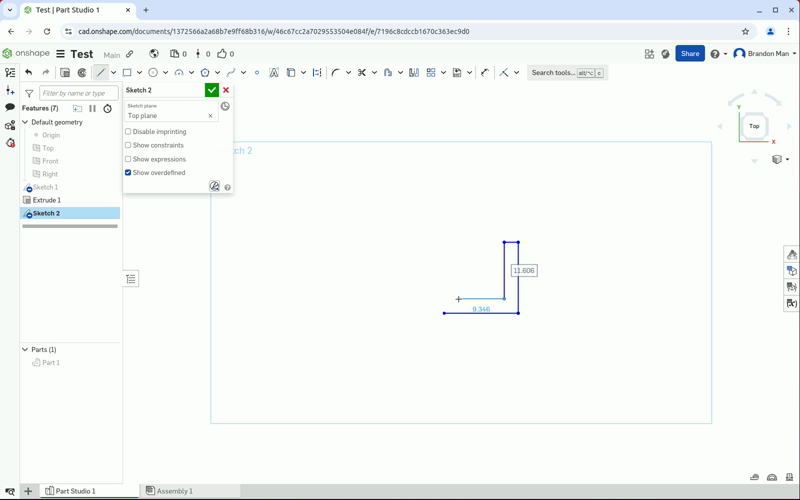
key_up(shift)
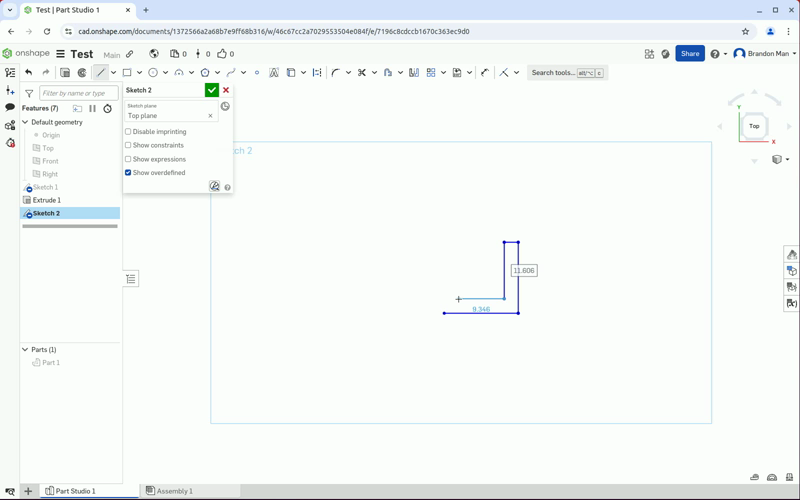
key_down(shift)
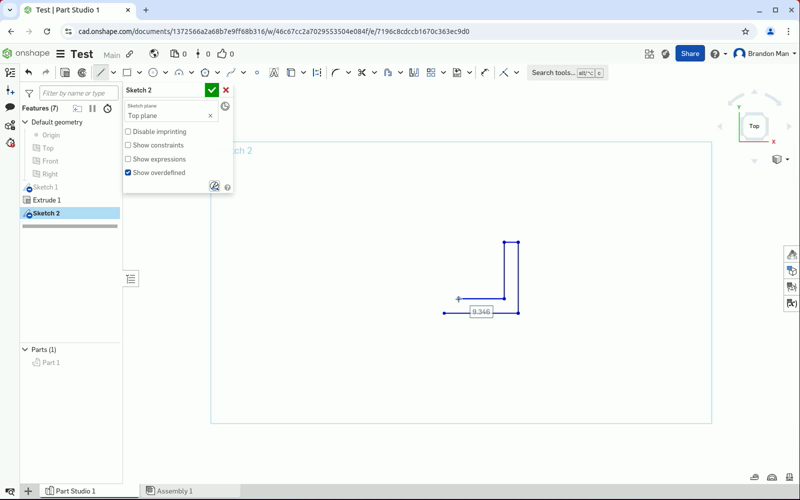
mouse_move(489, 298)
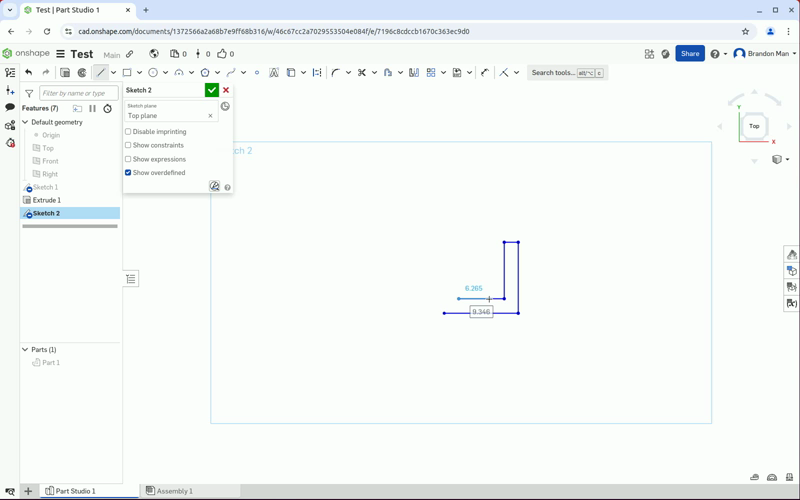
mouse_move(458, 242)
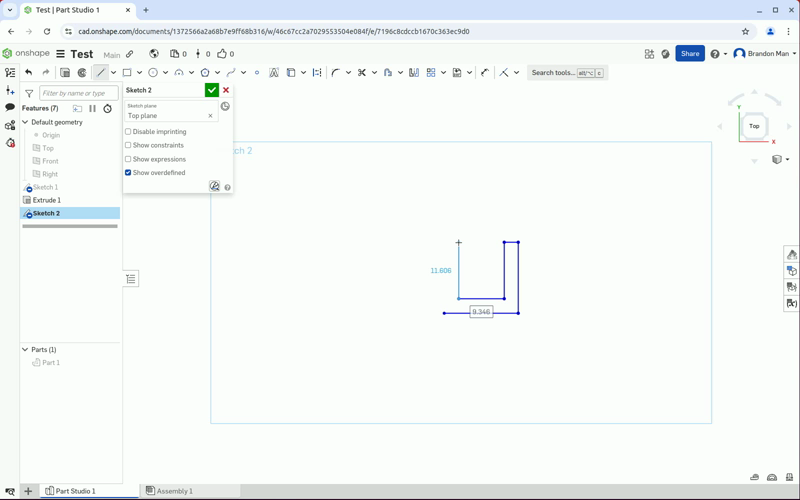
click(458, 242)
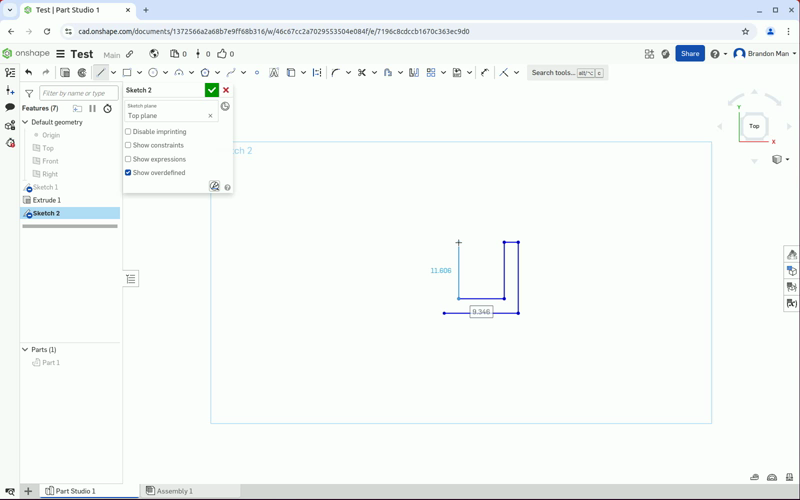
key_up(shift)
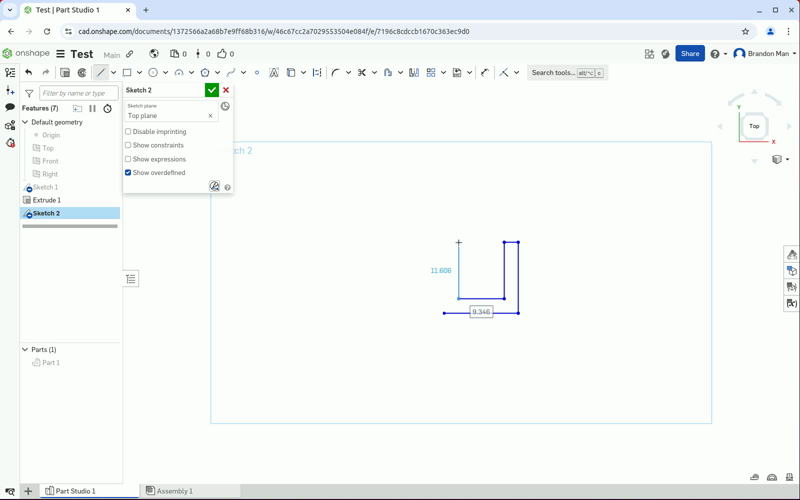
key_down(shift)
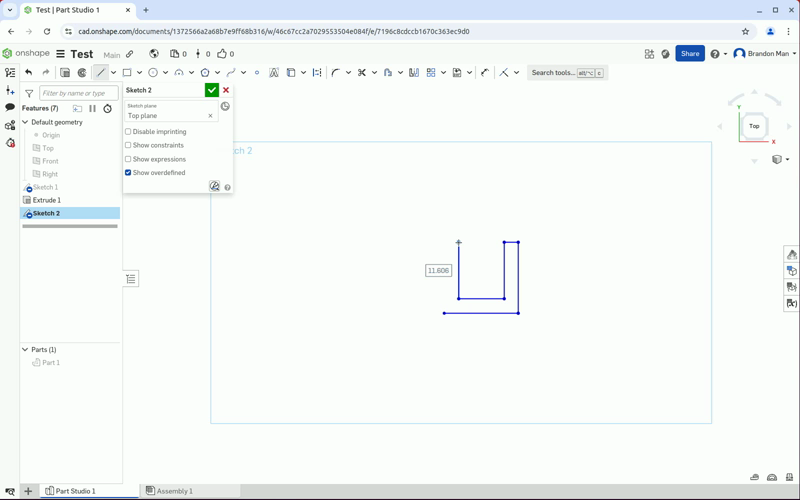
mouse_move(489, 242)
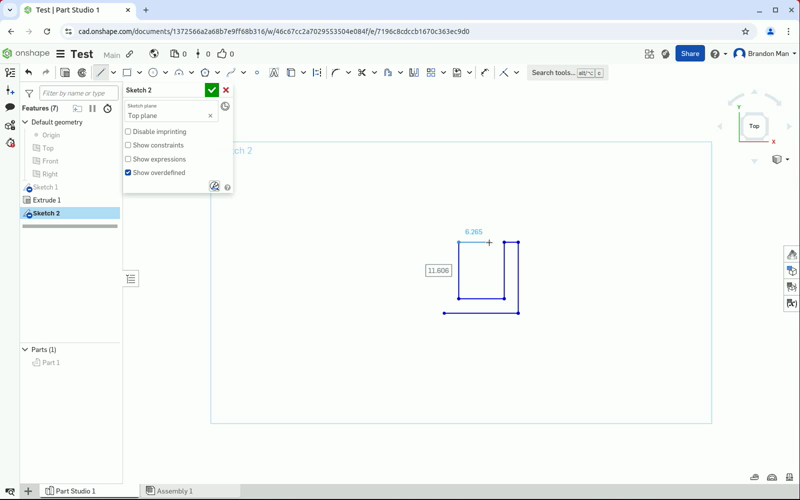
mouse_move(458, 227)
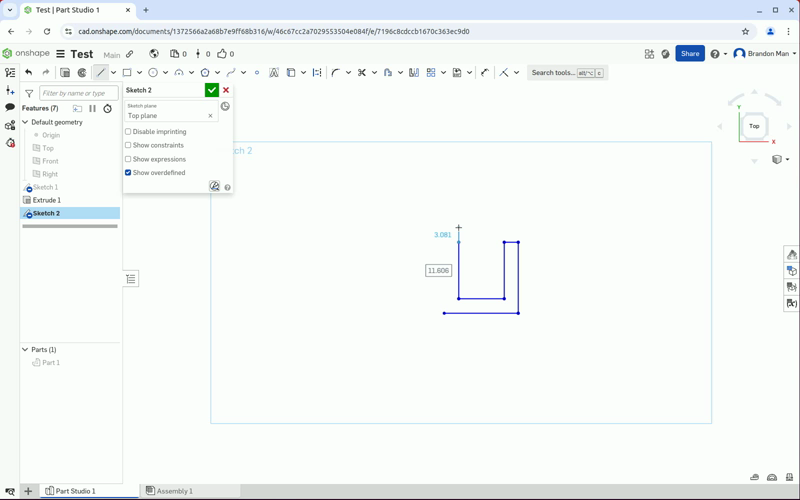
click(458, 227)
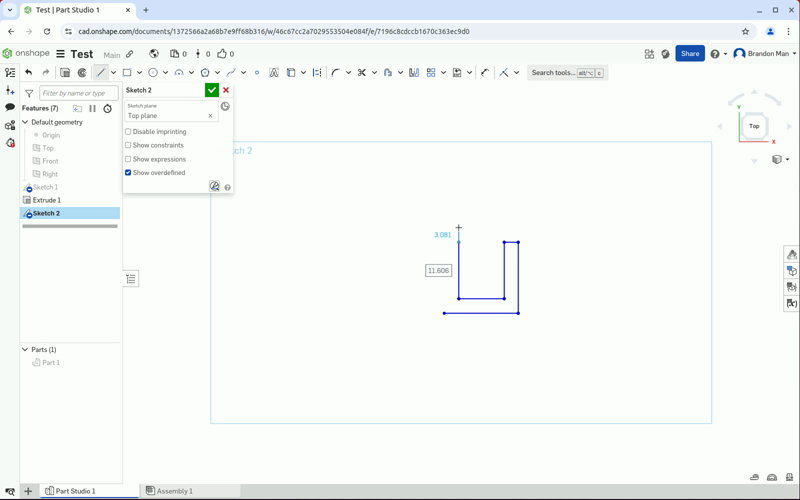
key_up(shift)
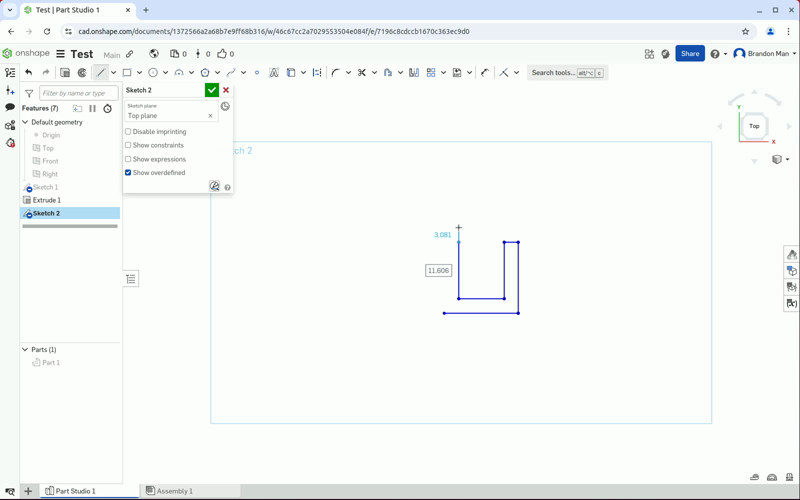
key_down(shift)
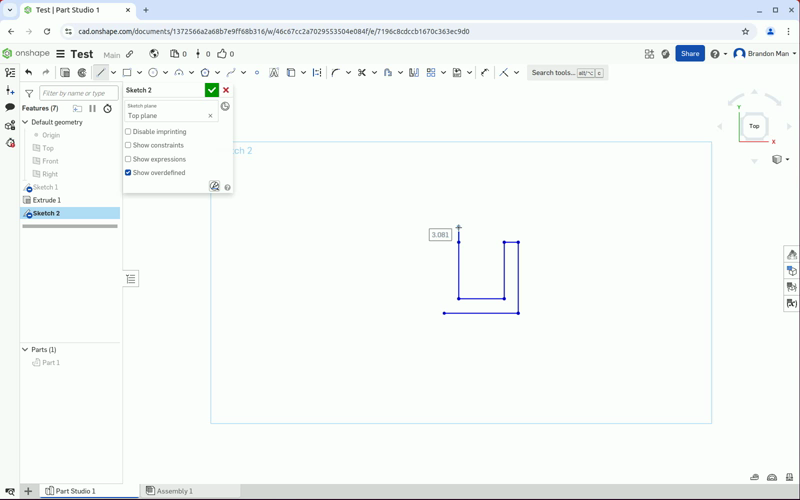
mouse_move(489, 227)
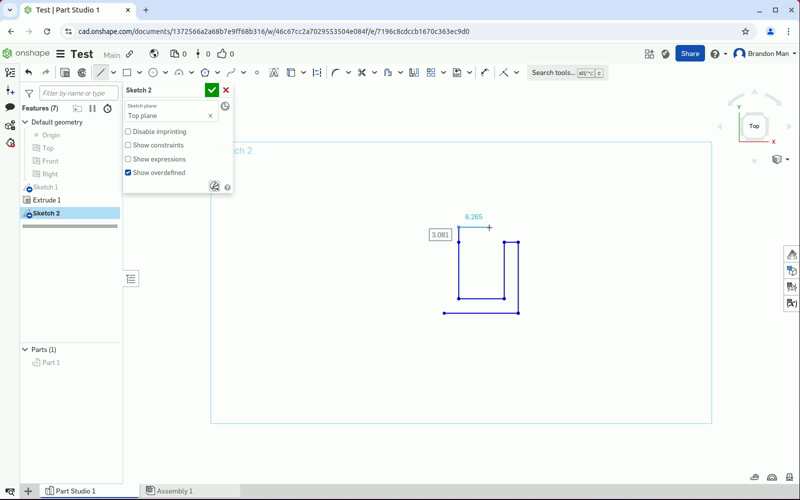
mouse_move(444, 227)
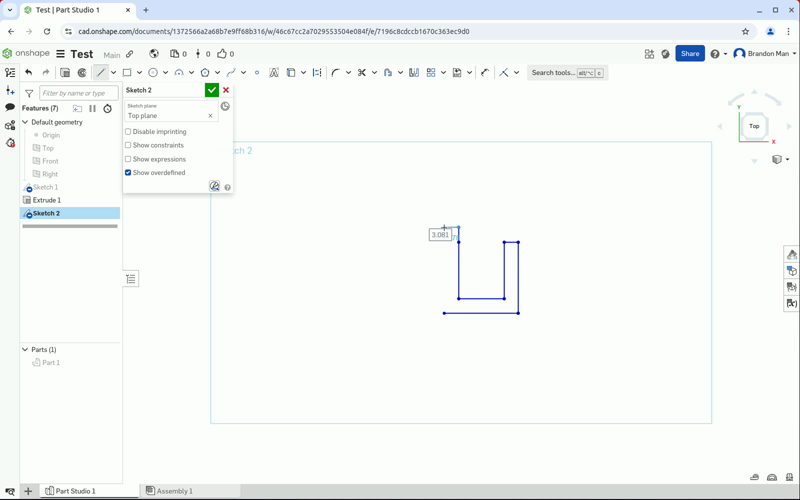
click(444, 227)
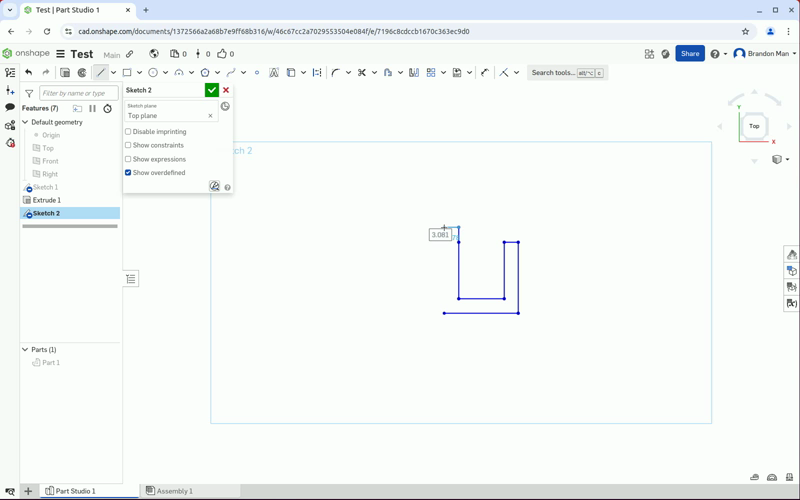
key_up(shift)
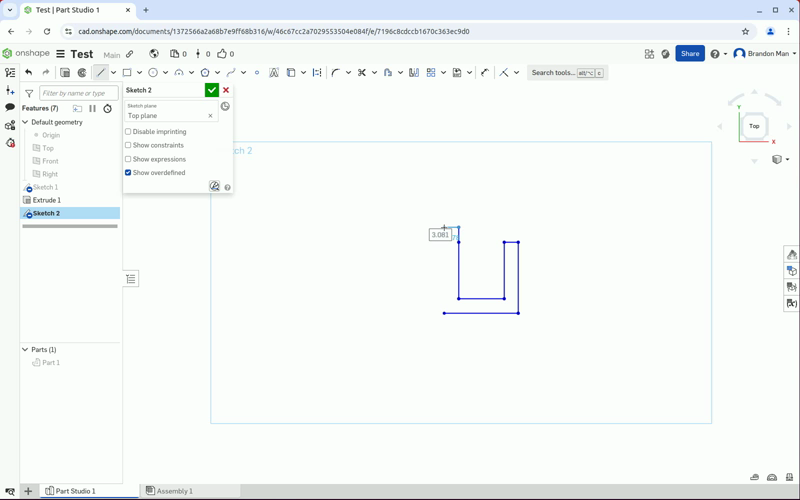
key_down(shift)
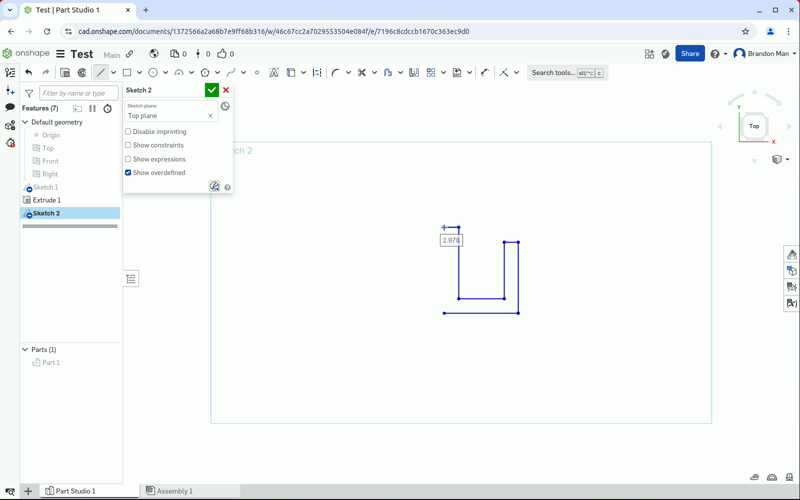
mouse_move(444, 313)
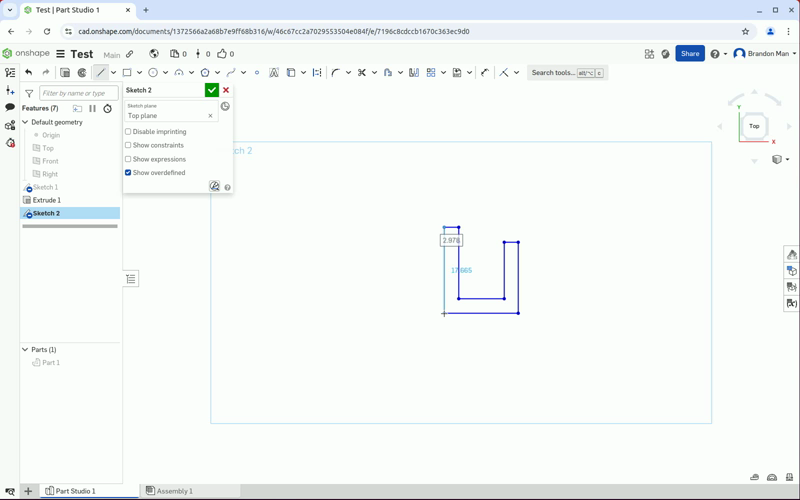
key_up(shift)
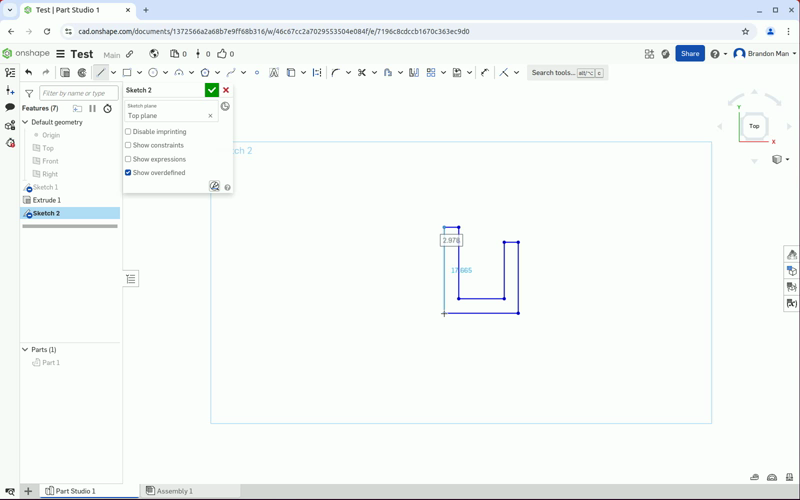
click(444, 313)
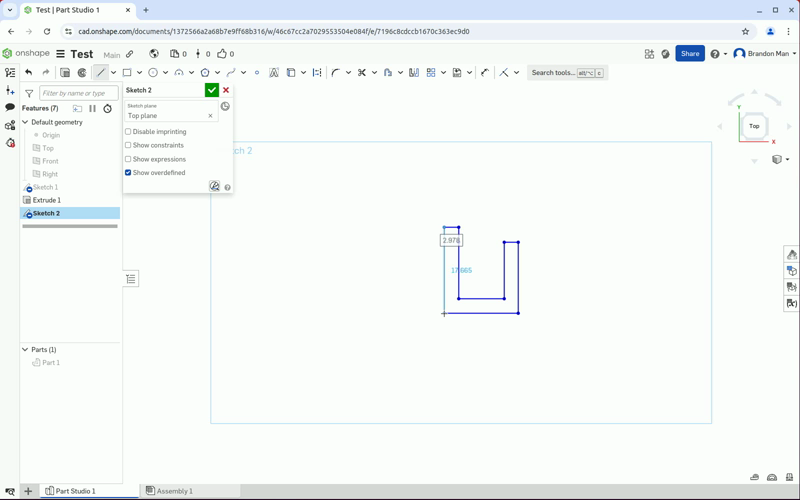
key(esc)
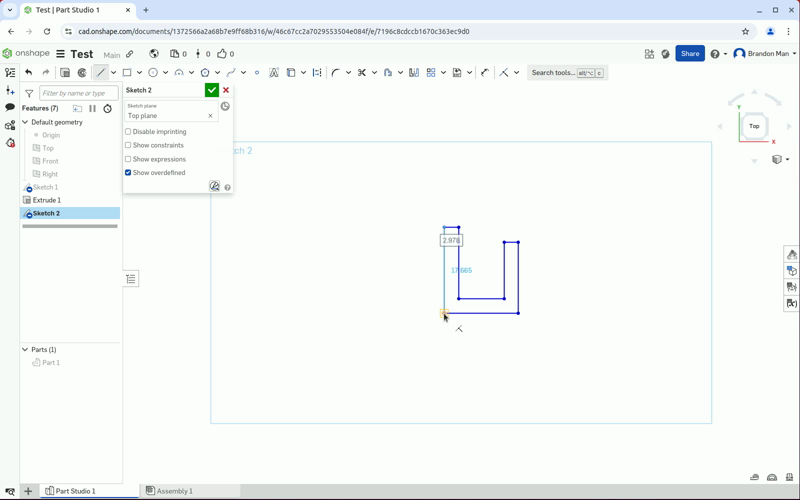
mouse_move(486, 306)
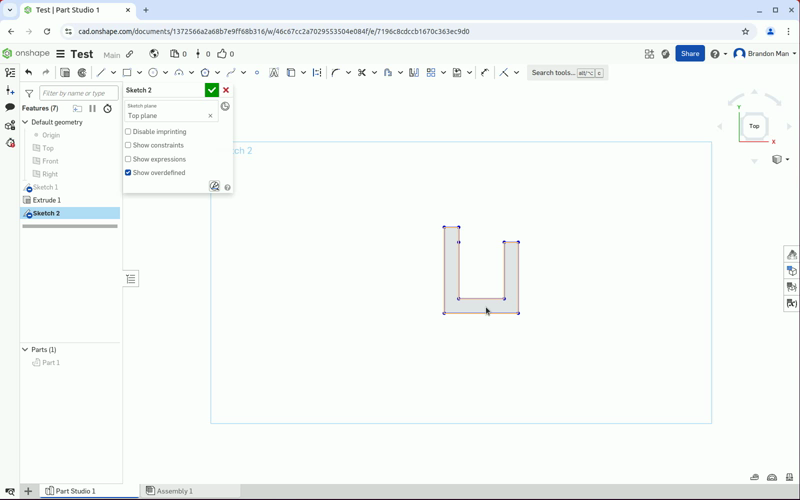
click(486, 306)
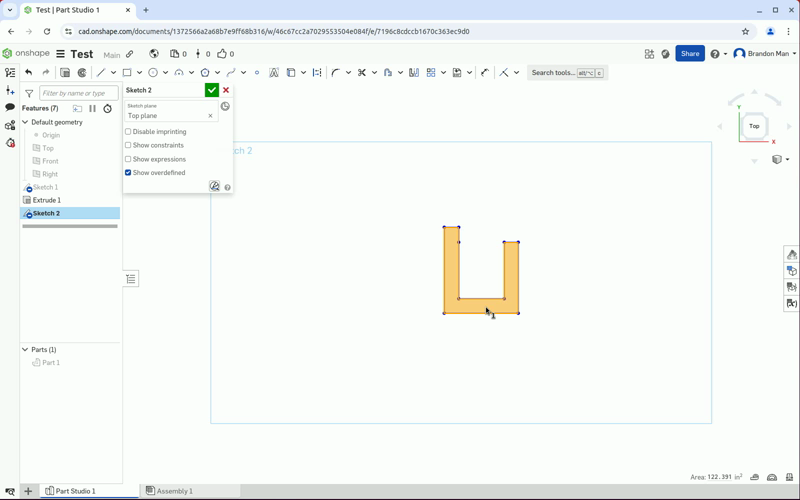
mouse_move(73, 352)
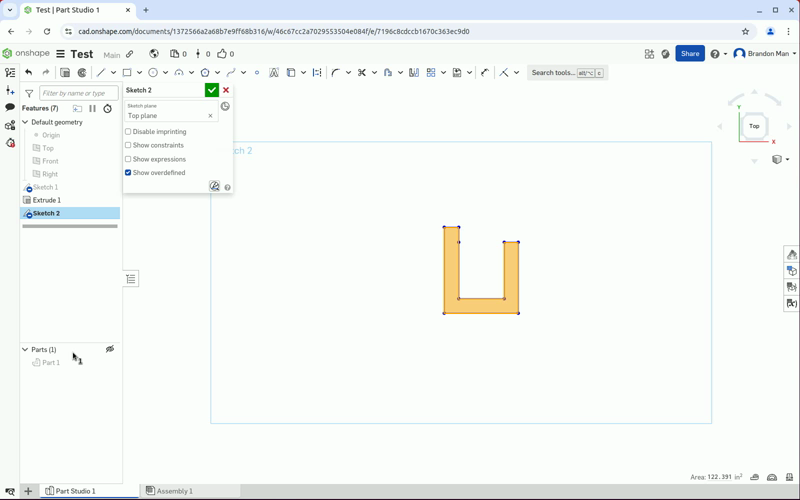
key(shift+y)
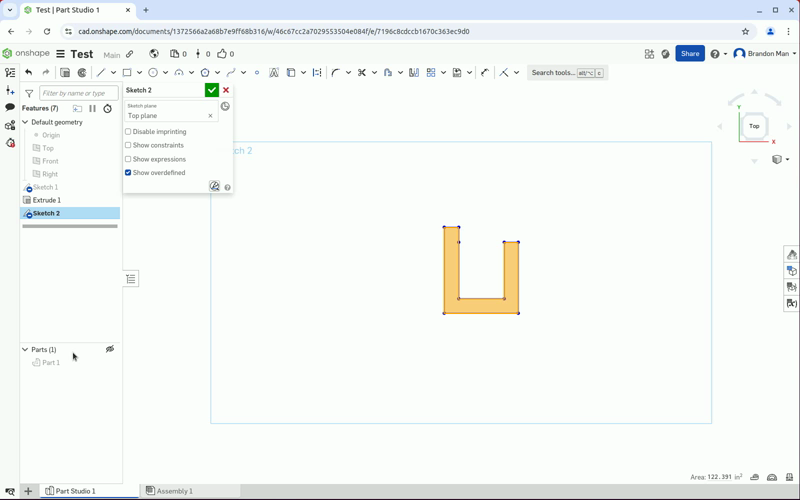
key(shift+e)
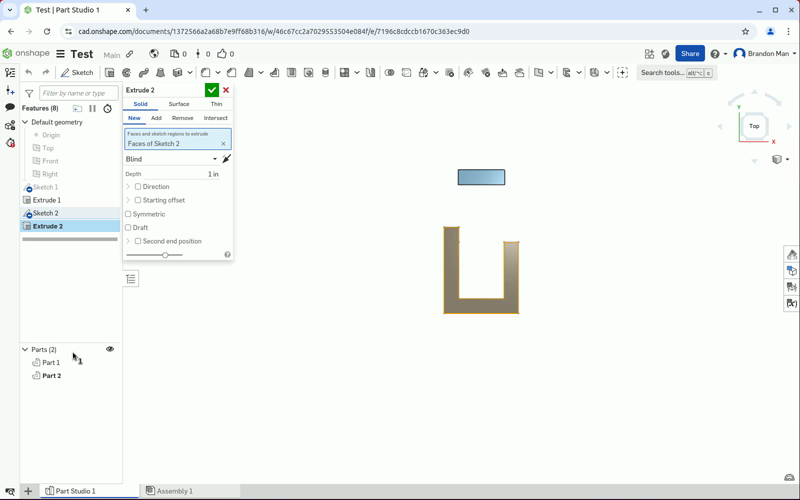
mouse_move(143, 106)
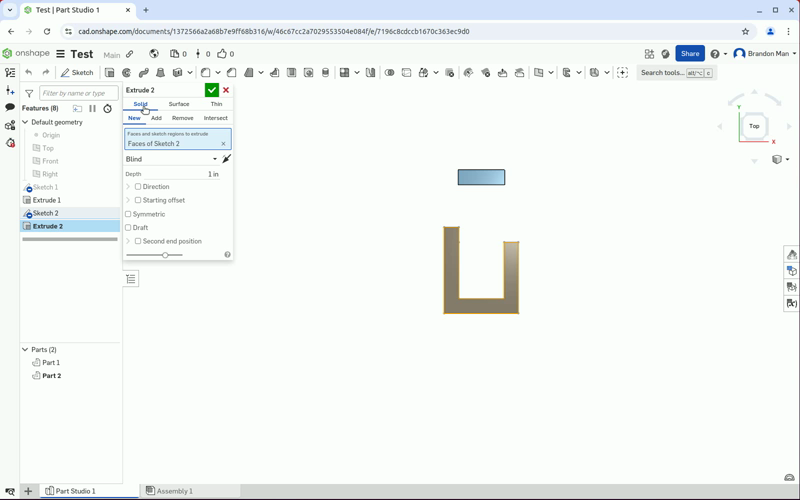
click(143, 106)
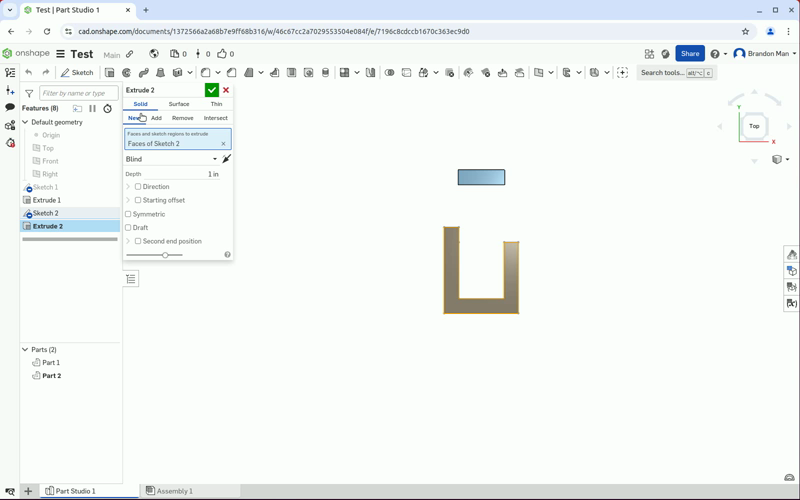
mouse_move(137, 120)
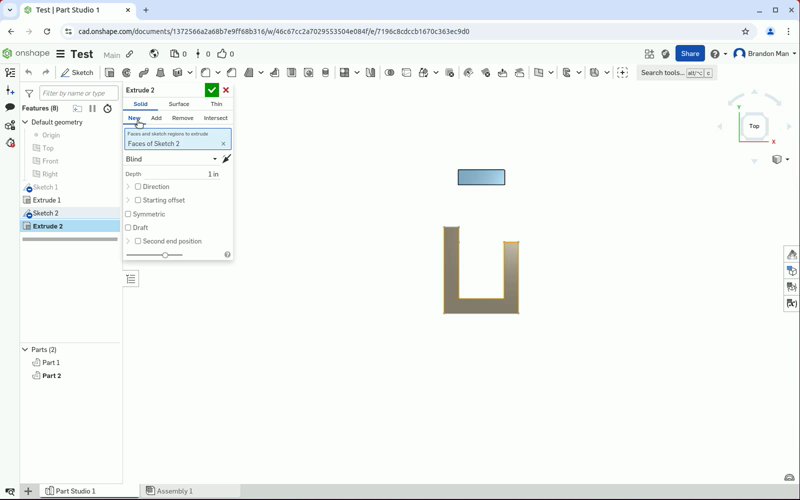
click(137, 120)
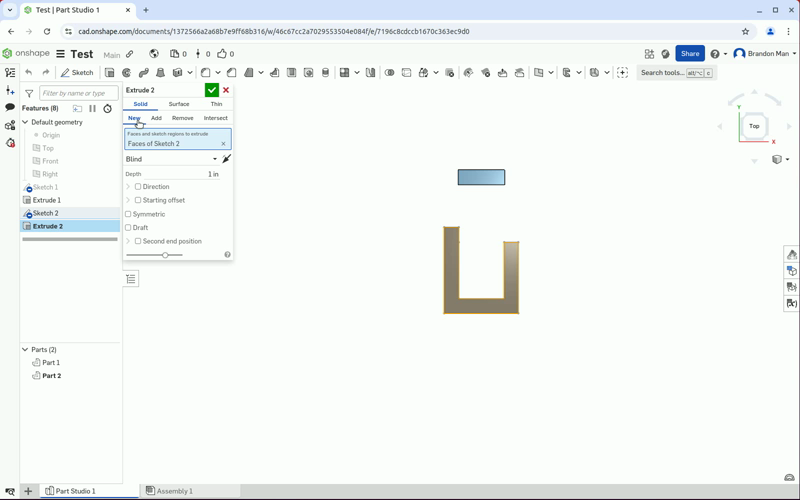
key(tab, 4)
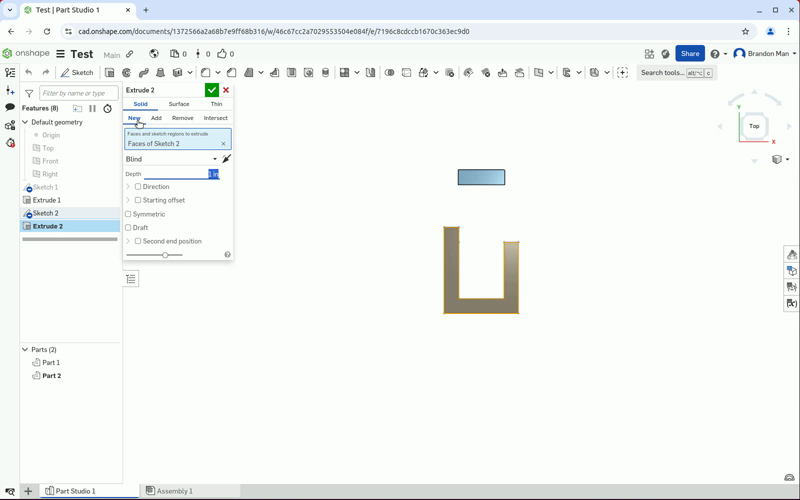
text(2.889)
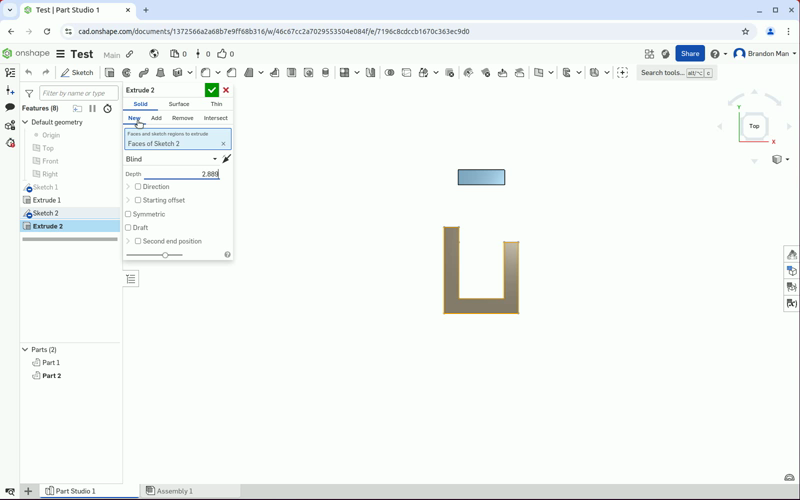
key(enter)
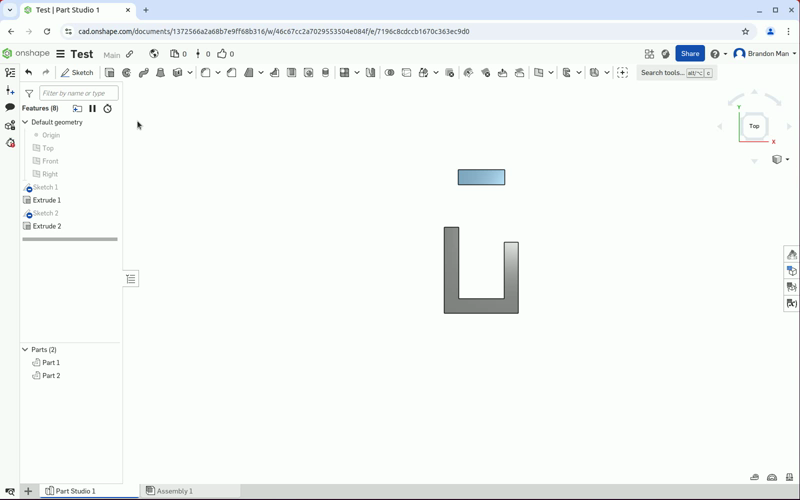
key(shift+h)
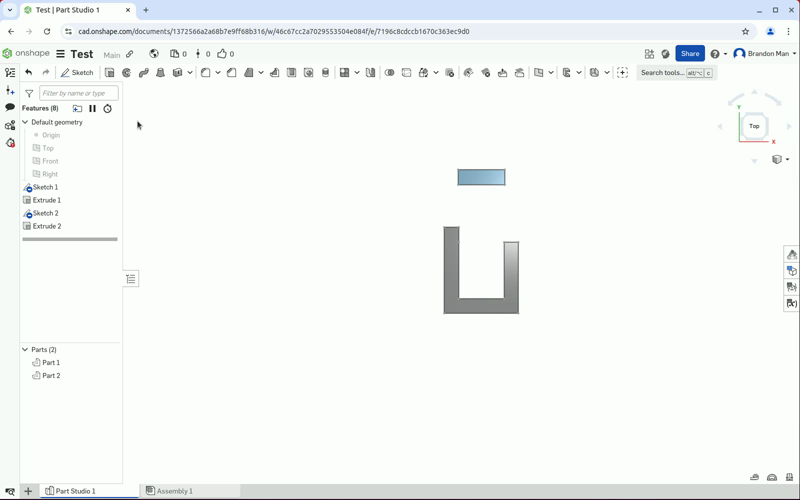
key(shift+h)
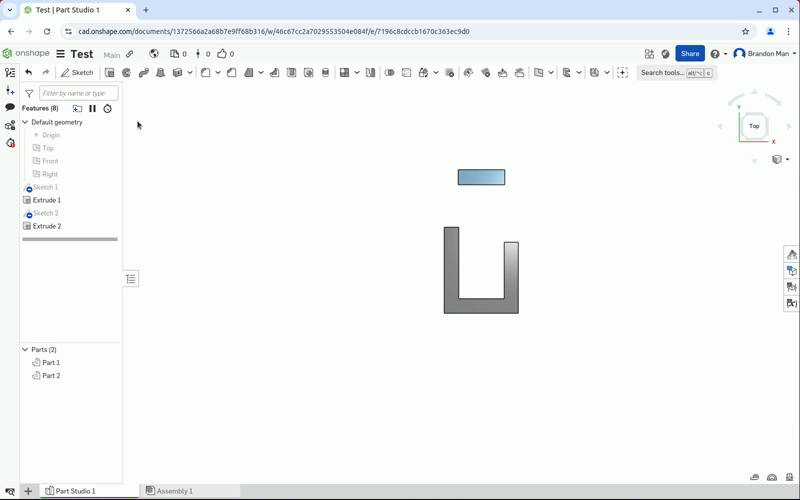
mouse_move(73, 189)
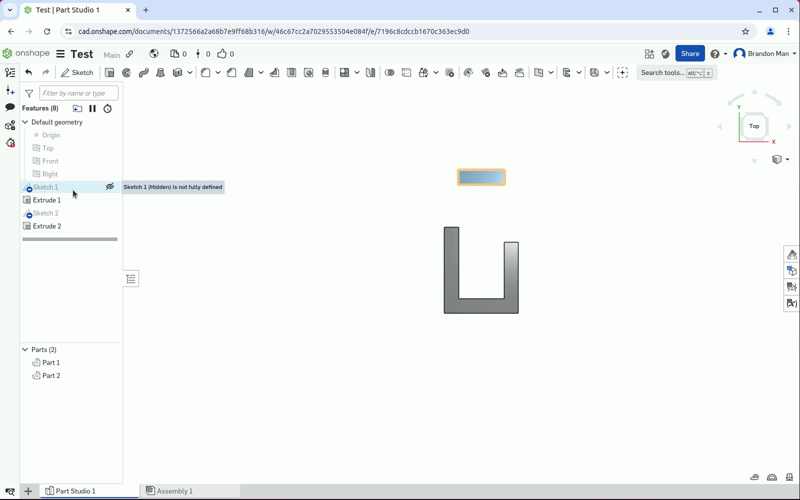
click(73, 189)
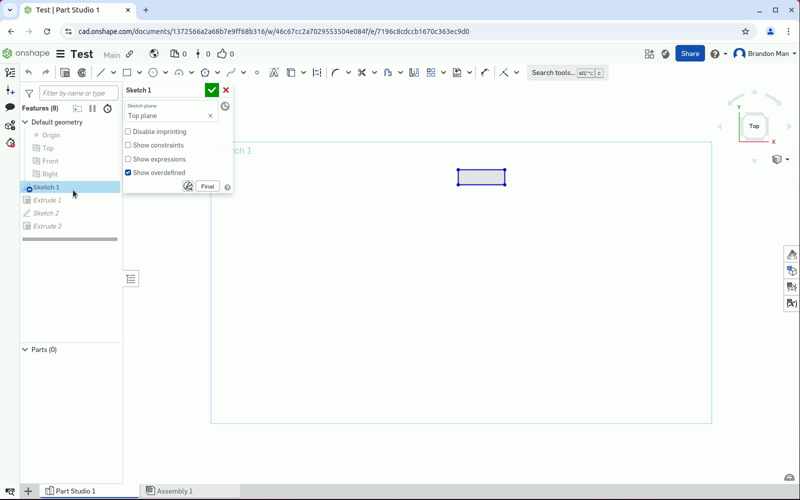
mouse_move(229, 92)
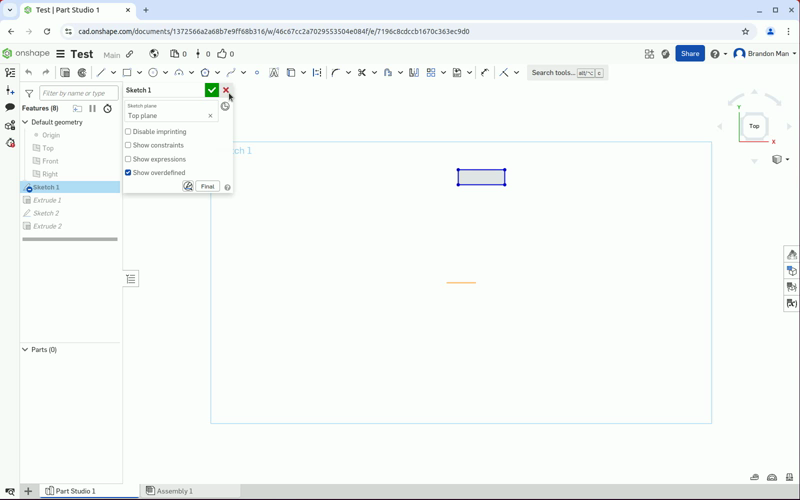
click(229, 92)
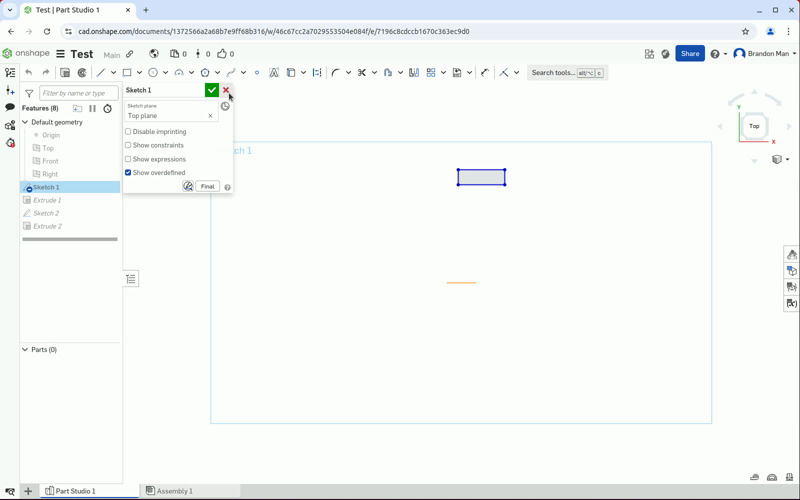
key(shift+s)
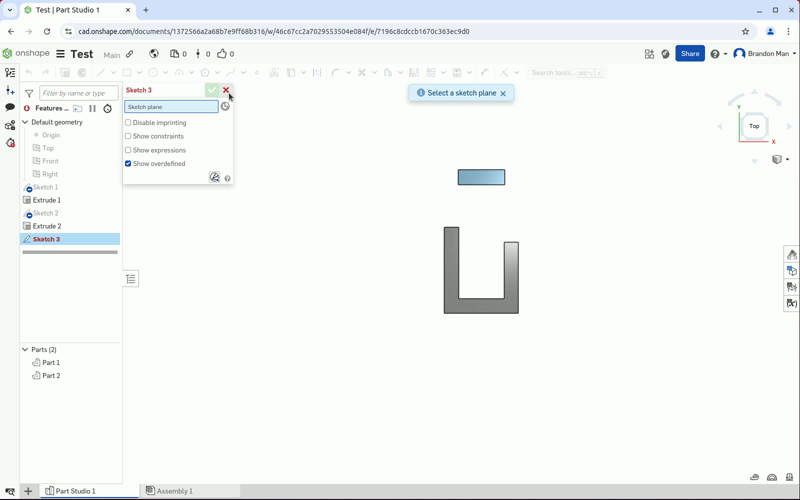
mouse_move(73, 150)
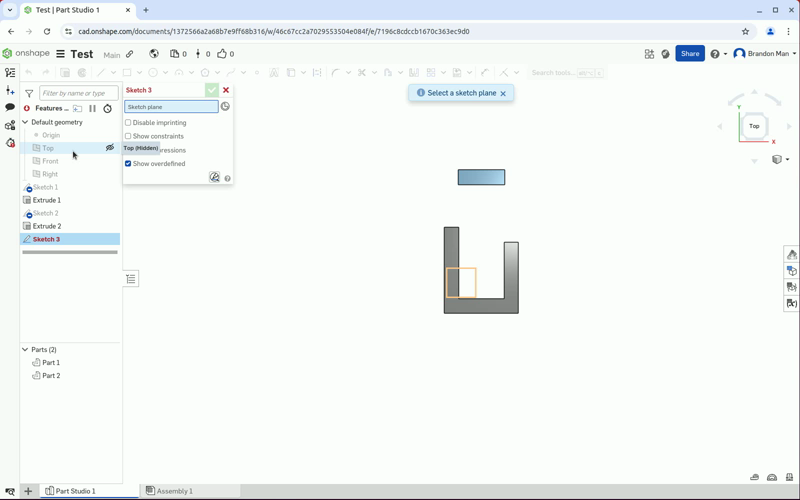
click(73, 150)
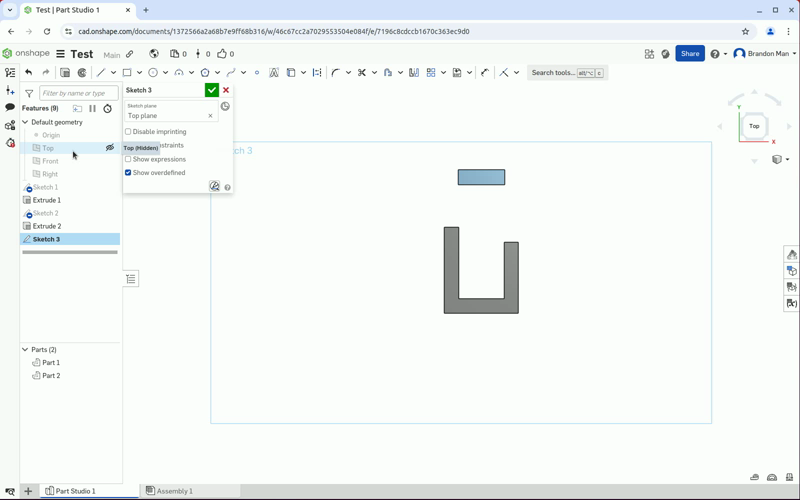
mouse_move(73, 352)
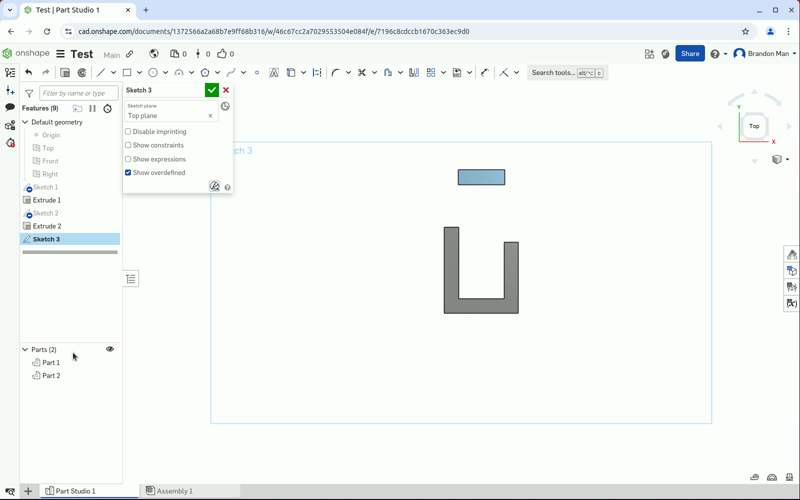
key(y)
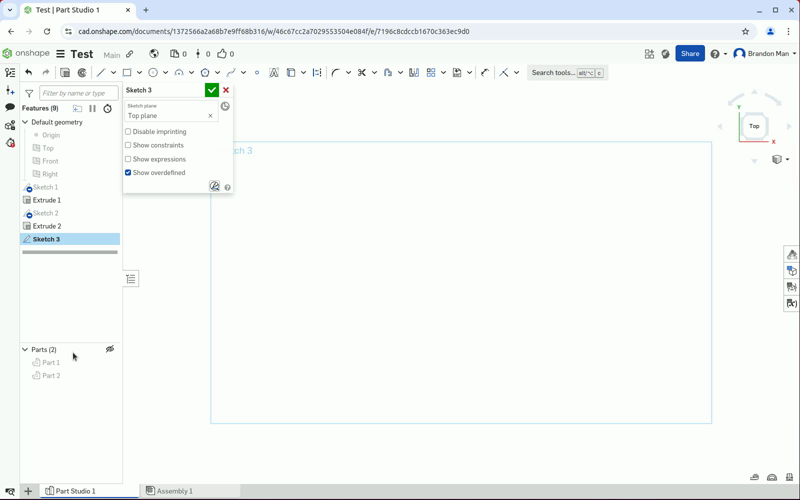
key(l)
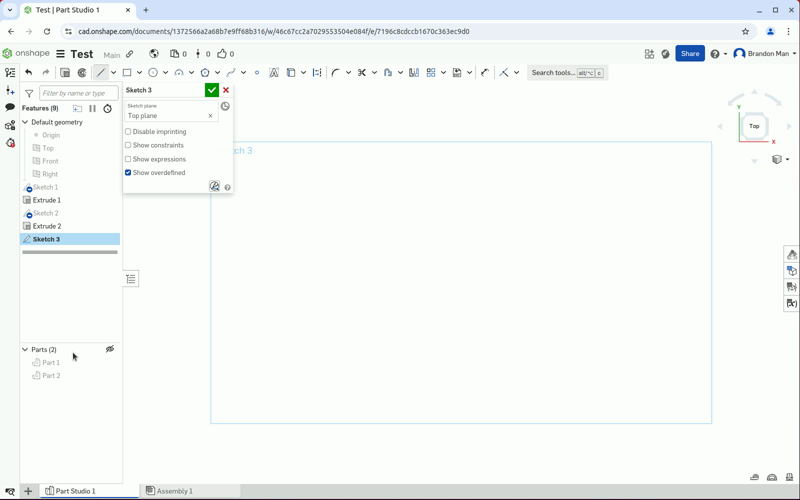
key_down(shift)
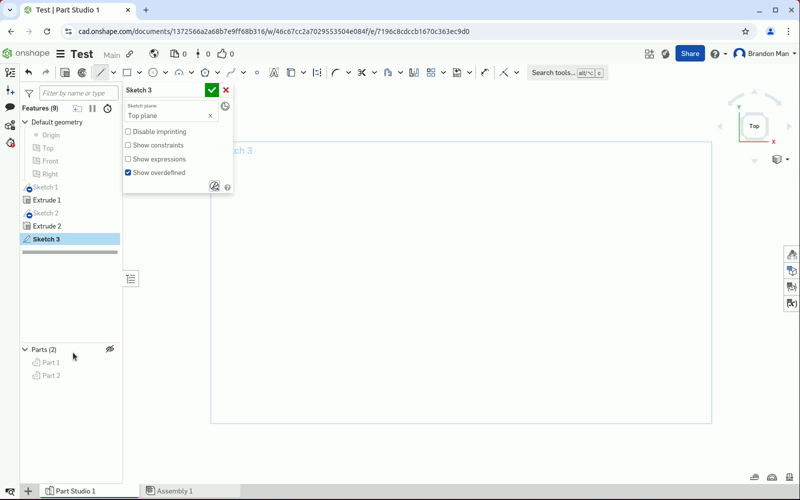
mouse_move(458, 227)
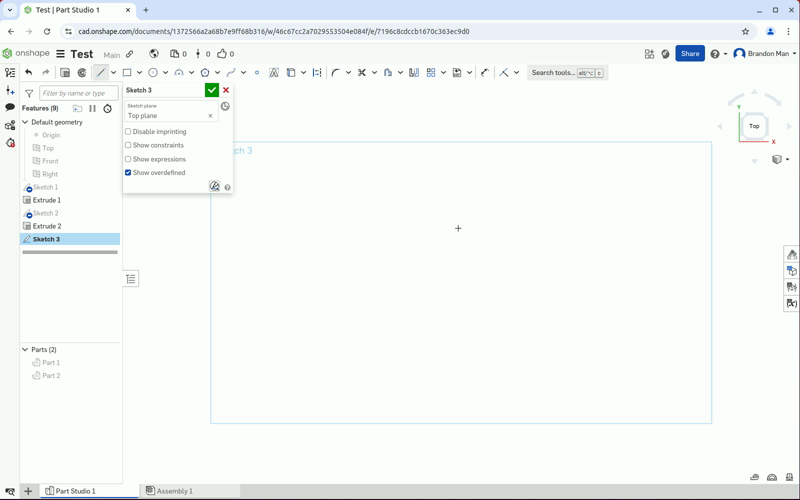
click(458, 227)
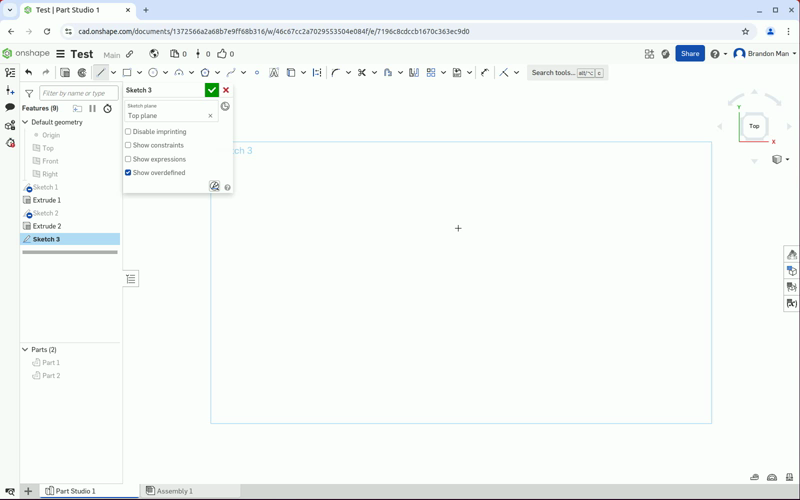
key_up(shift)
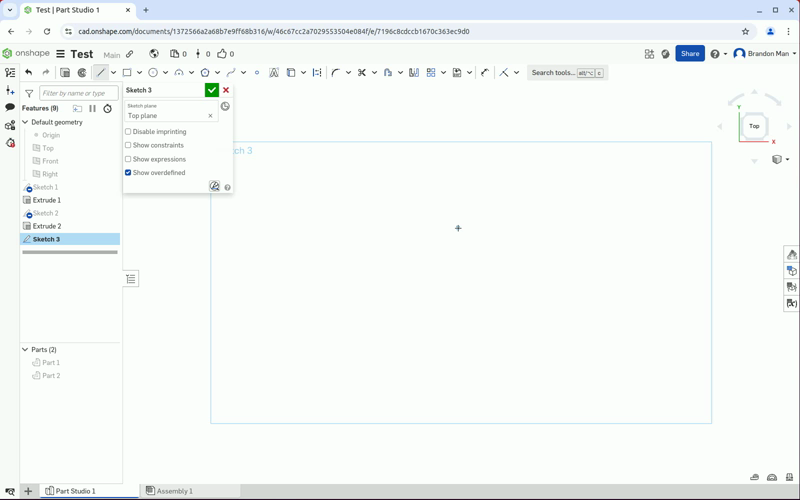
key_down(shift)
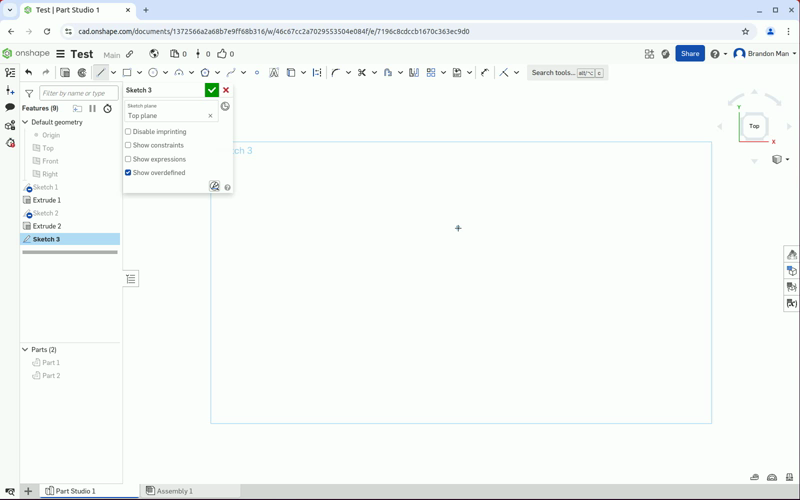
mouse_move(488, 227)
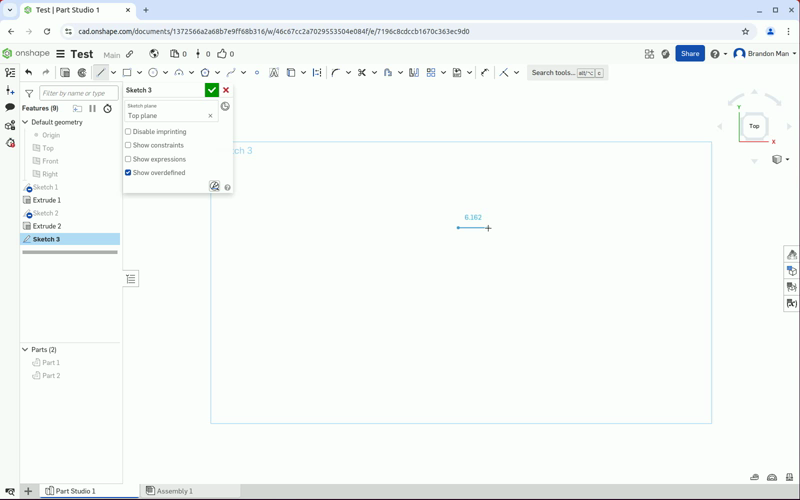
mouse_move(504, 227)
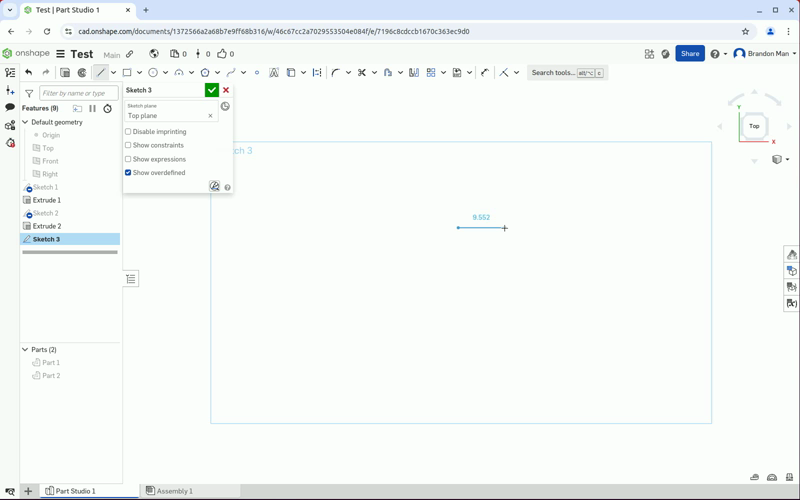
click(504, 227)
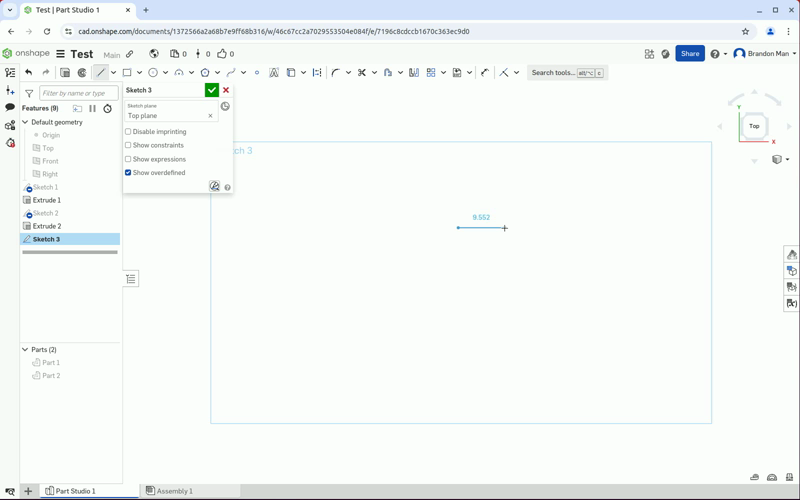
key_up(shift)
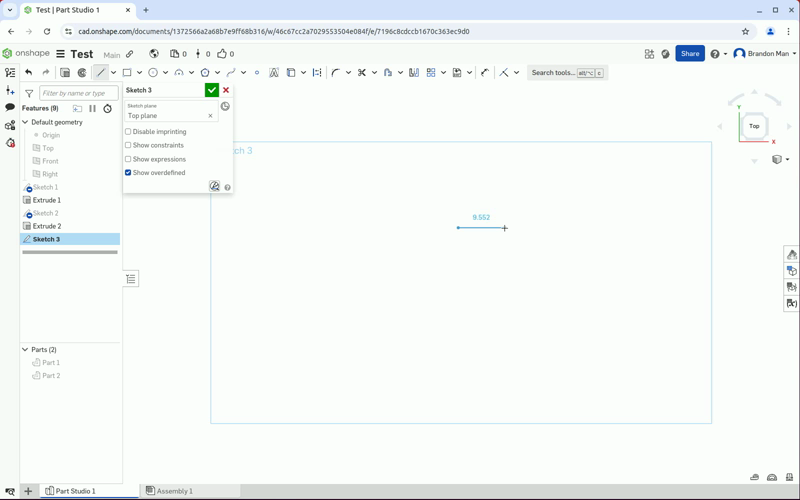
key_down(shift)
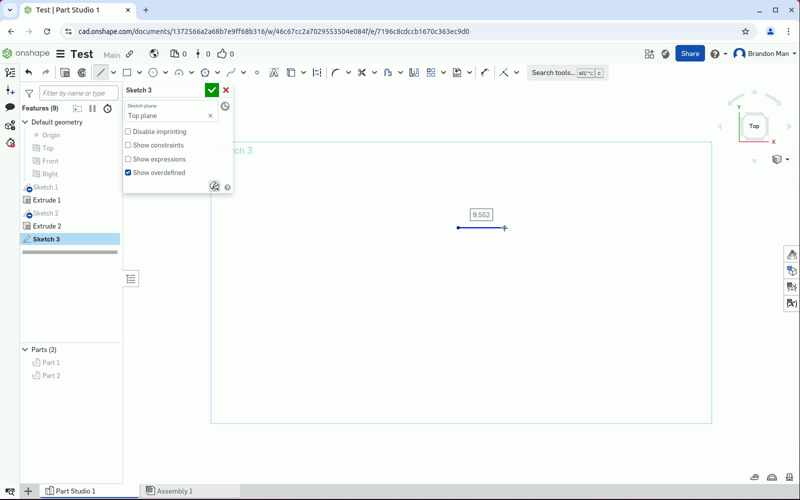
mouse_move(534, 227)
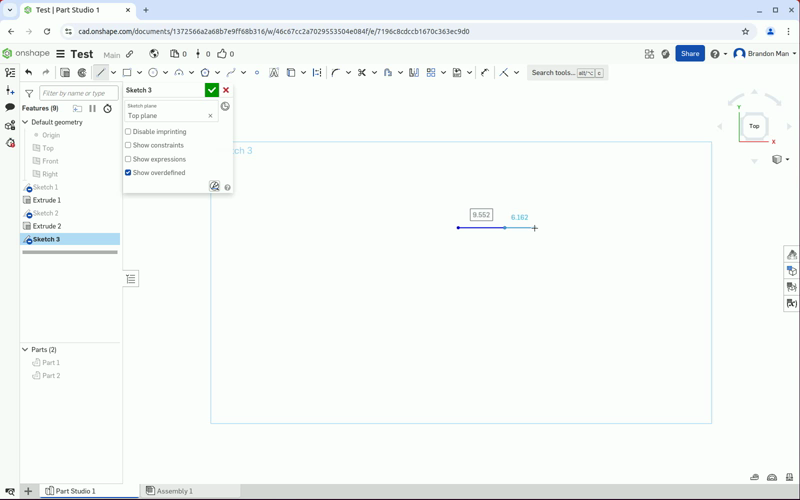
mouse_move(504, 184)
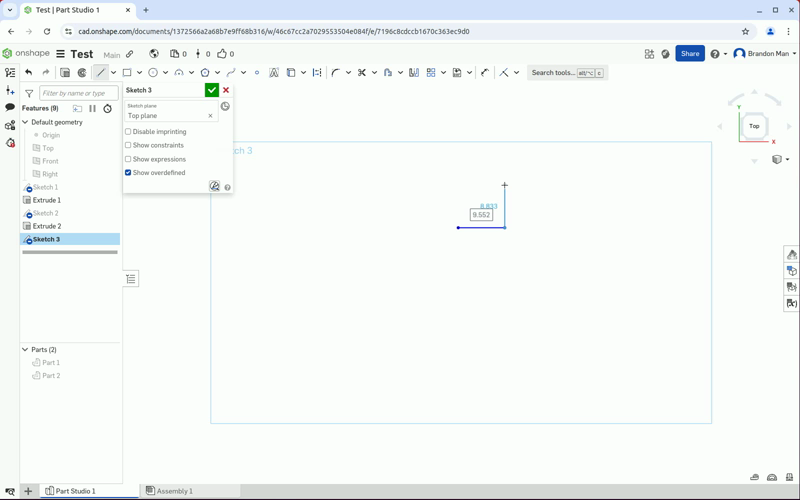
click(504, 184)
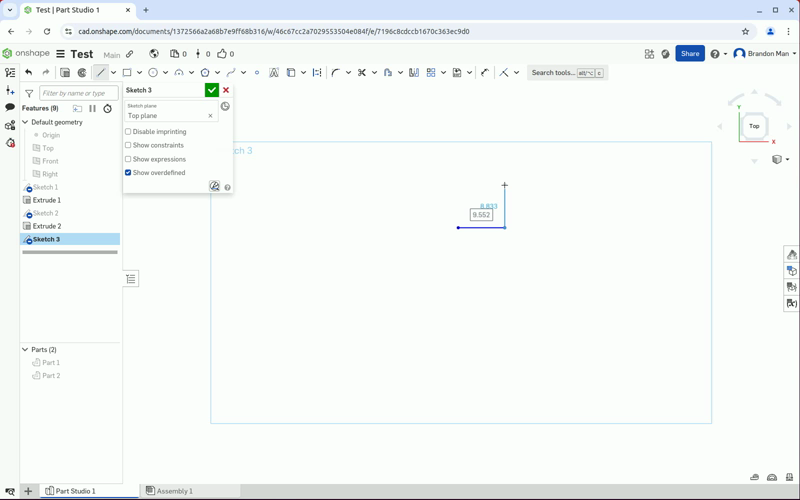
key_up(shift)
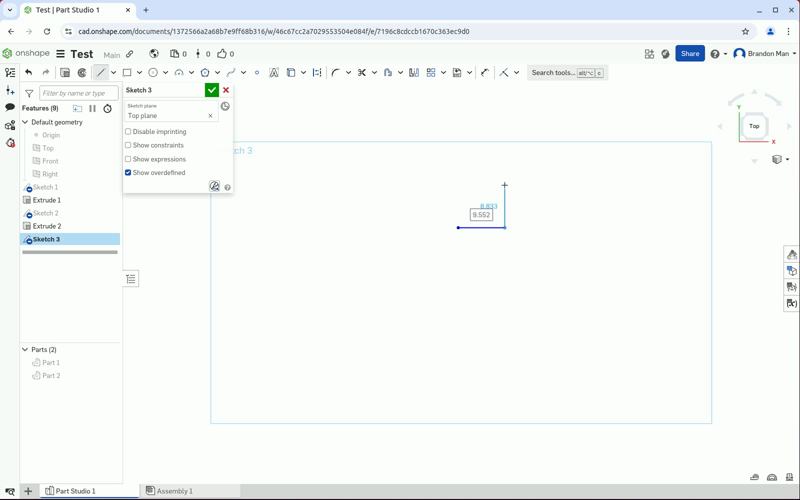
key_down(shift)
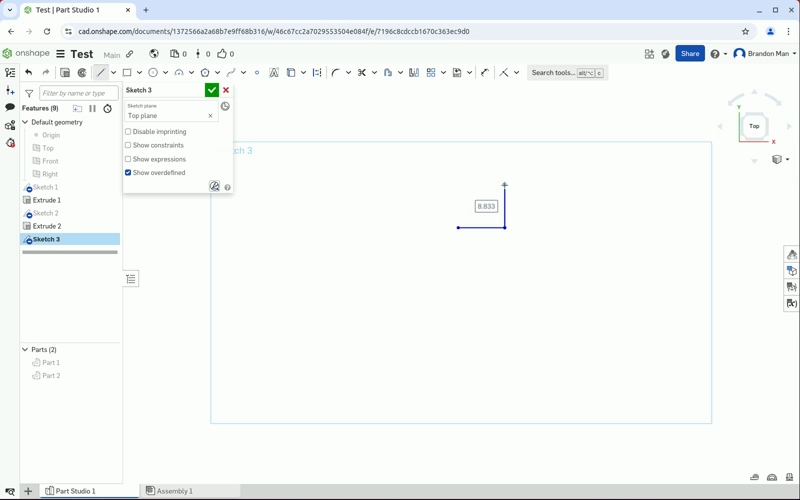
mouse_move(534, 184)
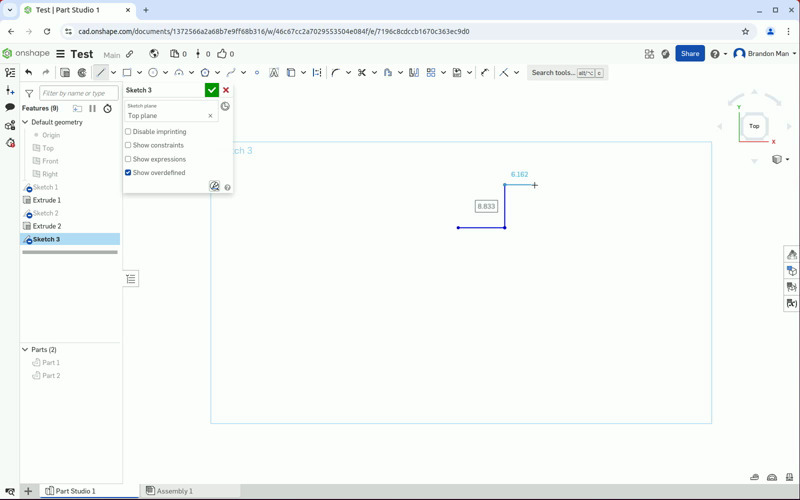
mouse_move(458, 184)
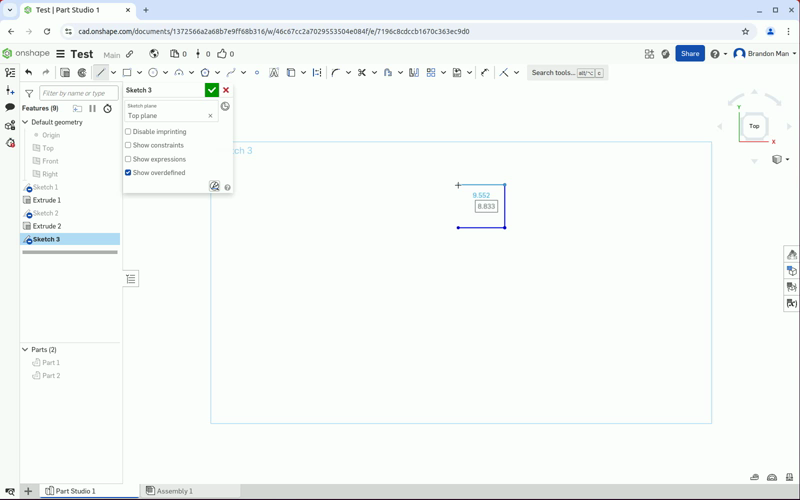
click(458, 184)
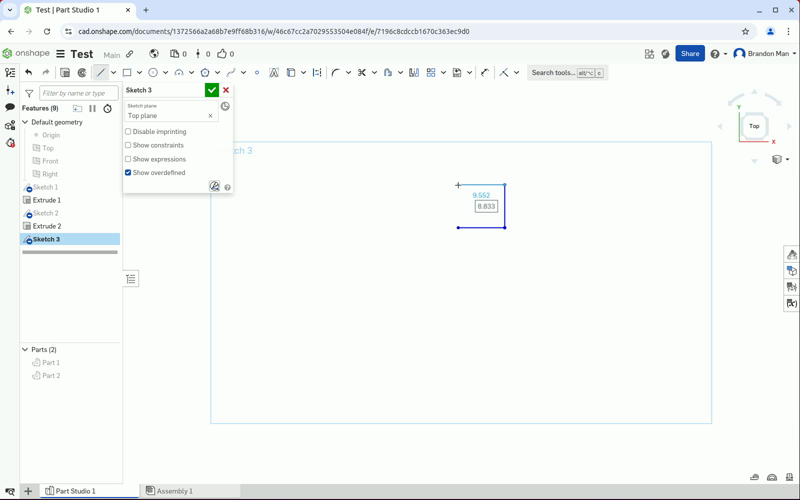
key_up(shift)
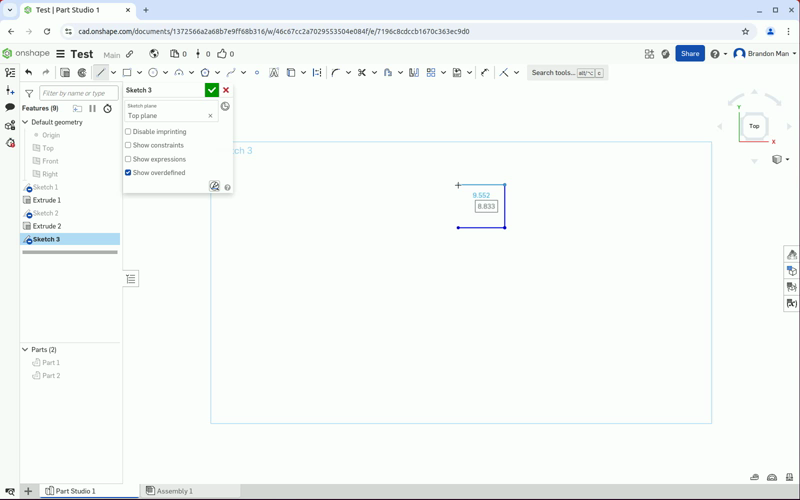
mouse_move(488, 184)
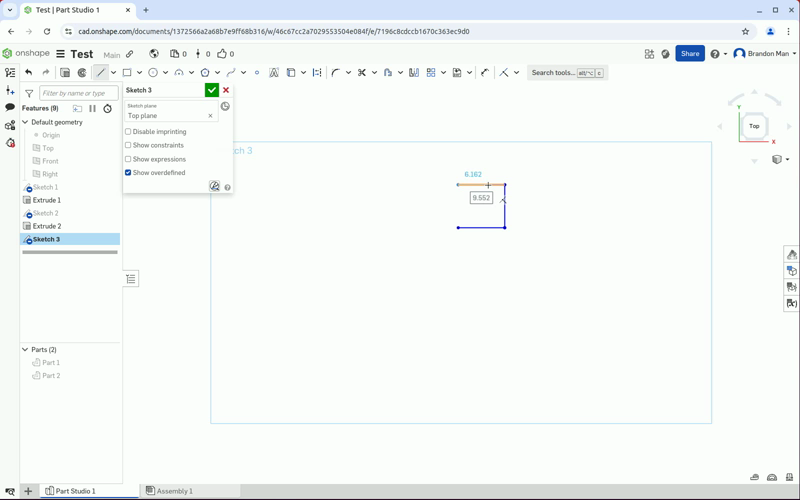
key_down(shift)
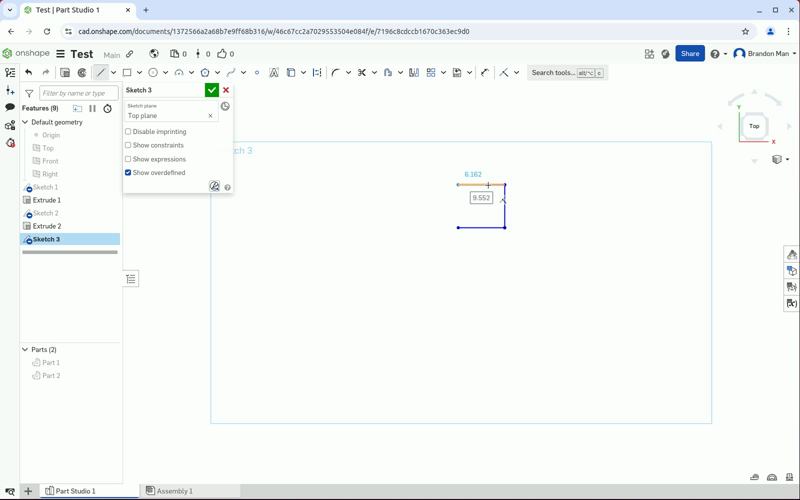
mouse_move(458, 227)
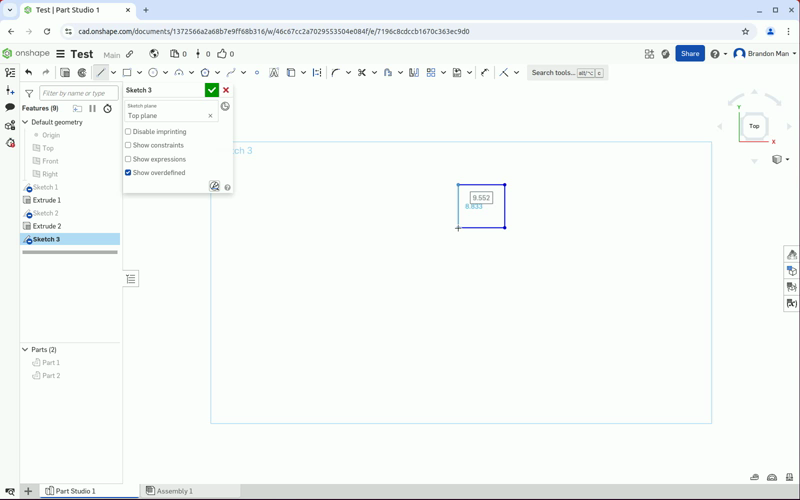
key_up(shift)
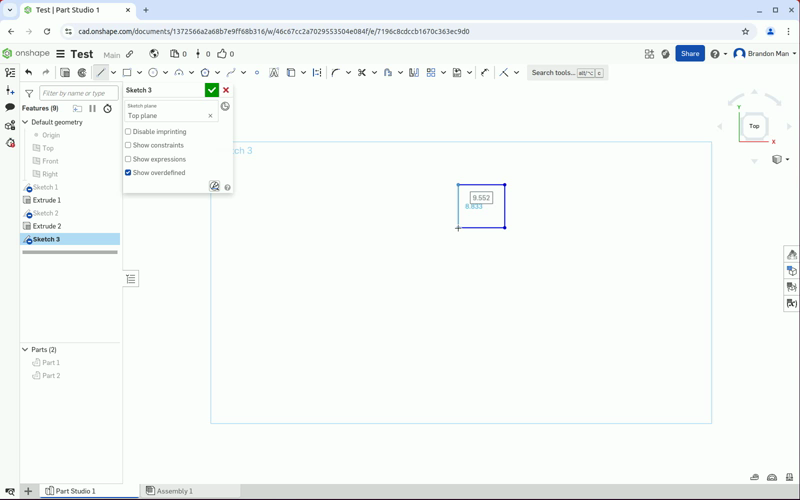
click(458, 227)
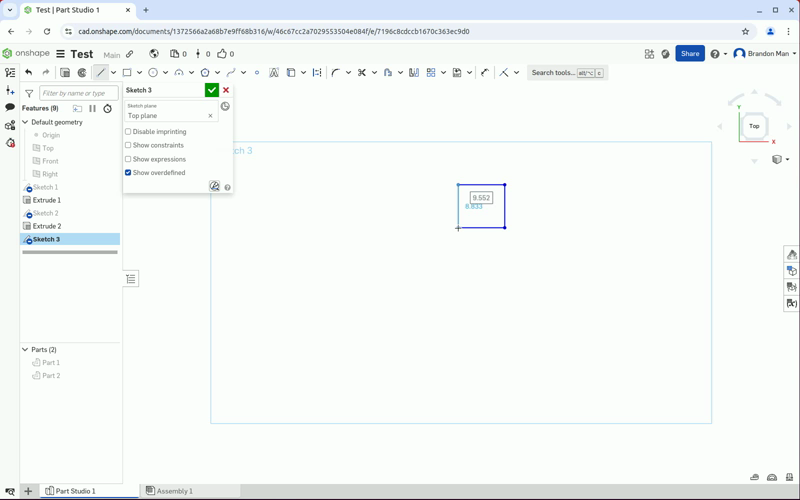
key(esc)
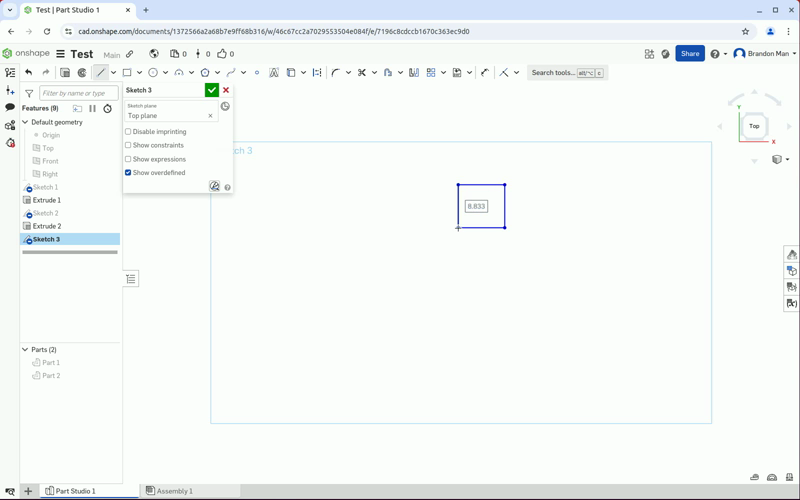
mouse_move(488, 186)
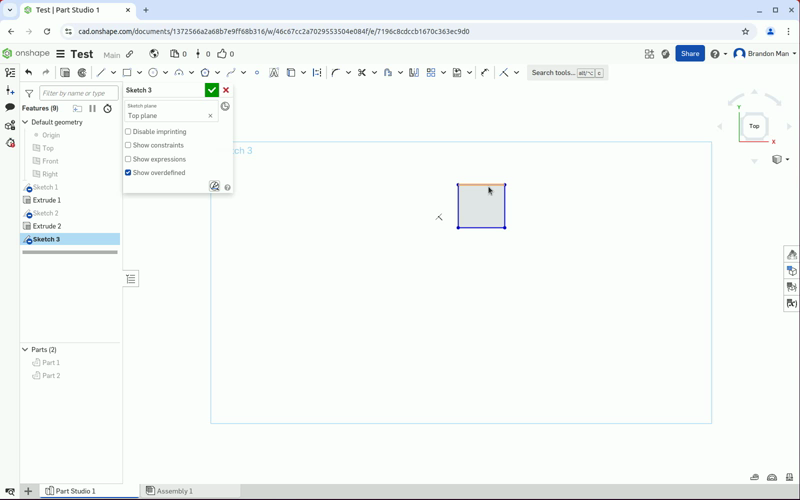
click(488, 186)
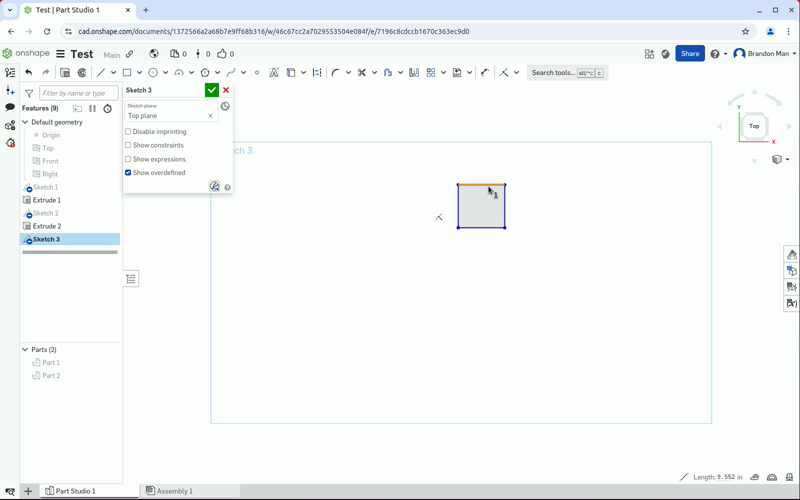
mouse_move(73, 352)
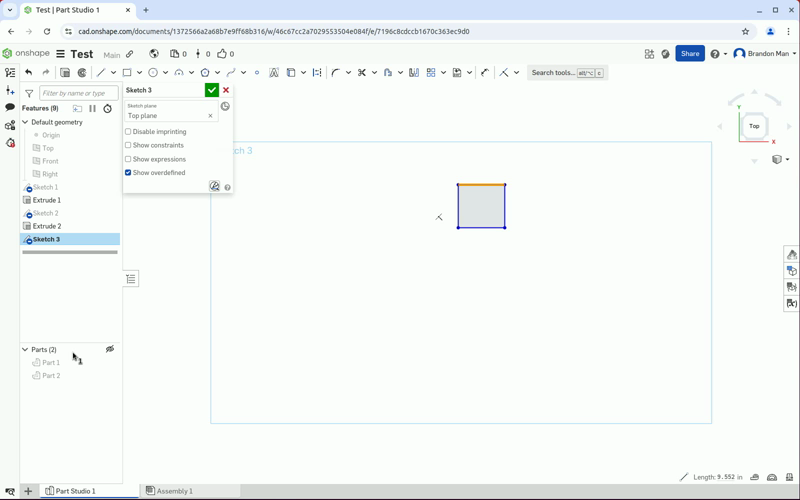
key(shift+y)
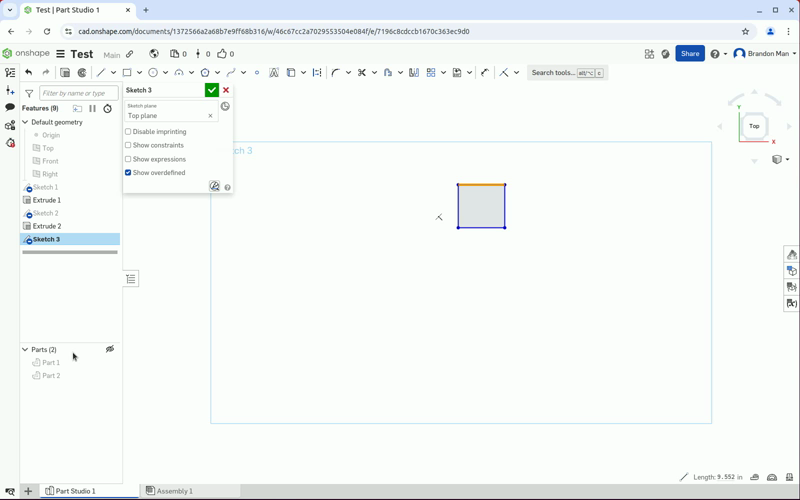
key(shift+e)
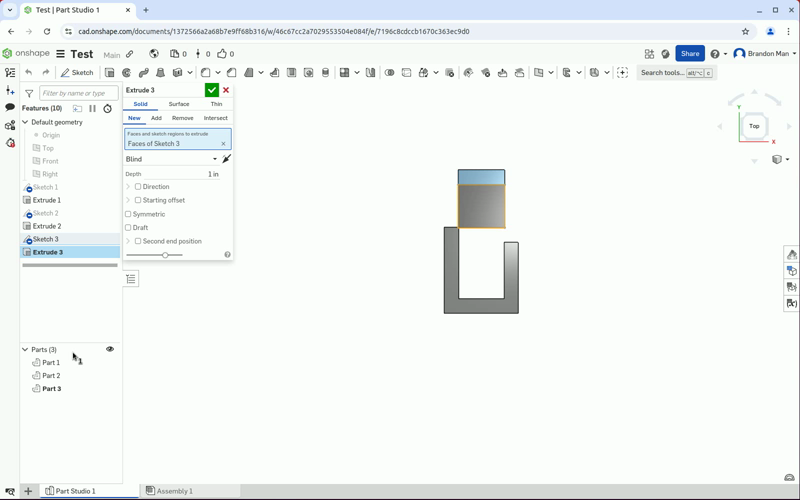
mouse_move(143, 106)
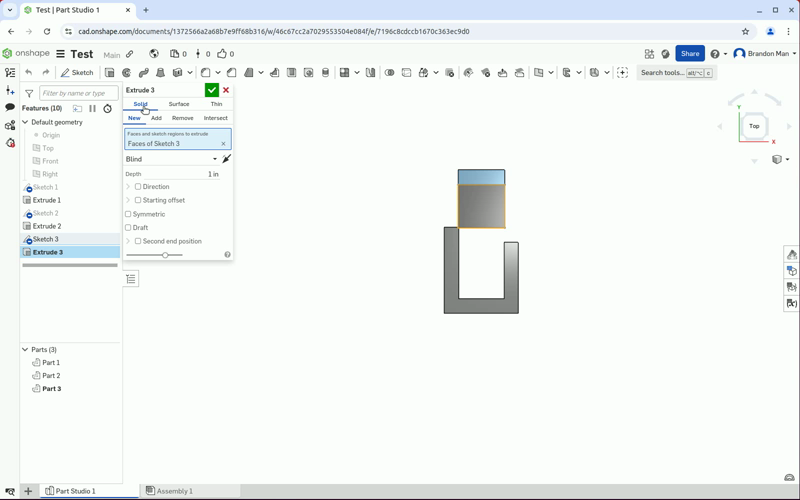
click(143, 106)
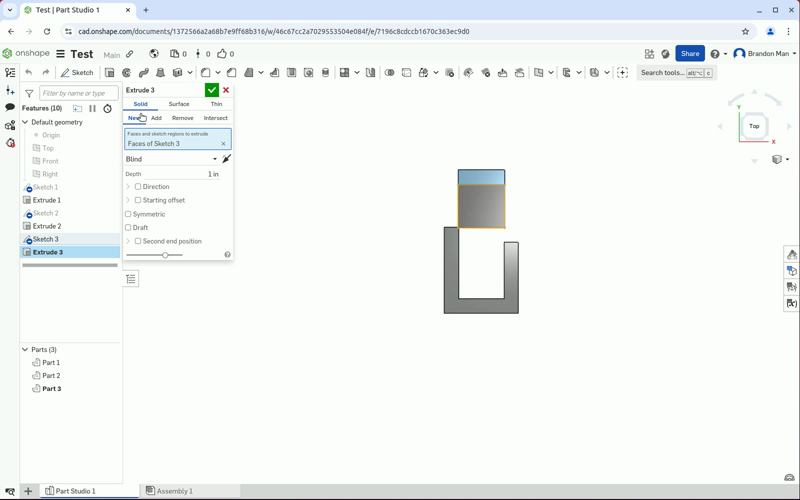
mouse_move(137, 120)
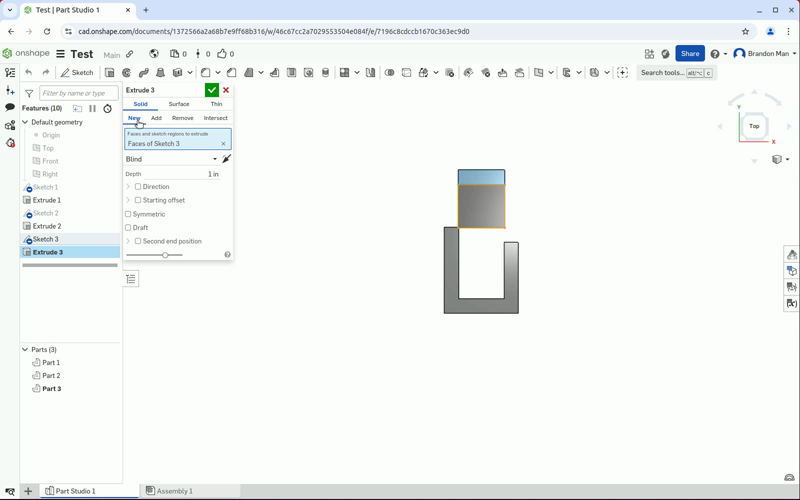
click(137, 120)
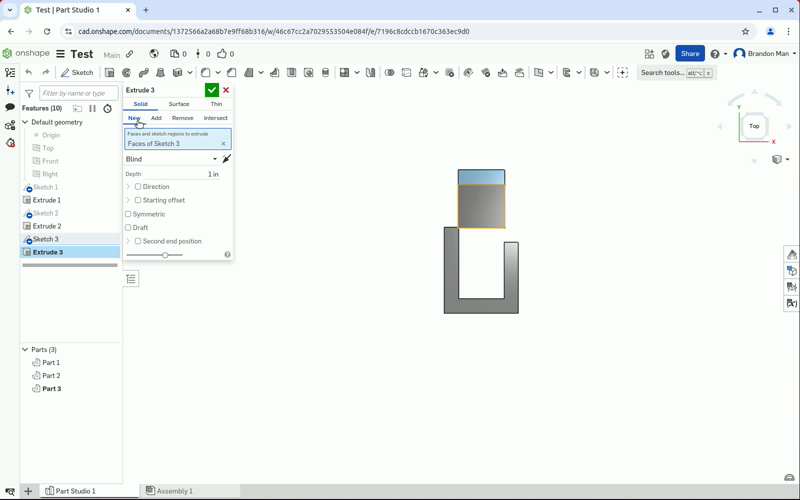
key(tab, 4)
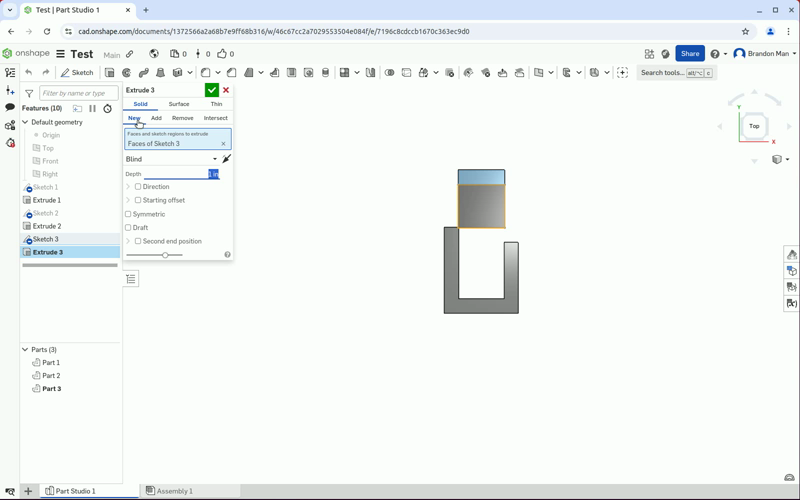
text(2.889)
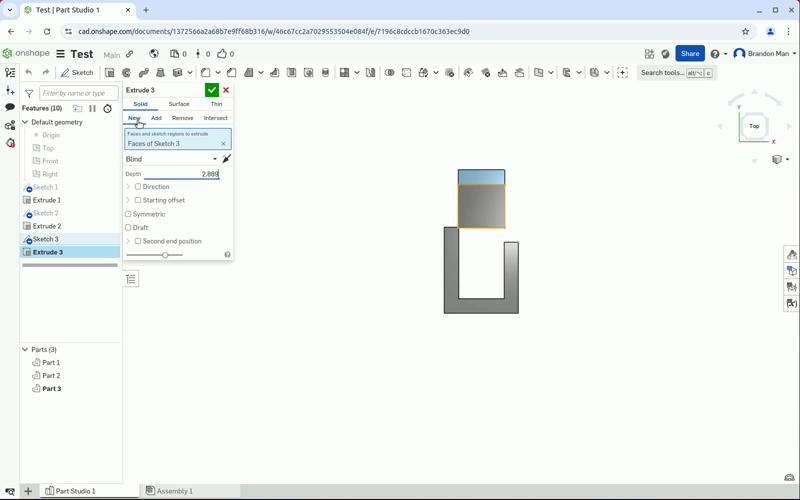
key(enter)
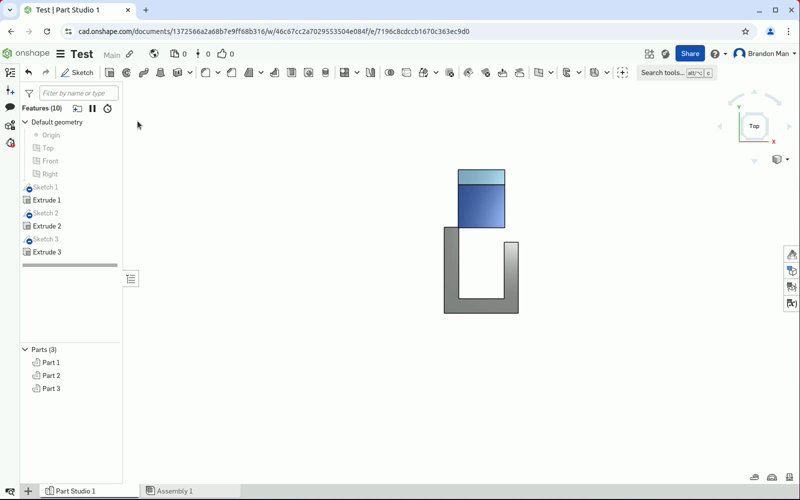
key(shift+h)
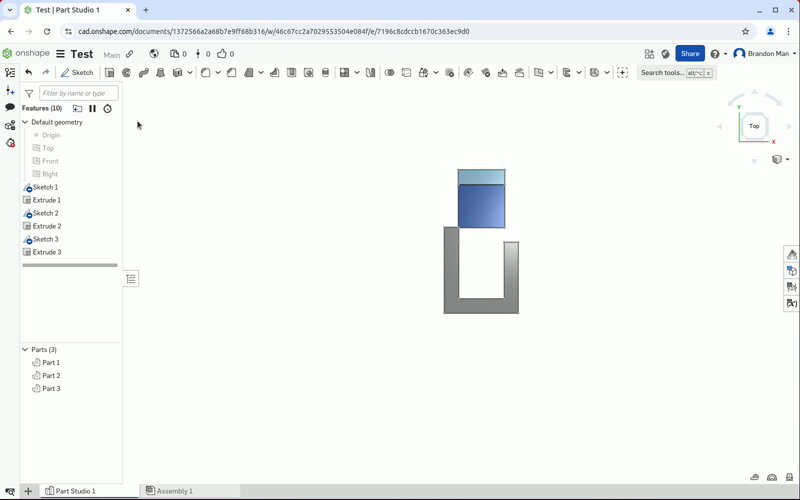
key(shift+h)
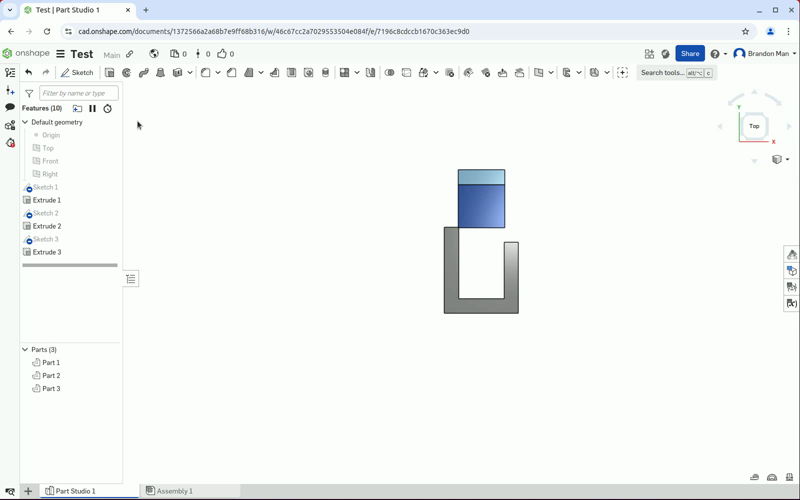
mouse_move(73, 189)
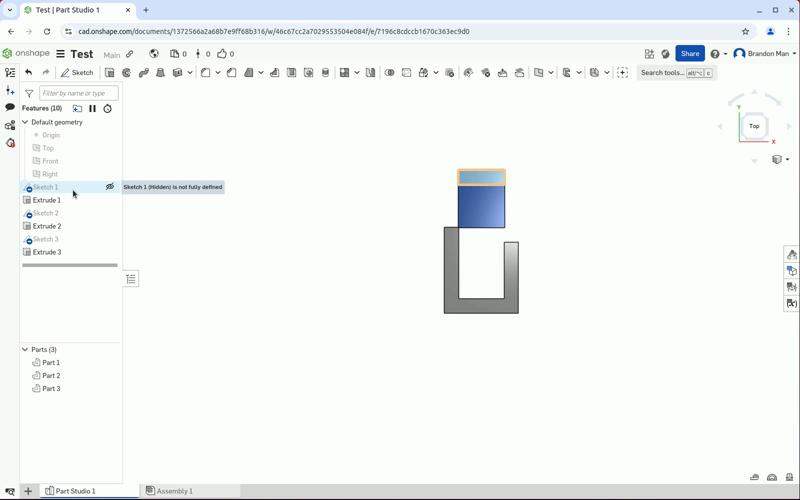
click(73, 189)
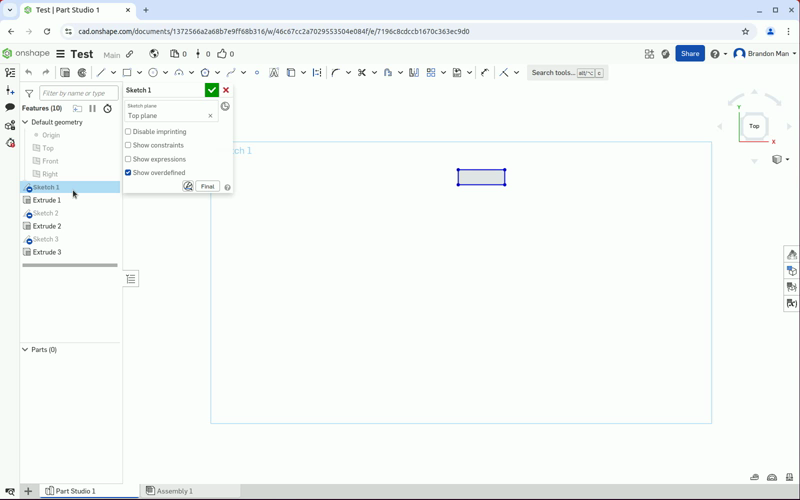
mouse_move(229, 92)
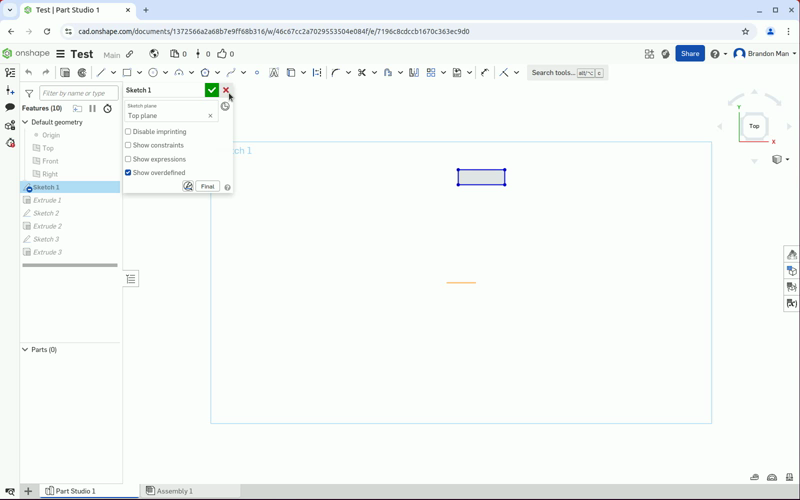
click(229, 92)
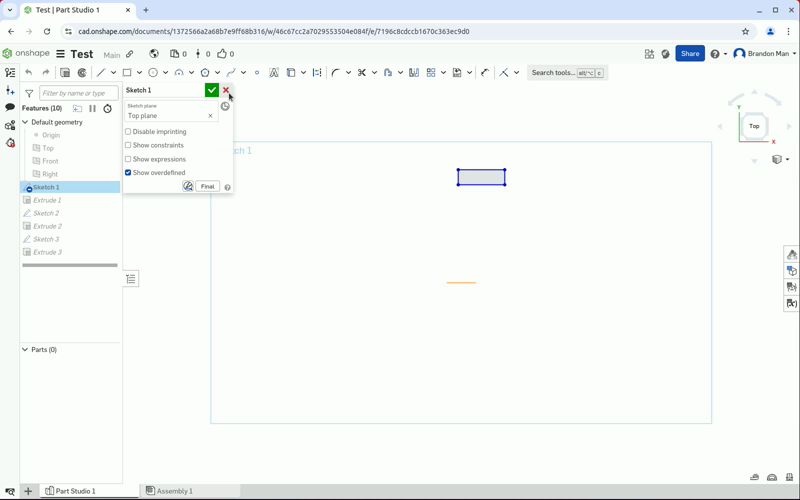
key(shift+s)
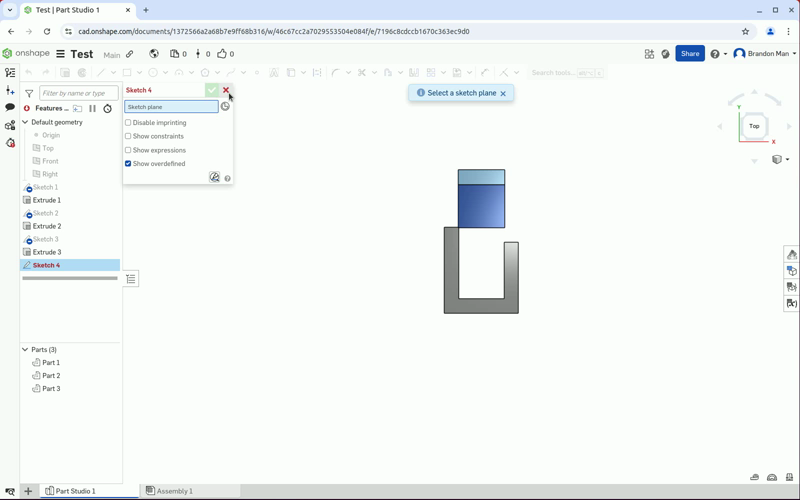
mouse_move(73, 150)
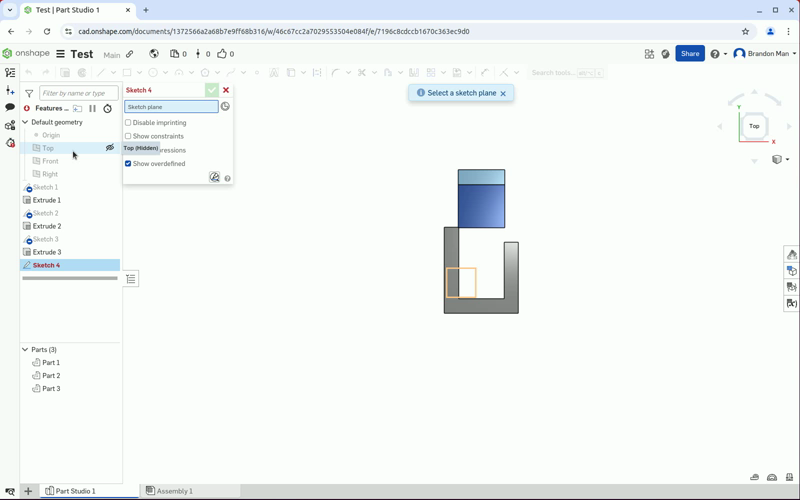
click(73, 150)
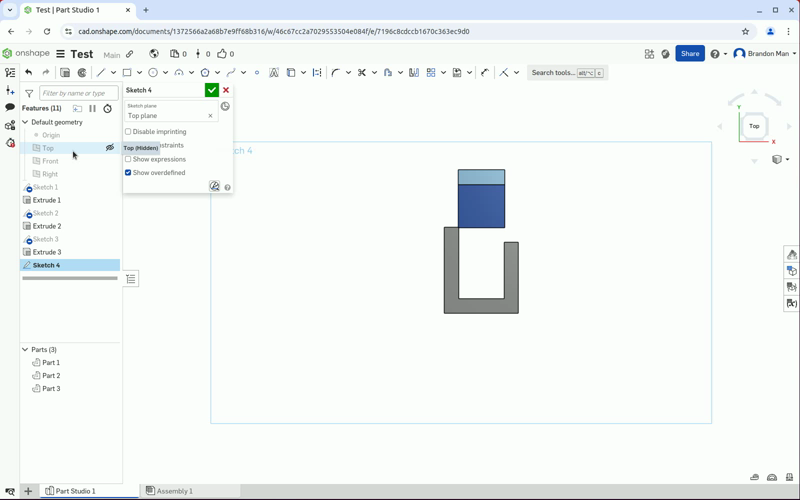
mouse_move(73, 352)
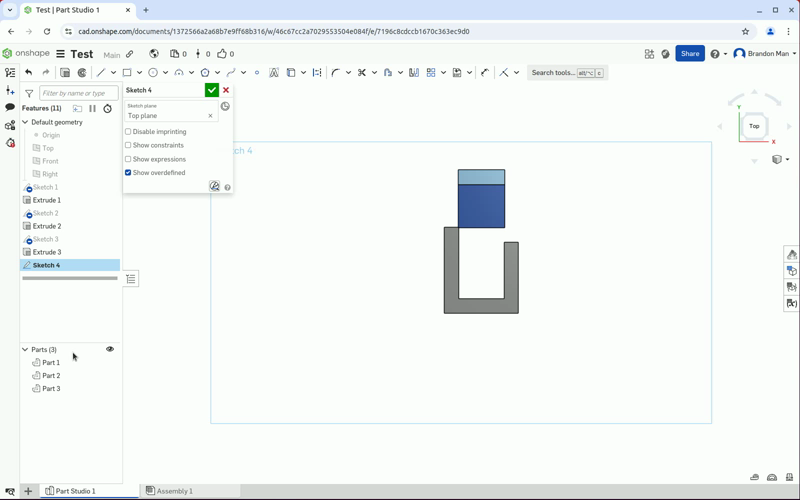
key(y)
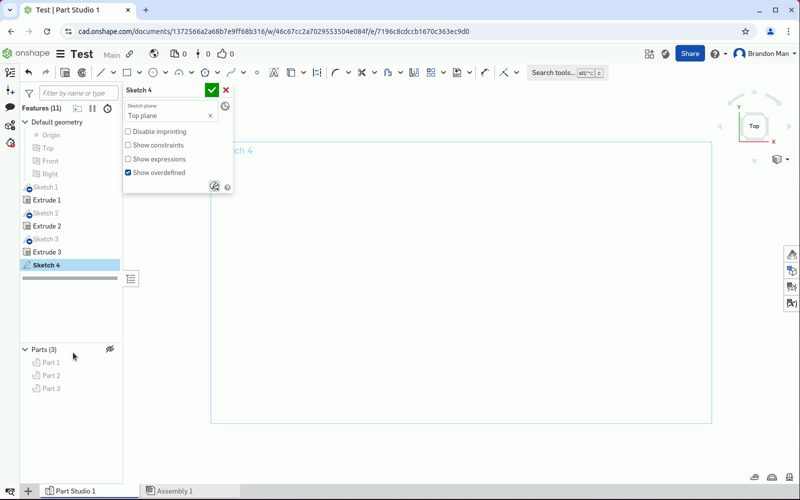
key(l)
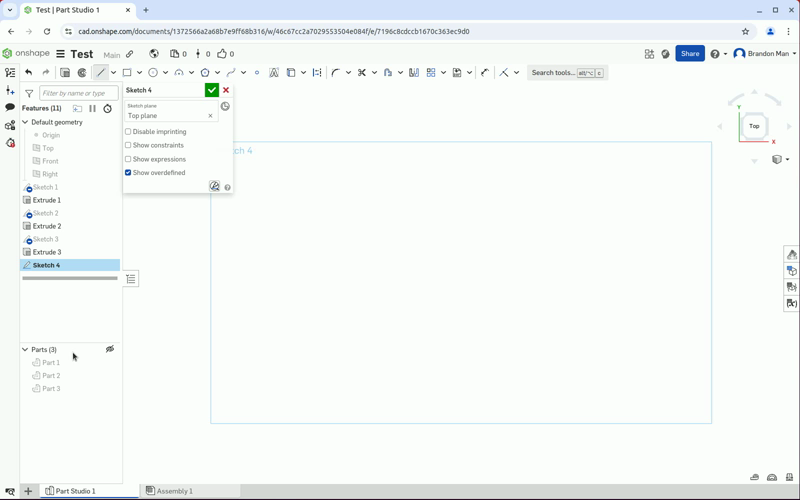
key_down(shift)
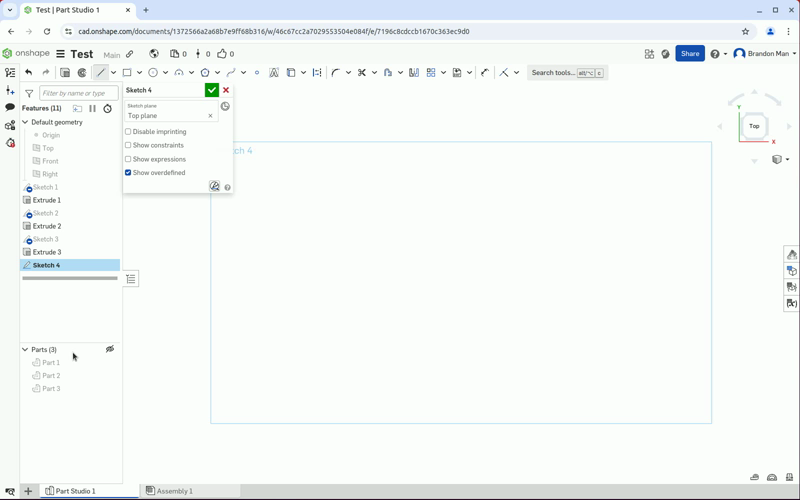
mouse_move(458, 241)
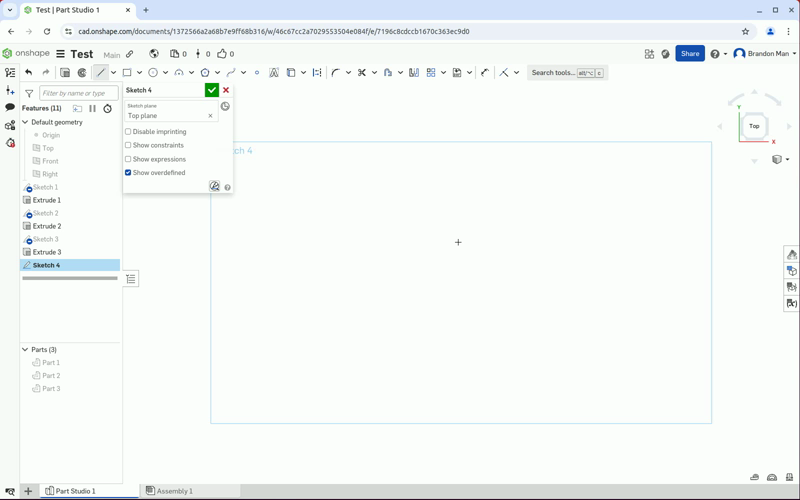
click(458, 241)
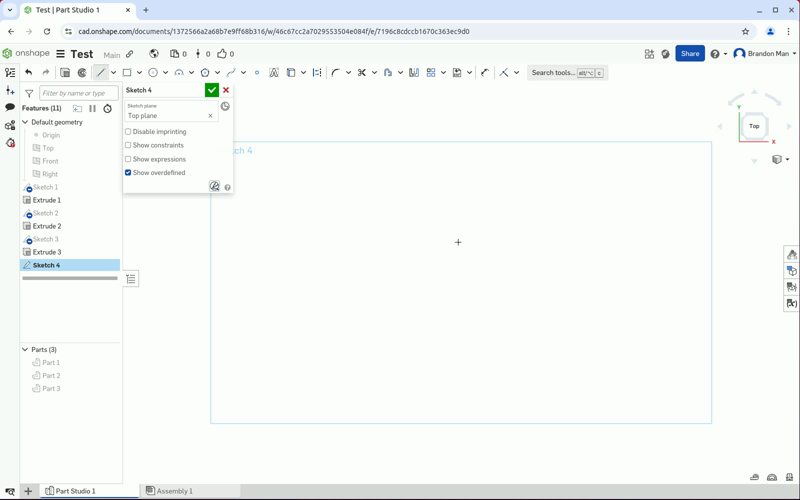
key_up(shift)
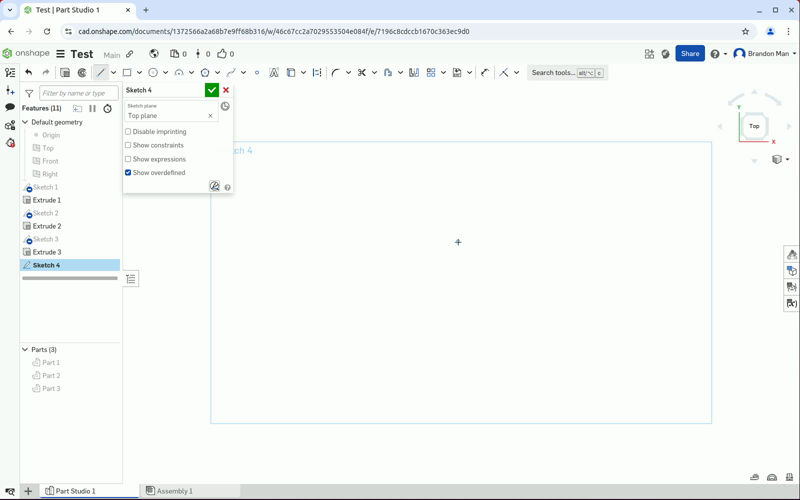
key_down(shift)
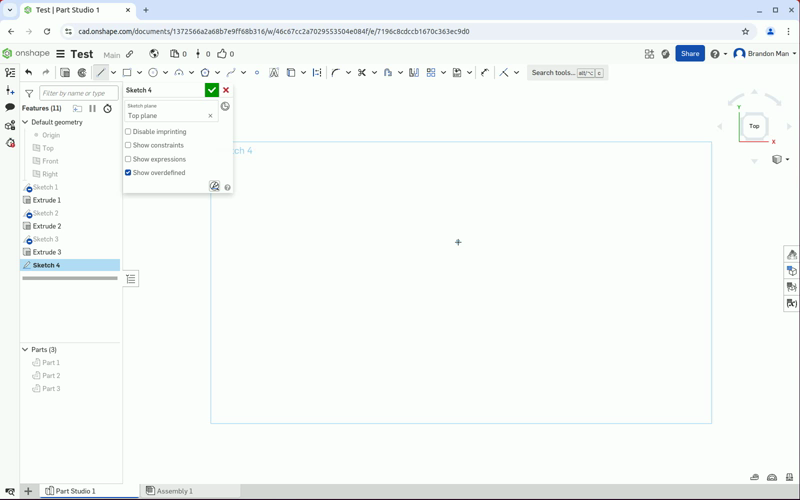
mouse_move(488, 241)
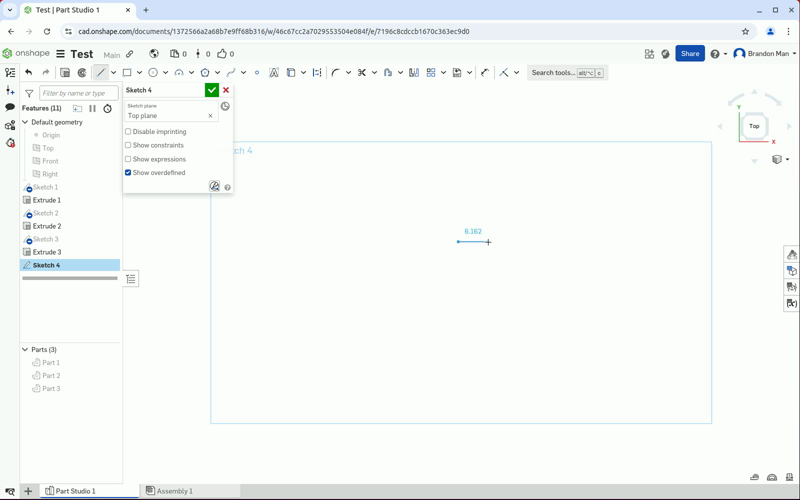
mouse_move(504, 241)
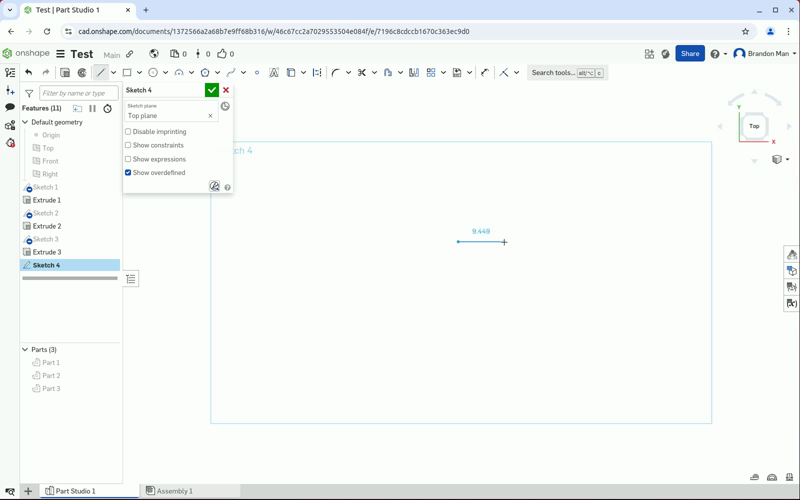
click(504, 241)
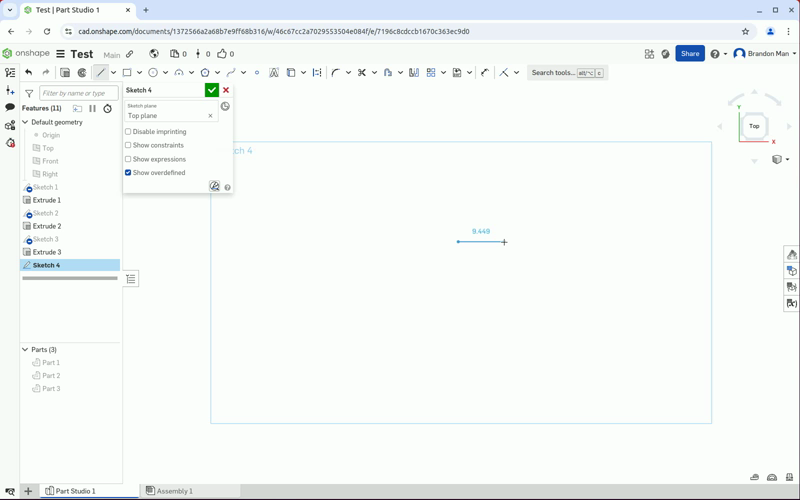
key_up(shift)
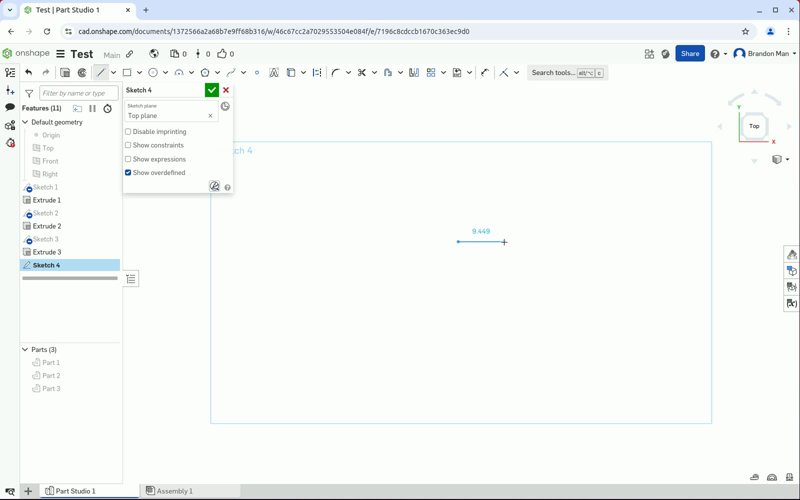
key_down(shift)
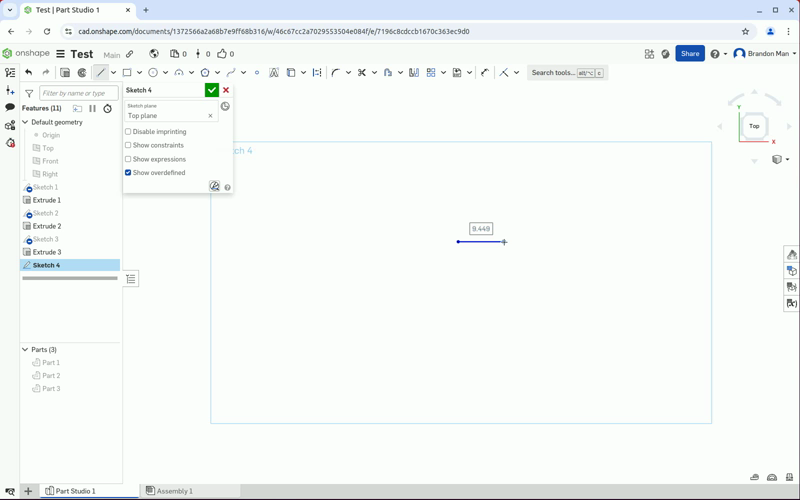
mouse_move(534, 241)
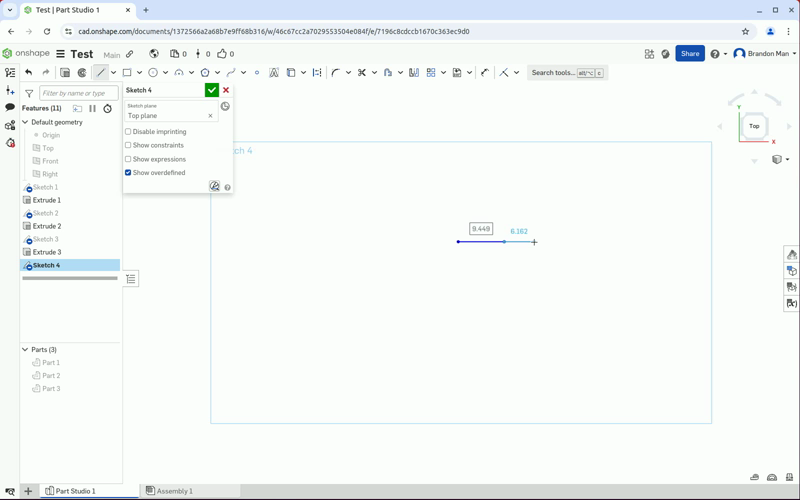
mouse_move(518, 241)
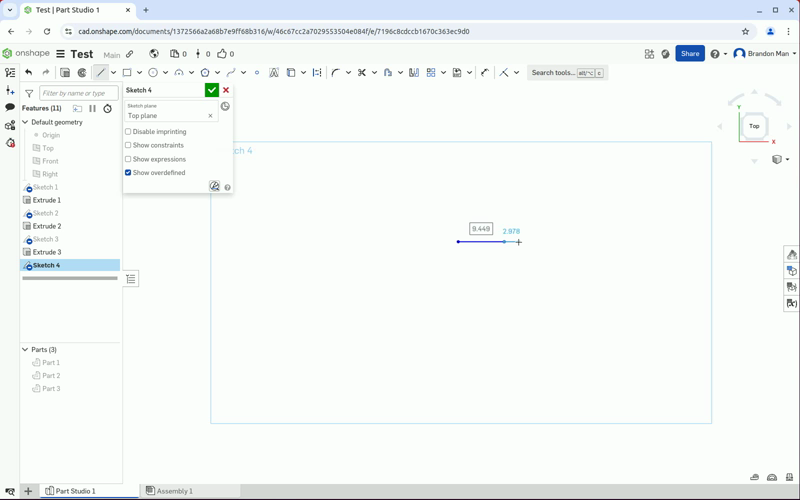
click(518, 241)
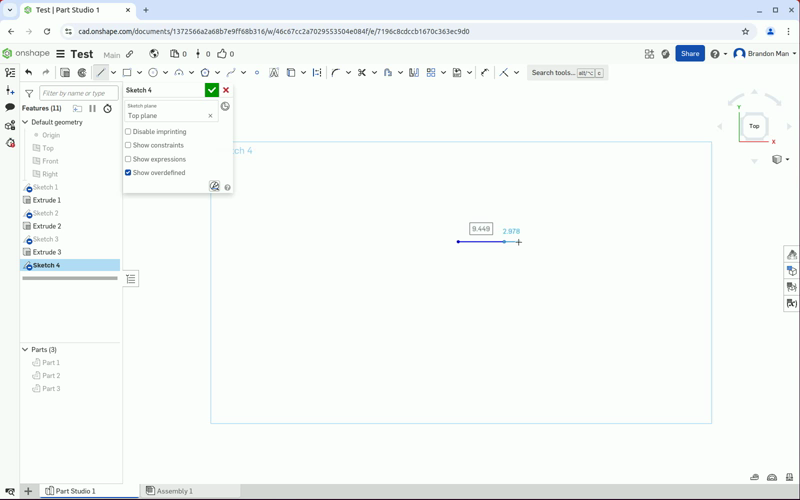
key_up(shift)
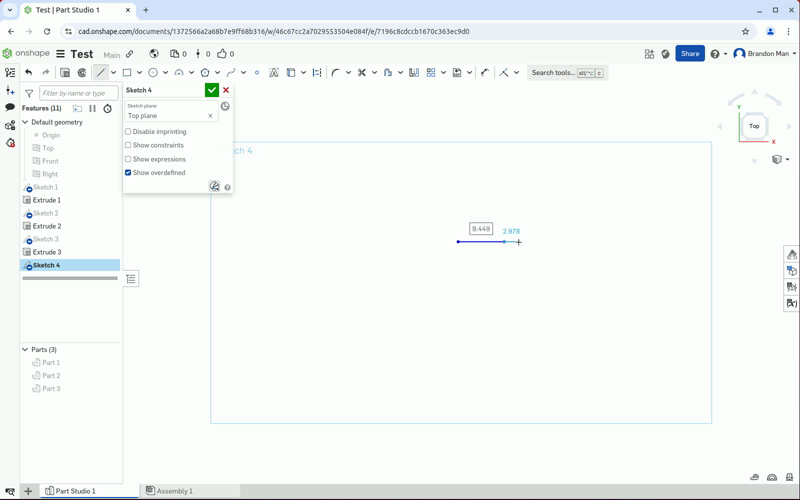
key_down(shift)
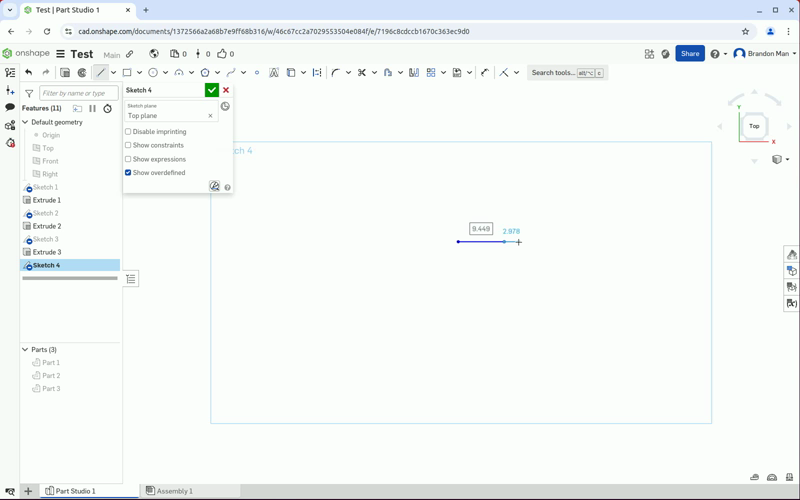
mouse_move(548, 241)
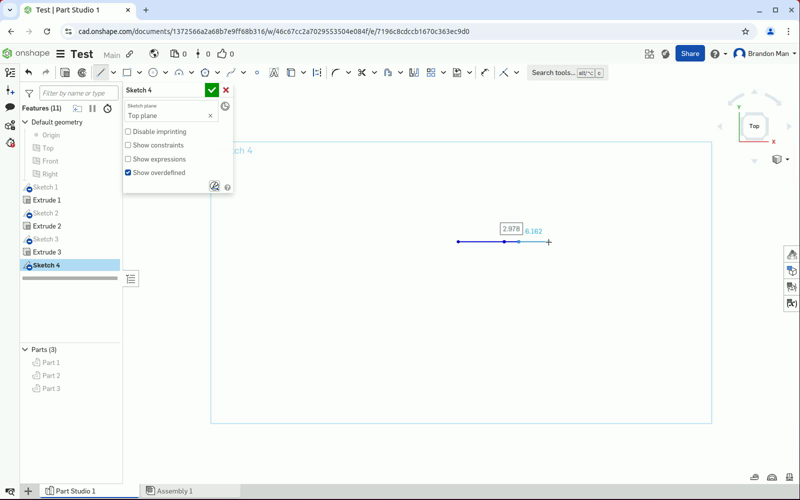
mouse_move(518, 227)
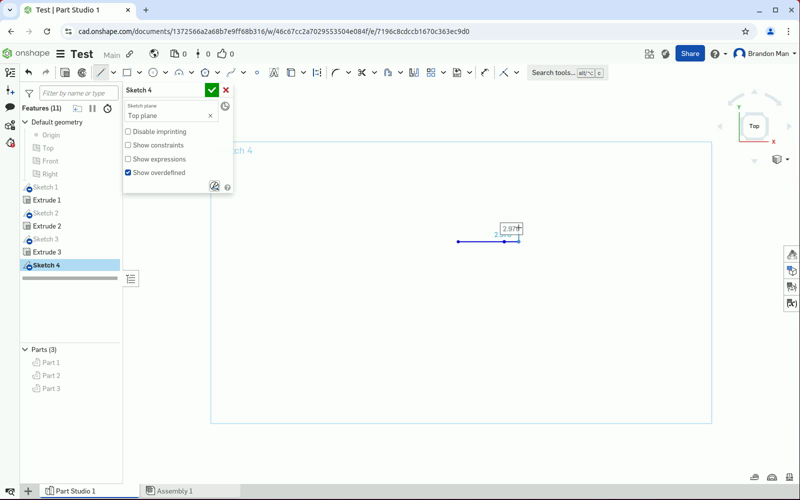
click(518, 227)
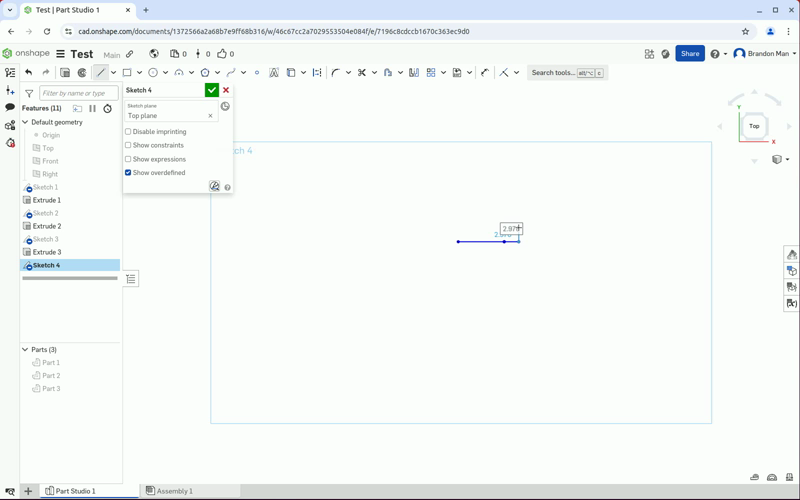
key_up(shift)
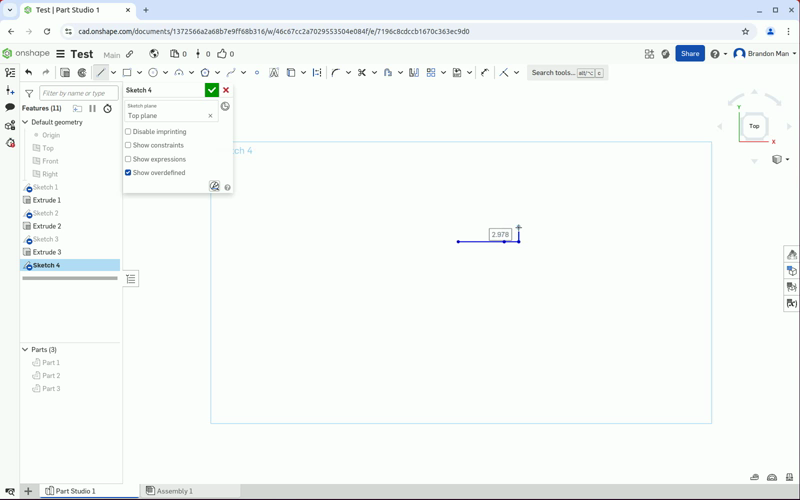
key_down(shift)
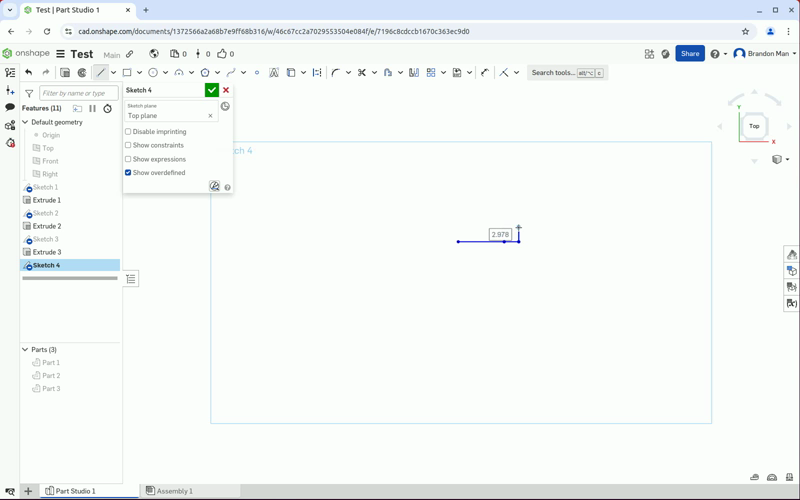
mouse_move(548, 227)
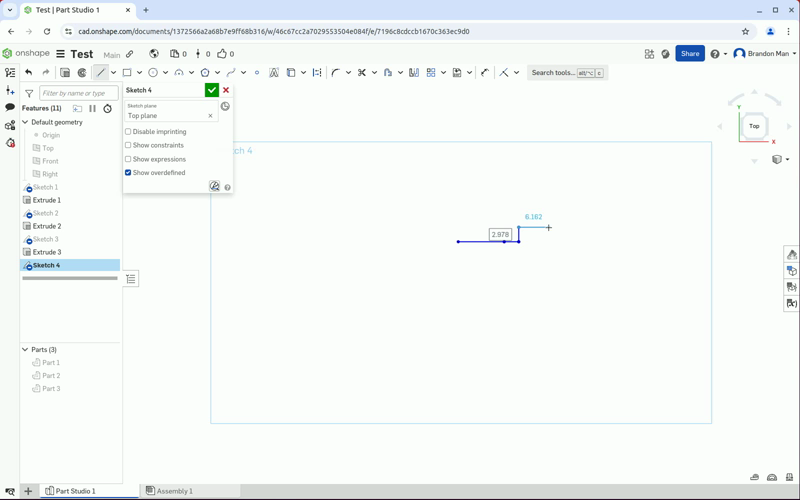
mouse_move(504, 227)
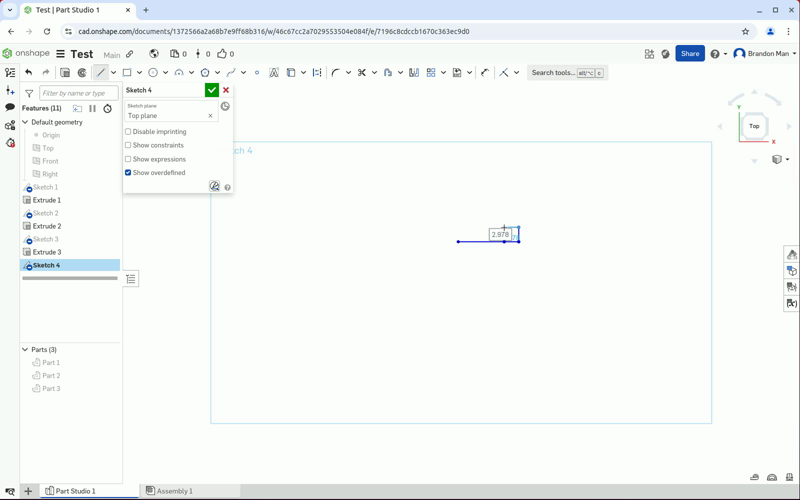
click(504, 227)
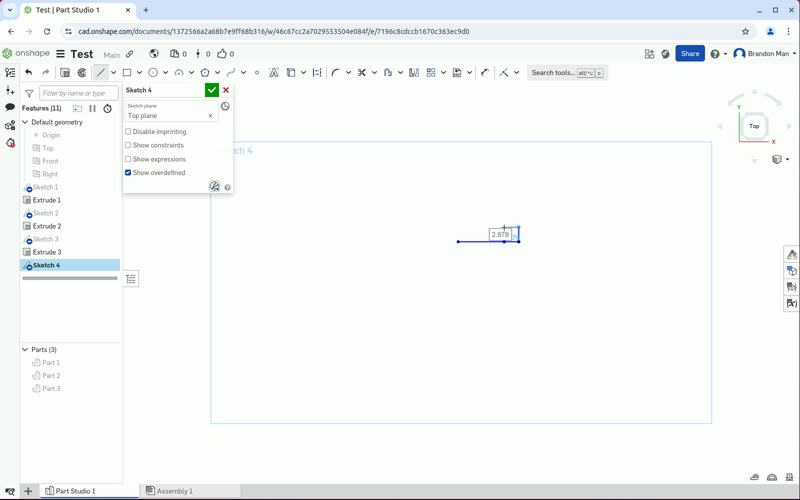
key_up(shift)
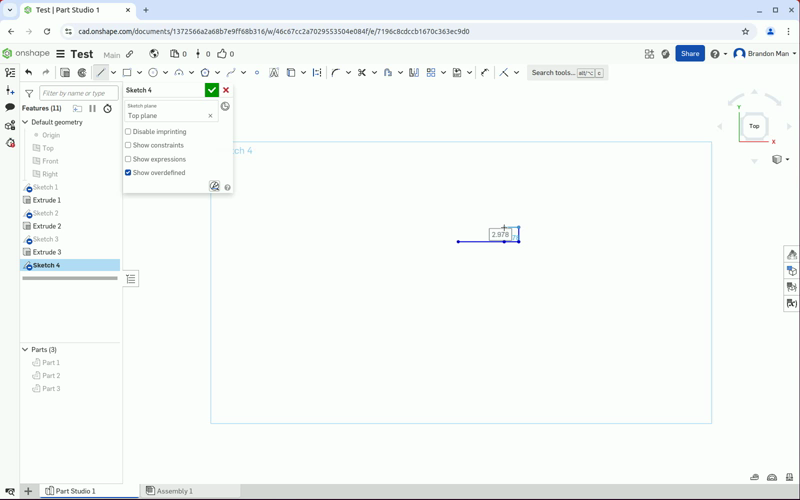
key_down(shift)
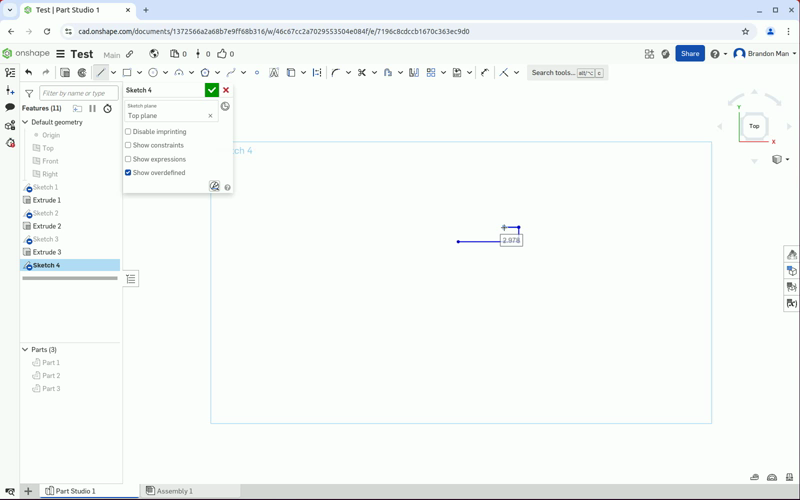
mouse_move(534, 227)
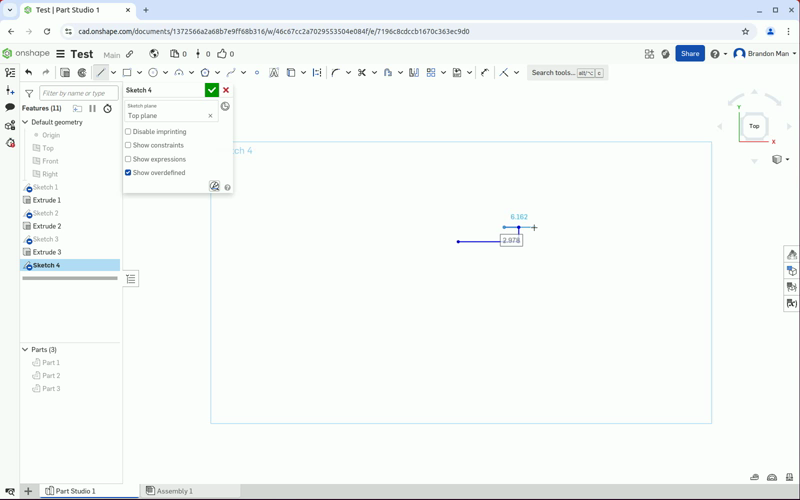
mouse_move(458, 227)
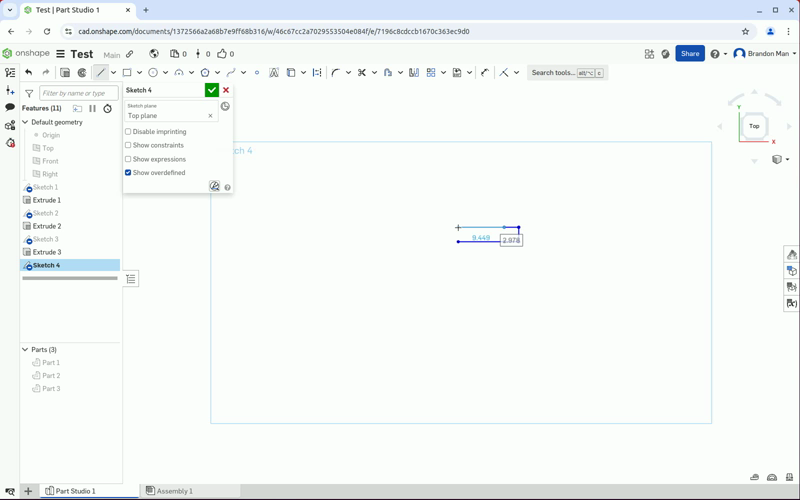
click(458, 227)
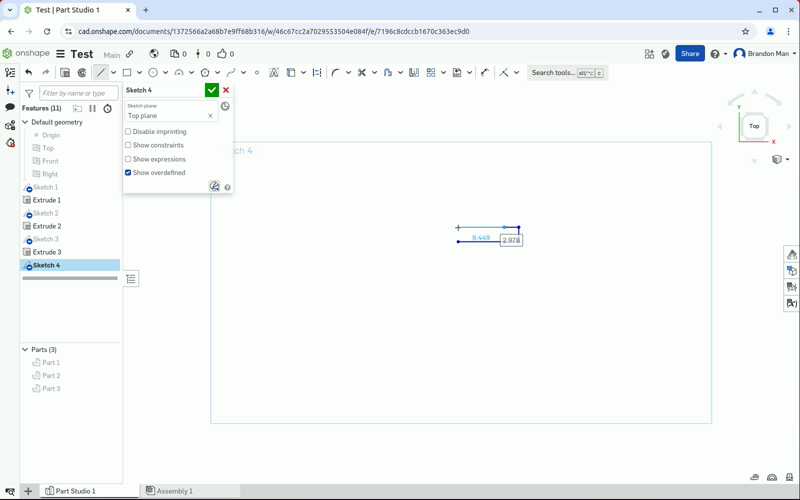
key_up(shift)
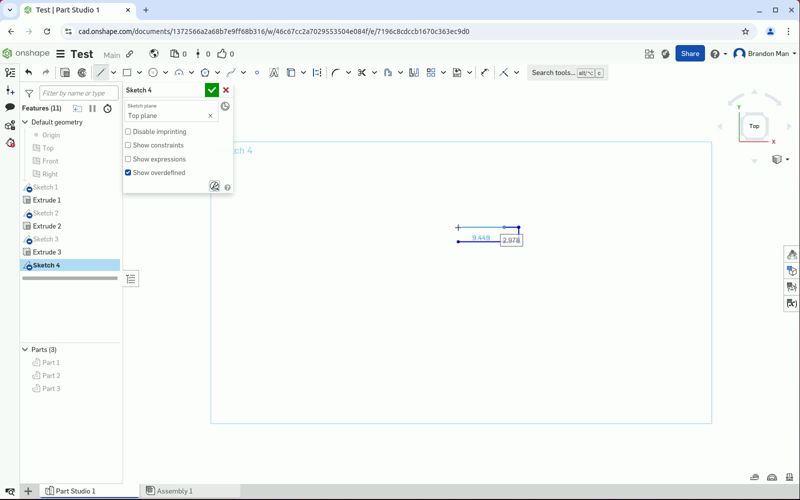
mouse_move(488, 227)
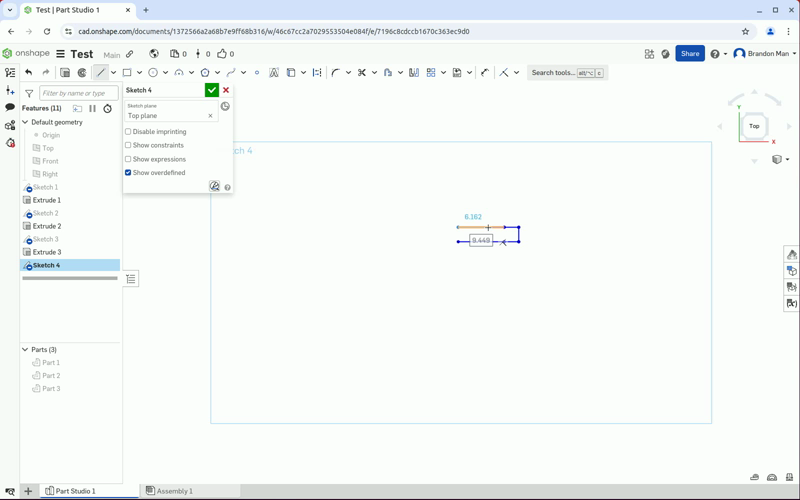
key_down(shift)
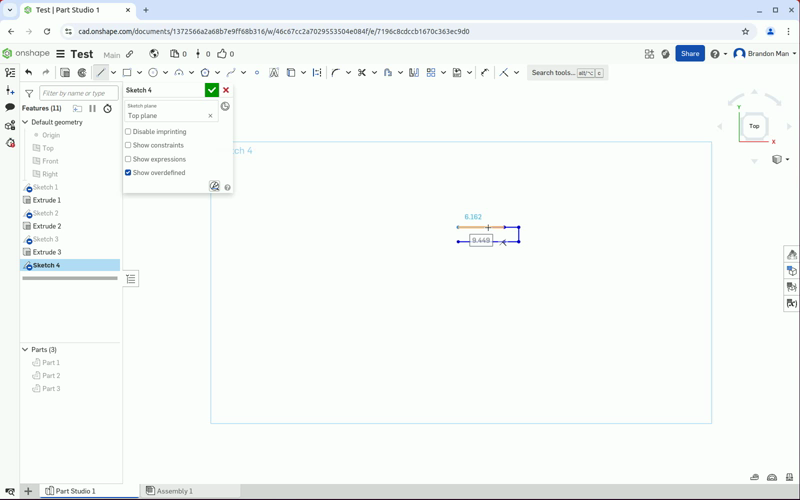
mouse_move(458, 241)
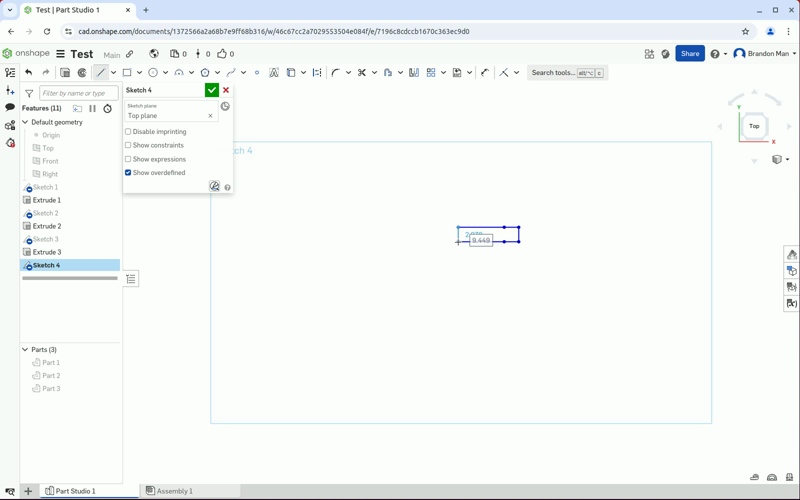
key_up(shift)
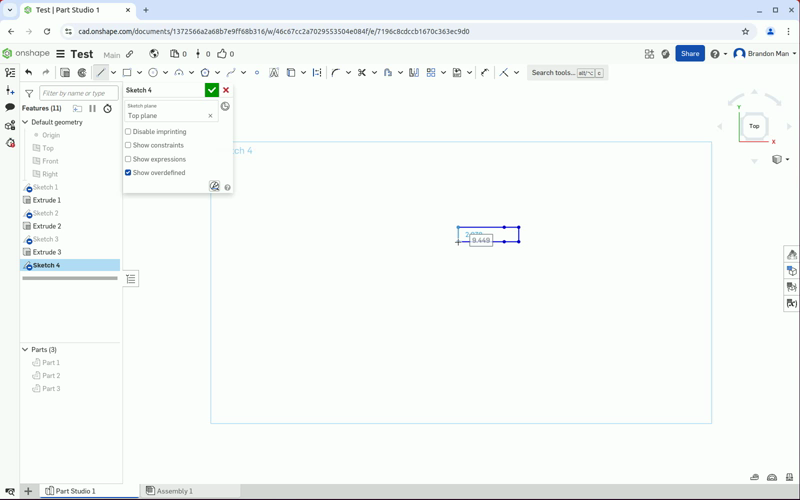
click(458, 241)
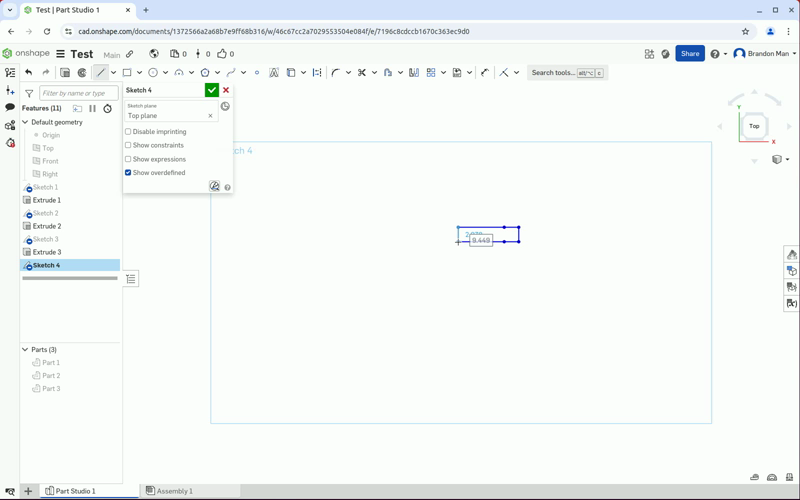
key(esc)
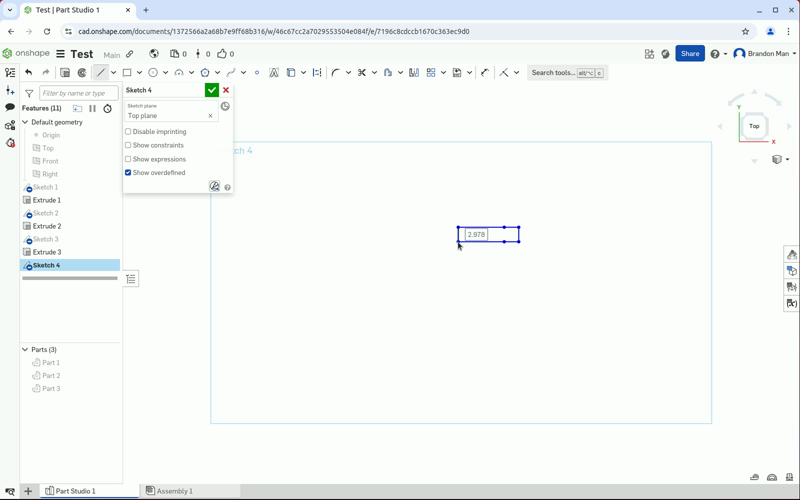
mouse_move(512, 229)
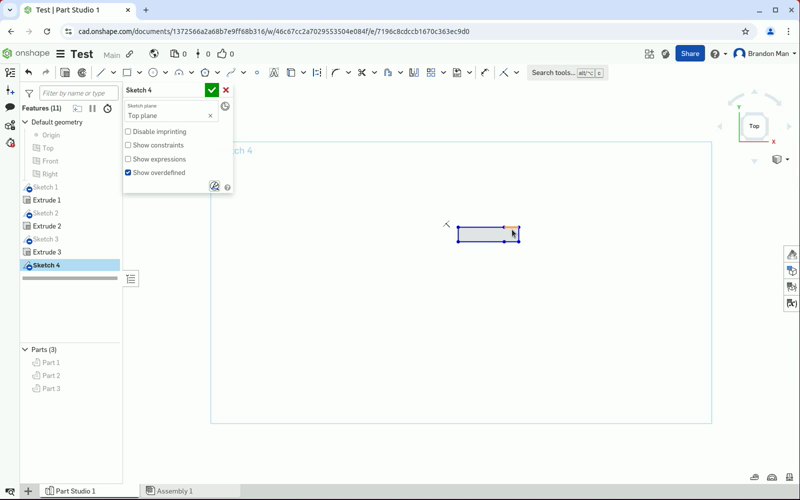
scroll(6)
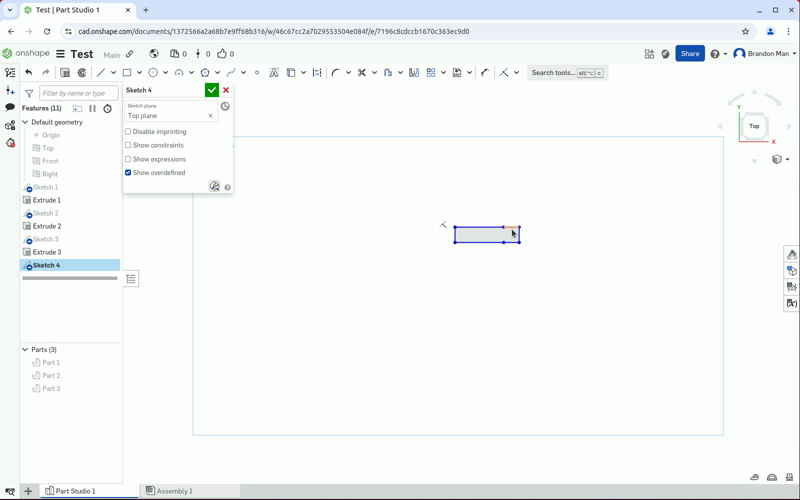
scroll(6)
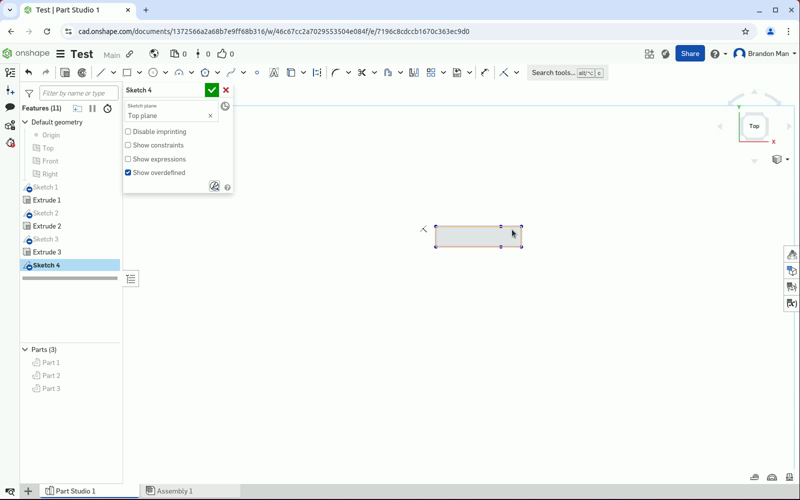
scroll(6)
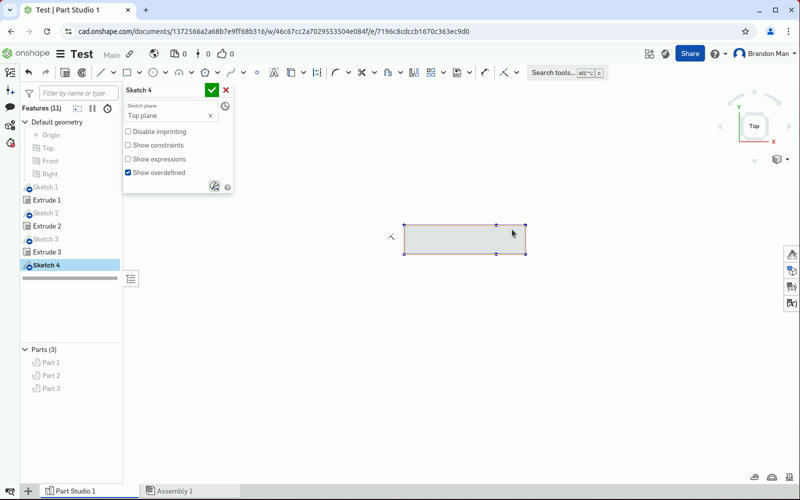
scroll(6)
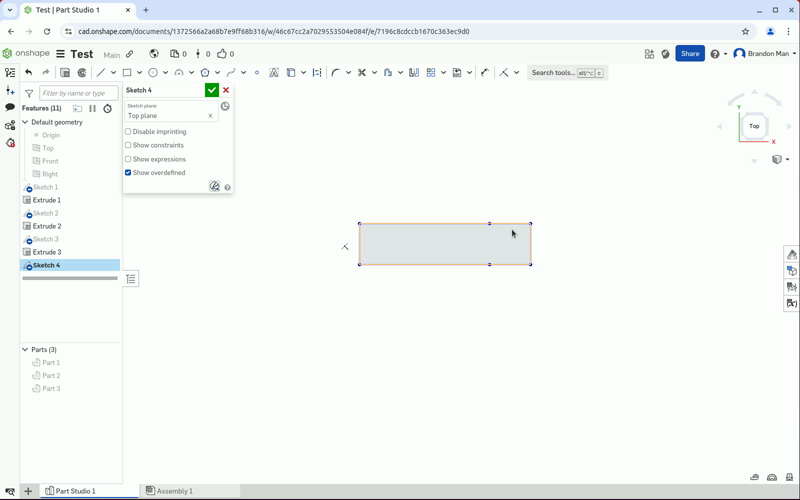
scroll(6)
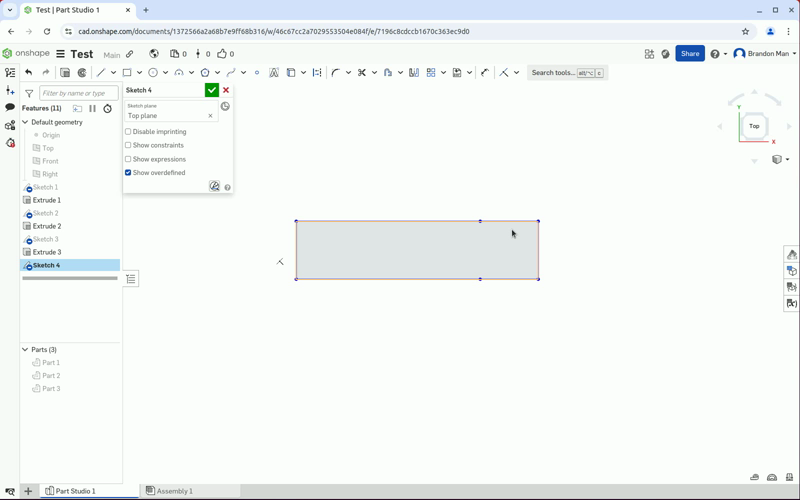
scroll(6)
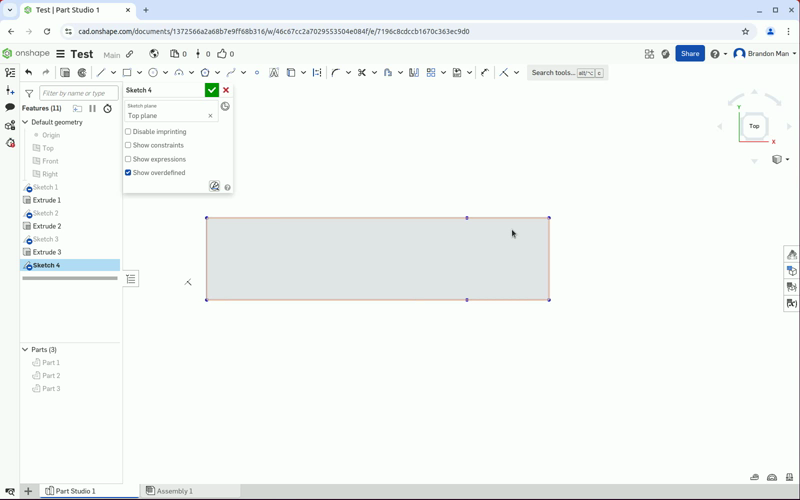
scroll(6)
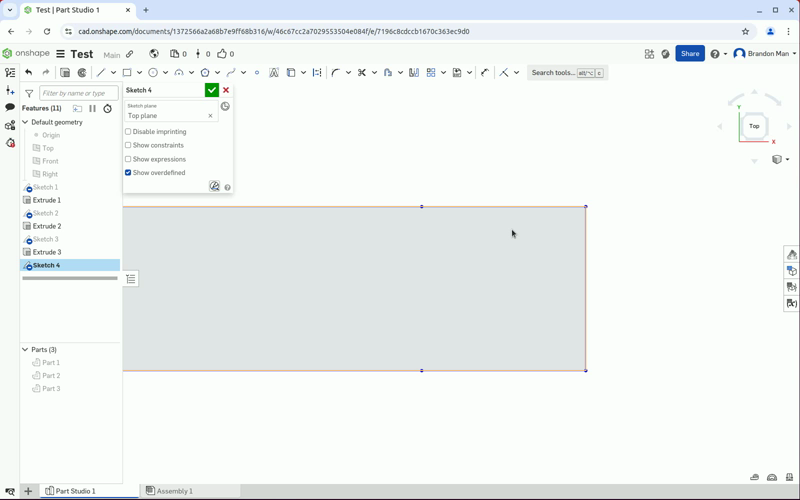
click(512, 229)
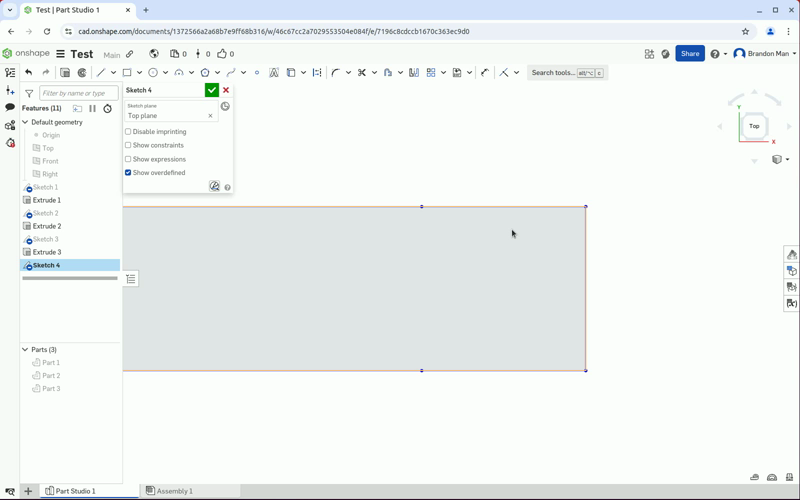
scroll(-6)
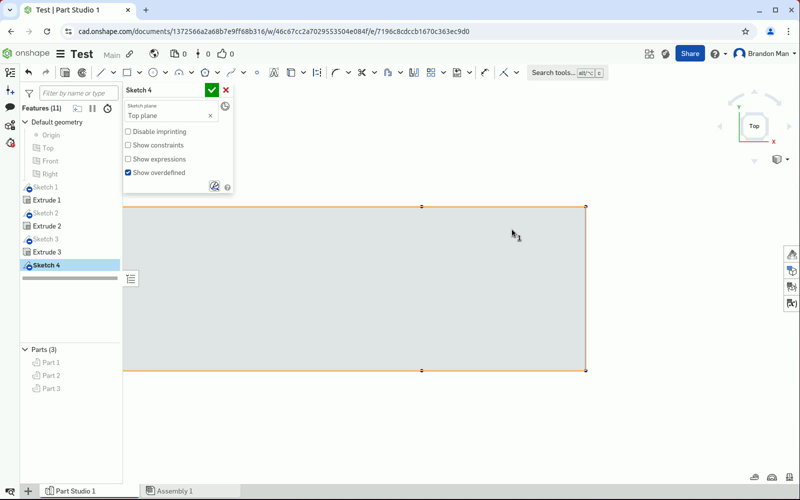
scroll(-6)
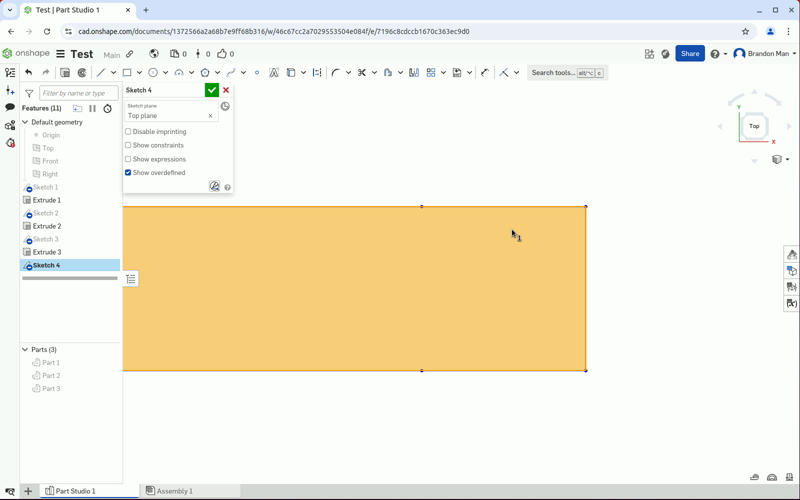
scroll(-6)
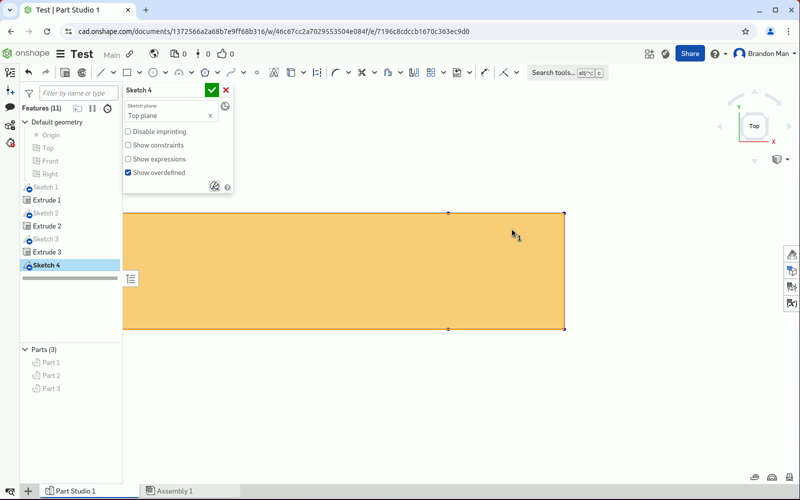
scroll(-6)
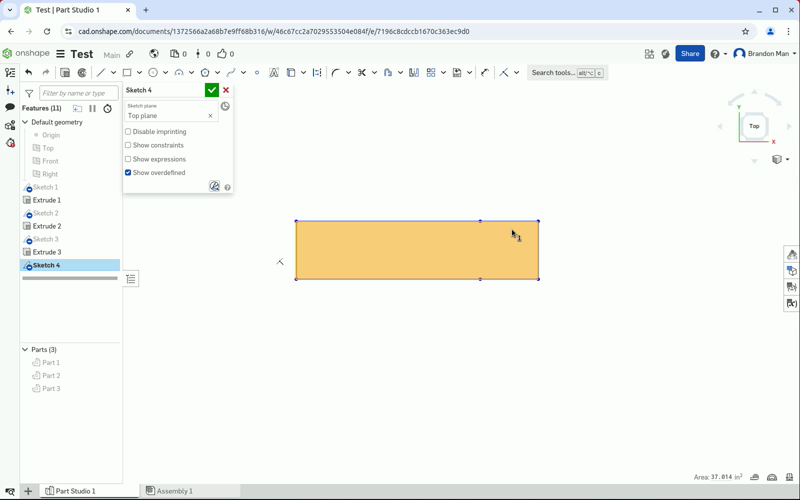
scroll(-6)
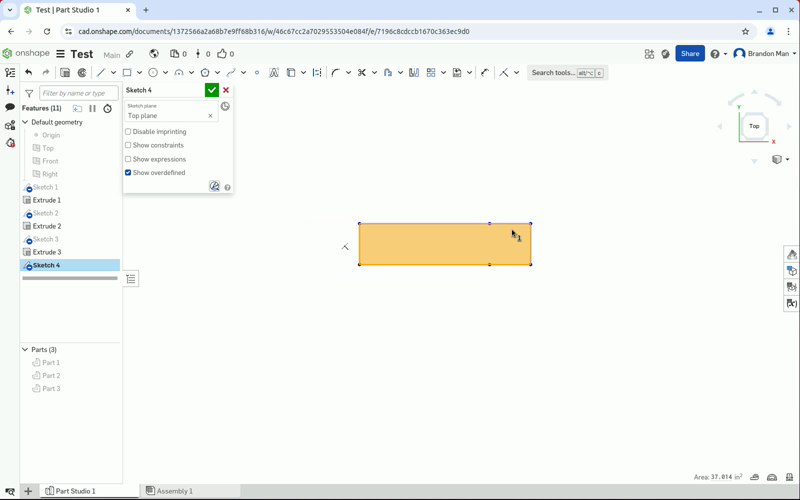
scroll(-6)
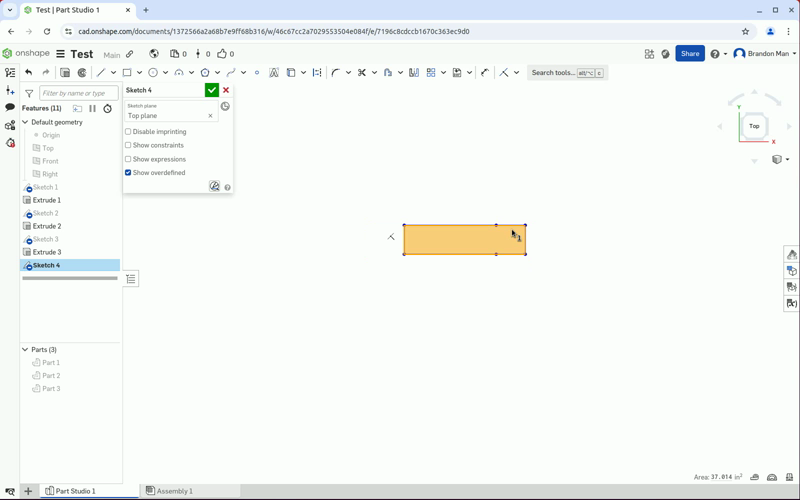
scroll(-6)
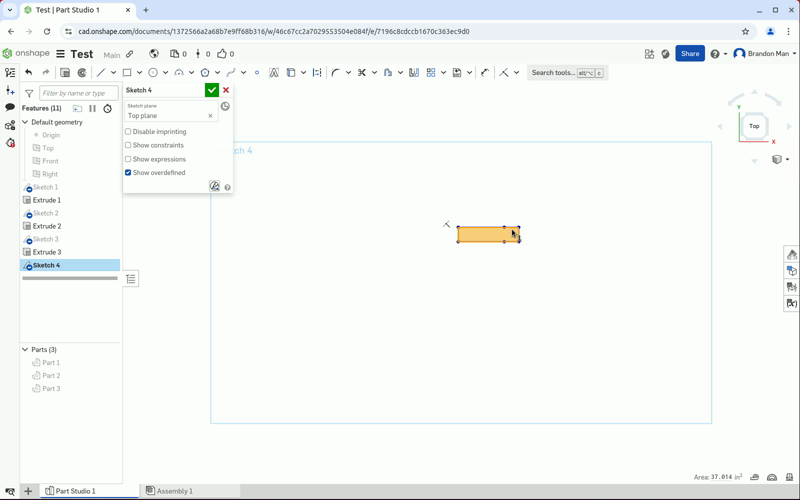
mouse_move(73, 352)
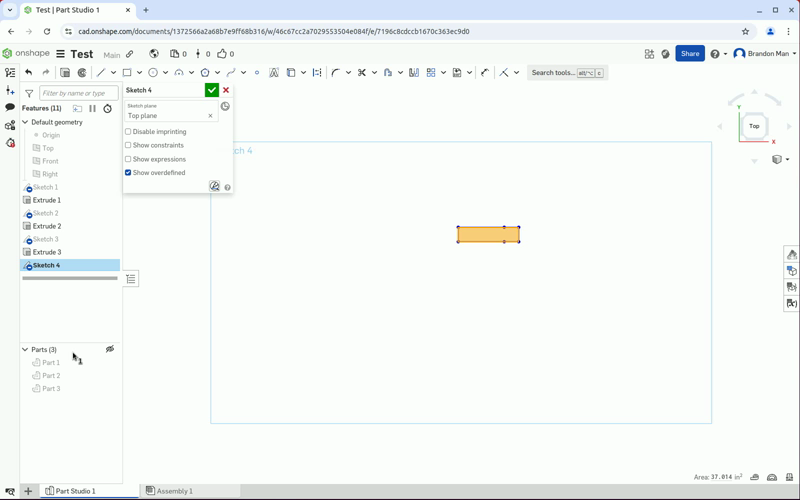
key(shift+y)
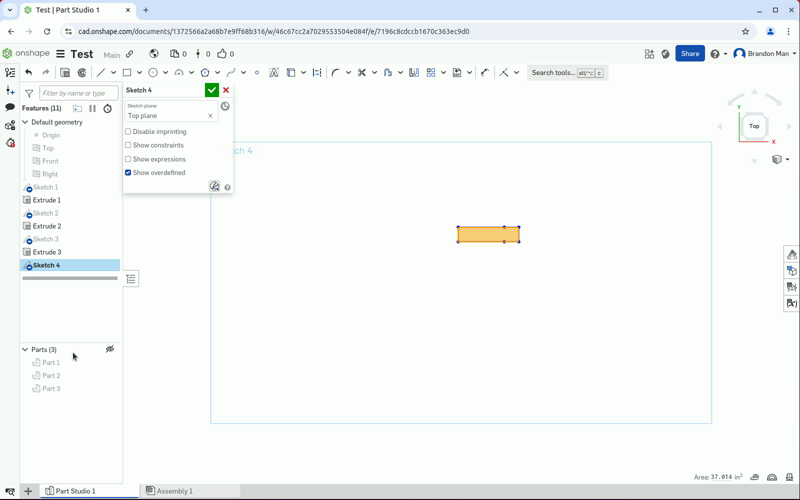
key(shift+e)
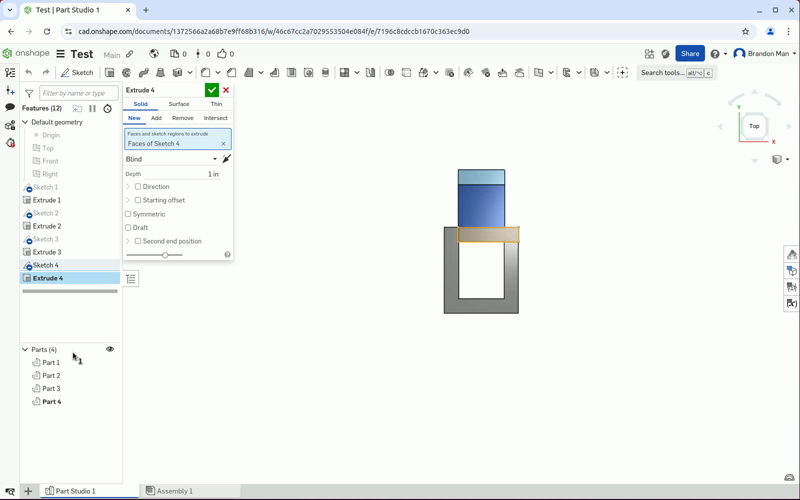
mouse_move(143, 106)
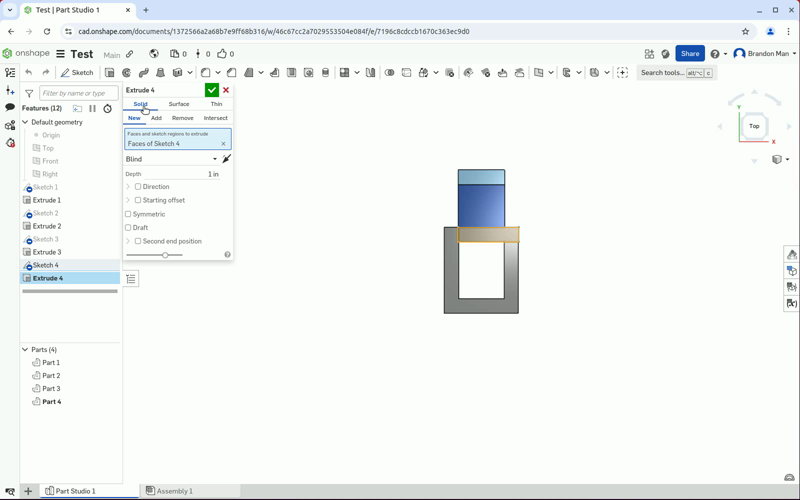
click(143, 106)
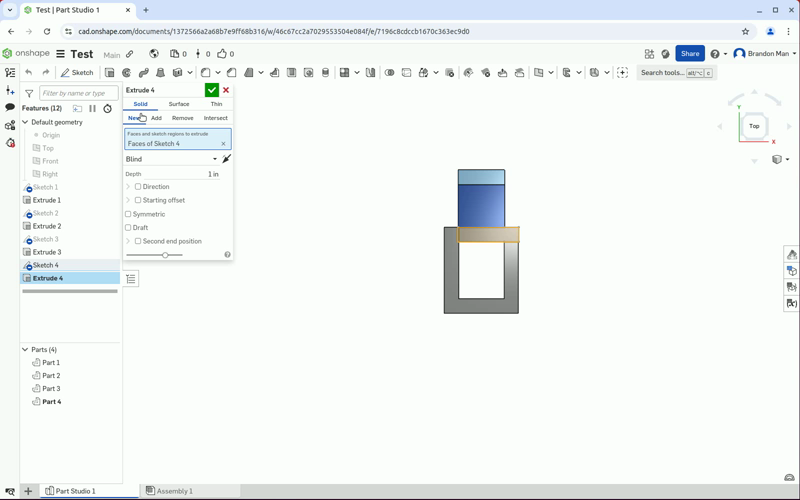
mouse_move(137, 120)
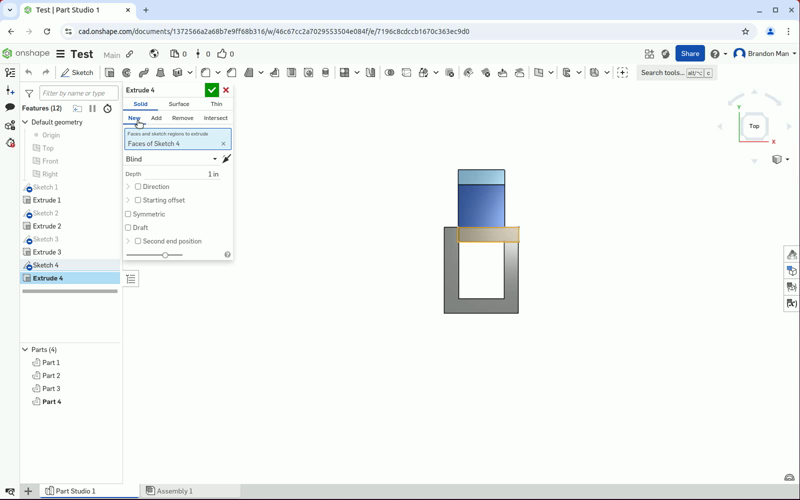
click(137, 120)
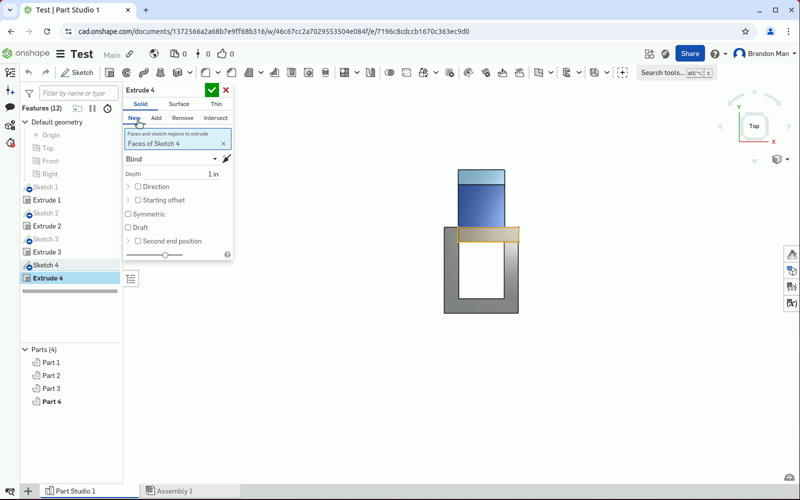
key(tab, 4)
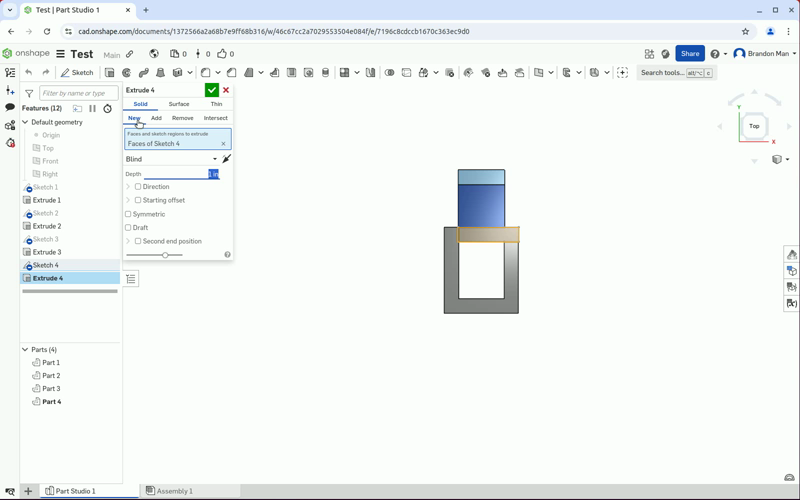
text(2.889)
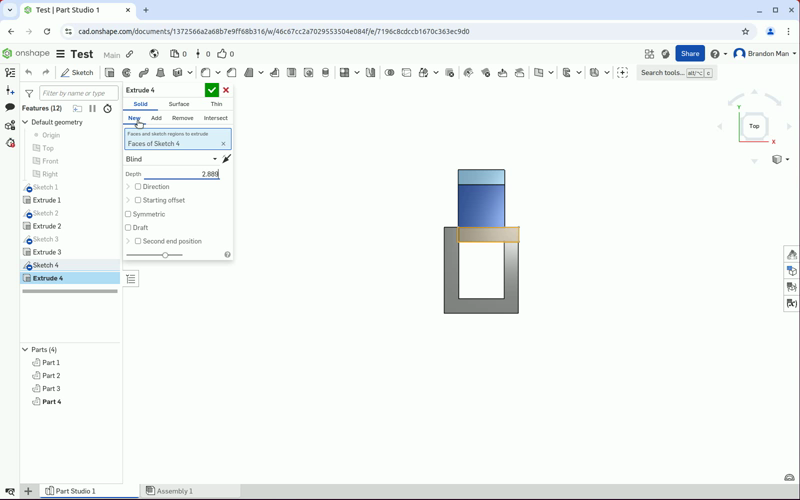
key(enter)
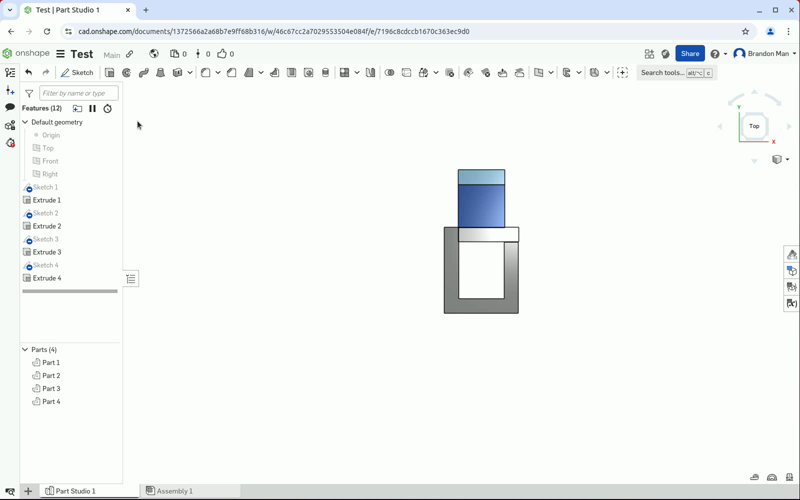
key(shift+h)
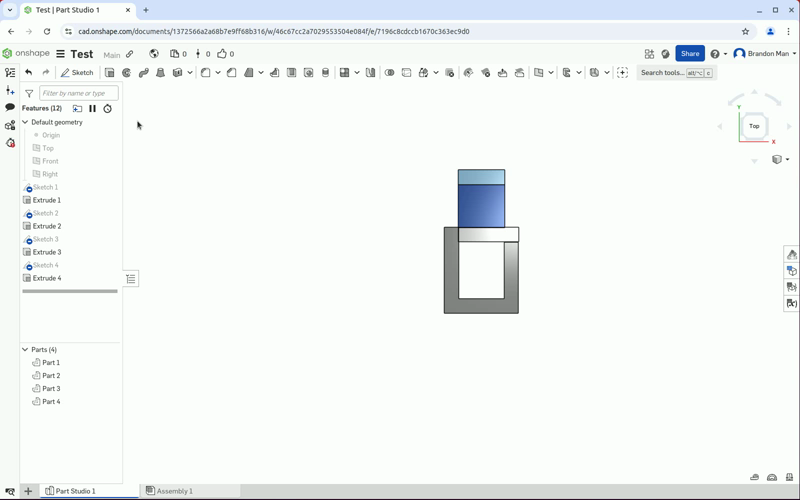
key(shift+h)
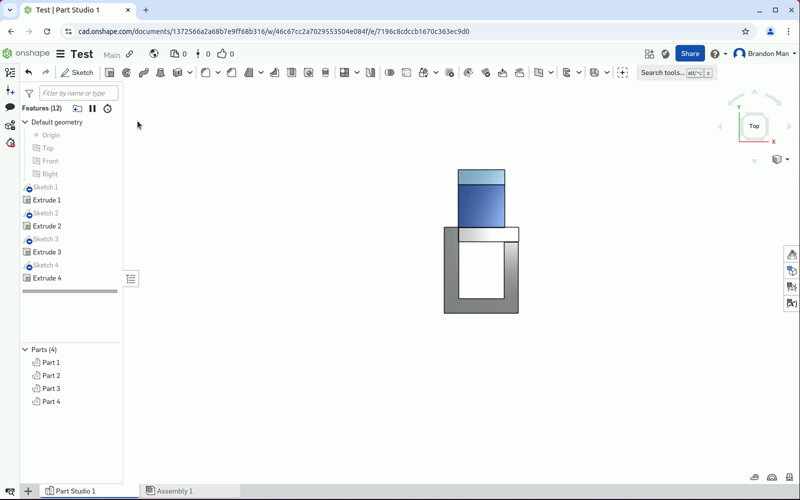
mouse_move(73, 189)
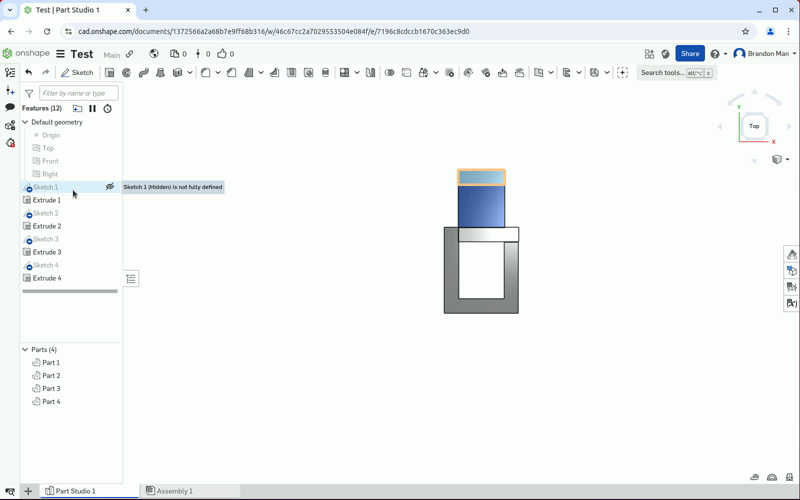
click(73, 189)
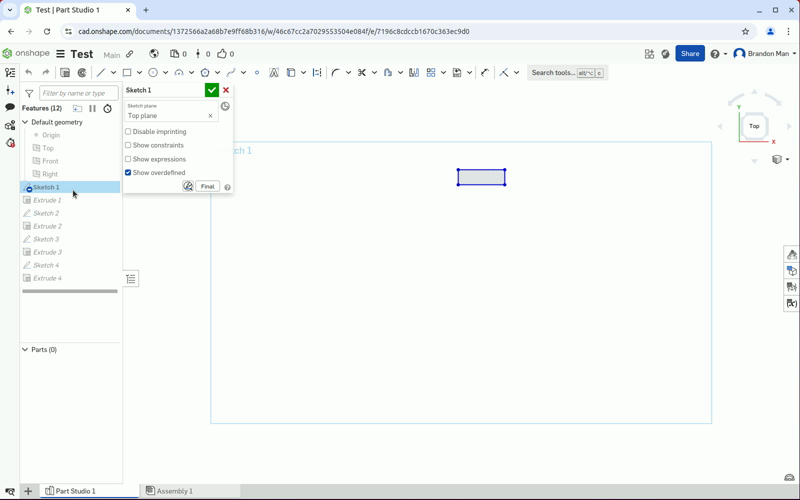
mouse_move(229, 92)
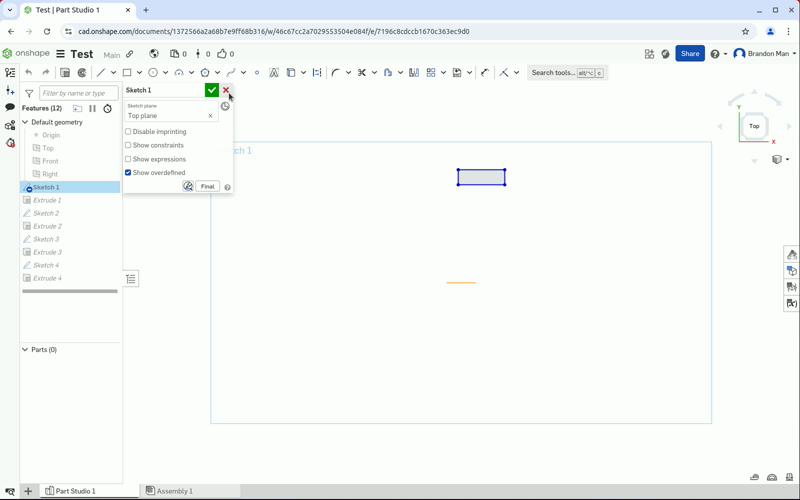
click(229, 92)
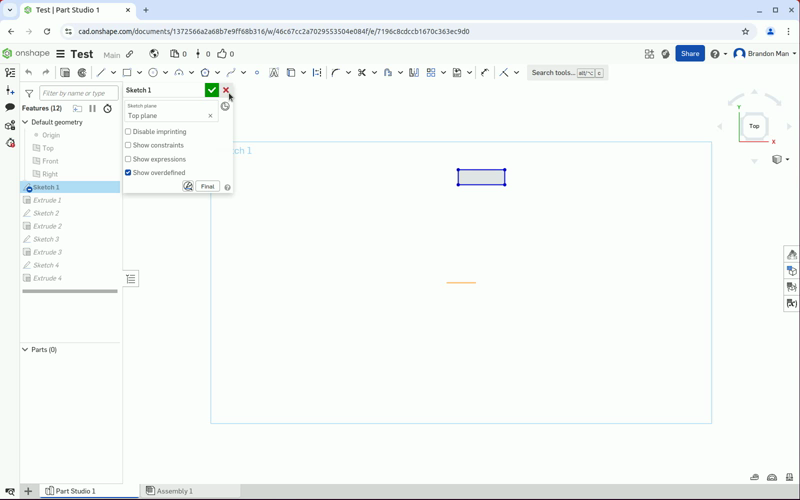
key(shift+s)
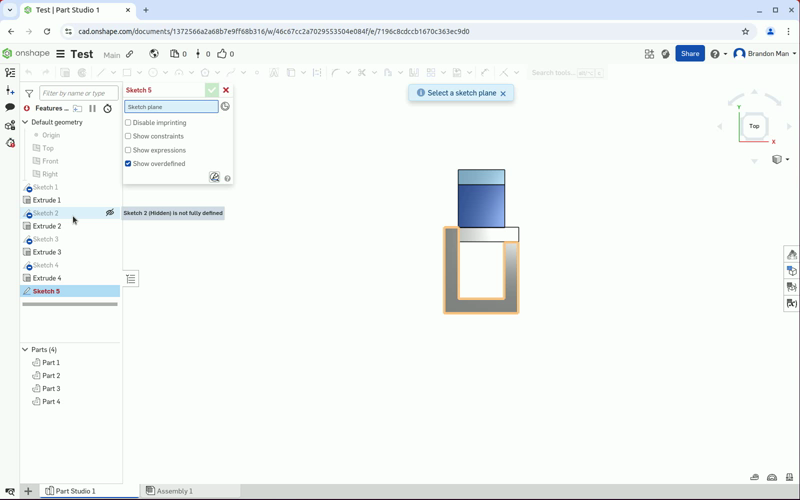
scroll(3)
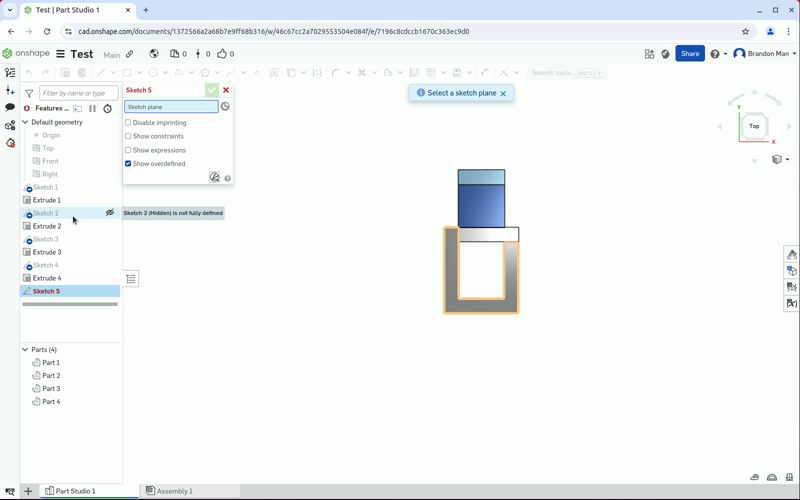
mouse_move(73, 150)
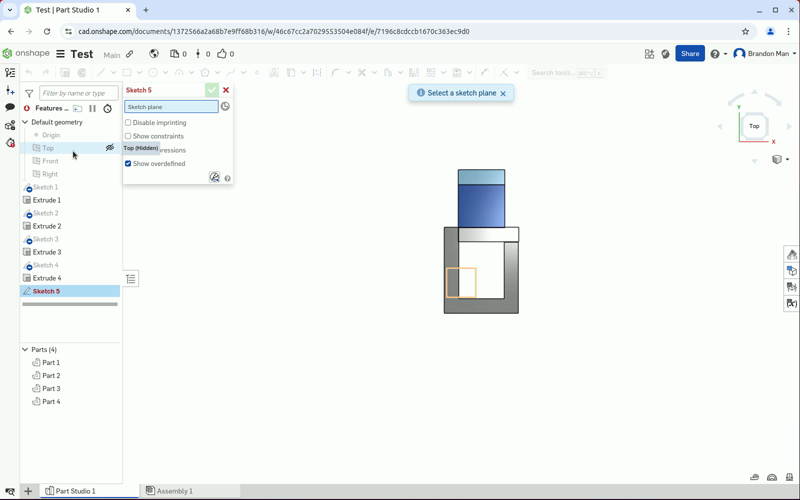
click(73, 150)
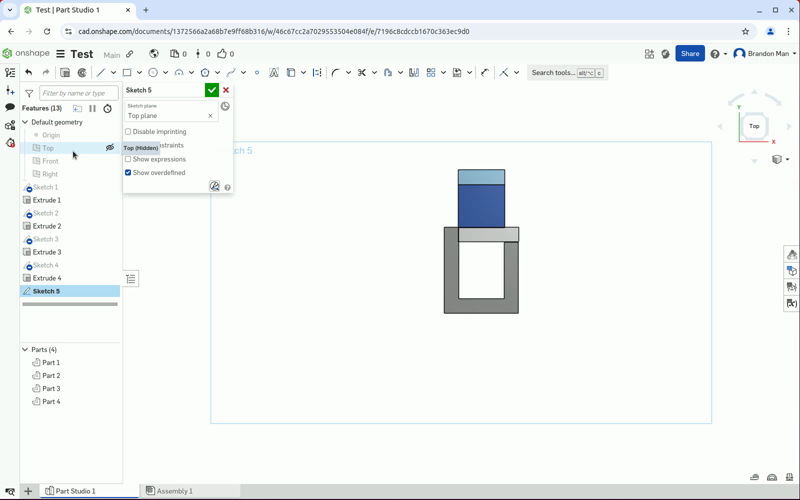
mouse_move(73, 352)
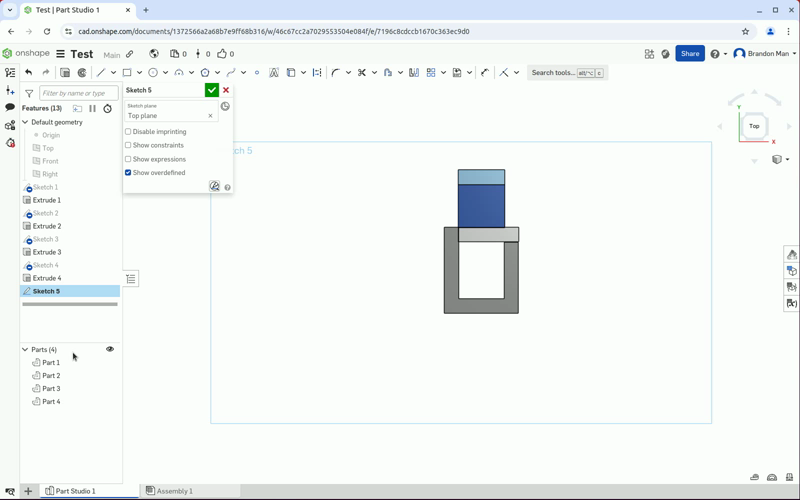
key(y)
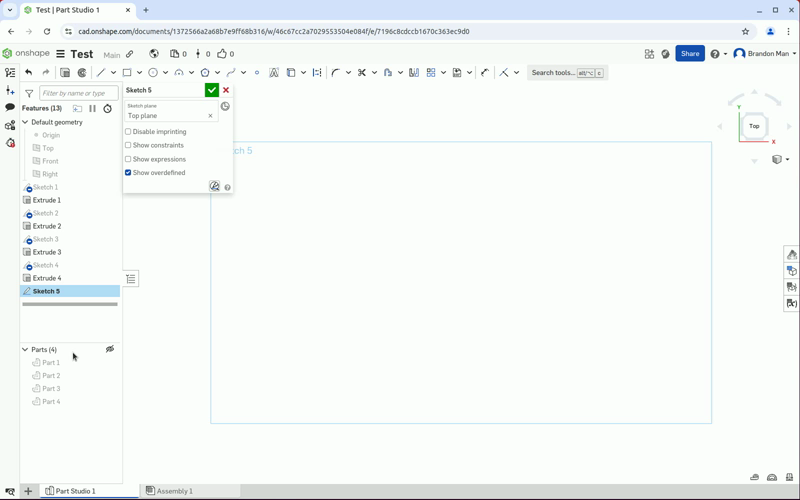
key(l)
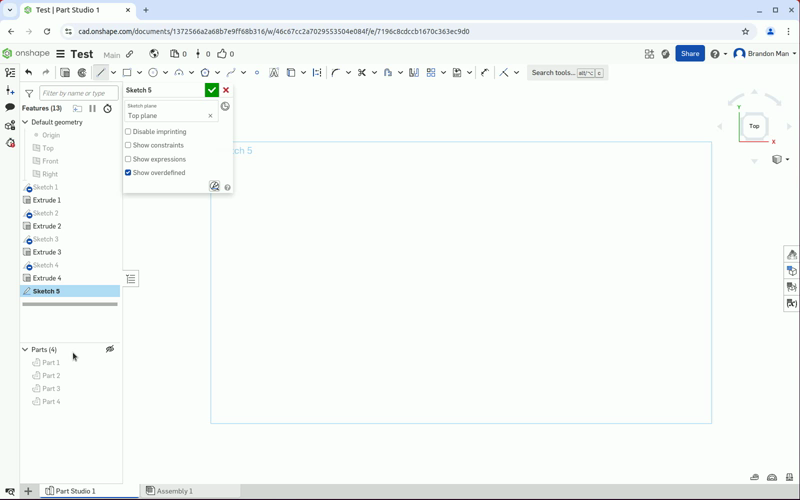
key_down(shift)
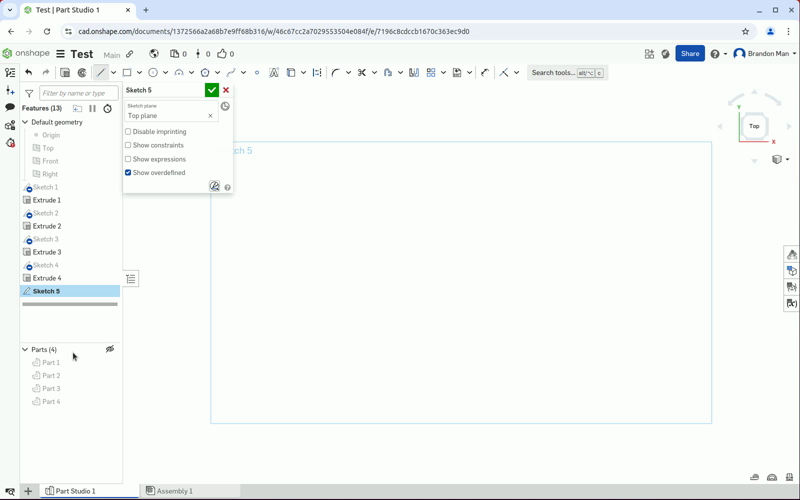
mouse_move(458, 299)
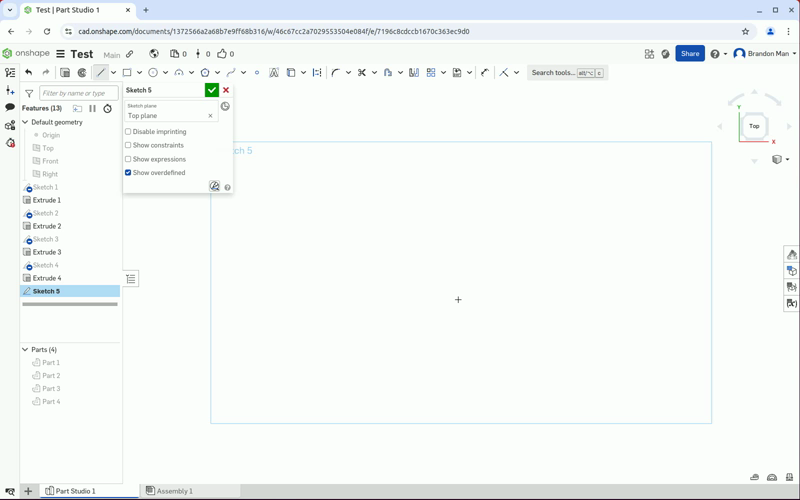
click(458, 299)
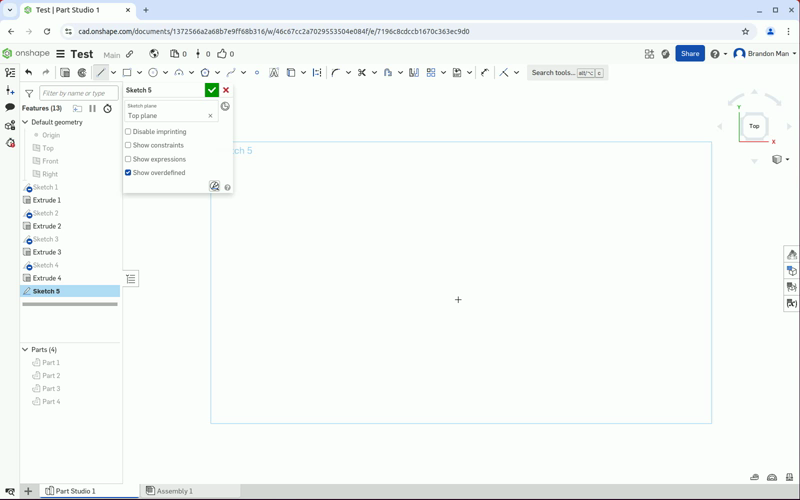
key_up(shift)
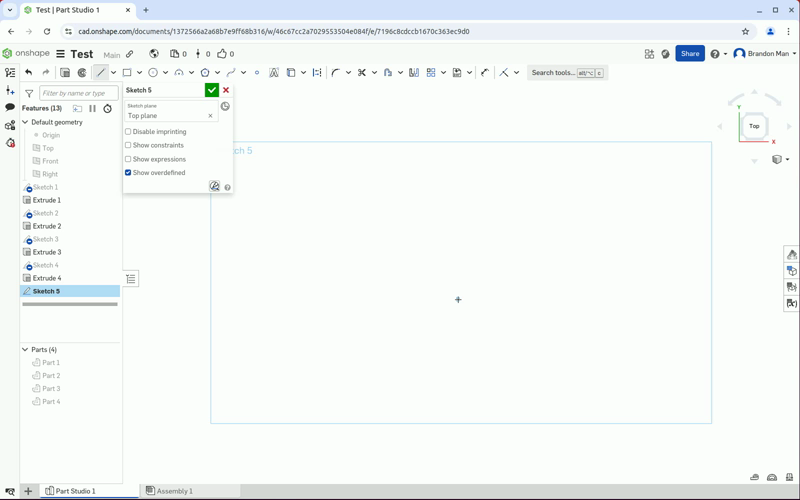
key_down(shift)
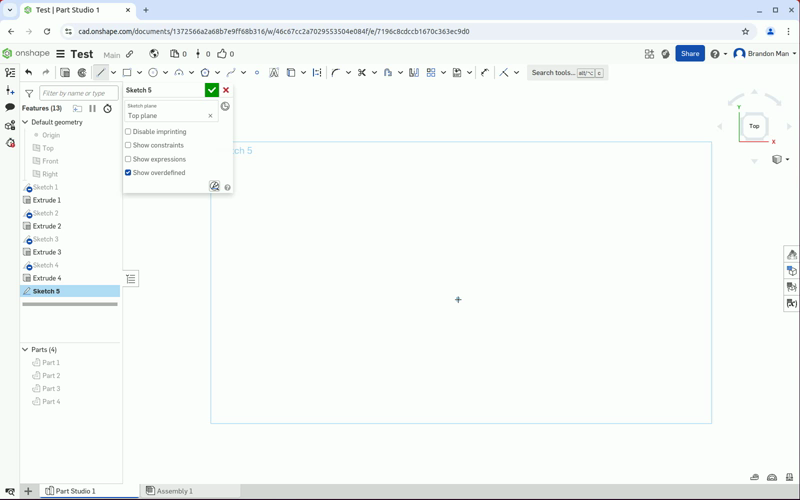
mouse_move(488, 299)
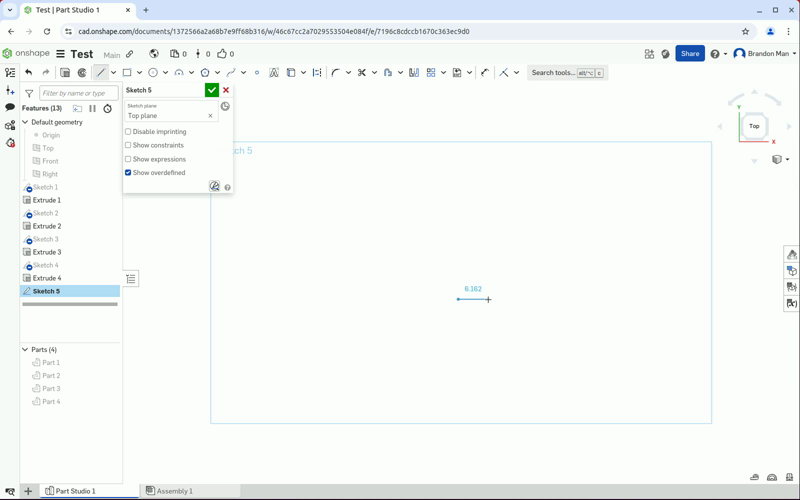
mouse_move(504, 299)
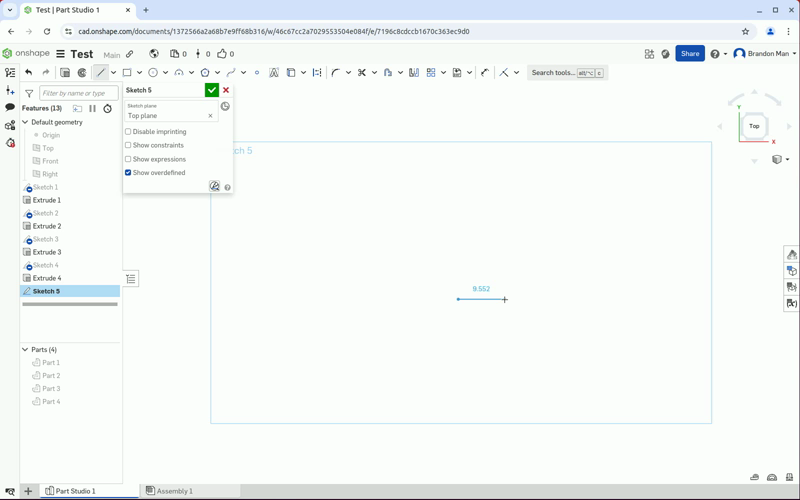
click(504, 299)
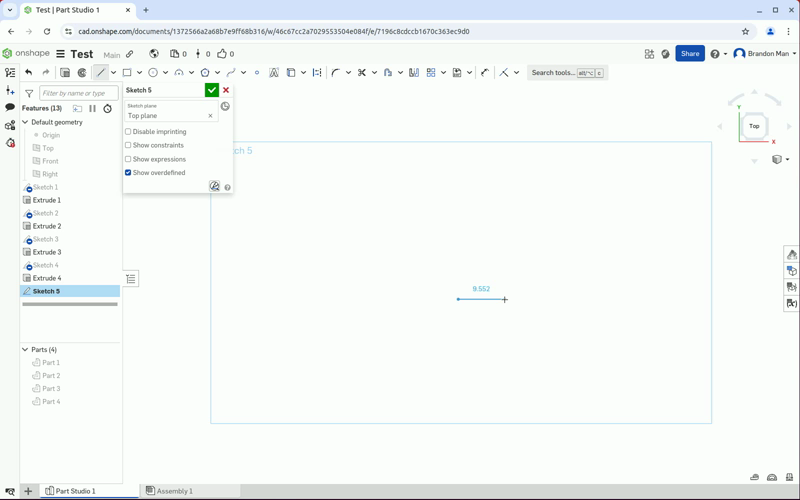
key_up(shift)
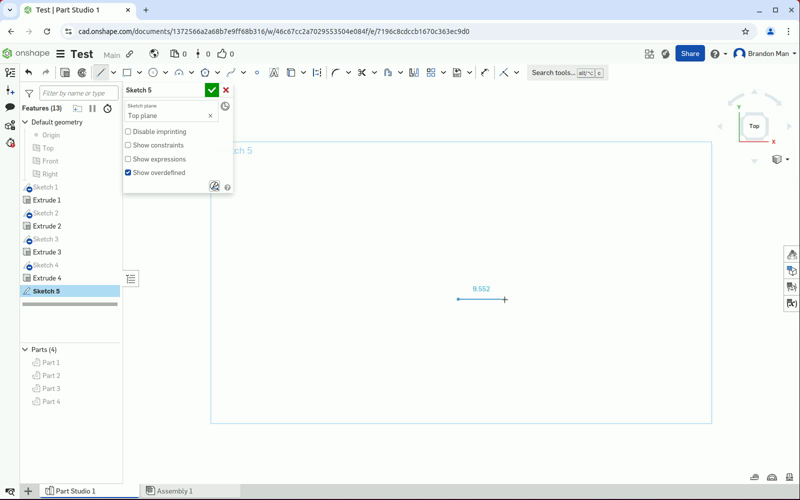
key_down(shift)
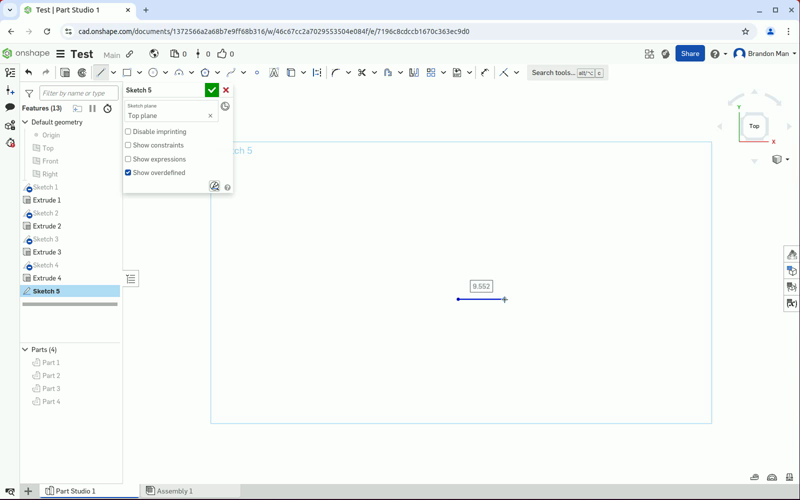
mouse_move(534, 299)
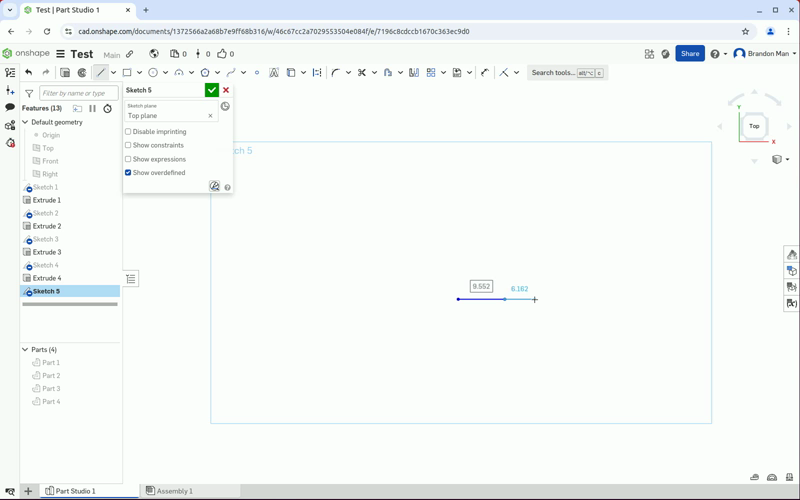
mouse_move(504, 241)
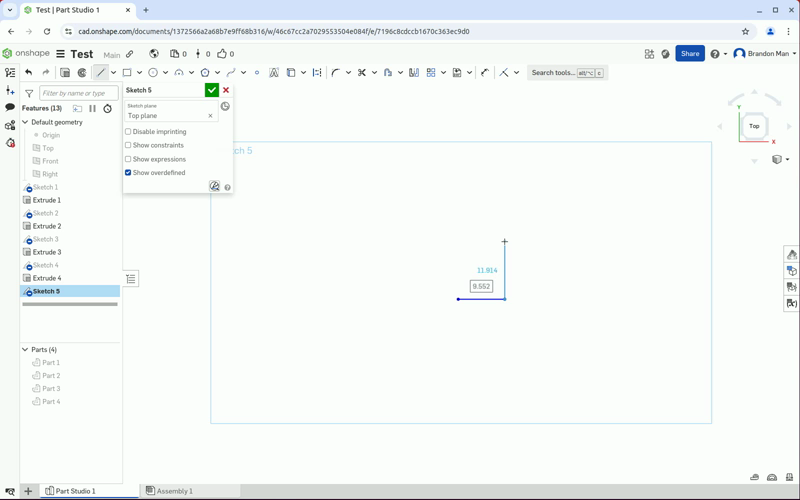
click(504, 241)
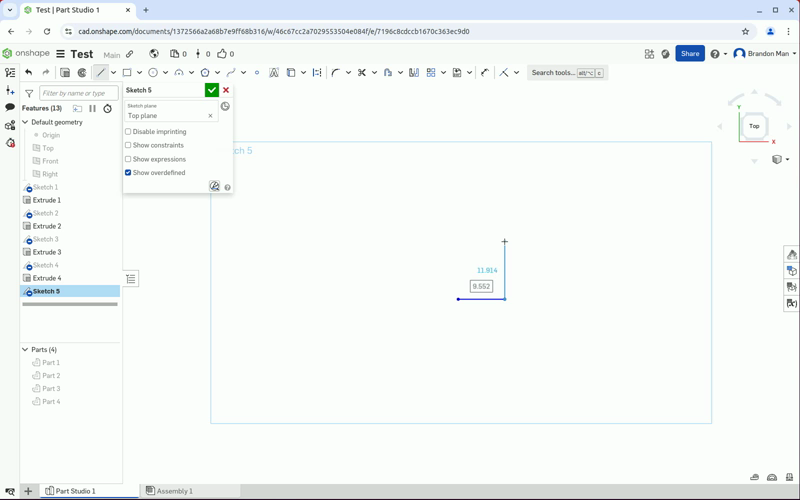
key_up(shift)
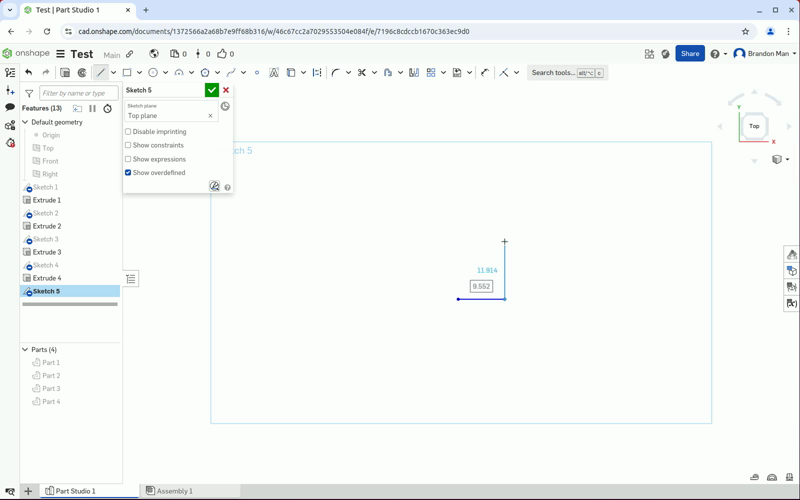
key_down(shift)
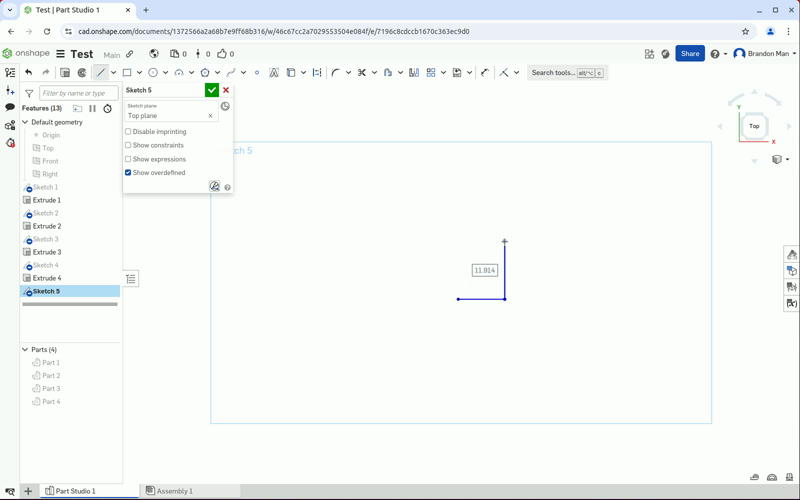
mouse_move(534, 241)
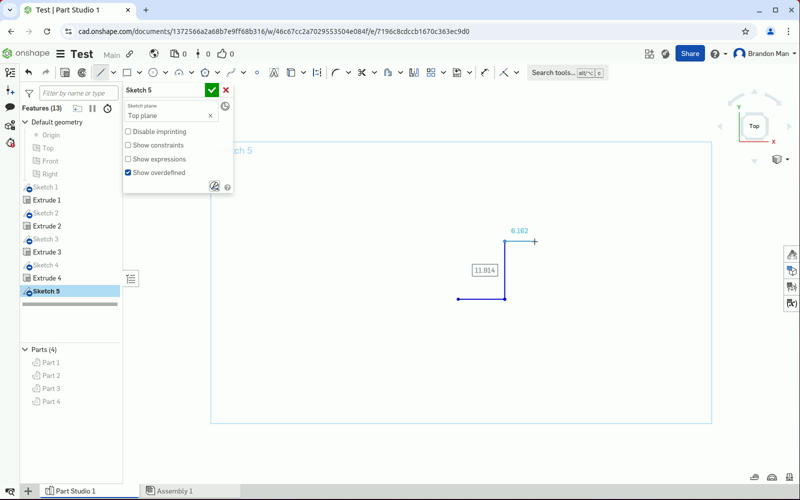
mouse_move(458, 241)
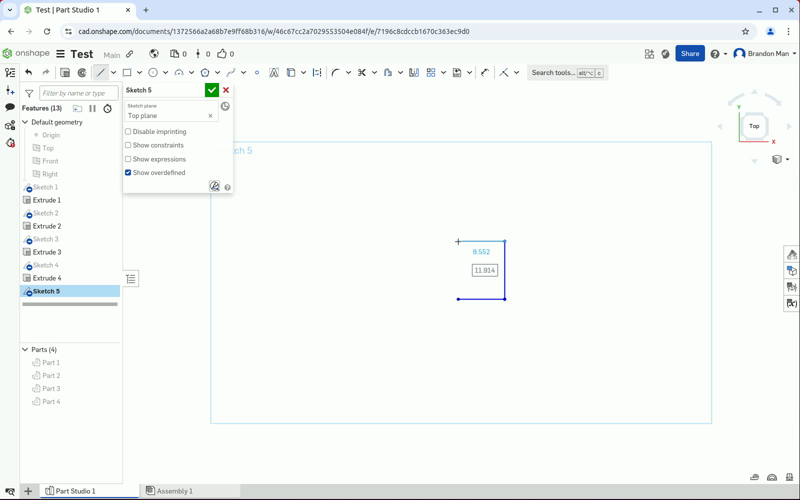
click(458, 241)
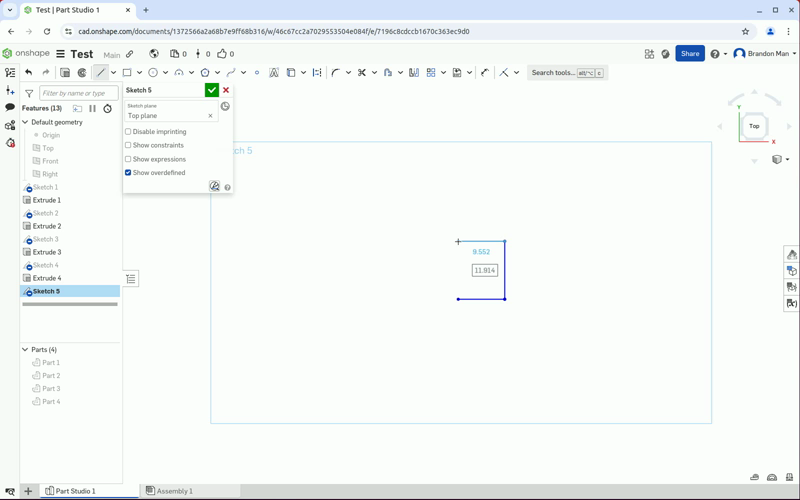
key_up(shift)
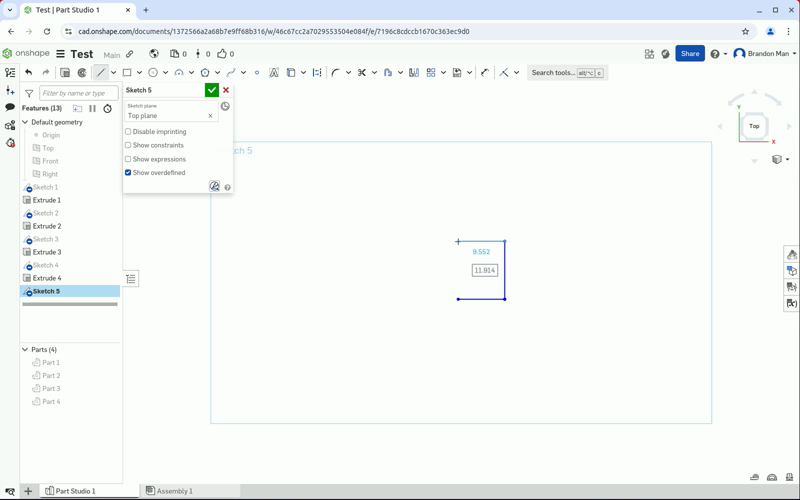
mouse_move(488, 241)
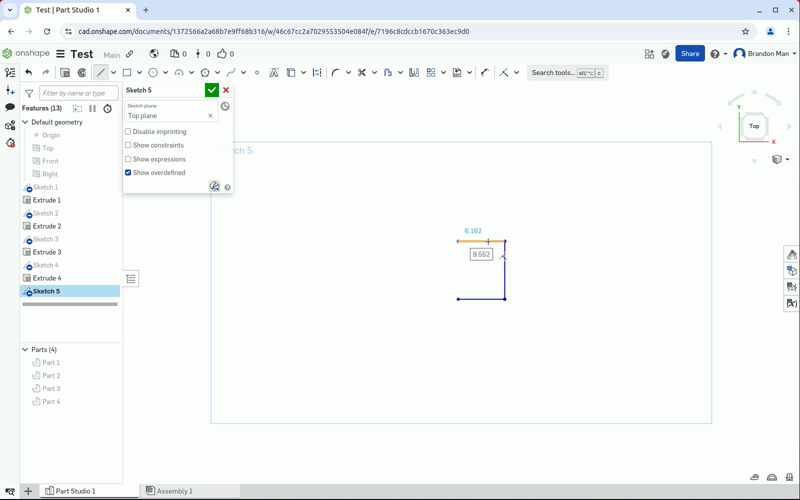
key_down(shift)
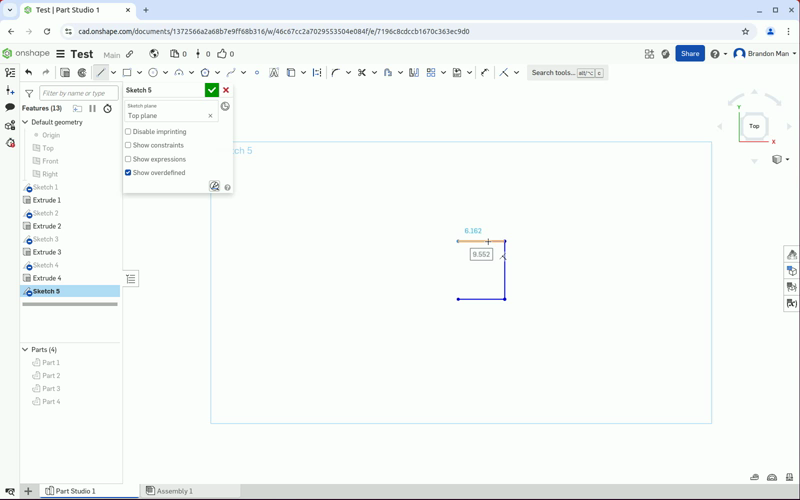
mouse_move(458, 299)
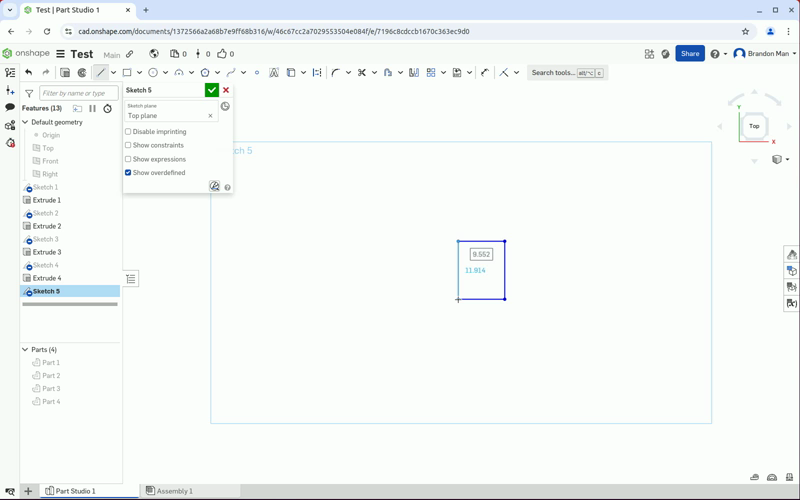
key_up(shift)
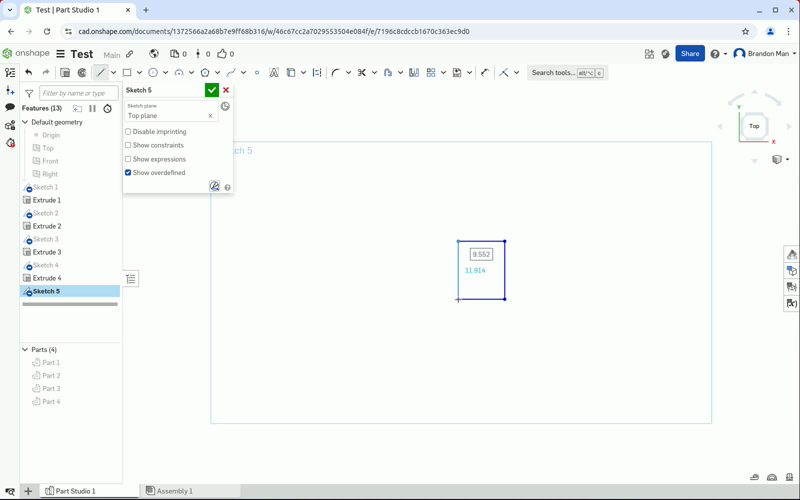
click(458, 299)
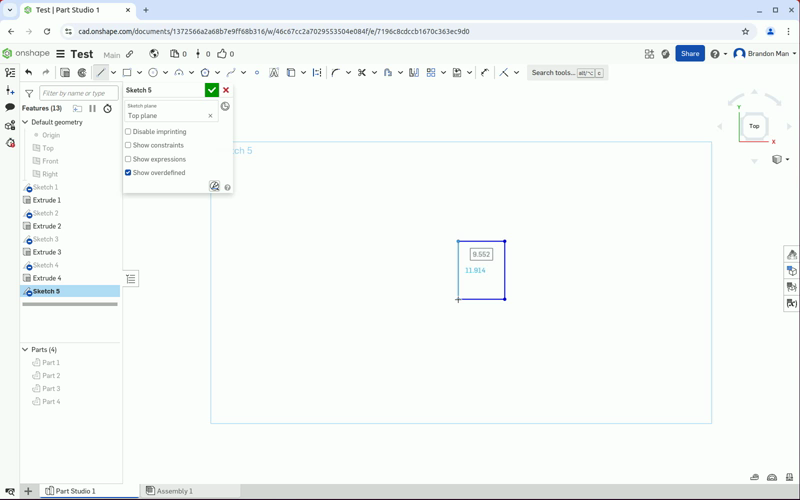
key(esc)
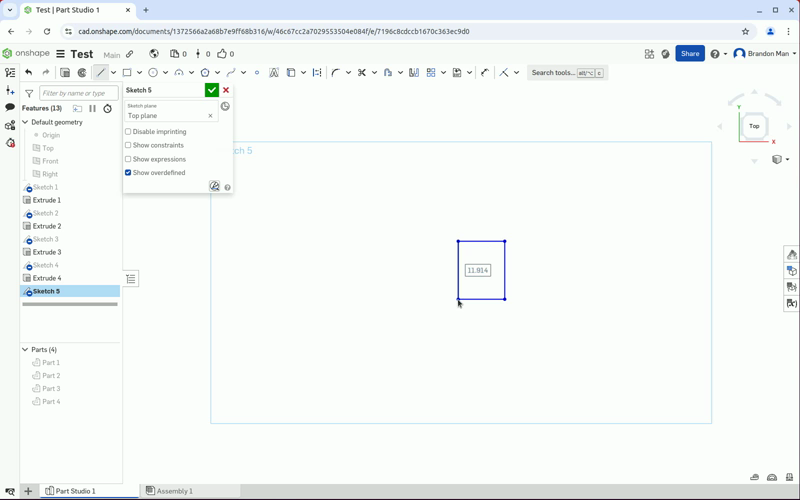
mouse_move(495, 276)
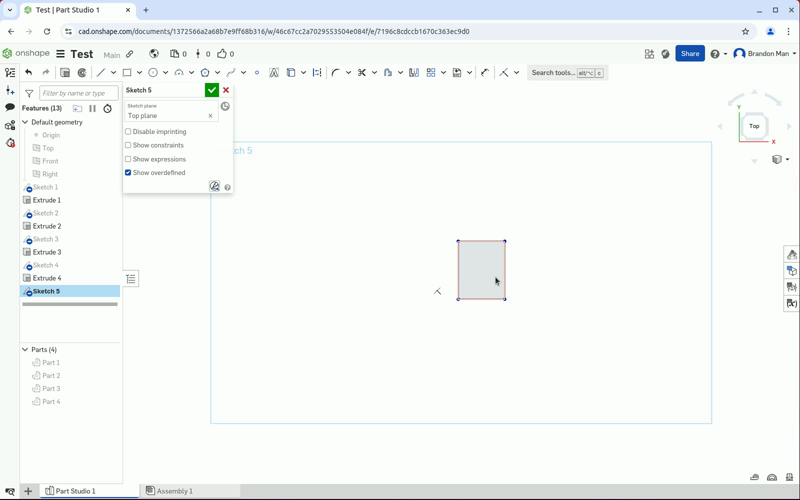
click(495, 276)
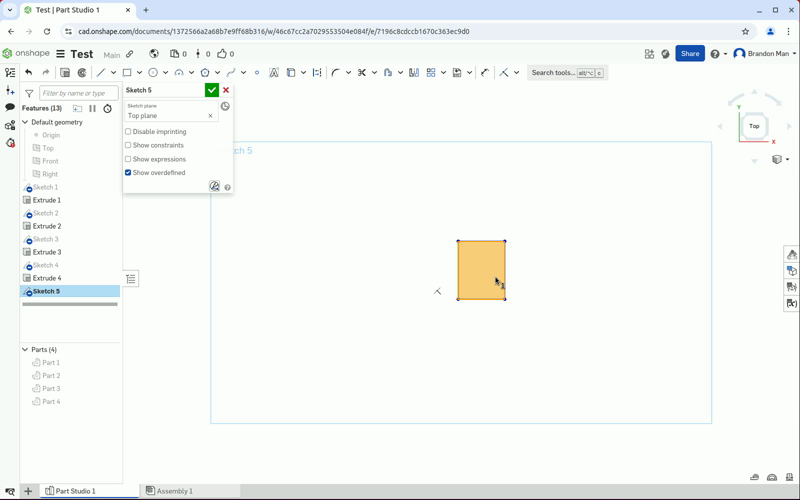
mouse_move(73, 352)
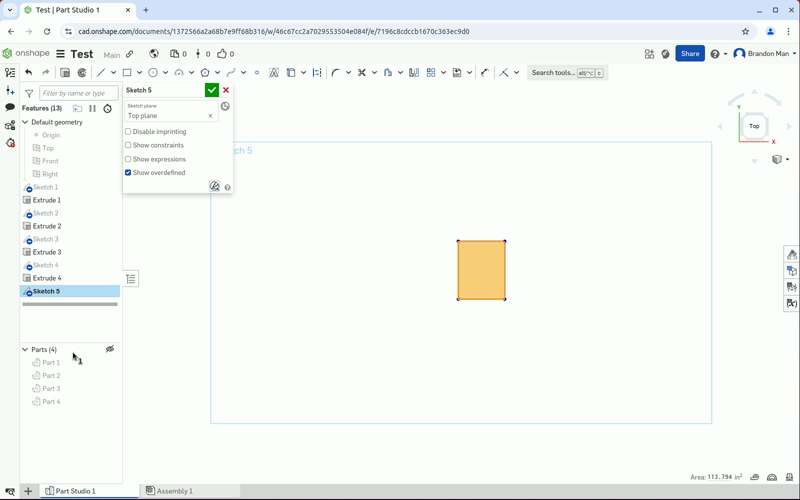
key(shift+y)
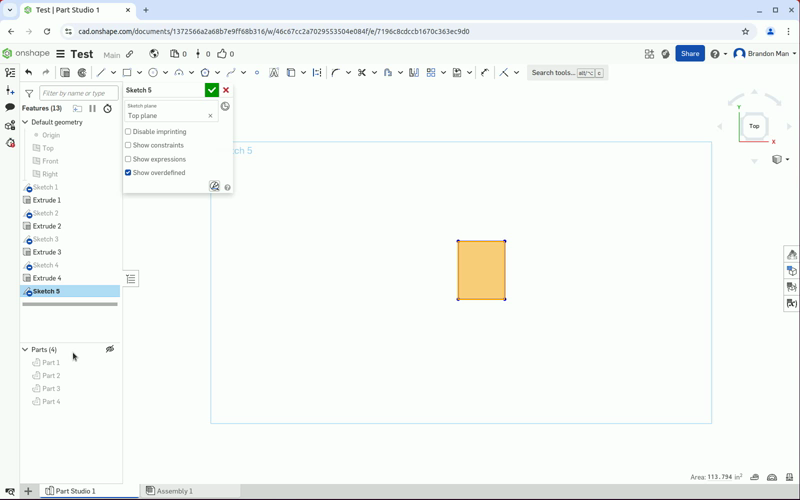
key(shift+e)
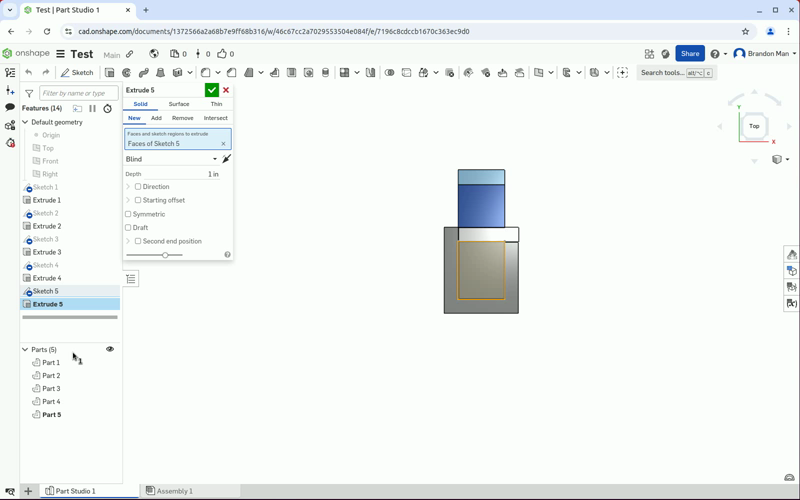
mouse_move(143, 106)
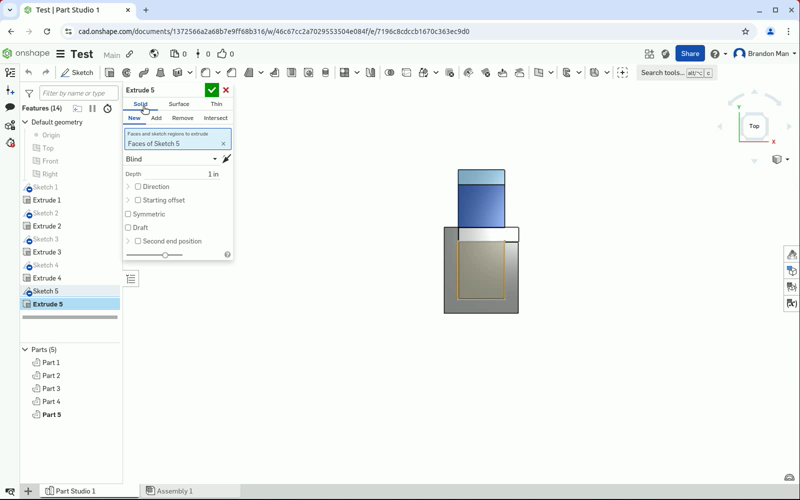
click(143, 106)
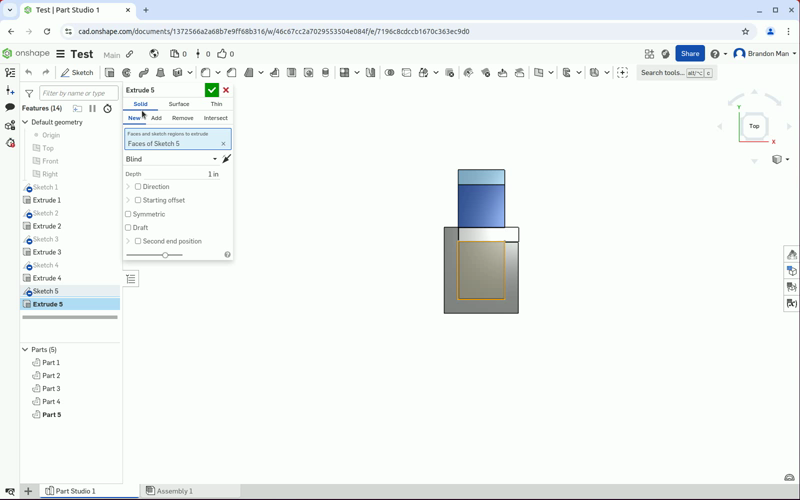
mouse_move(137, 120)
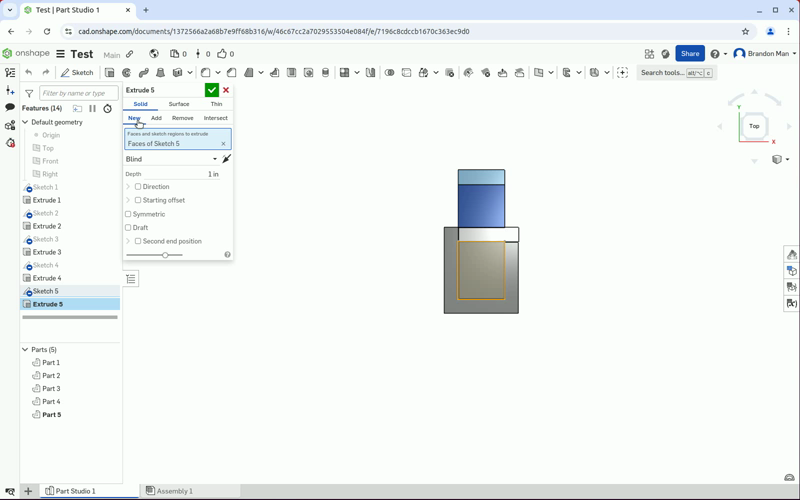
click(137, 120)
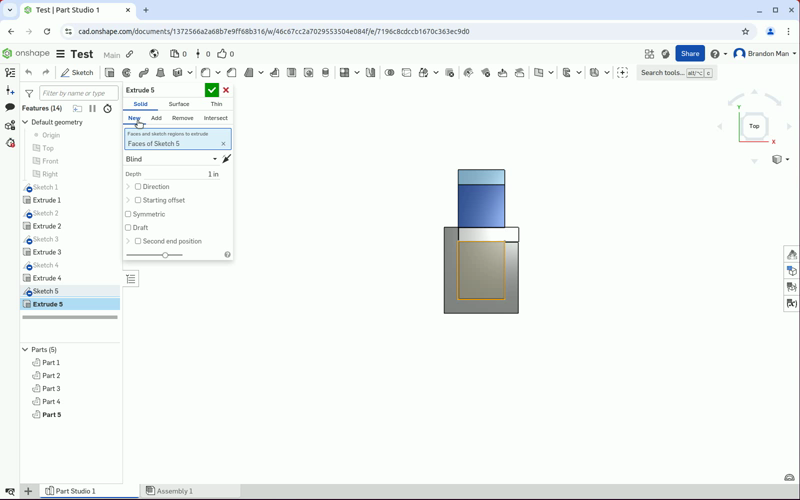
key(tab, 4)
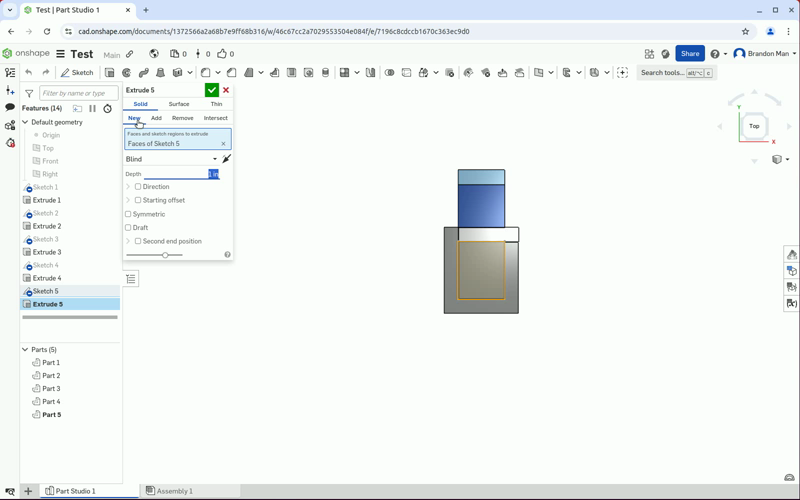
text(0.481)
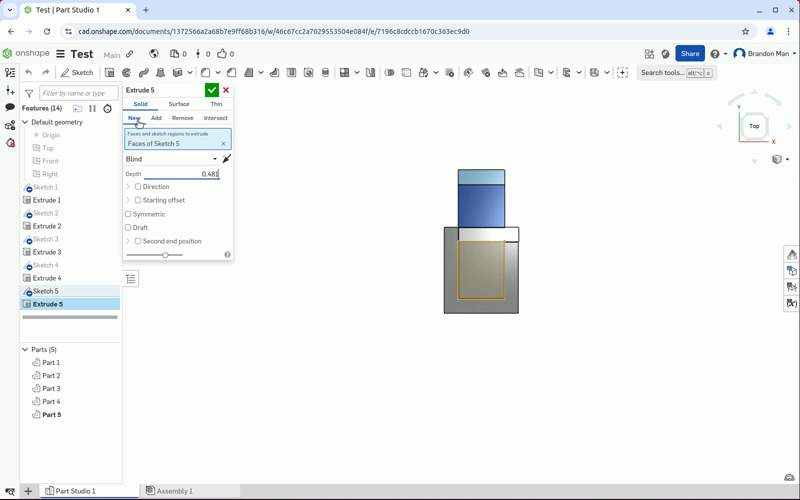
key(enter)
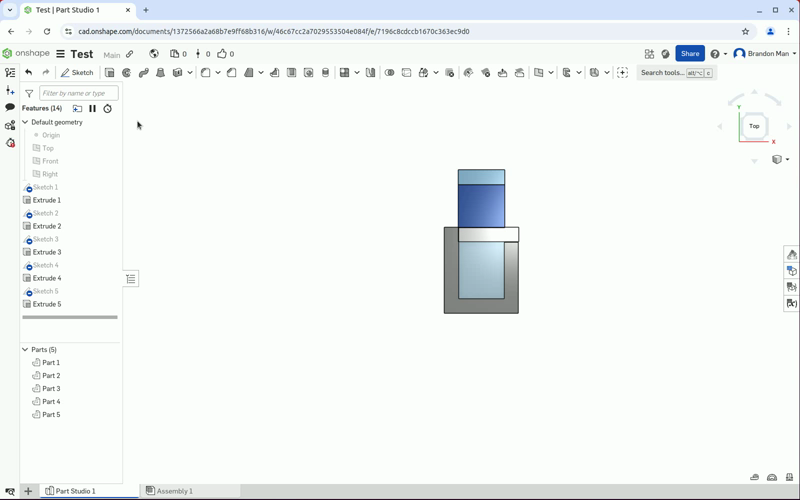
key(shift+h)
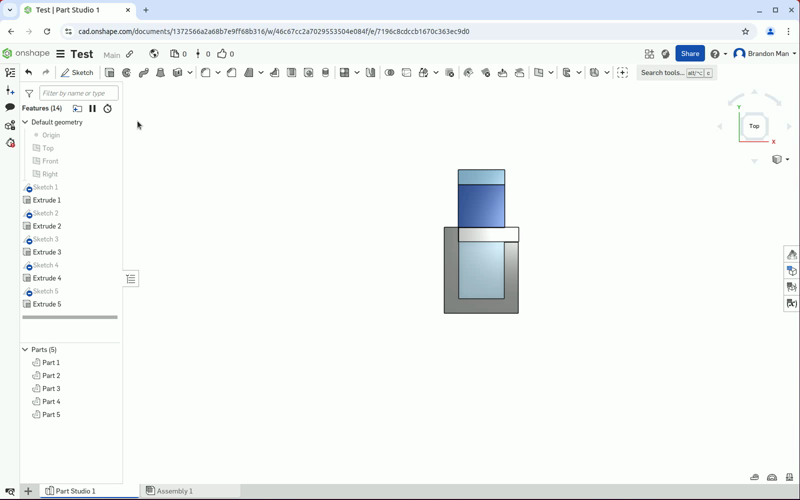
key(shift+h)
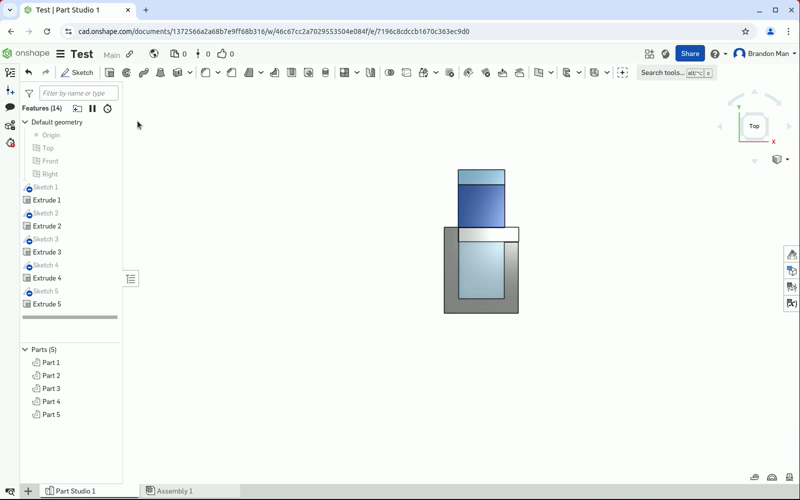
mouse_move(73, 189)
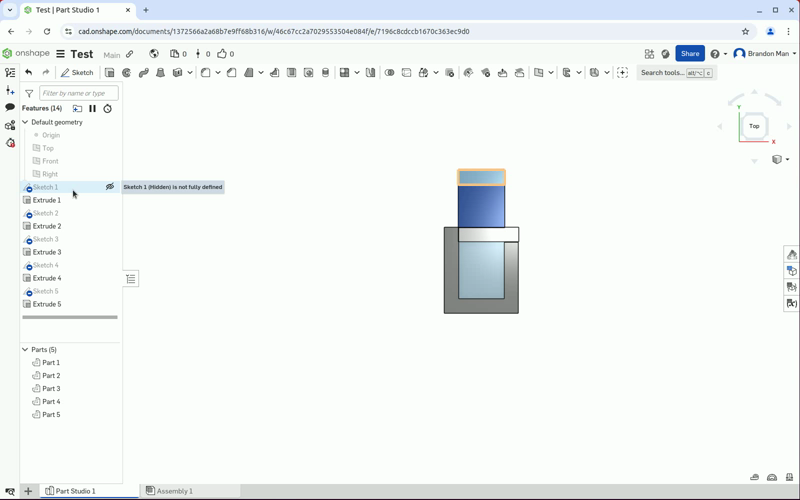
click(73, 189)
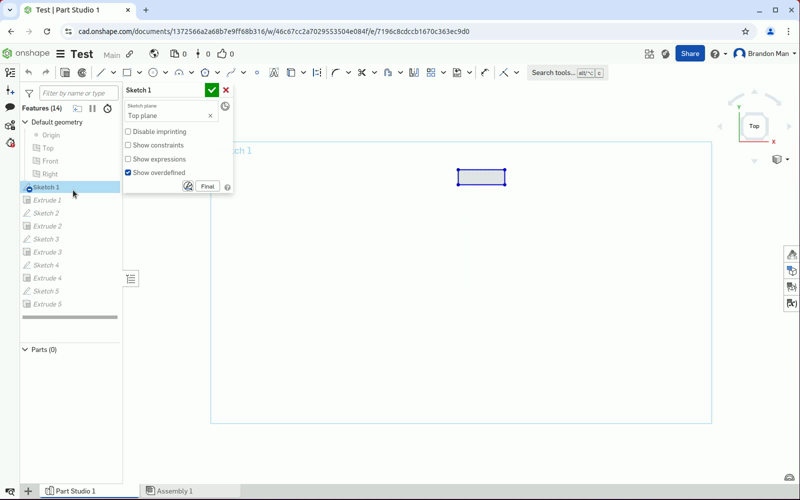
mouse_move(229, 92)
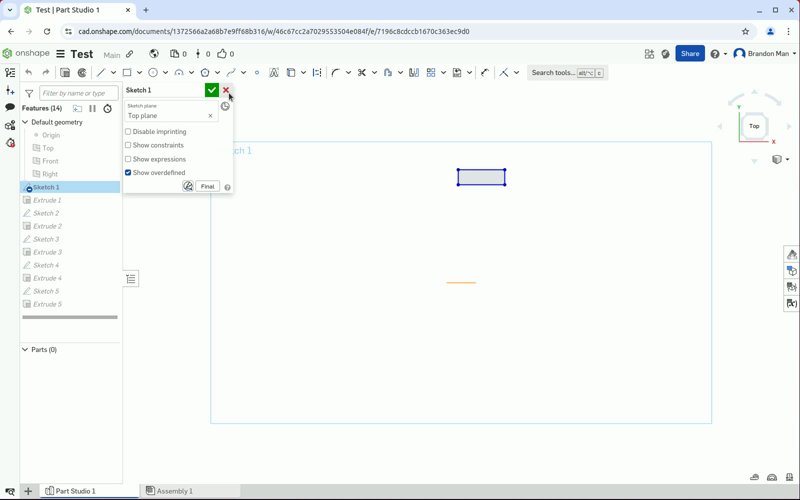
click(229, 92)
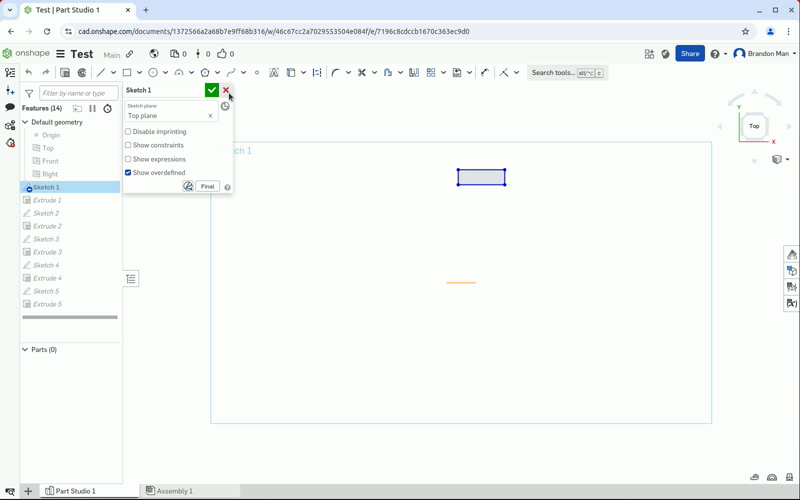
key(shift+s)
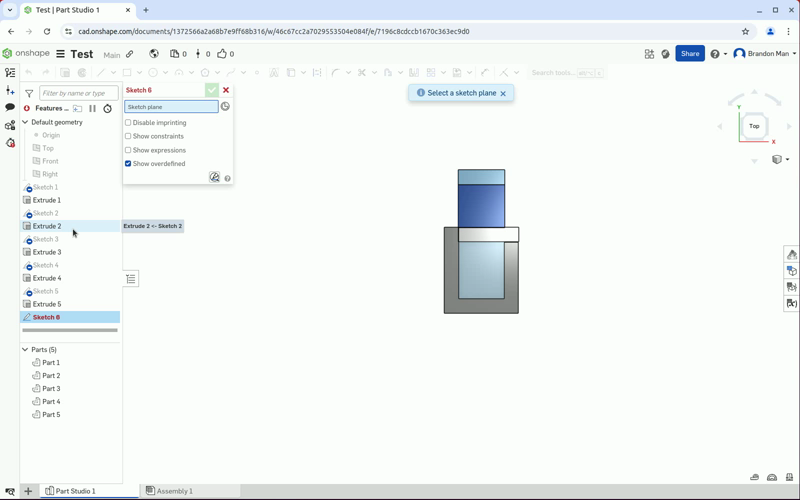
scroll(3)
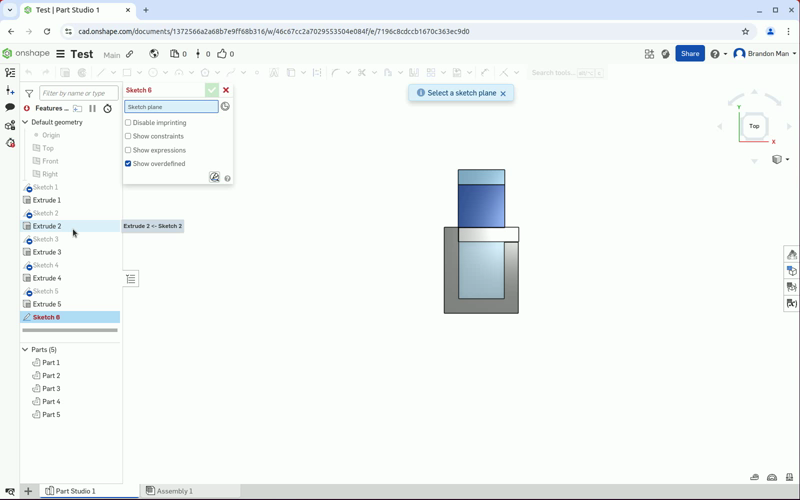
mouse_move(73, 150)
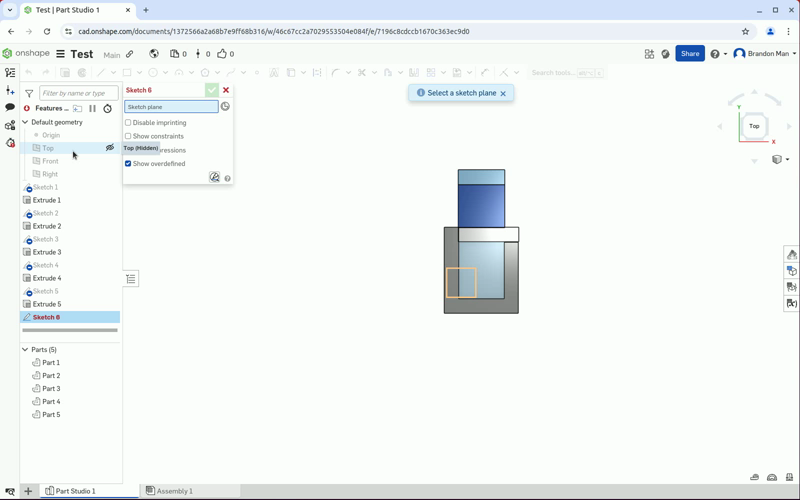
click(73, 150)
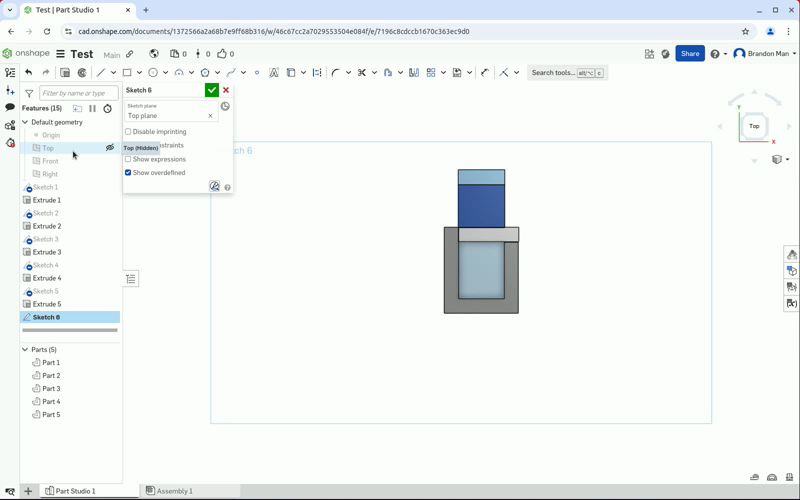
mouse_move(73, 352)
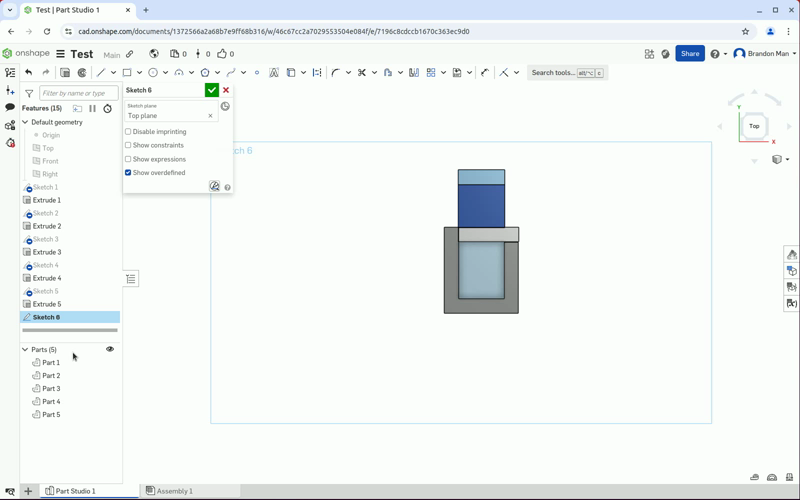
key(y)
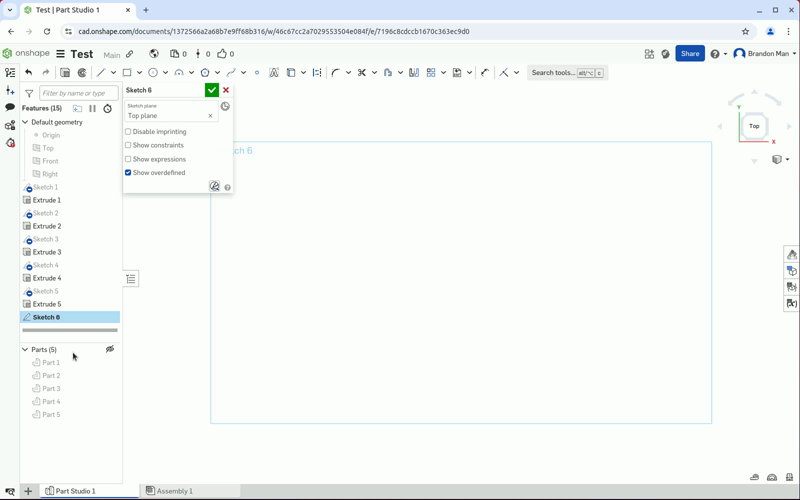
key(l)
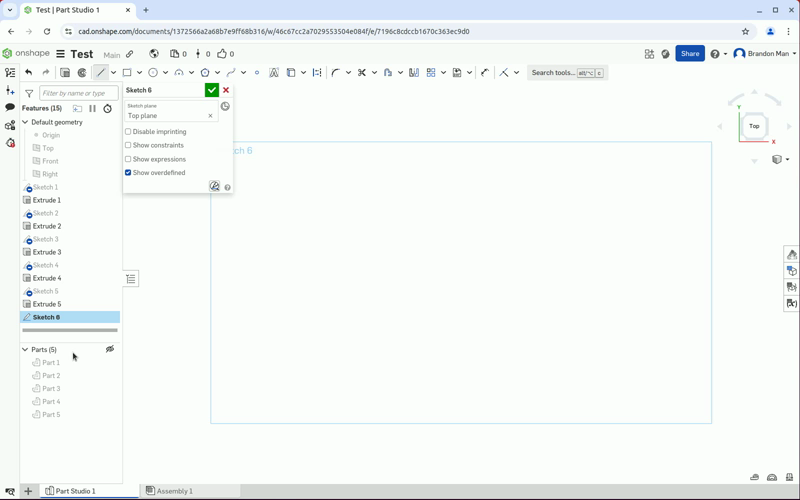
key_down(shift)
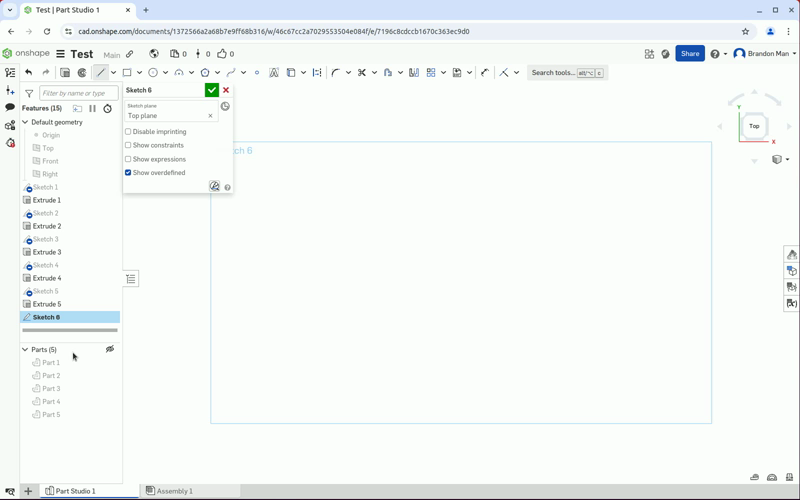
mouse_move(458, 184)
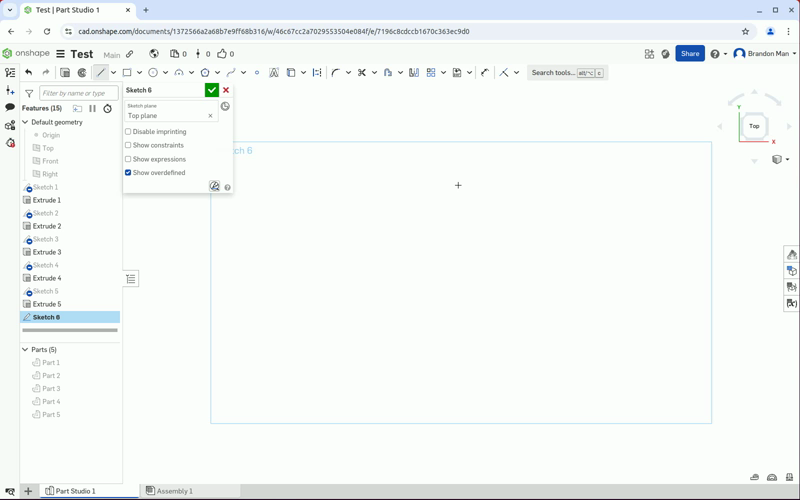
click(458, 184)
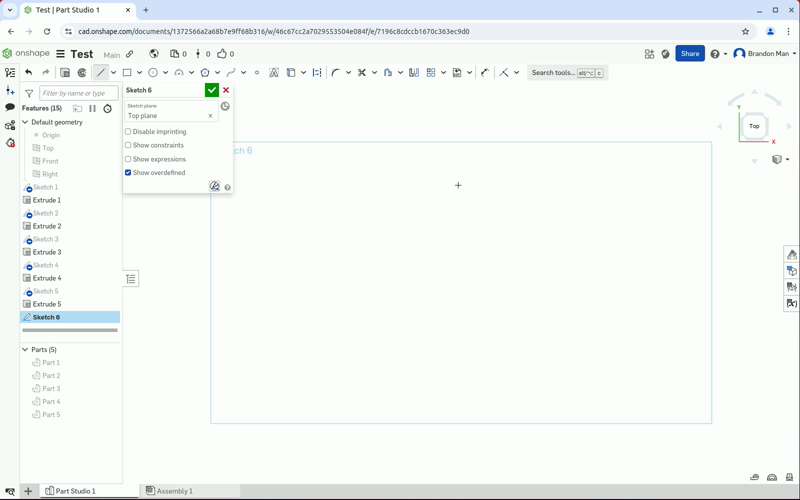
key_up(shift)
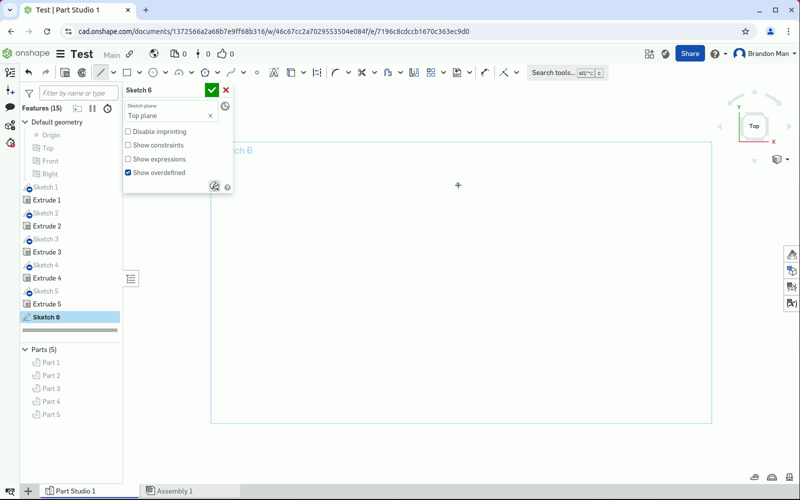
key_down(shift)
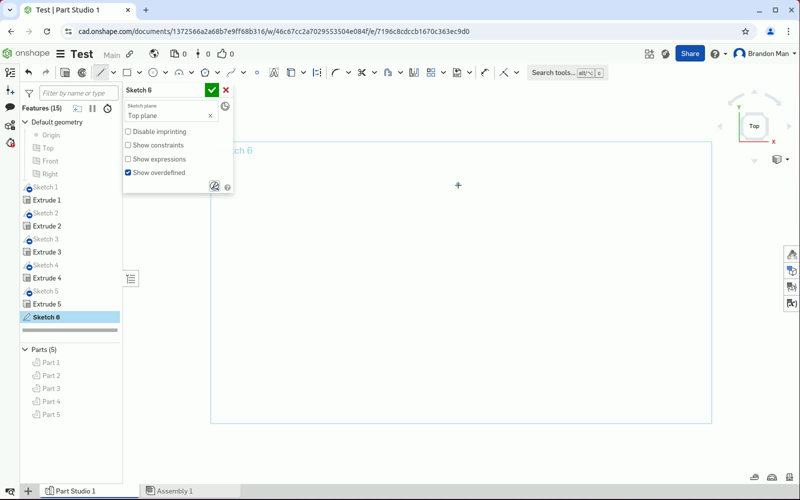
mouse_move(488, 184)
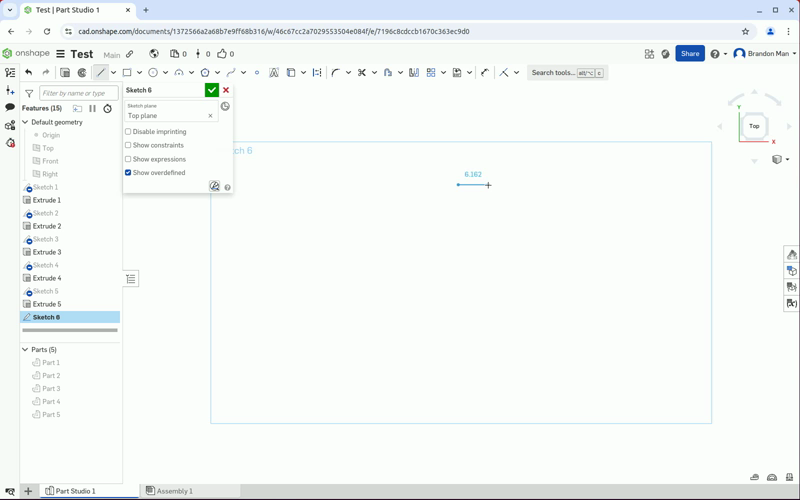
mouse_move(504, 184)
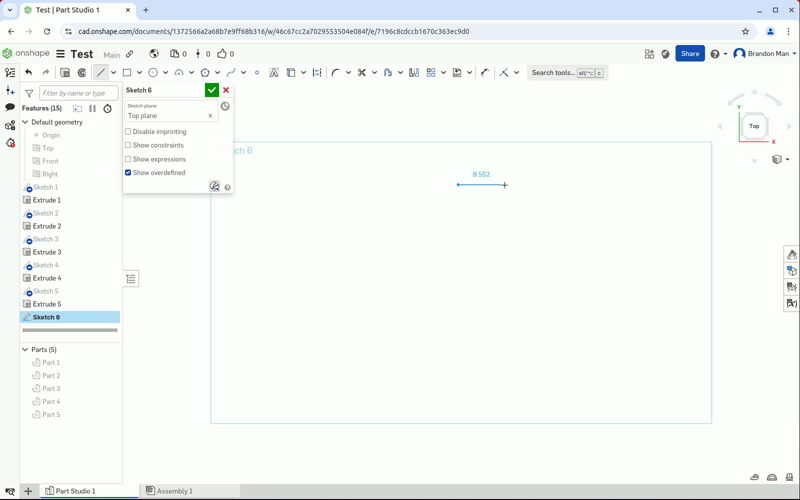
click(504, 184)
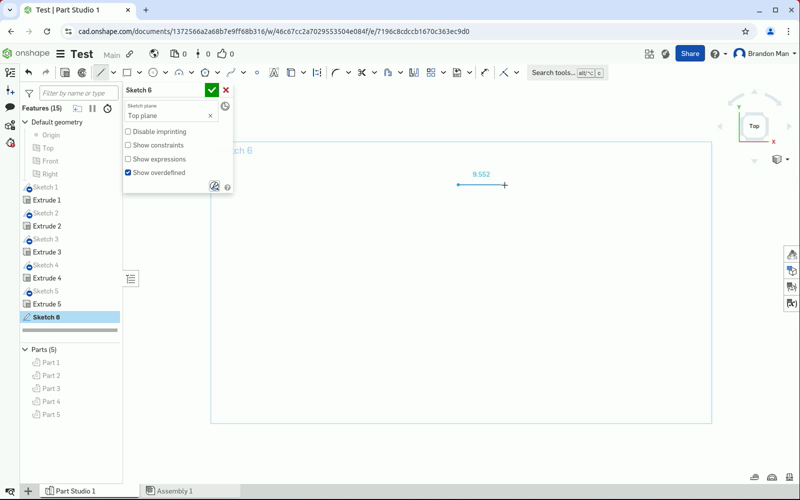
key_up(shift)
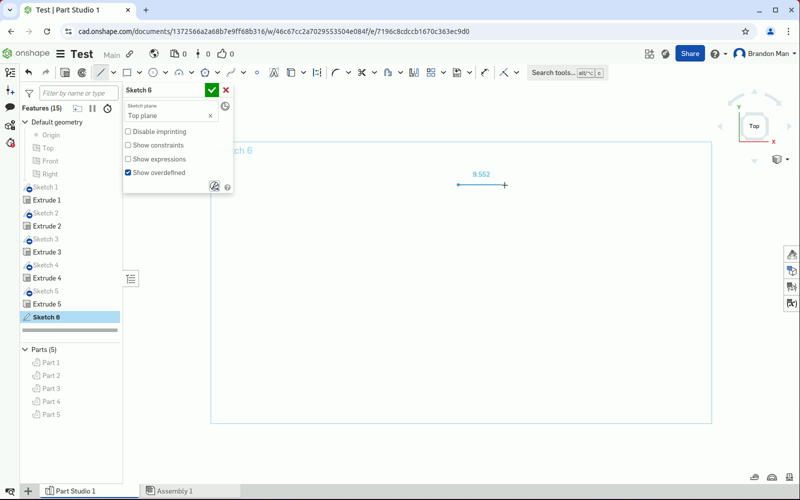
key_down(shift)
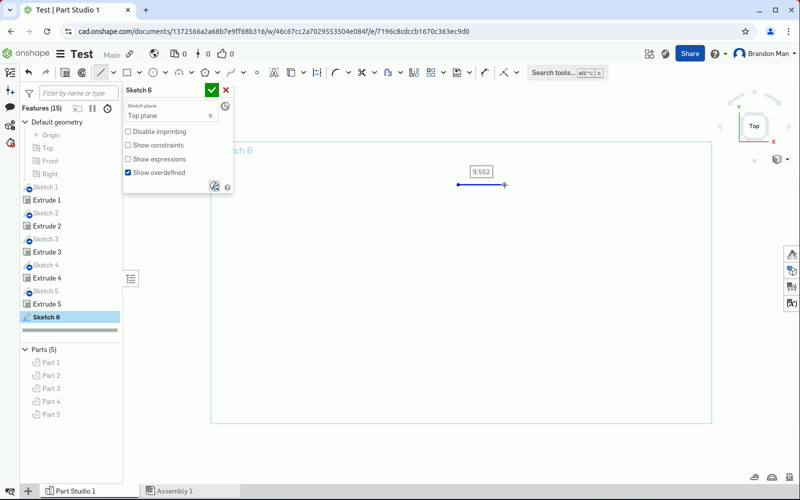
mouse_move(534, 184)
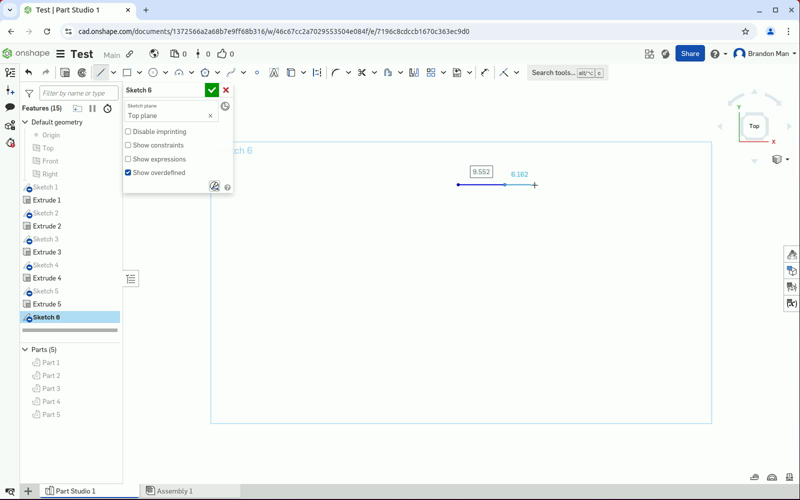
mouse_move(504, 169)
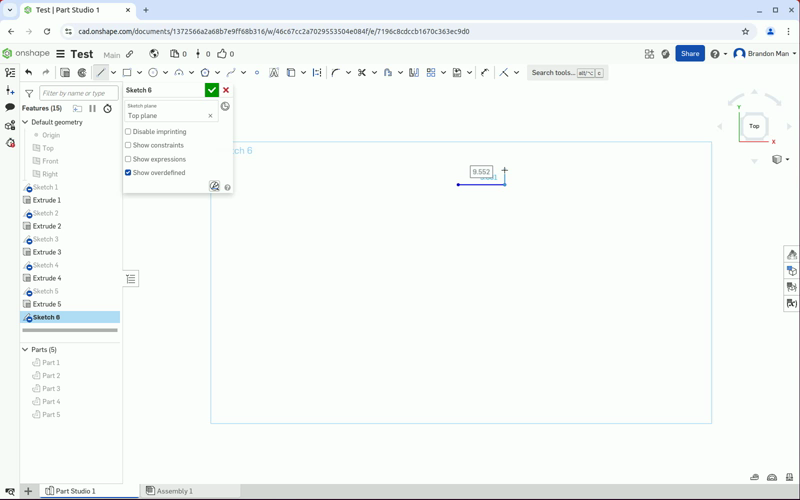
click(504, 169)
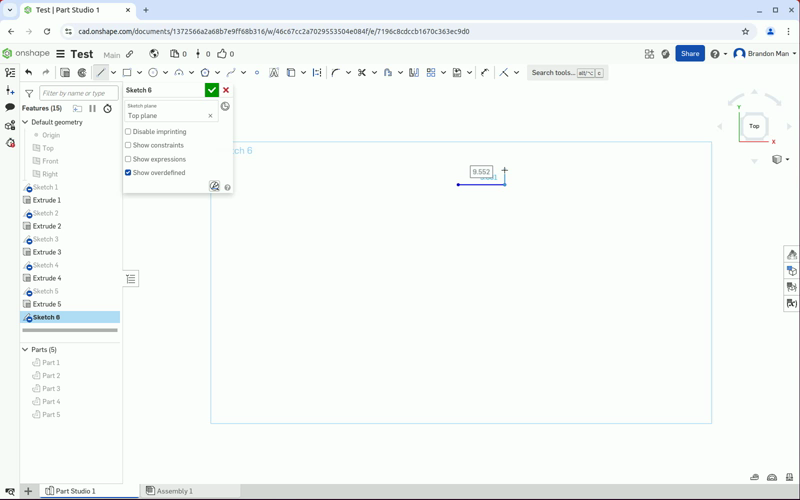
key_up(shift)
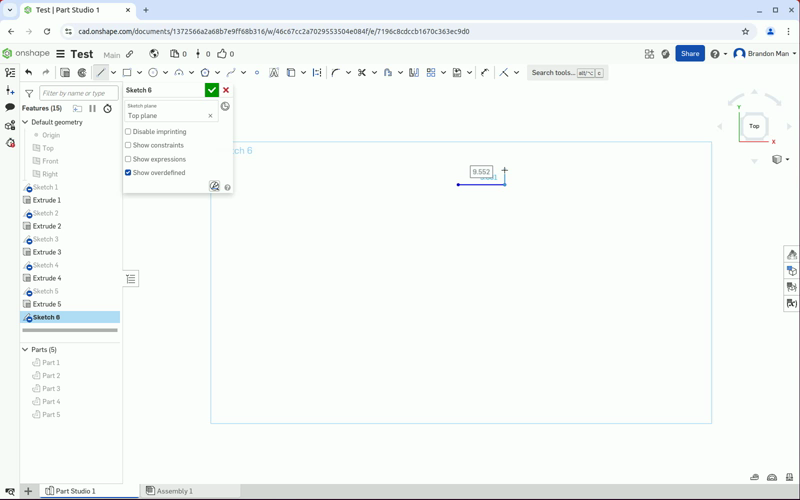
key_down(shift)
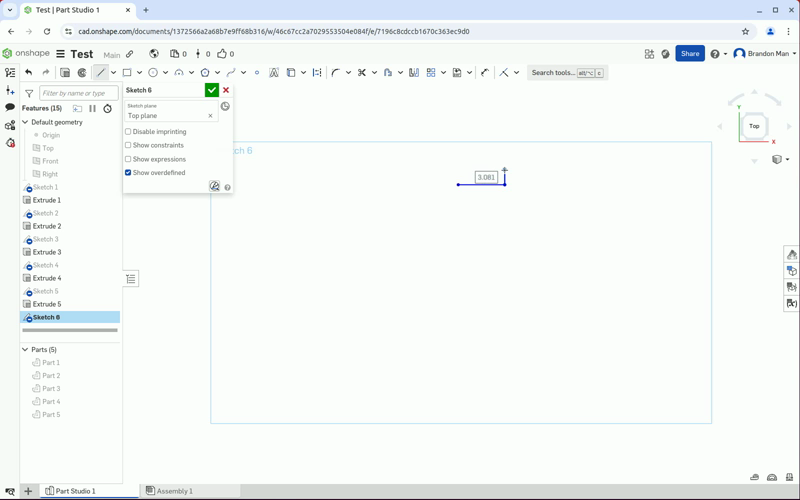
mouse_move(534, 169)
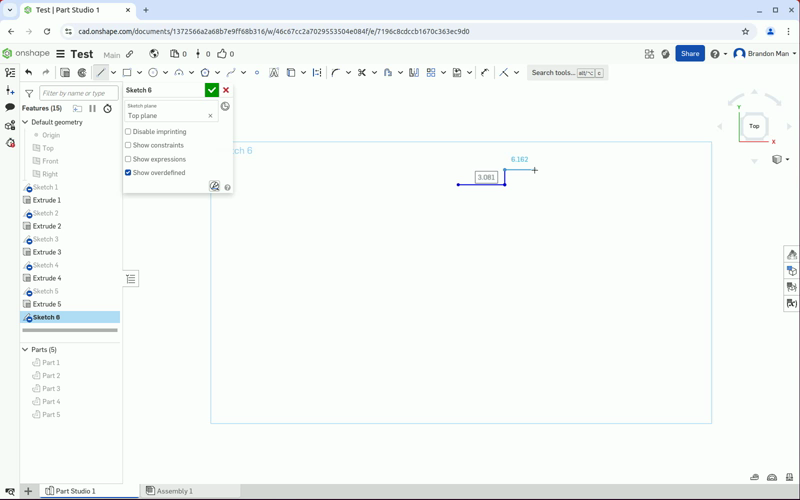
mouse_move(458, 169)
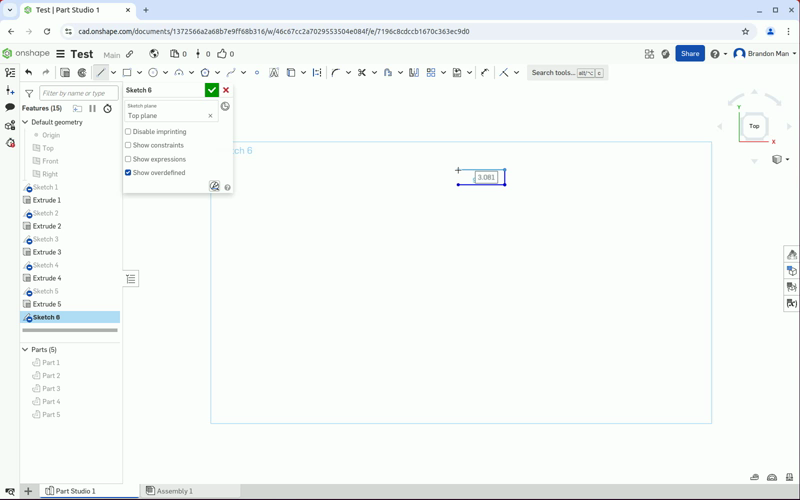
click(458, 169)
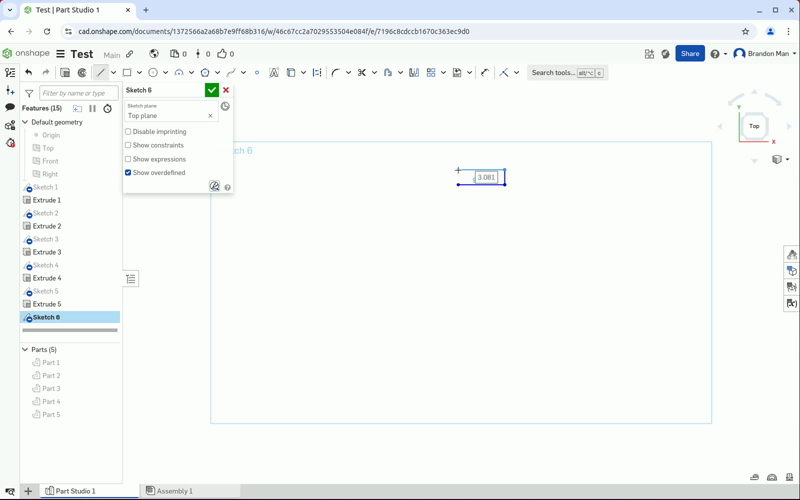
key_up(shift)
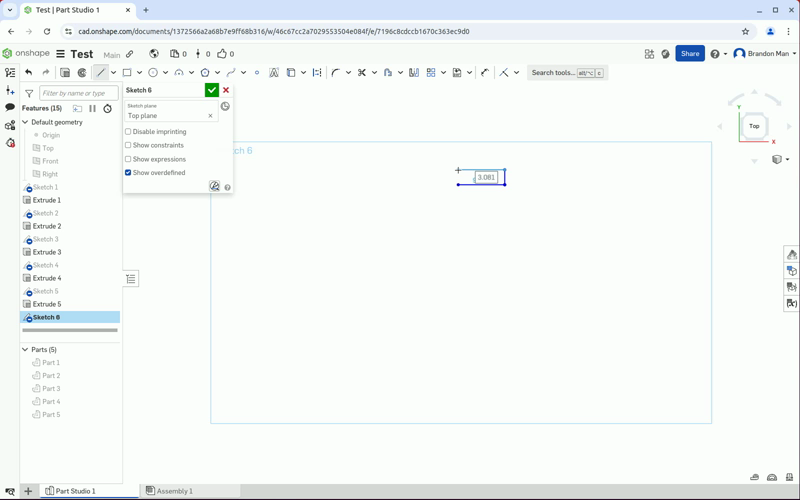
mouse_move(488, 169)
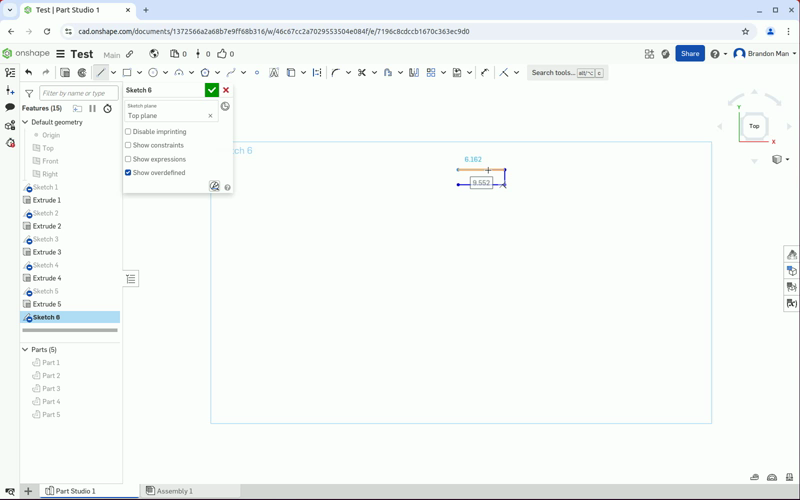
key_down(shift)
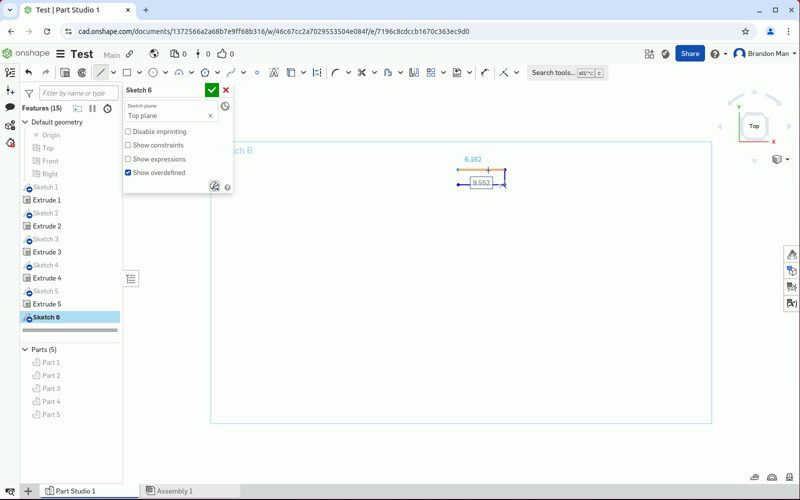
mouse_move(458, 184)
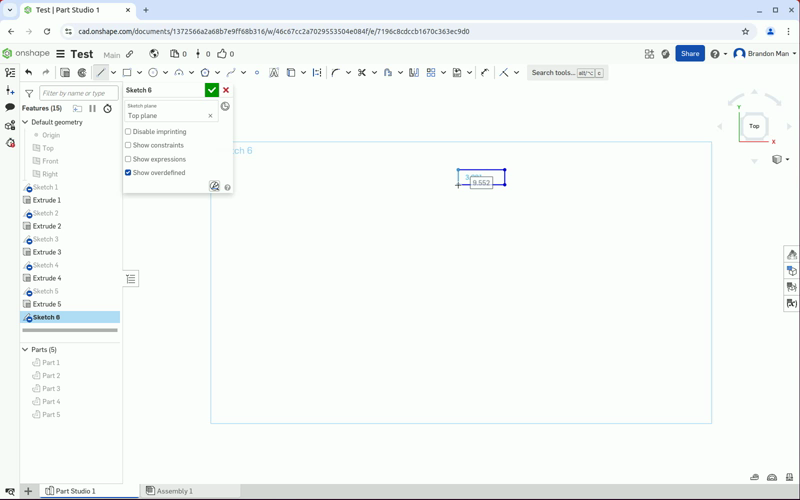
key_up(shift)
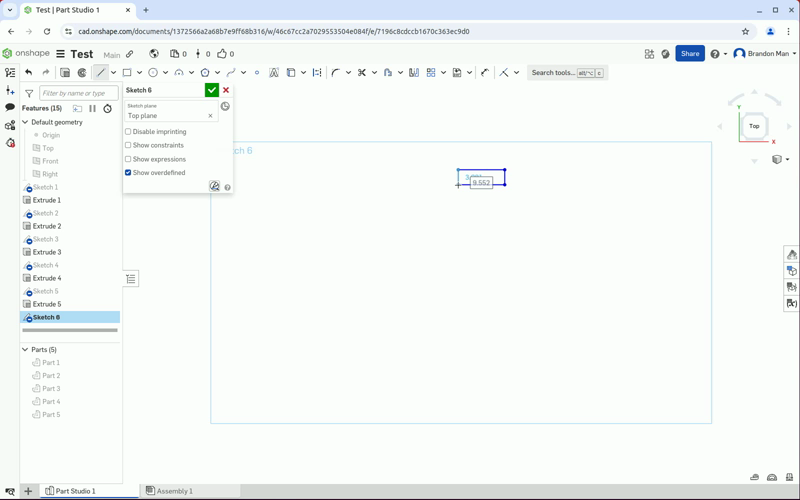
click(458, 184)
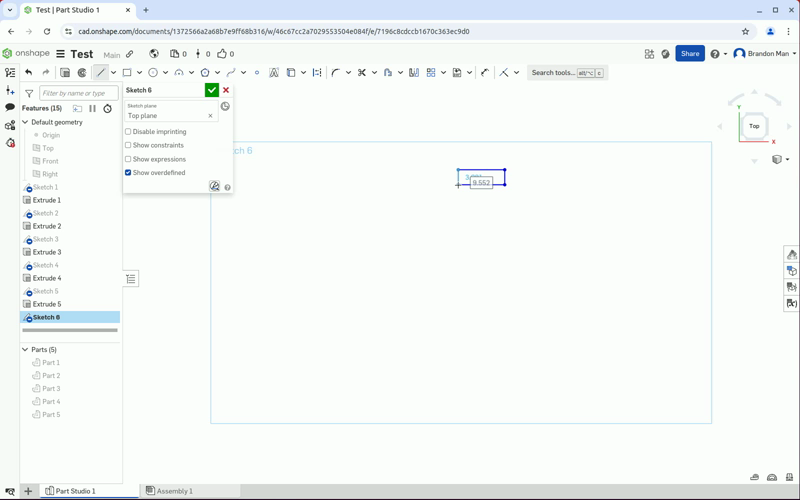
key(esc)
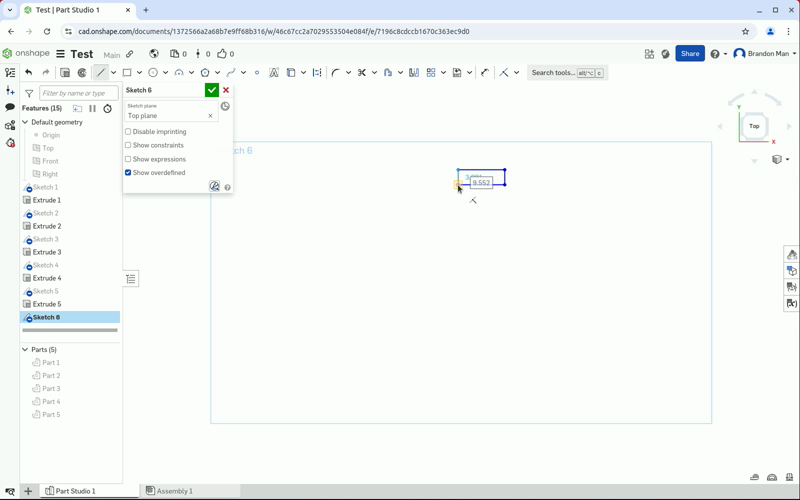
mouse_move(459, 170)
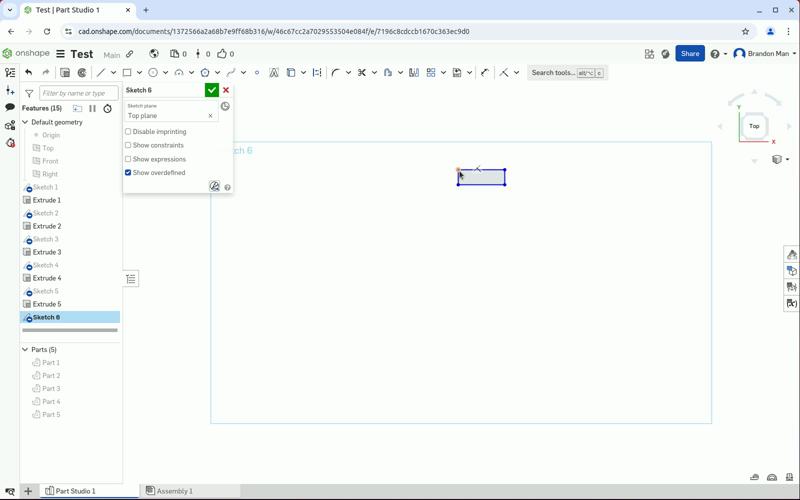
scroll(6)
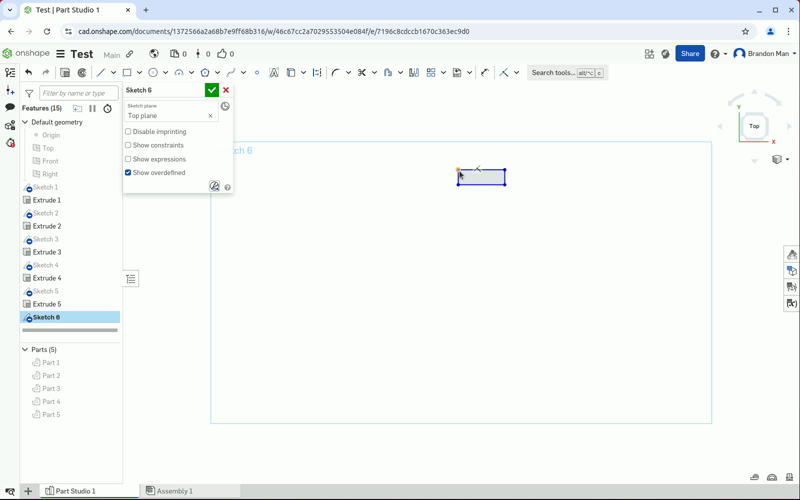
scroll(6)
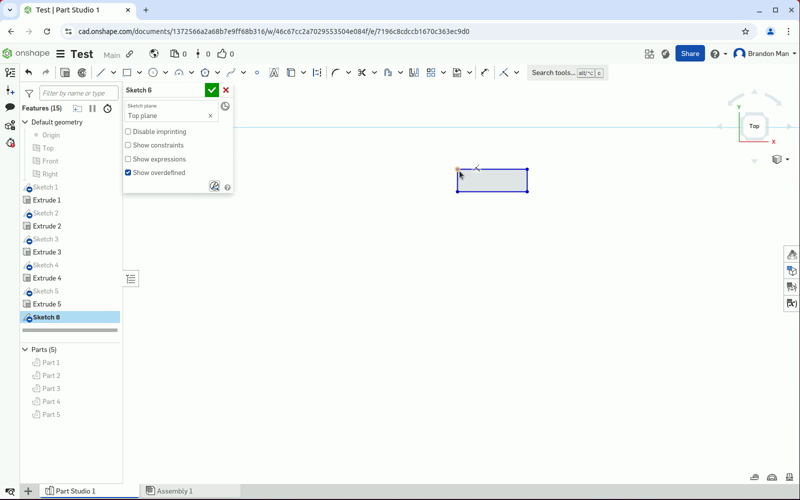
scroll(6)
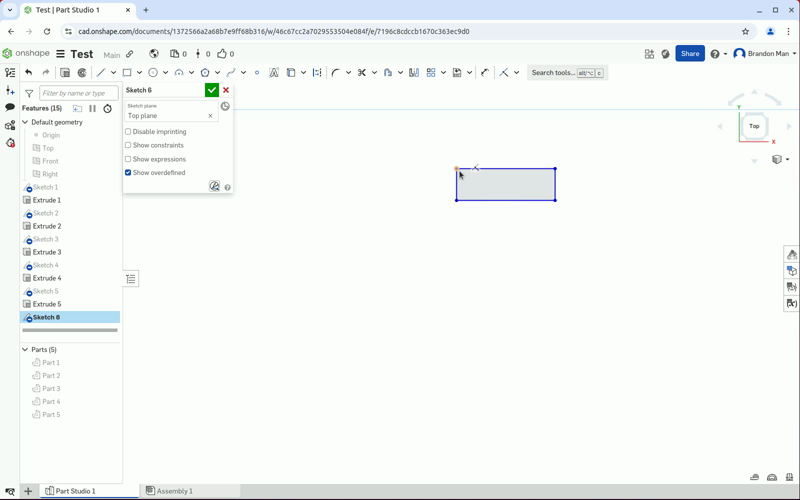
scroll(6)
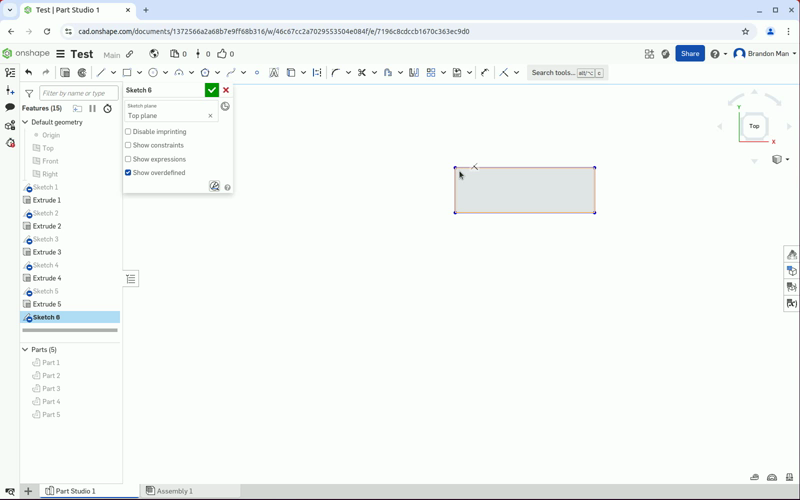
scroll(6)
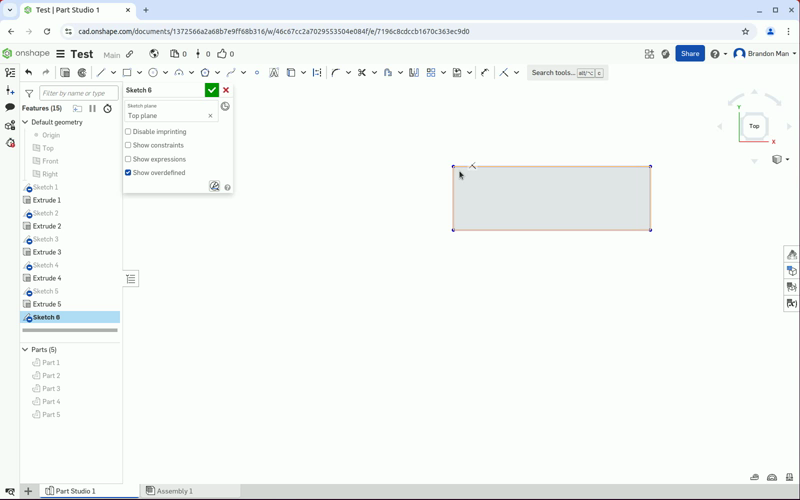
scroll(6)
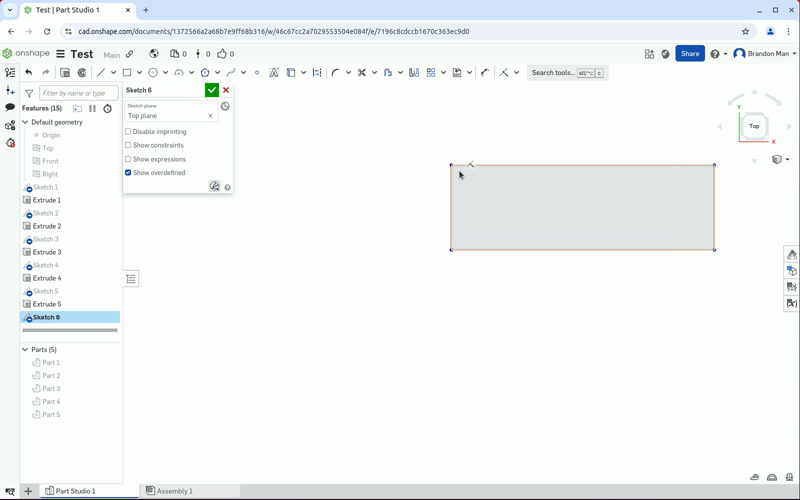
scroll(6)
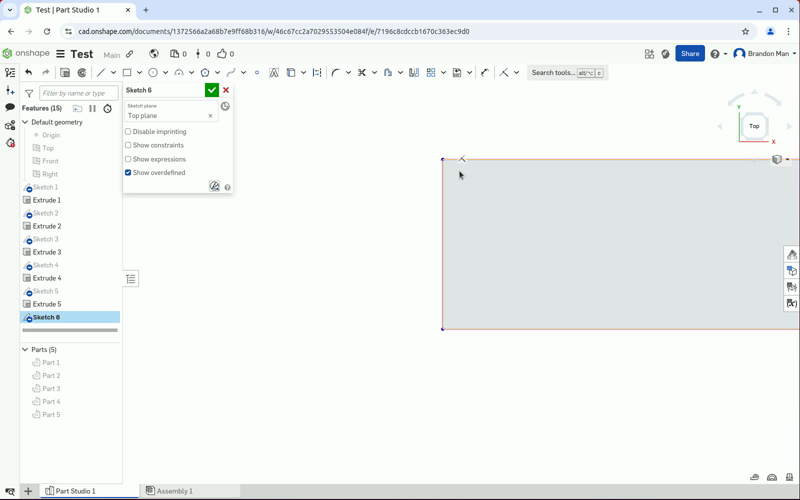
click(459, 170)
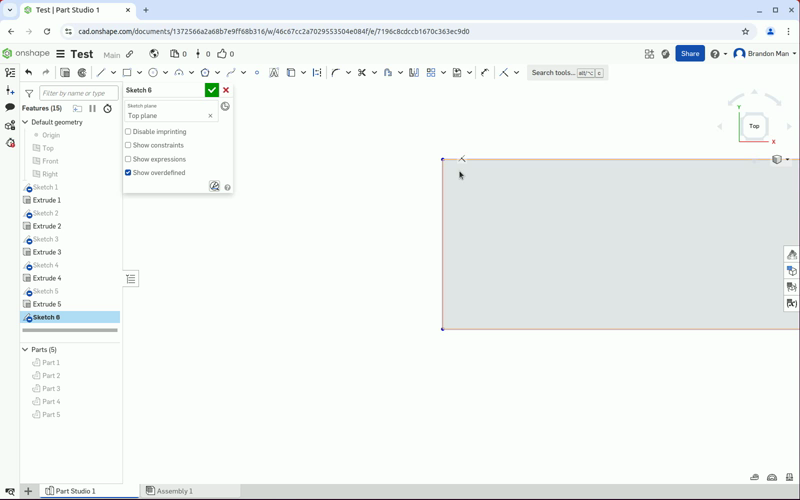
scroll(-6)
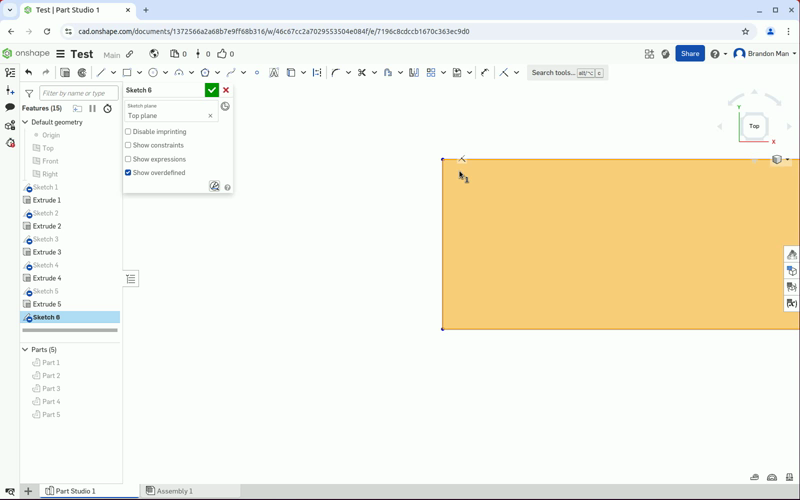
scroll(-6)
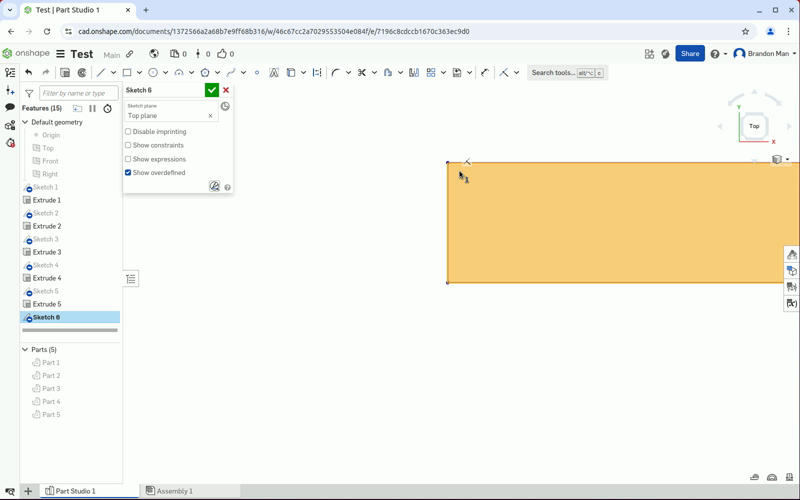
scroll(-6)
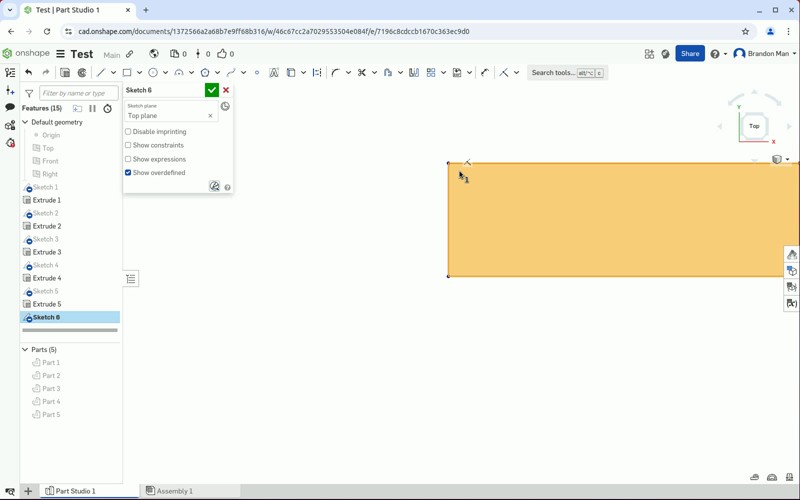
scroll(-6)
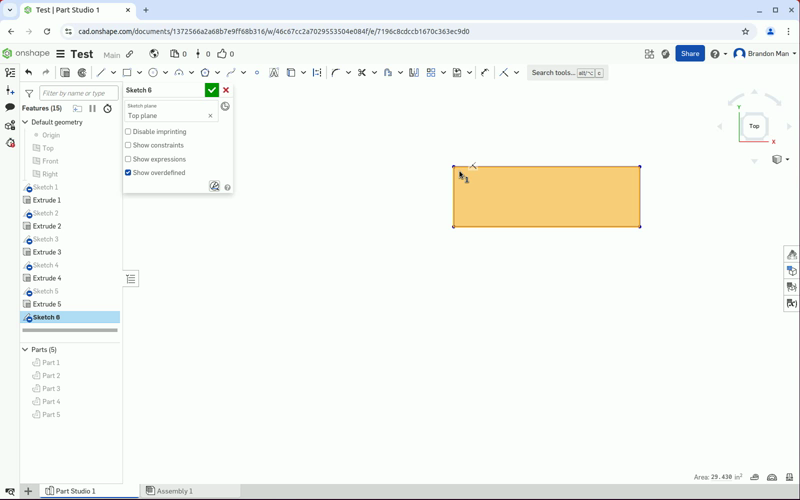
scroll(-6)
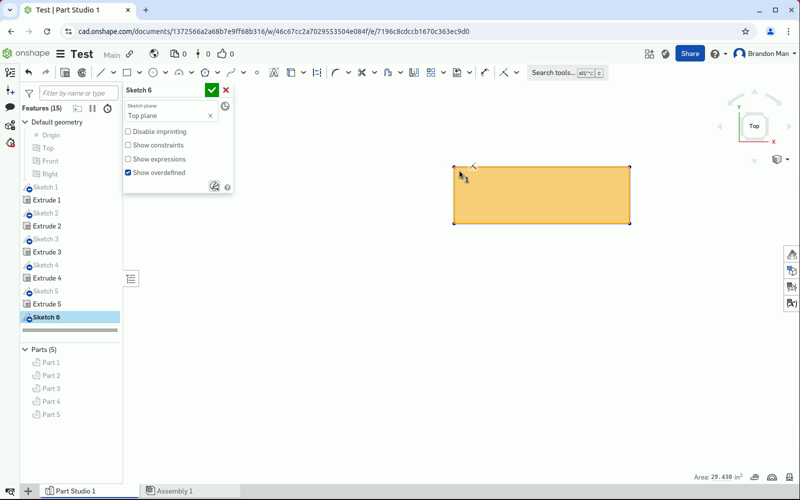
scroll(-6)
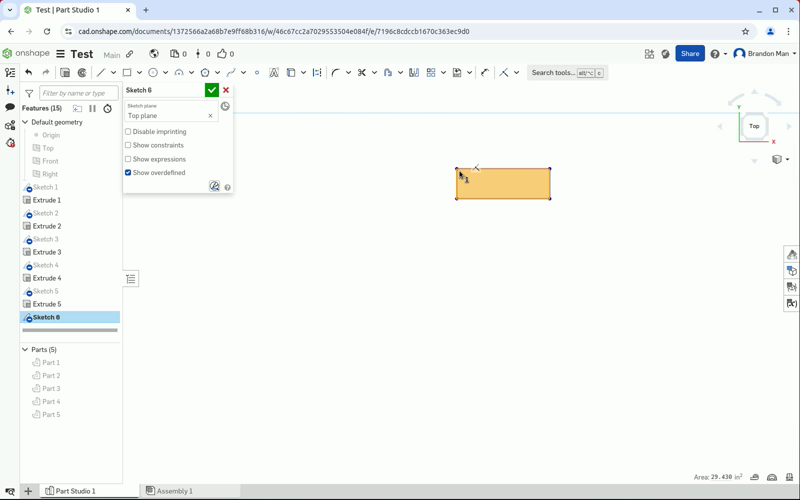
scroll(-6)
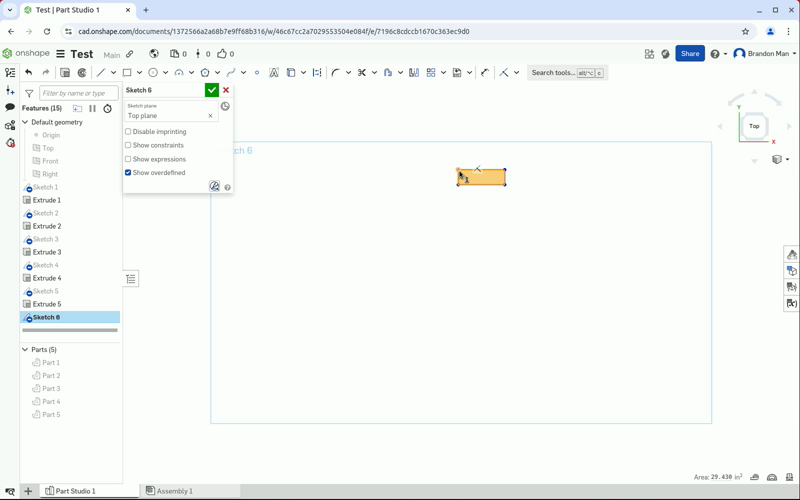
mouse_move(73, 352)
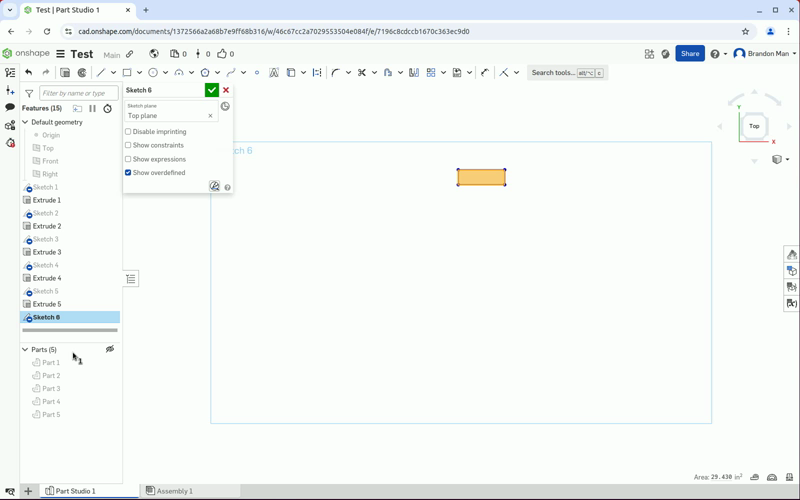
key(shift+y)
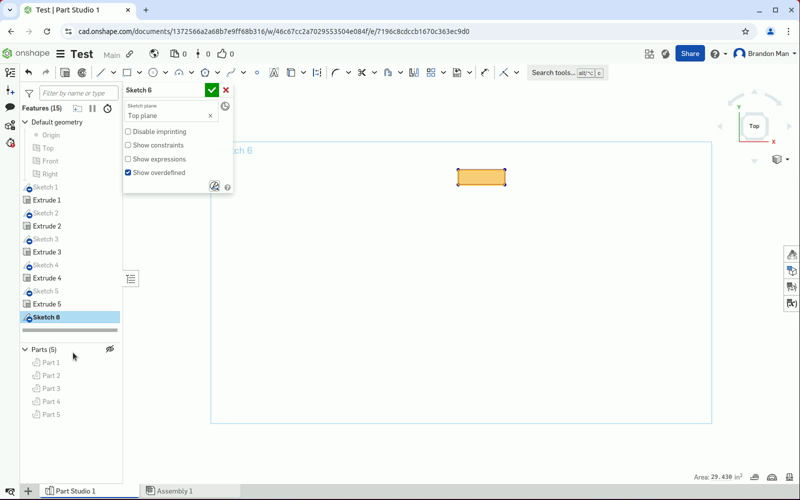
key(shift+e)
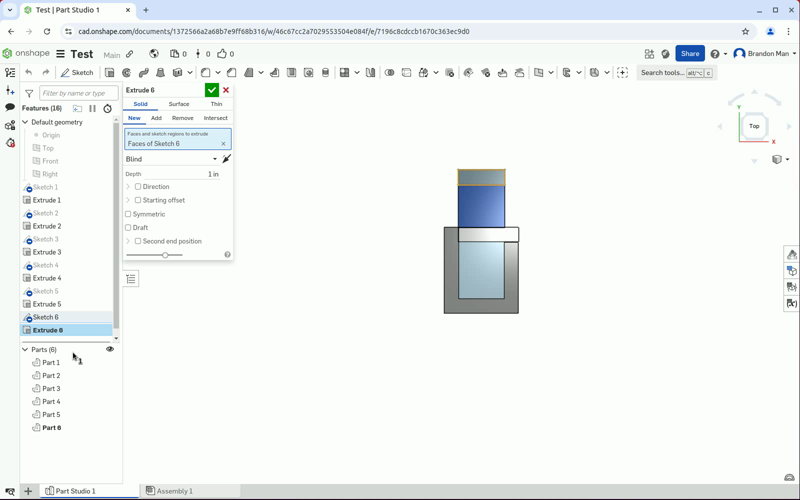
mouse_move(143, 106)
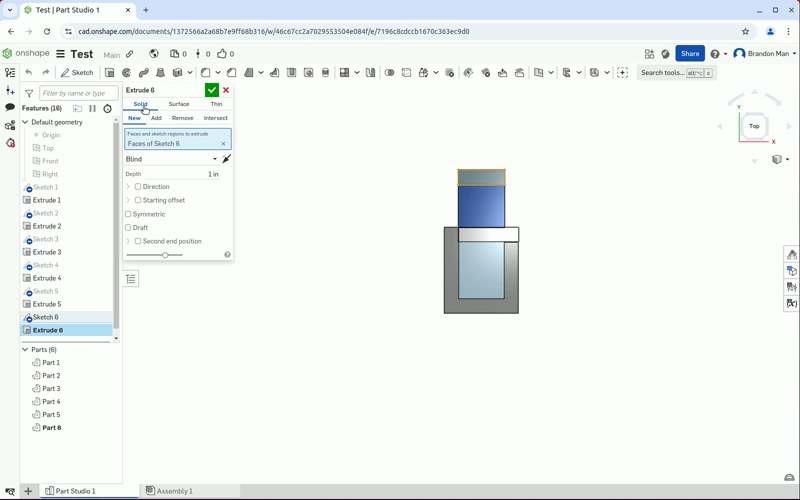
click(143, 106)
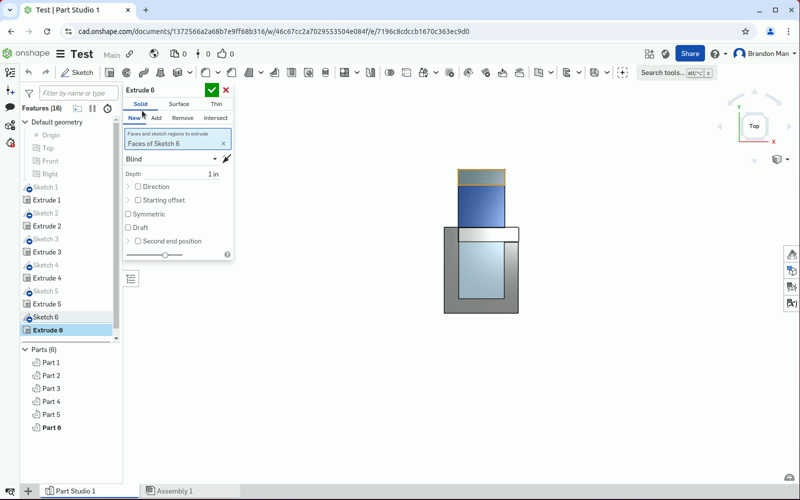
mouse_move(137, 120)
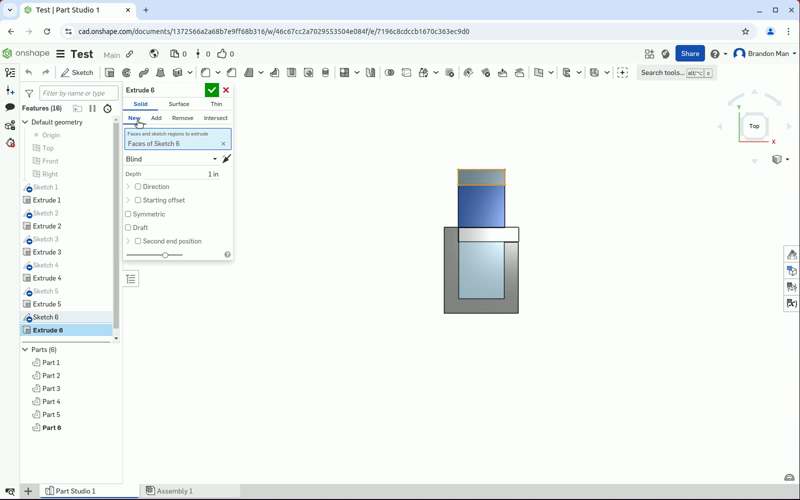
click(137, 120)
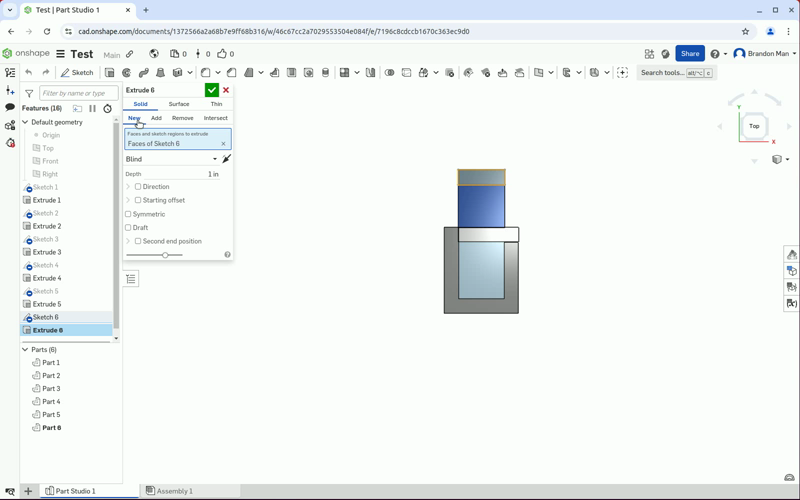
key(tab, 4)
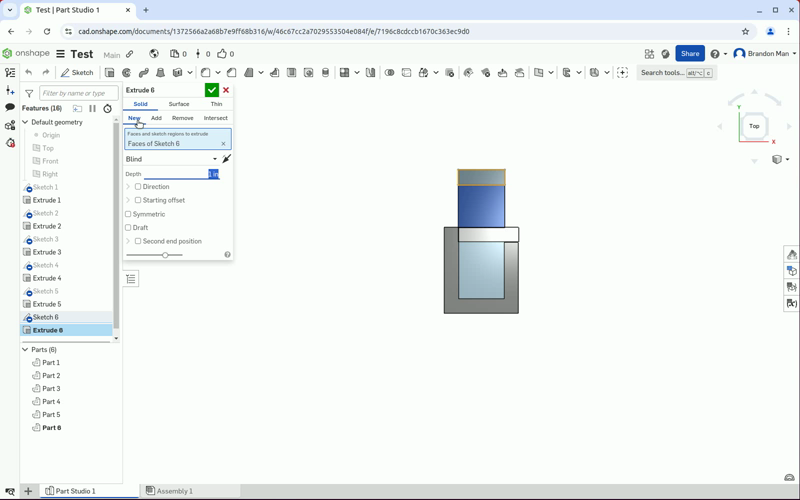
text(14.683)
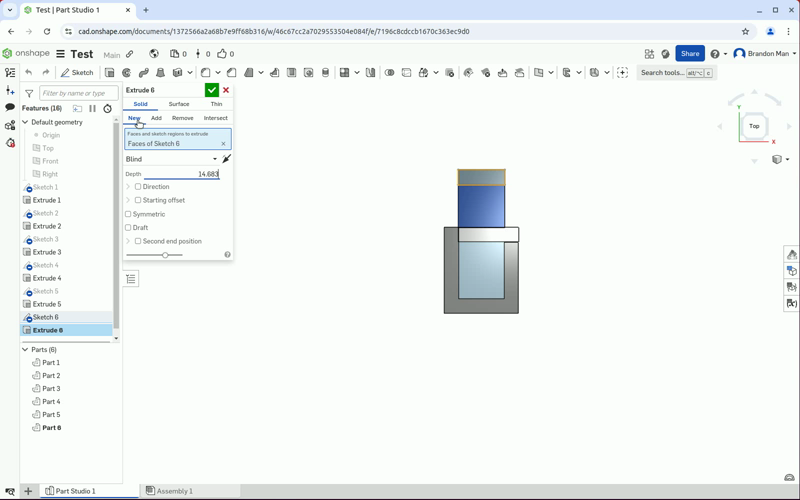
key(enter)
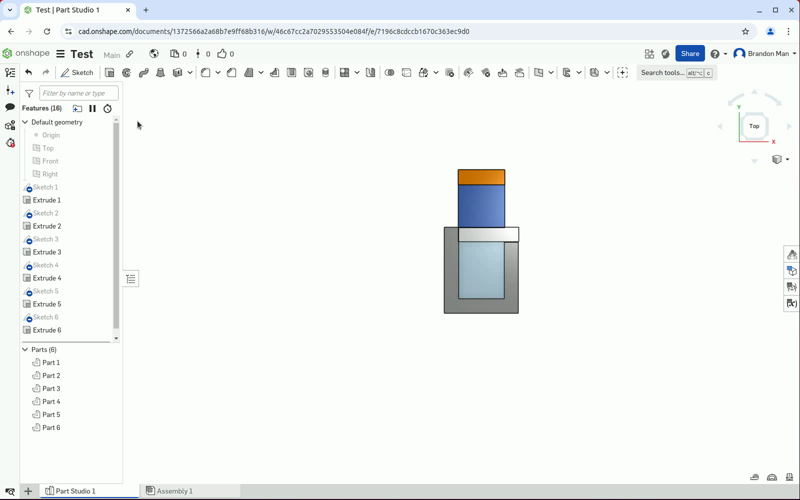
key(shift+h)
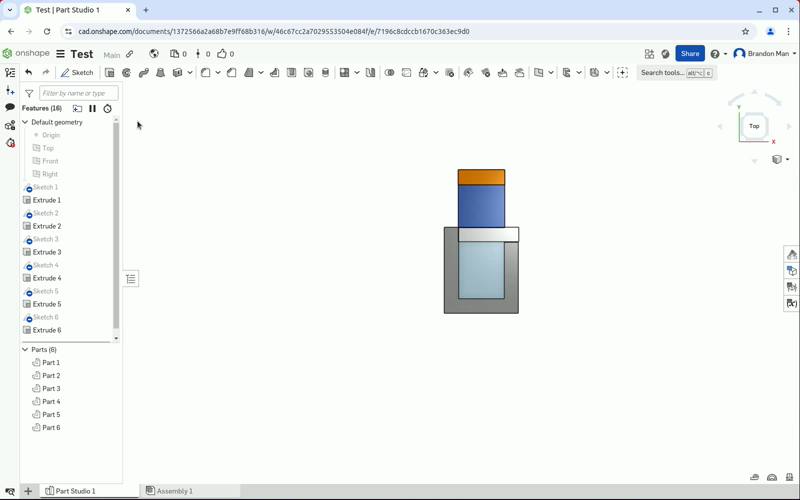
key(shift+h)
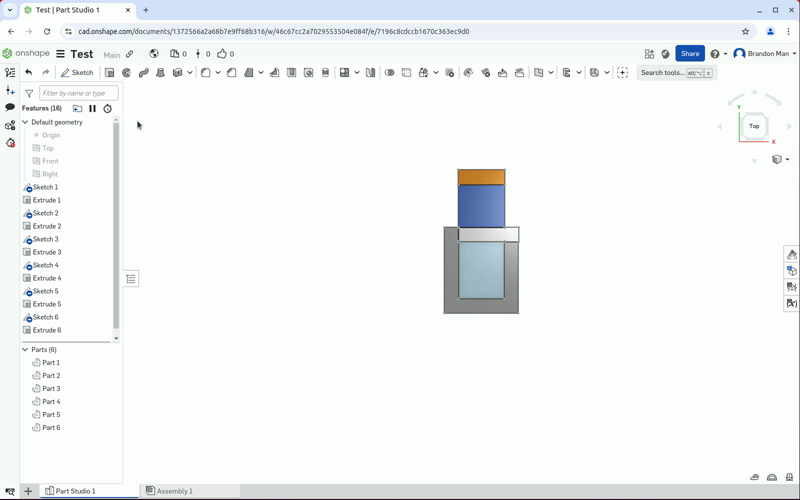
key(shift+7)
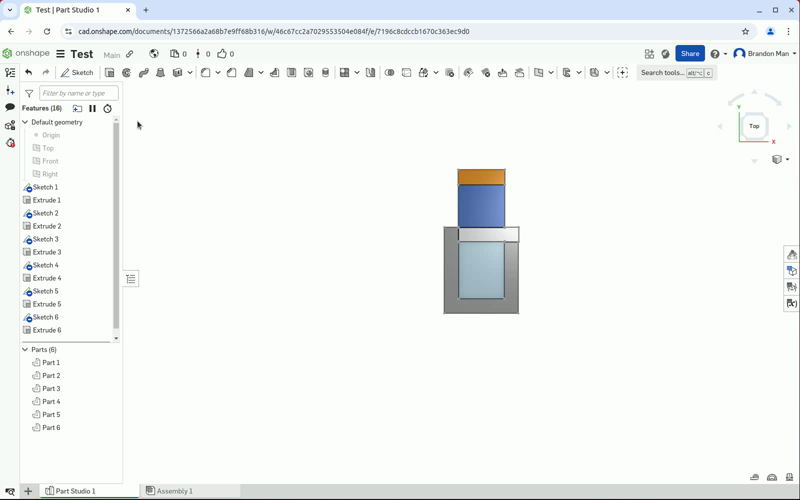
key(up, 3)
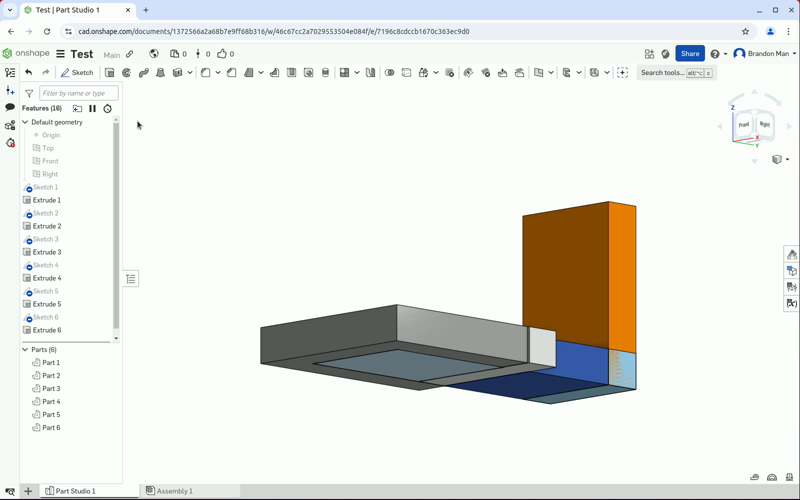
key(left, 3)
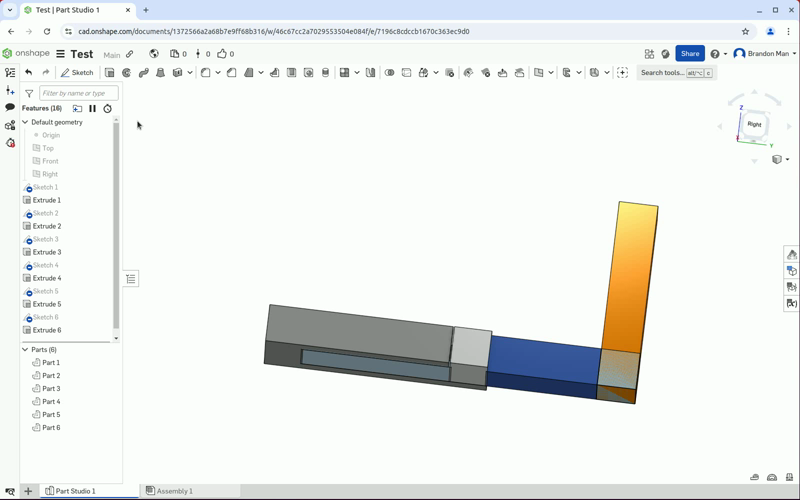
key(right, 3)
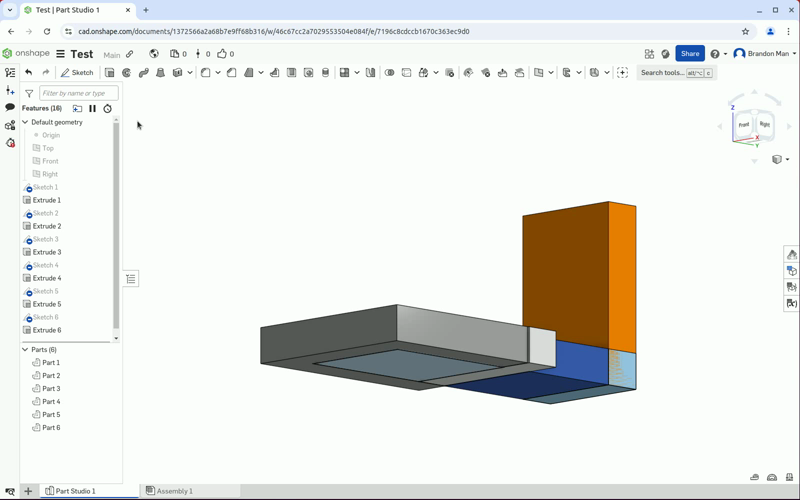
key(down, 3)
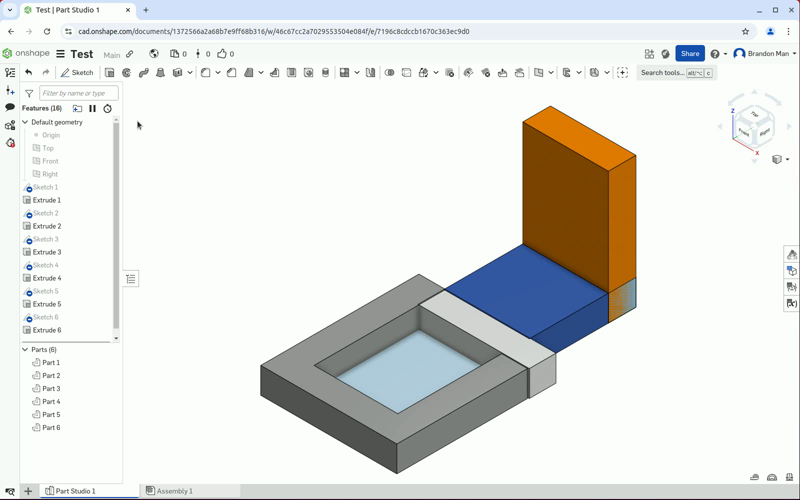
mouse_move(69, 189)
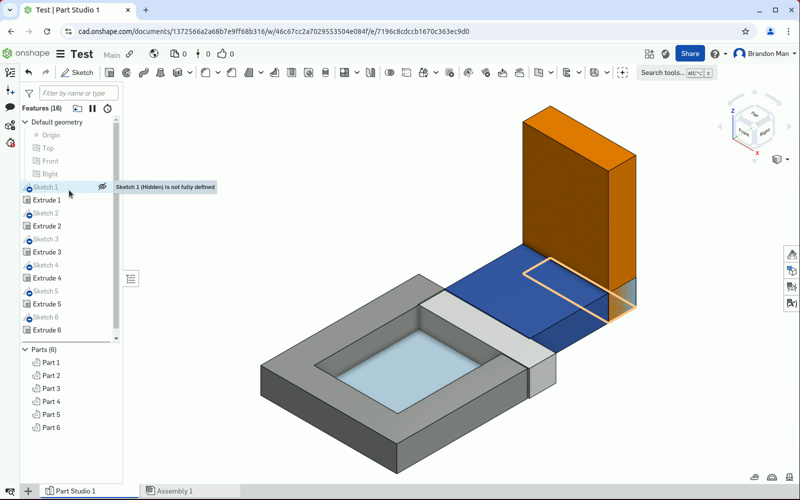
click(69, 189)